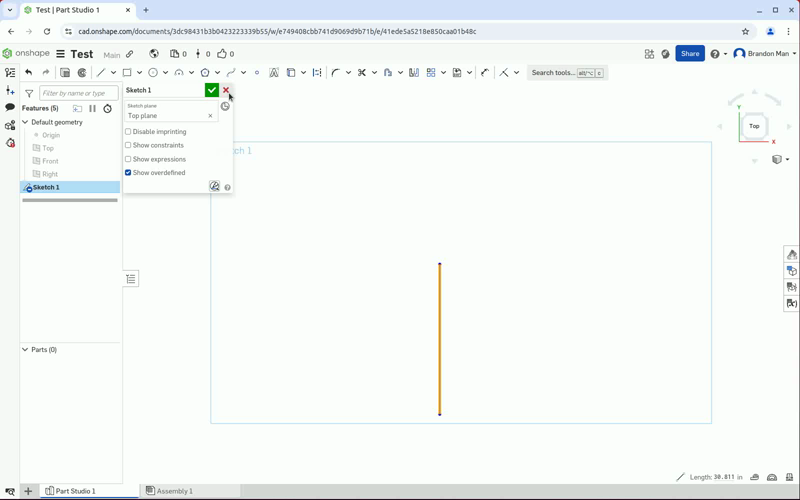
key(shift+h)
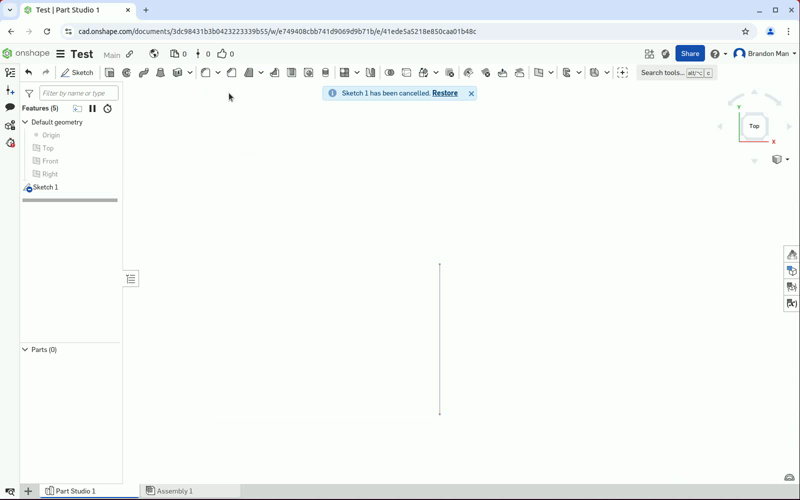
key(shift+s)
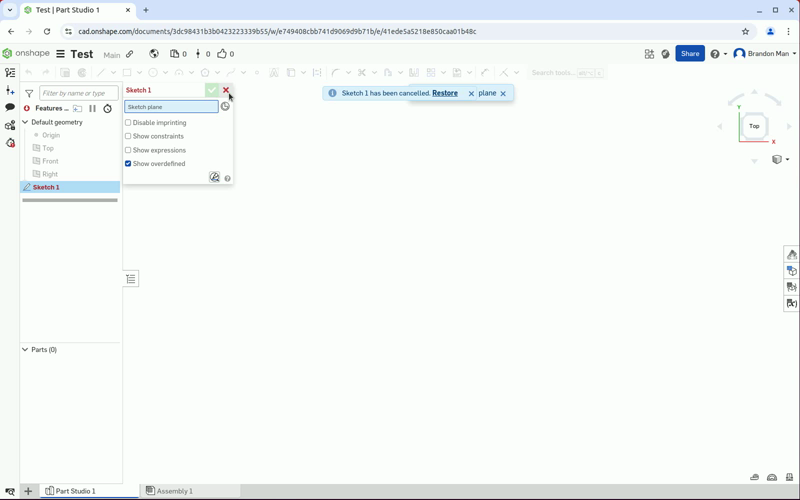
mouse_move(73, 150)
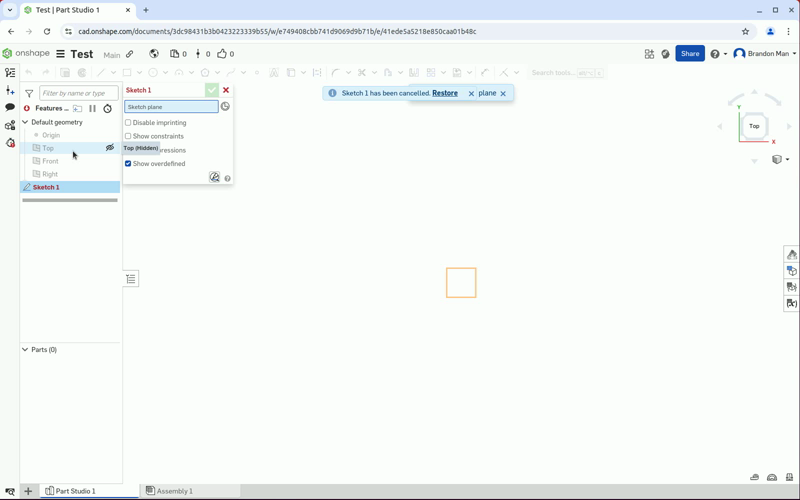
click(73, 150)
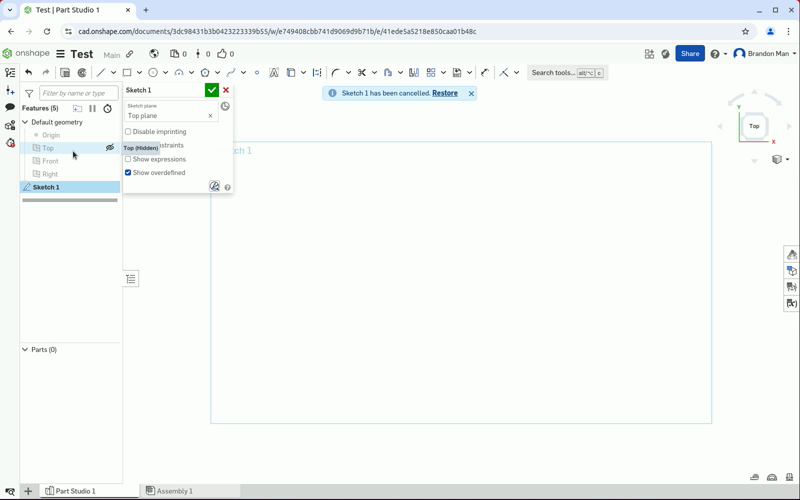
mouse_move(73, 352)
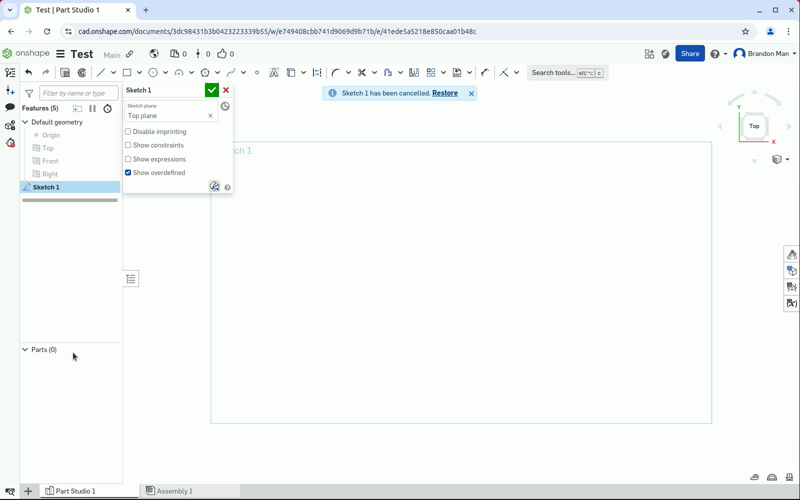
key(y)
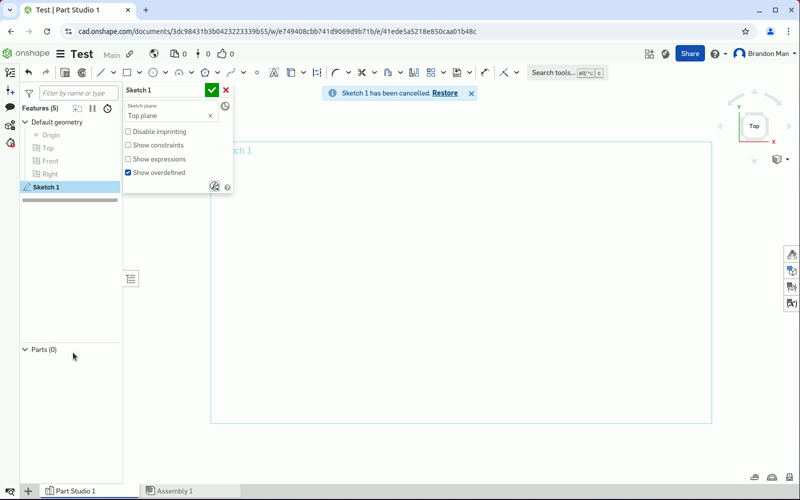
key(l)
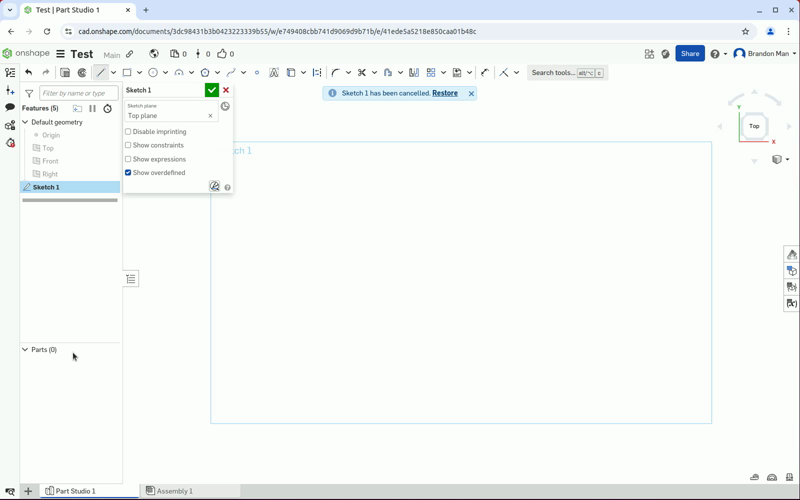
key_down(shift)
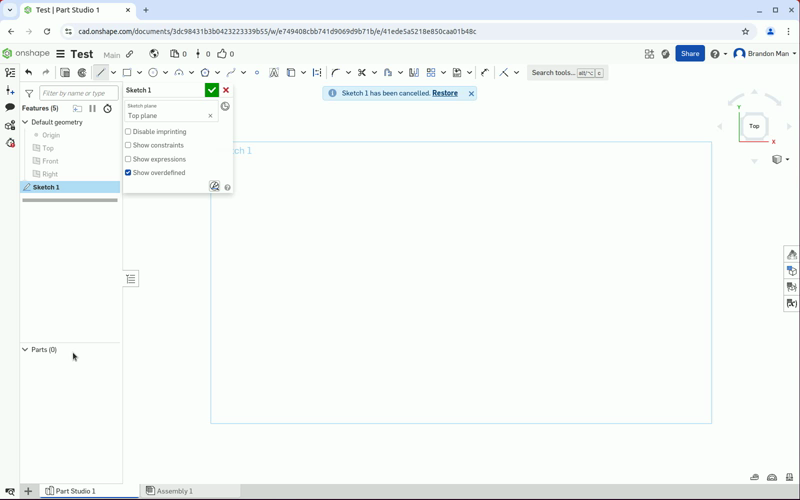
mouse_move(460, 226)
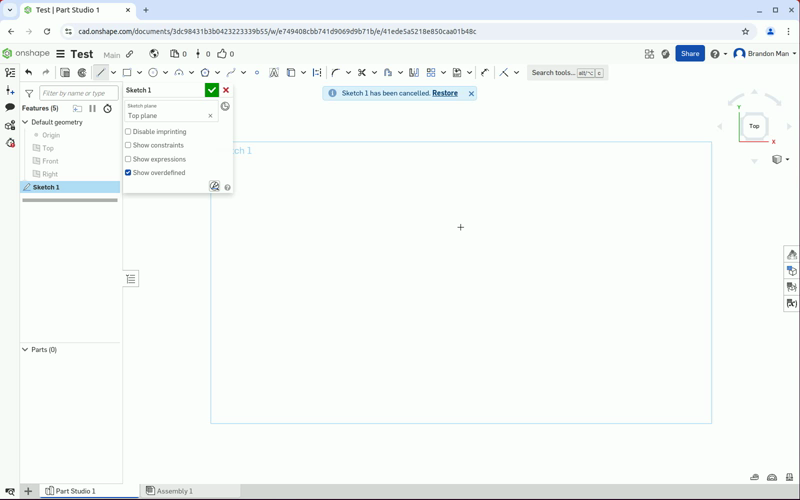
click(460, 226)
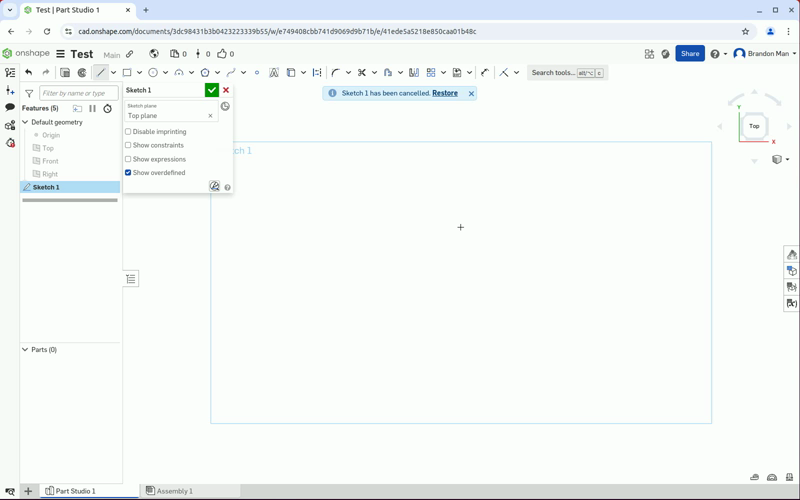
key_up(shift)
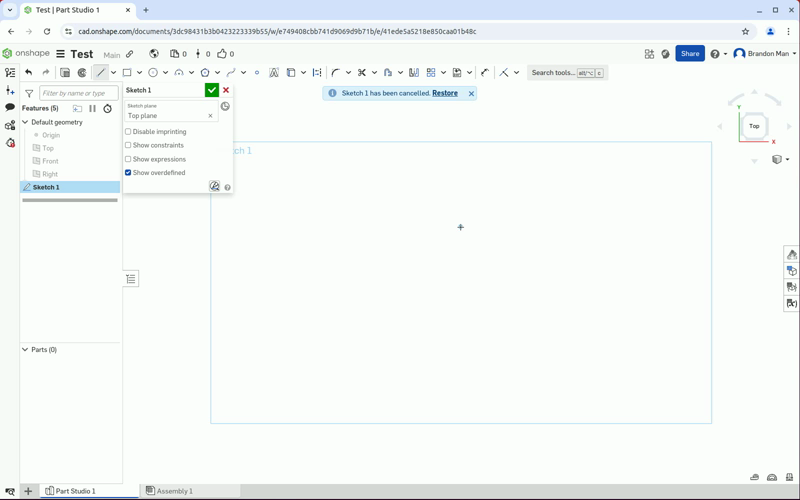
key_down(shift)
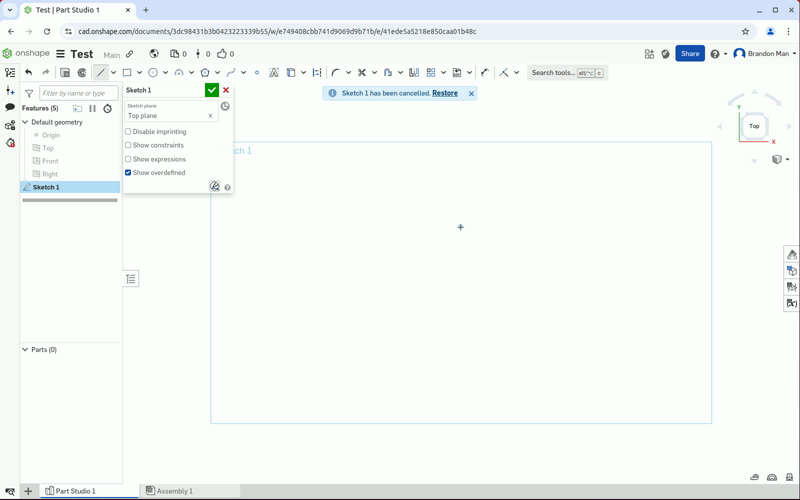
mouse_move(545, 226)
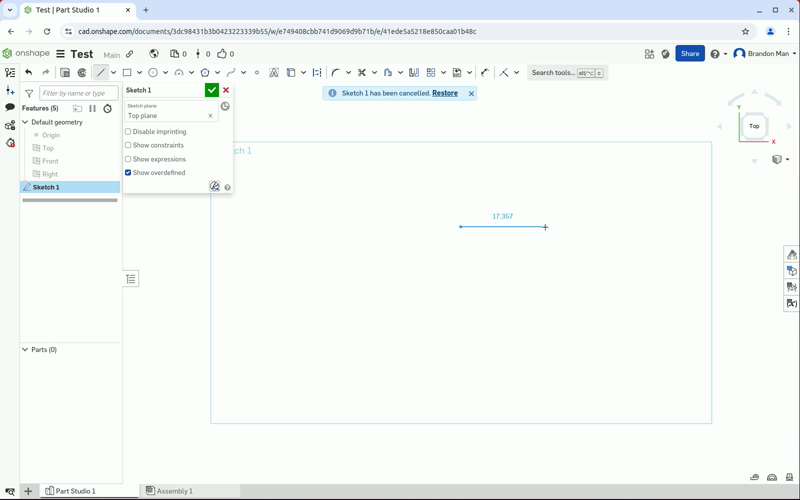
click(545, 226)
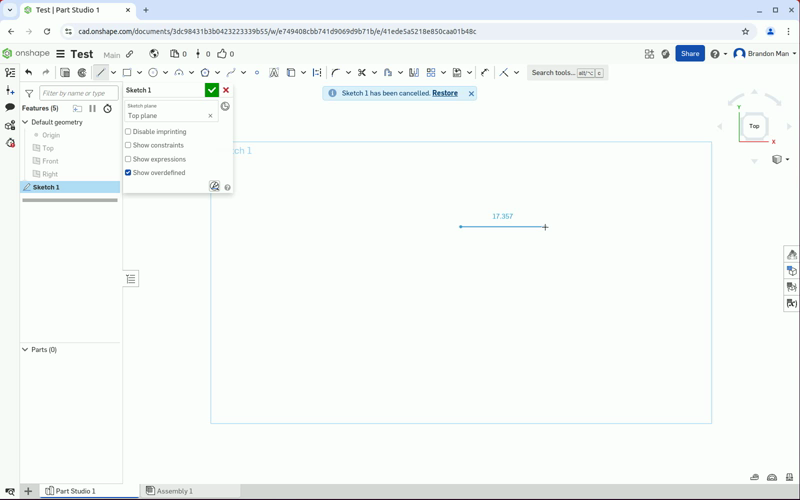
key_up(shift)
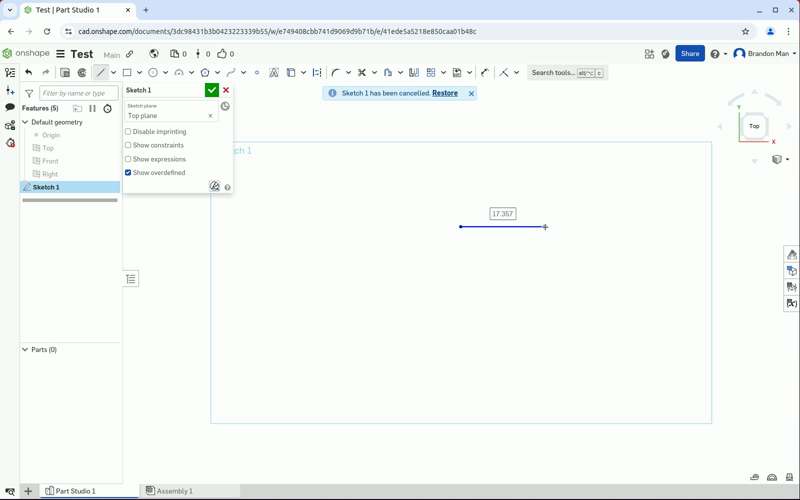
key_down(shift)
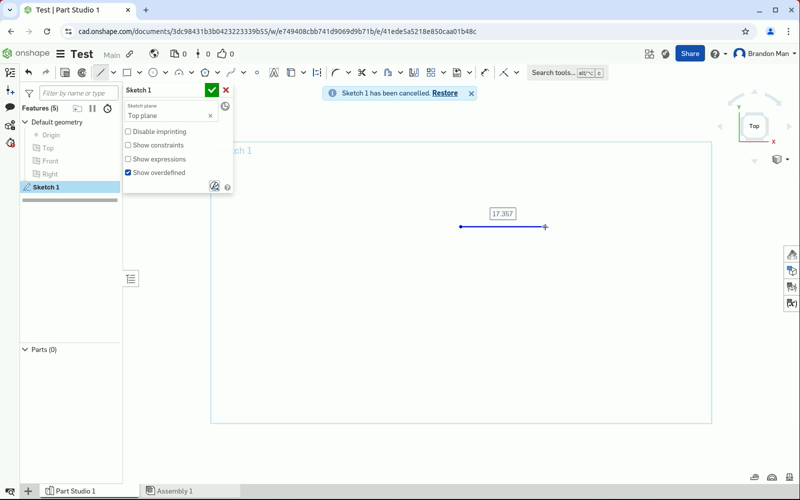
mouse_move(575, 226)
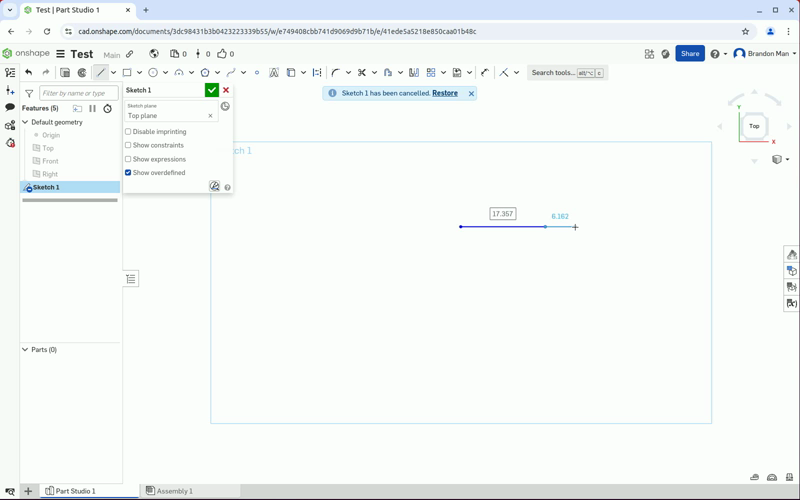
mouse_move(503, 189)
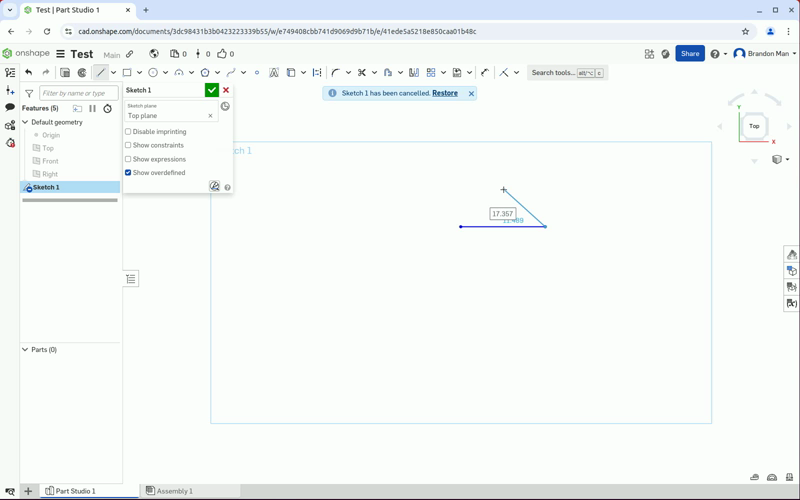
click(503, 189)
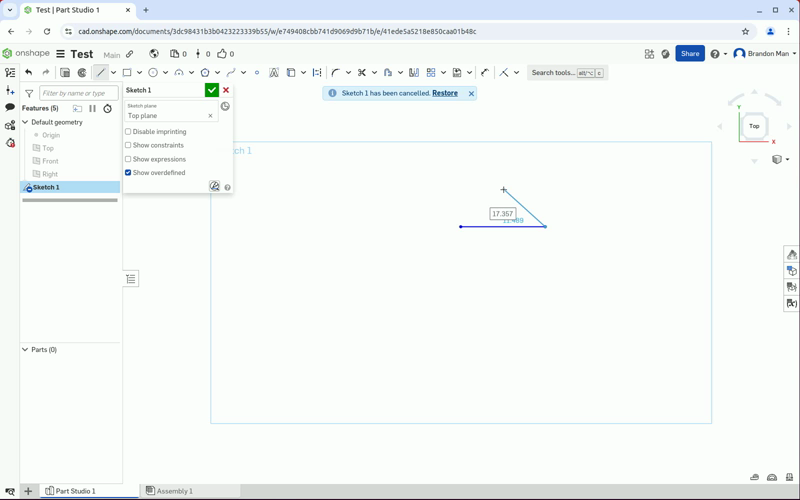
key_up(shift)
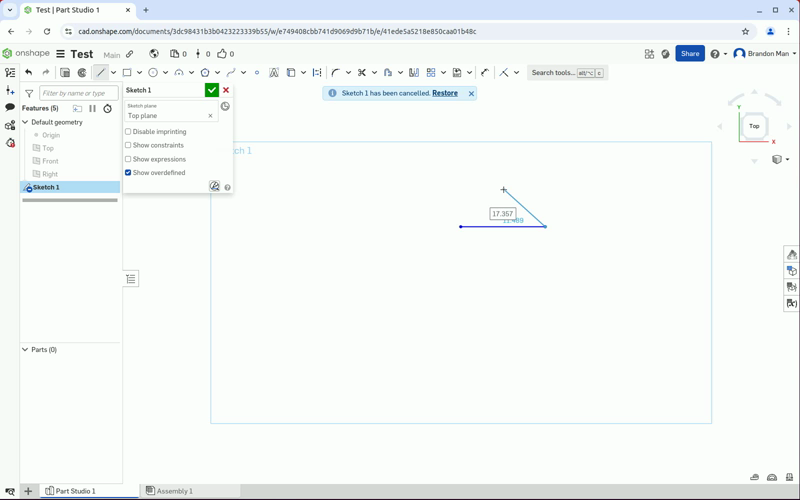
mouse_move(533, 189)
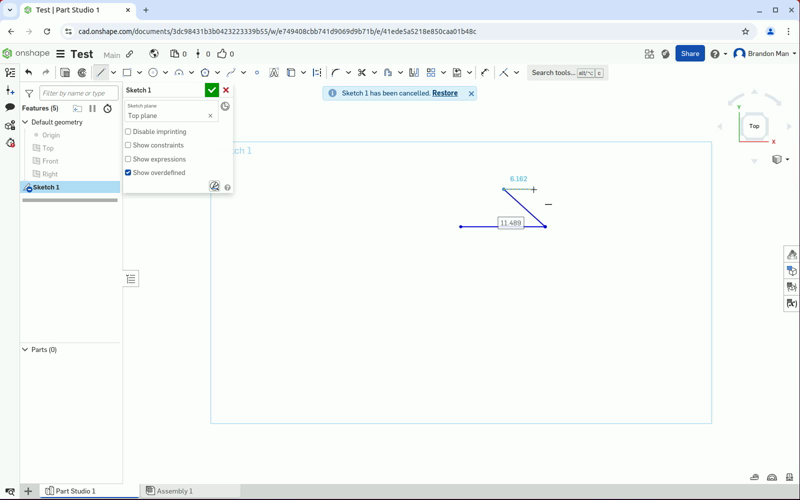
key_down(shift)
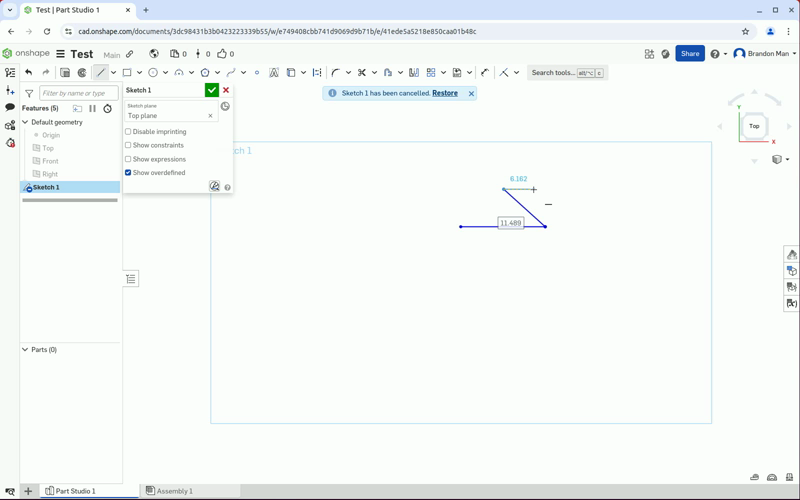
mouse_move(460, 226)
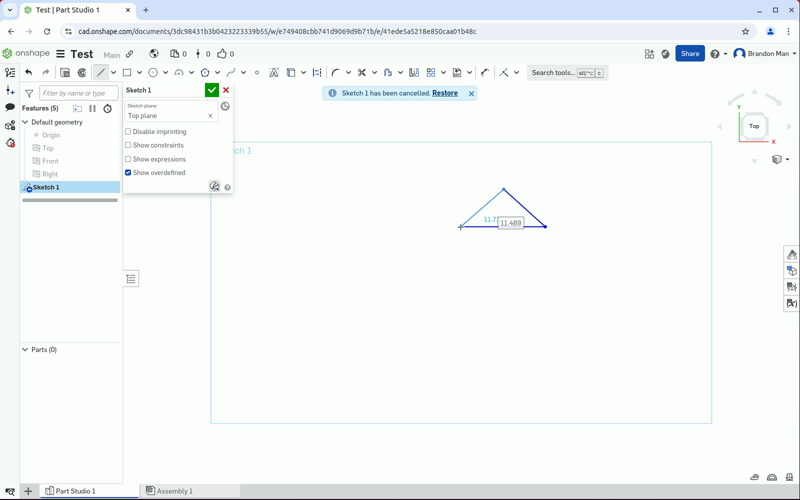
key_up(shift)
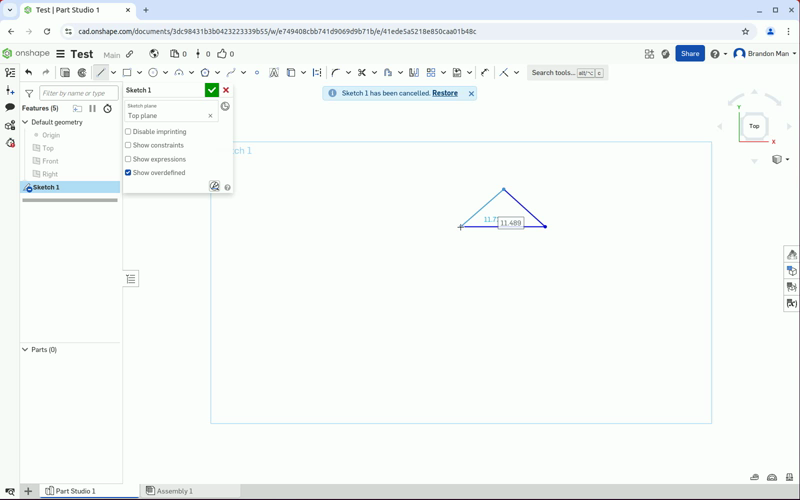
click(460, 226)
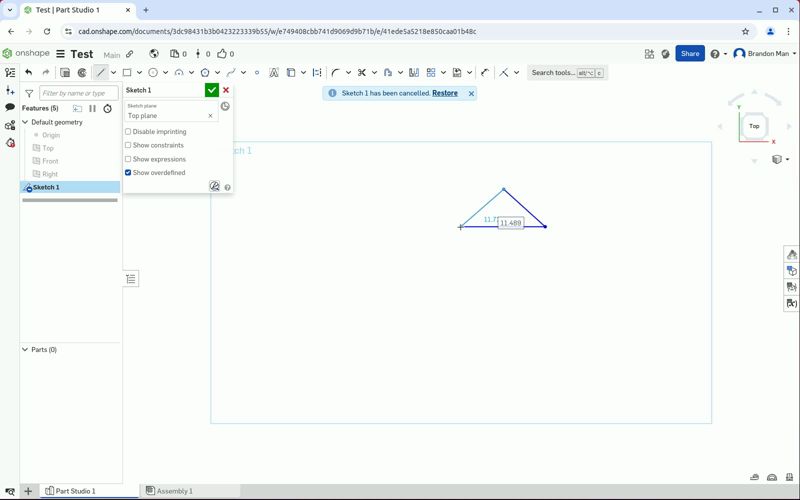
key(esc)
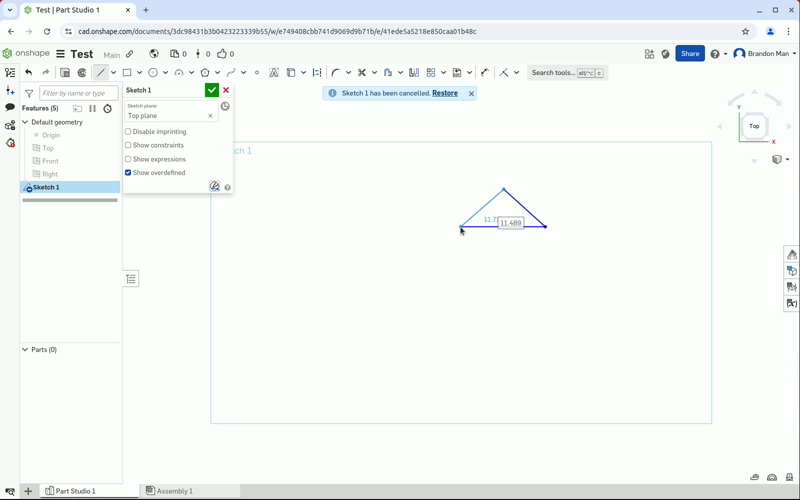
mouse_move(500, 207)
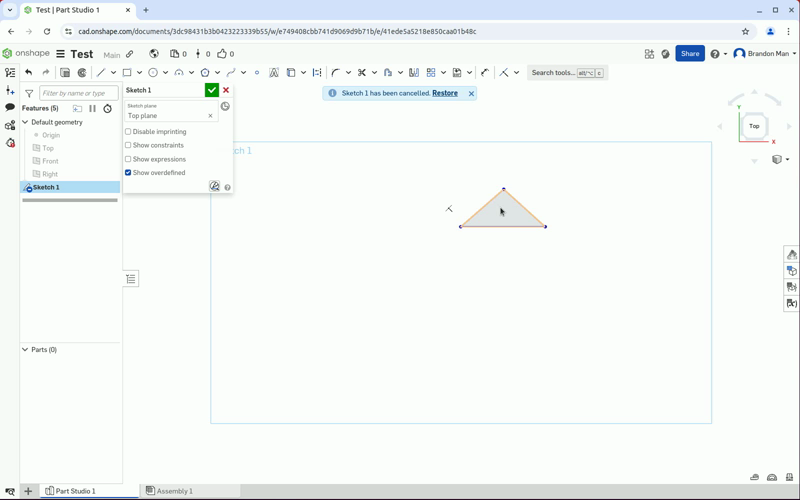
scroll(6)
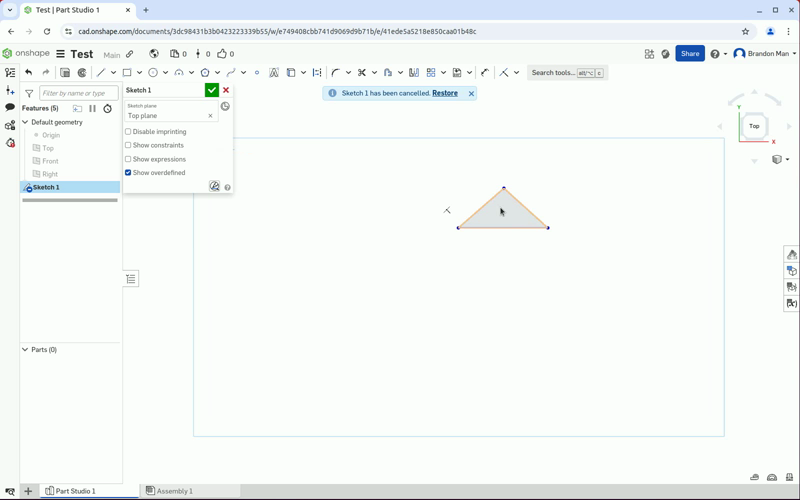
scroll(6)
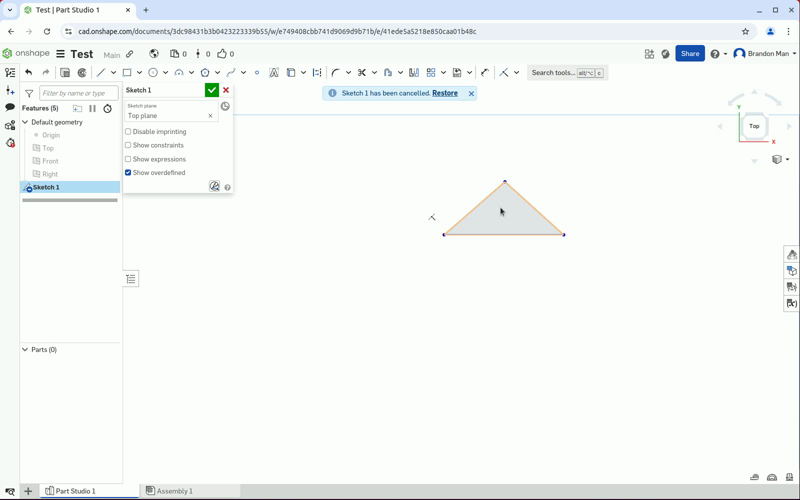
scroll(6)
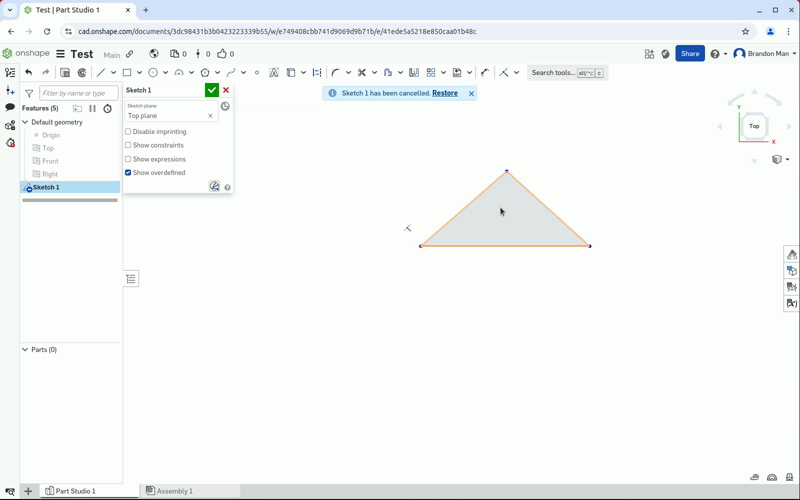
scroll(6)
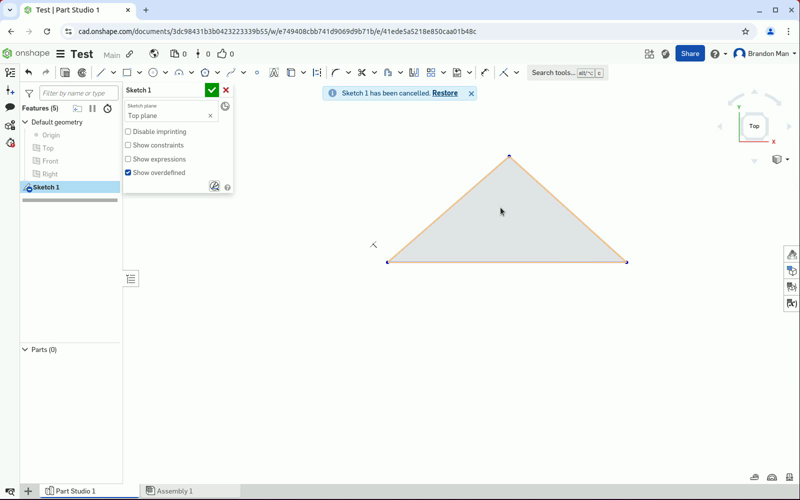
scroll(6)
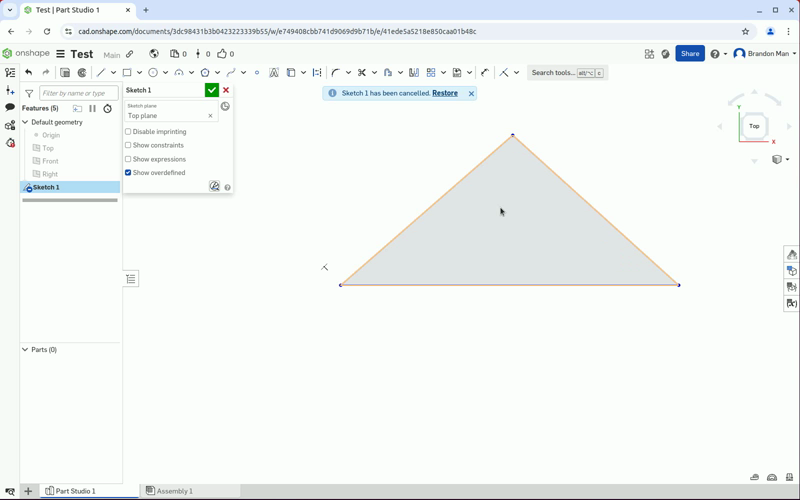
scroll(6)
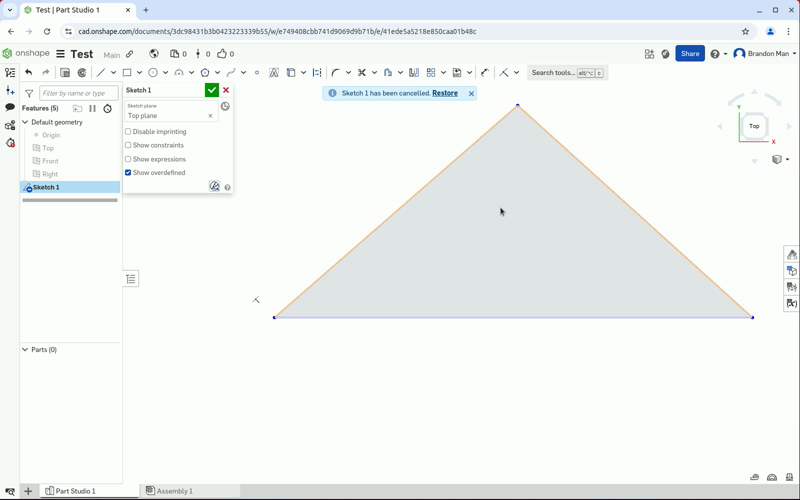
scroll(6)
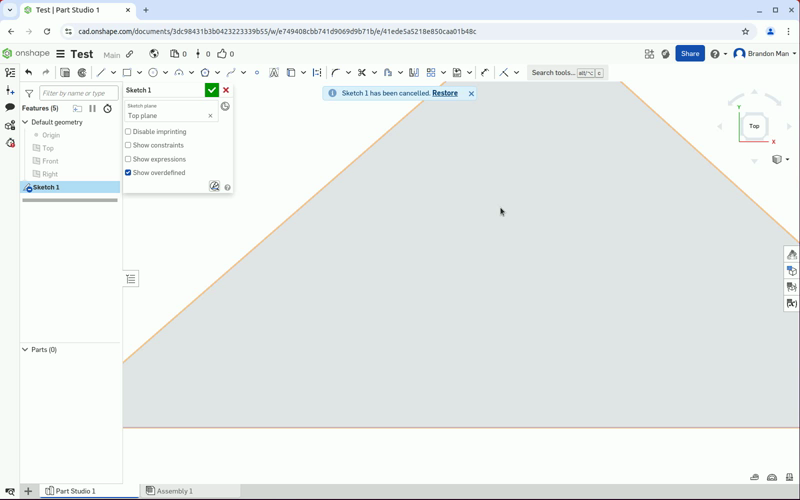
click(500, 207)
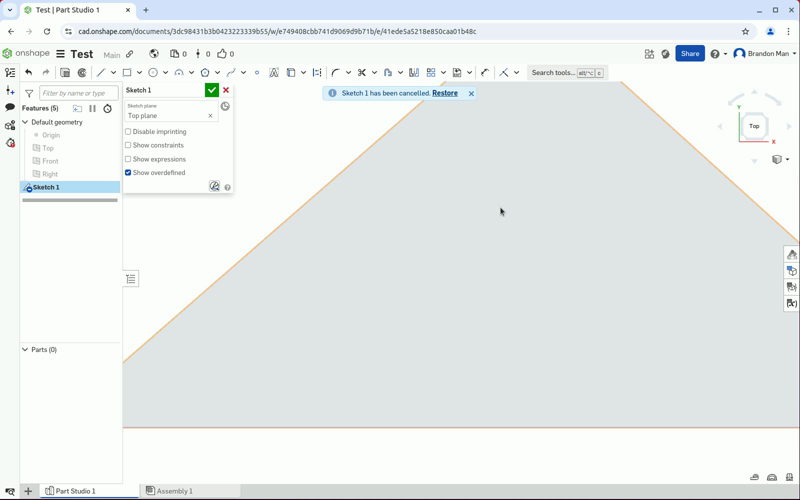
scroll(-6)
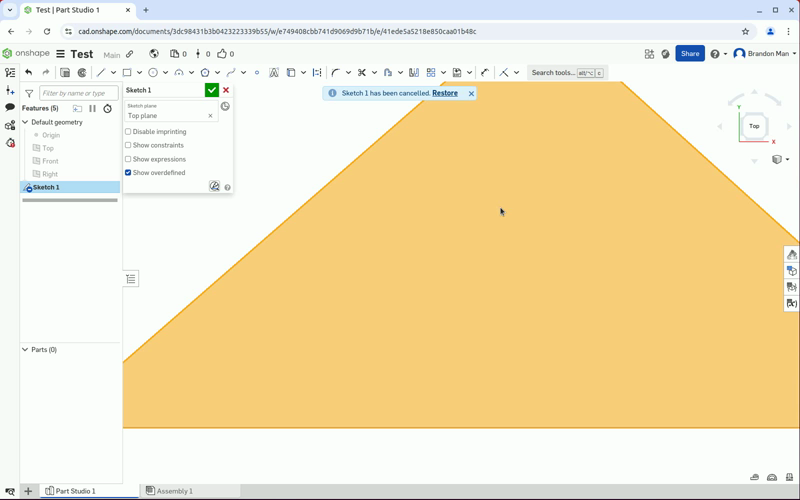
scroll(-6)
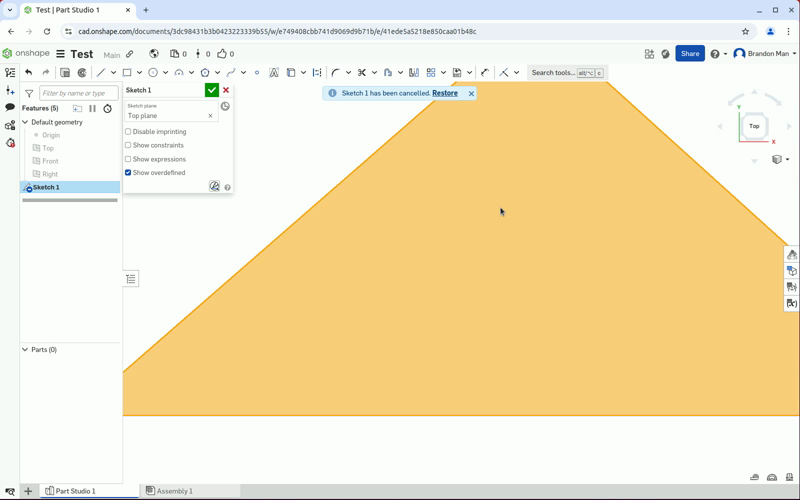
scroll(-6)
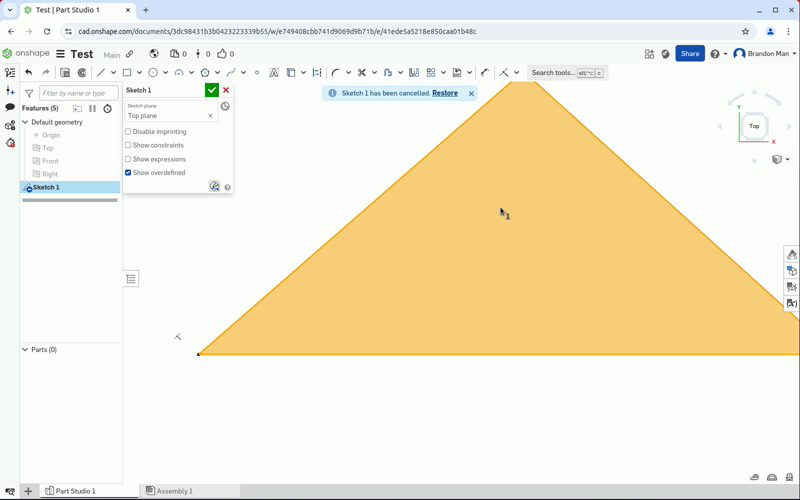
scroll(-6)
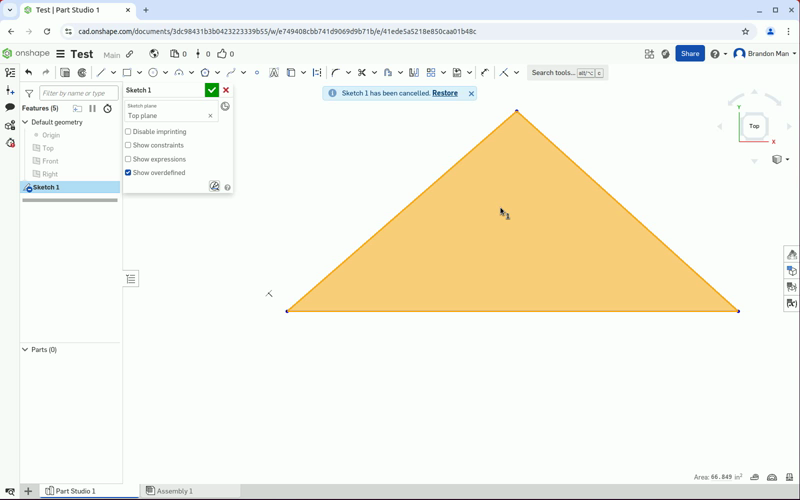
scroll(-6)
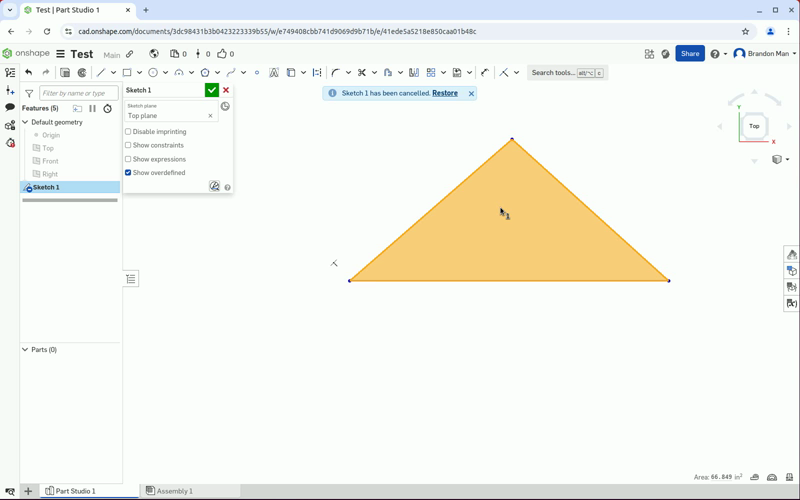
scroll(-6)
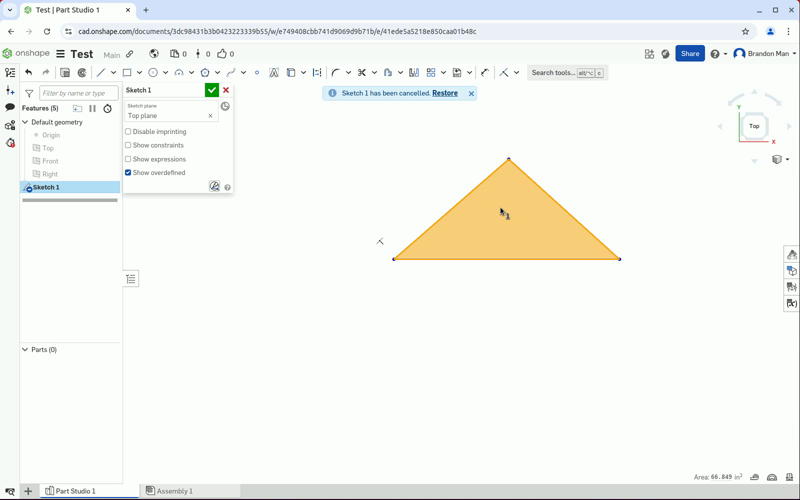
scroll(-6)
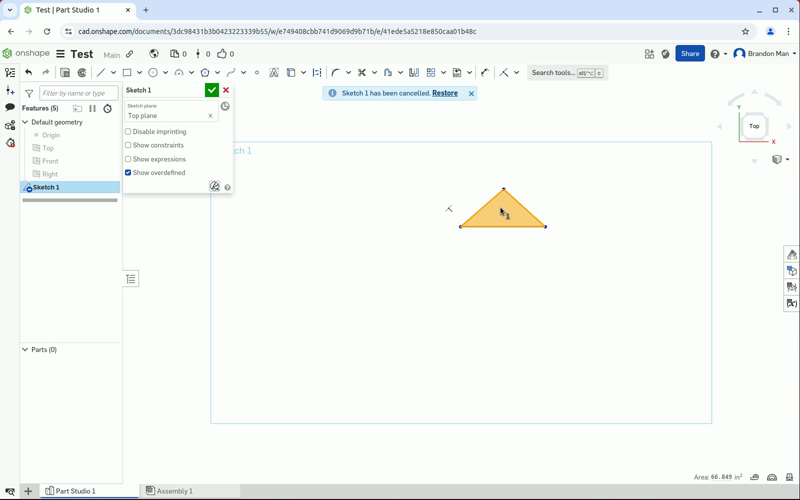
mouse_move(73, 352)
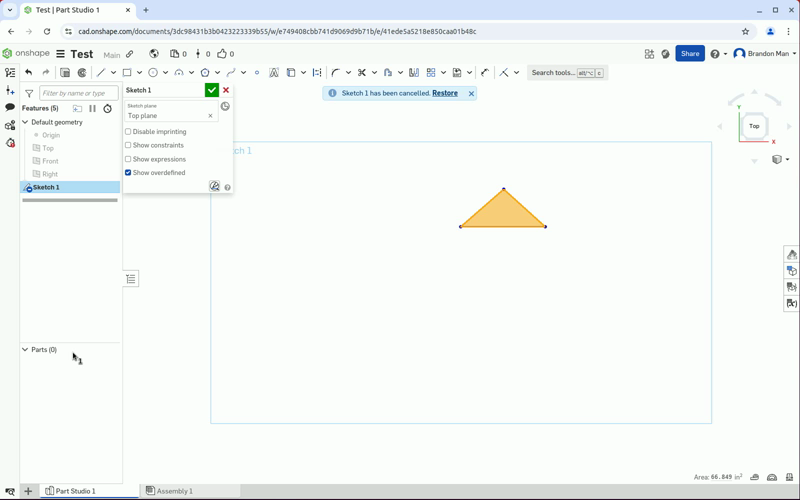
key(shift+y)
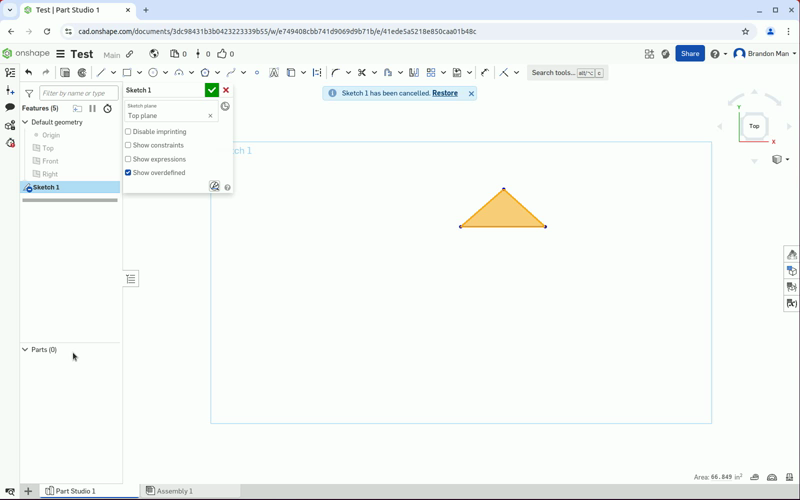
key(shift+e)
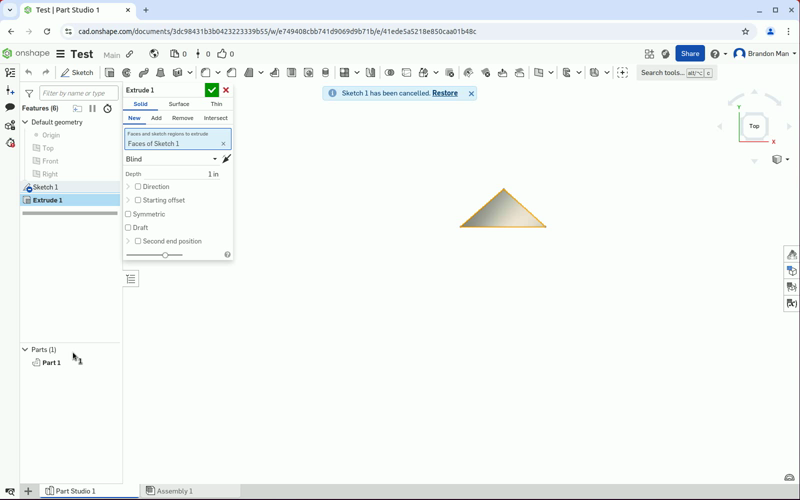
mouse_move(143, 106)
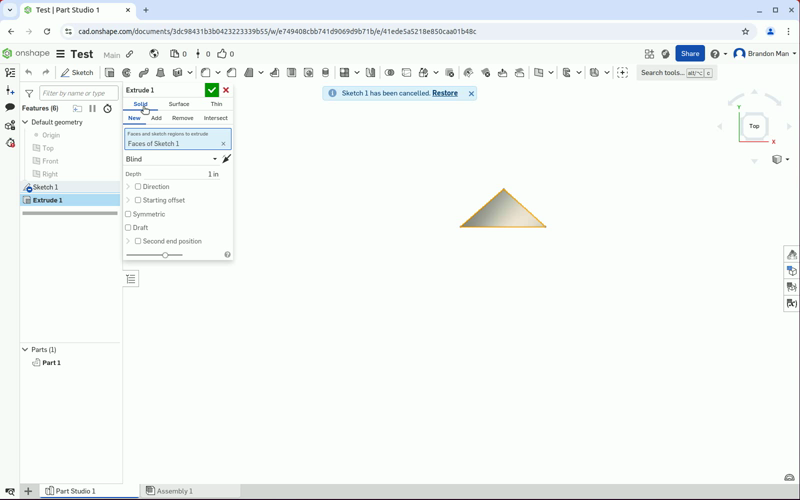
click(143, 106)
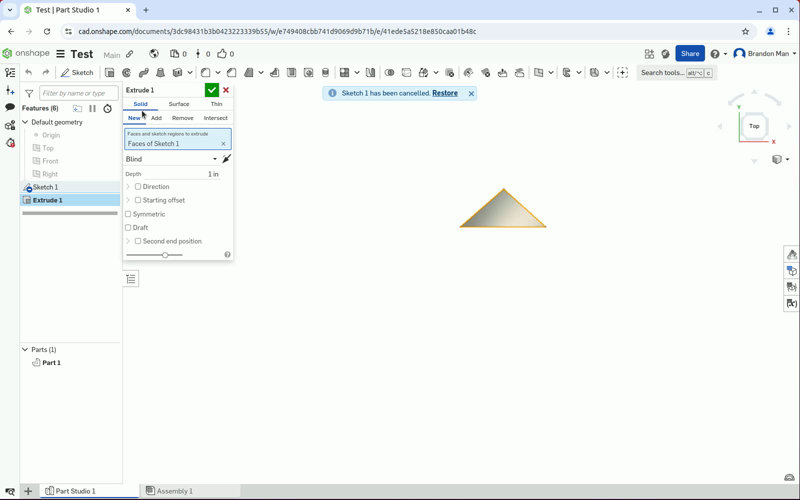
mouse_move(137, 120)
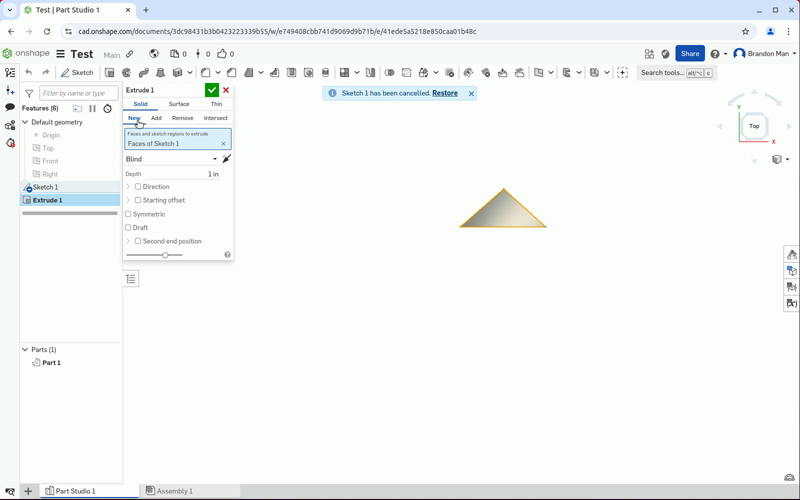
click(137, 120)
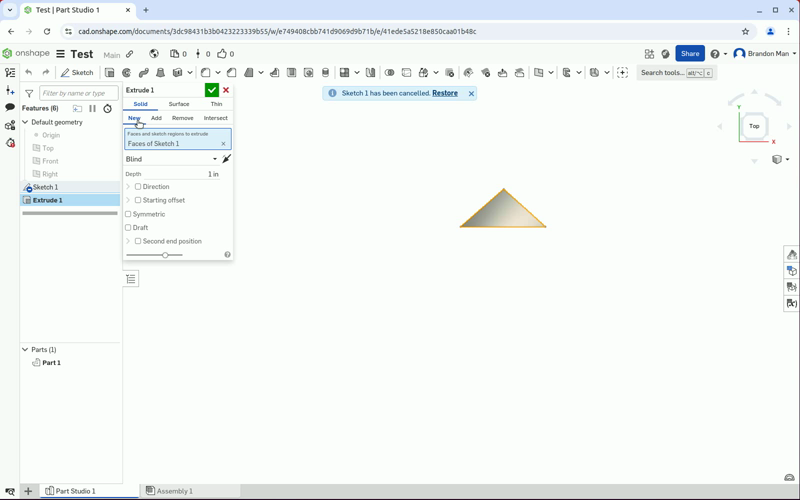
key(tab, 4)
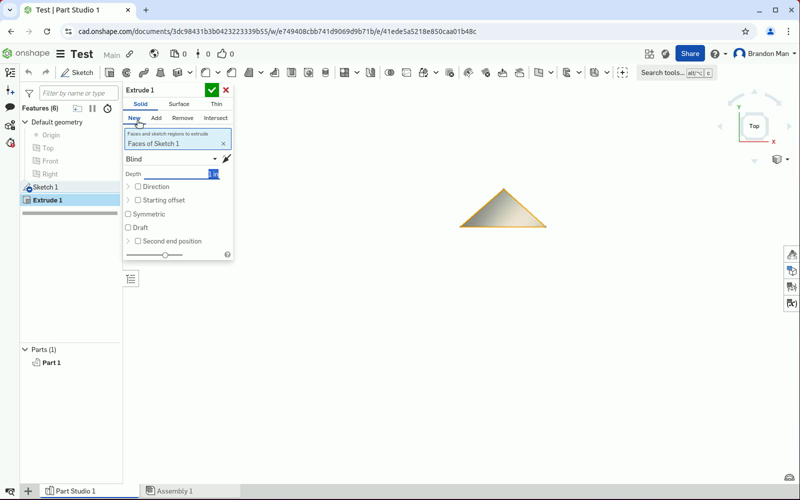
text(23.108)
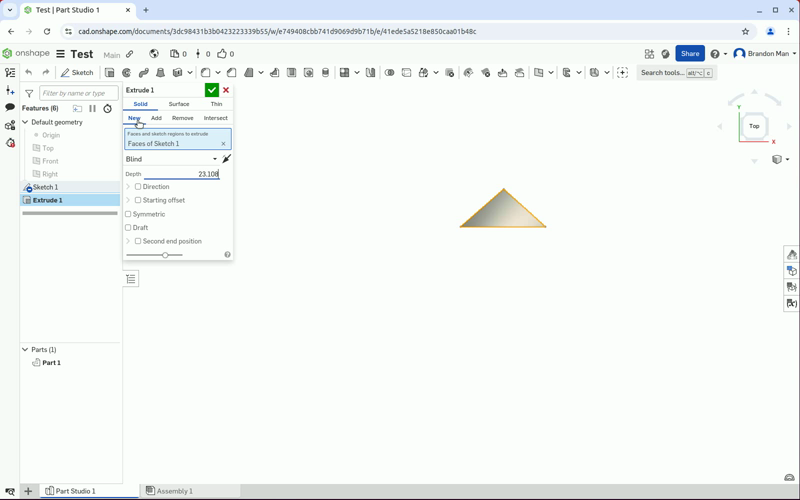
key(enter)
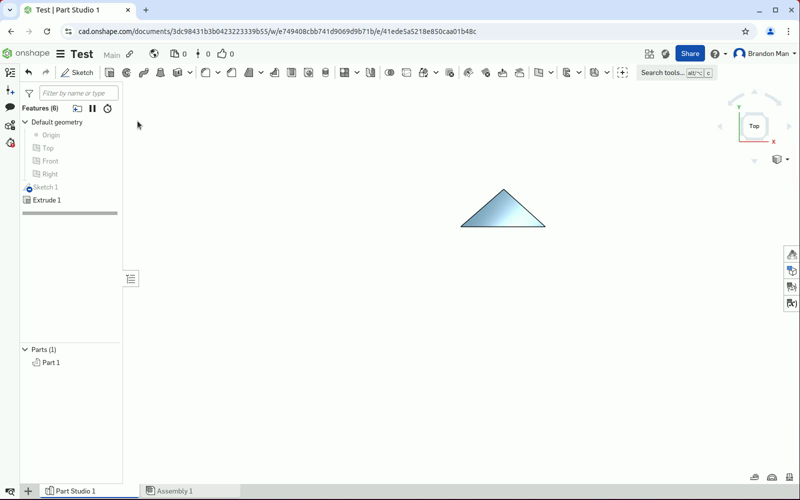
key(shift+h)
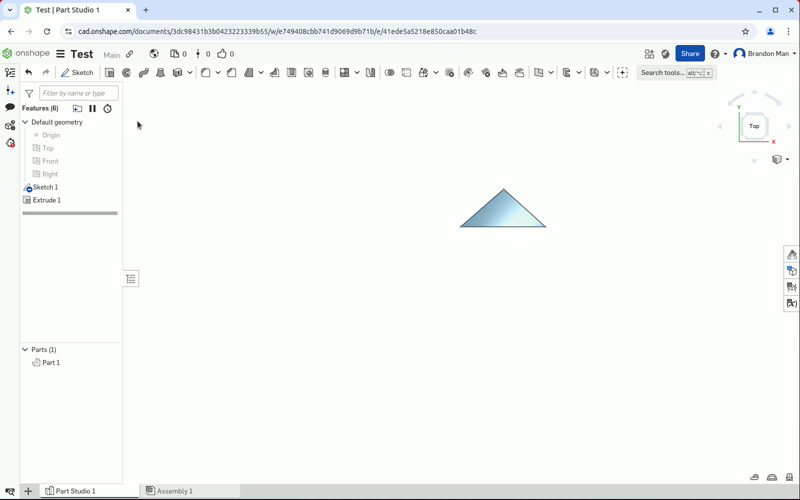
key(shift+h)
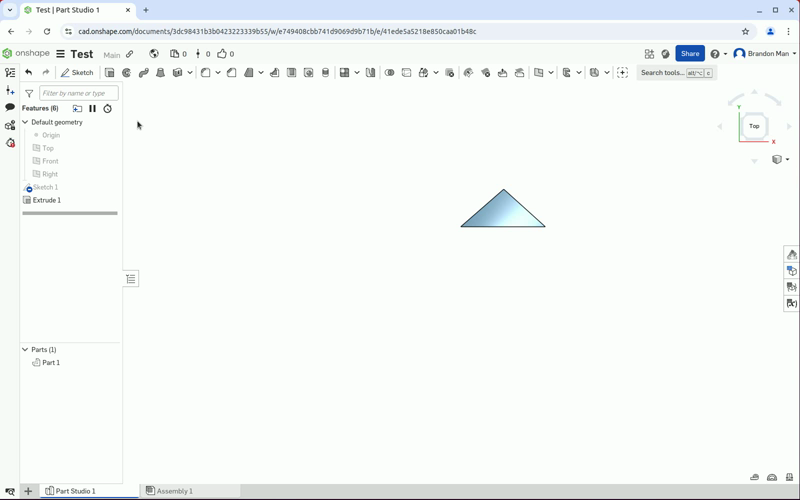
mouse_move(73, 189)
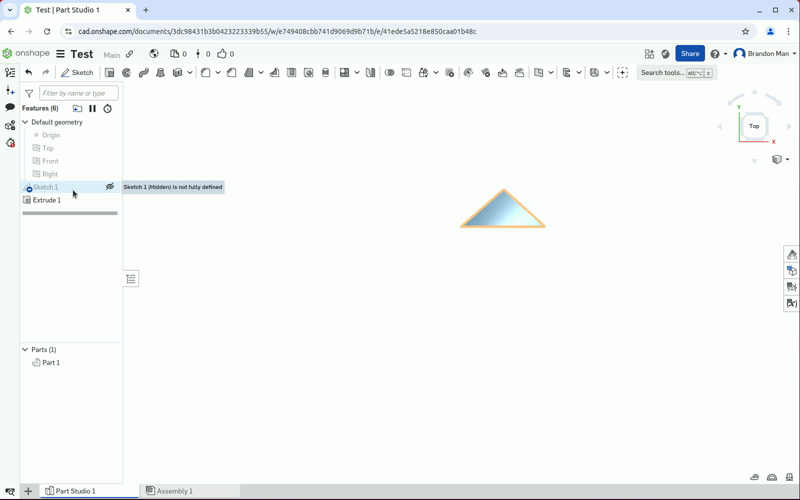
click(73, 189)
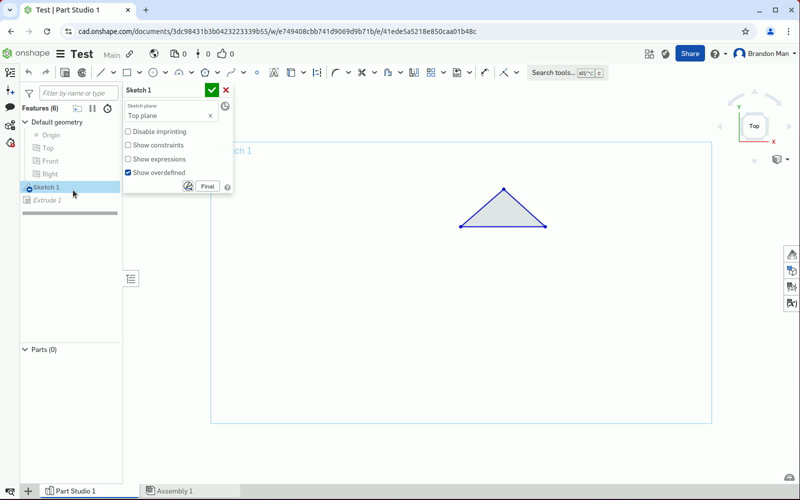
mouse_move(229, 92)
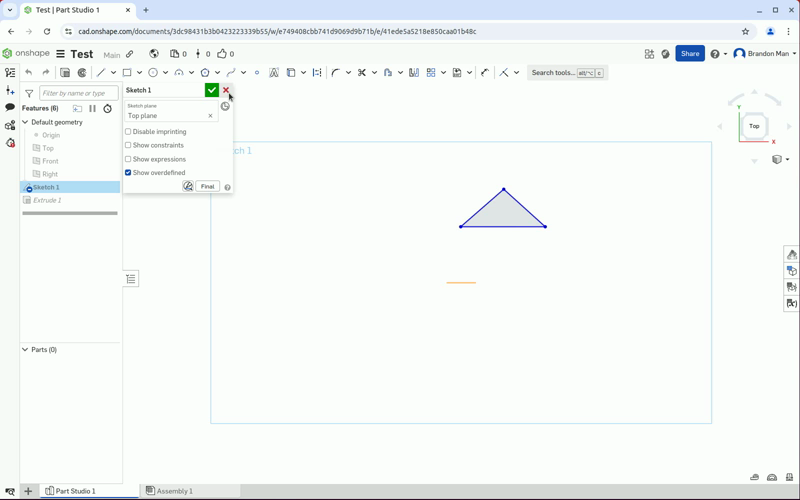
click(229, 92)
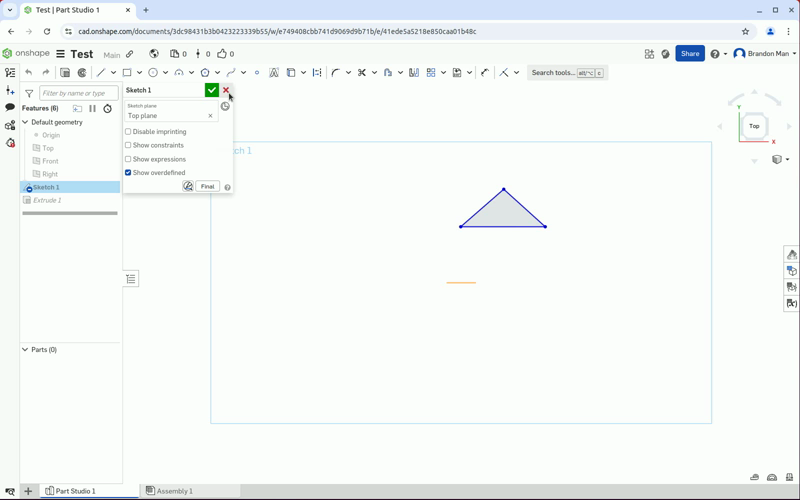
key(shift+s)
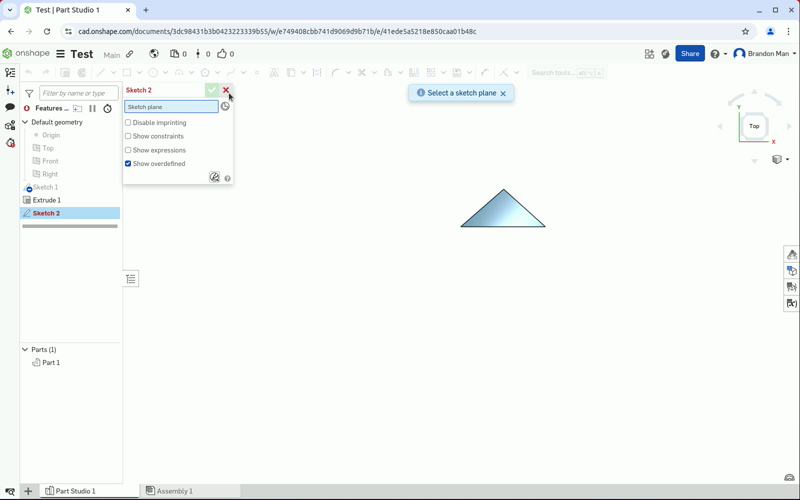
mouse_move(73, 150)
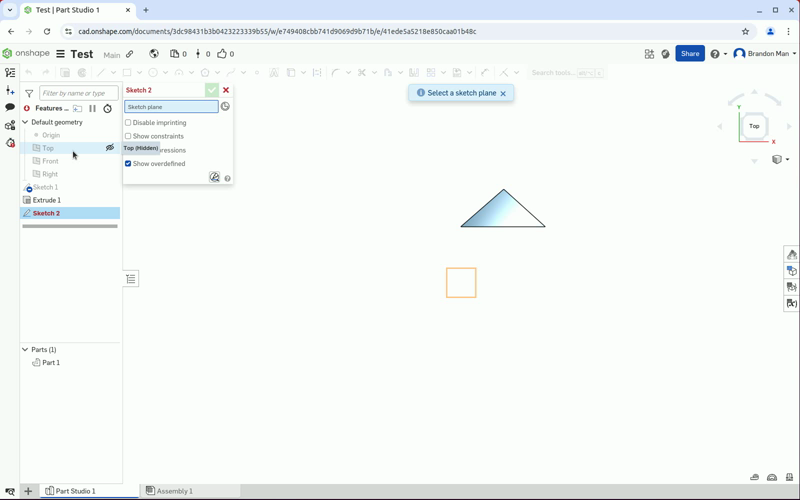
click(73, 150)
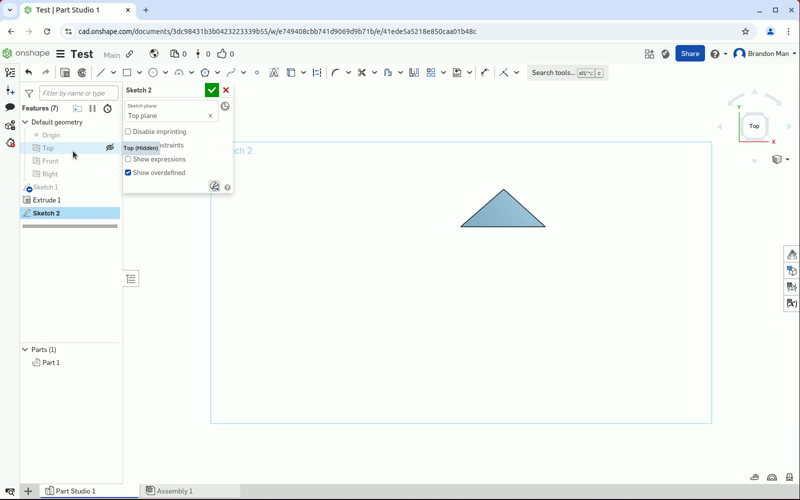
mouse_move(73, 352)
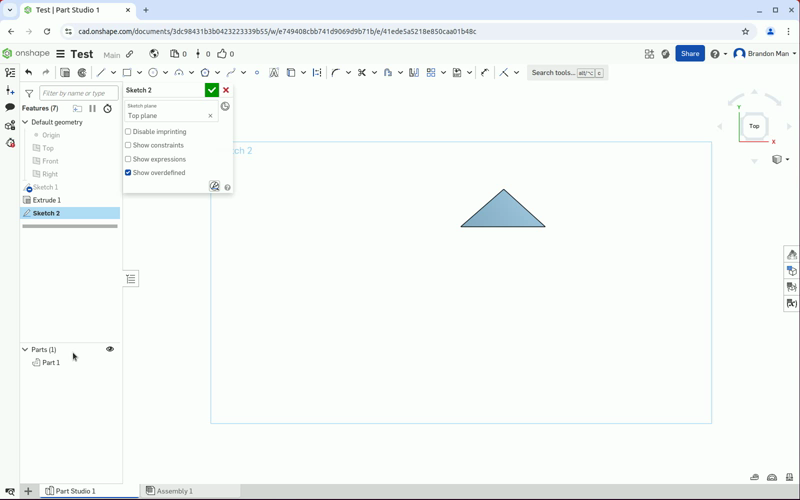
key(y)
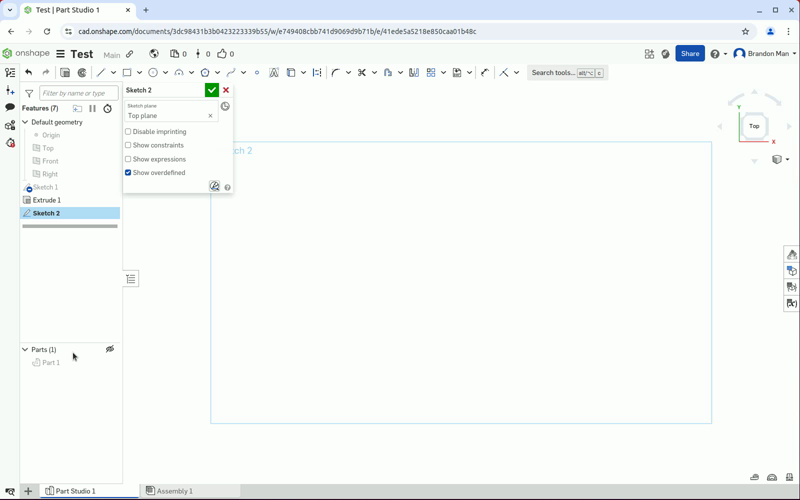
key(l)
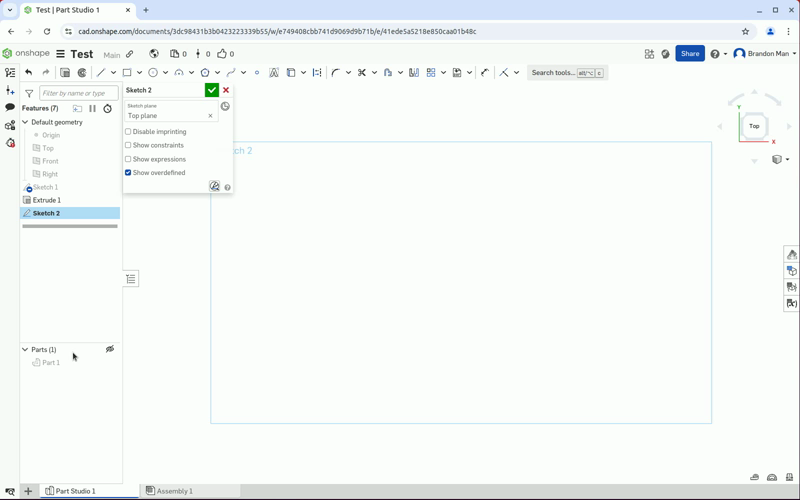
key_down(shift)
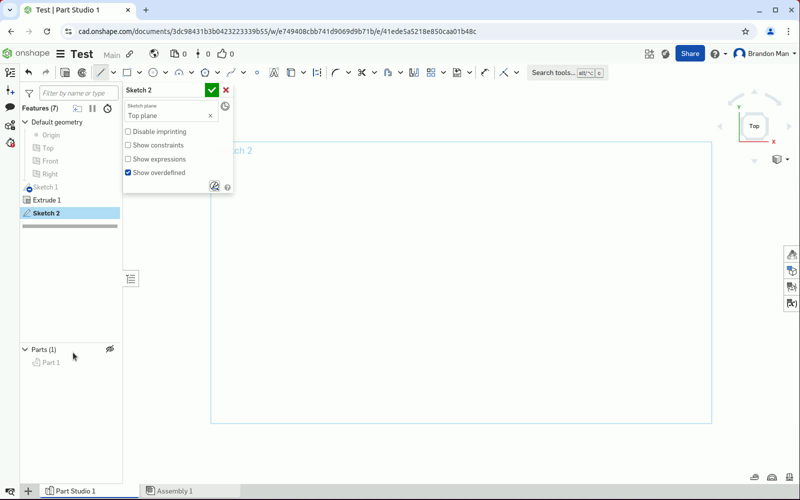
mouse_move(460, 282)
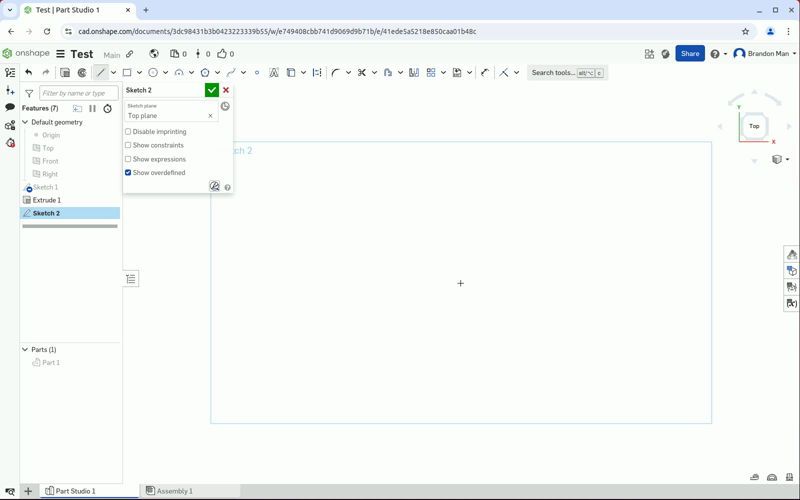
click(460, 282)
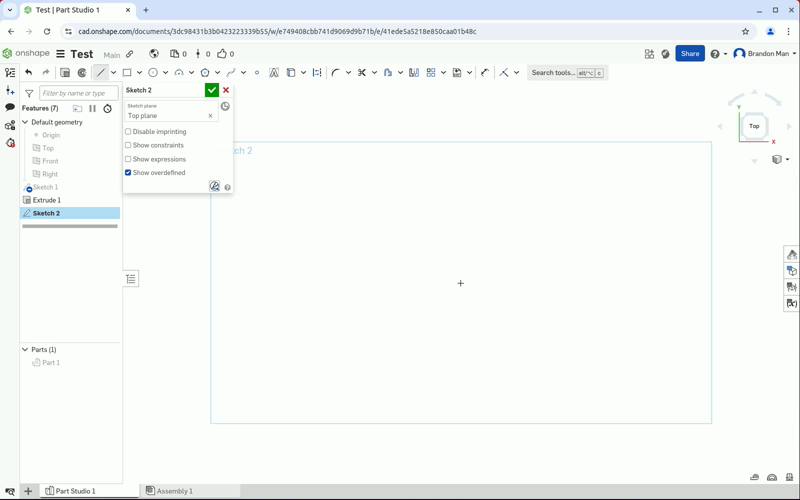
key_up(shift)
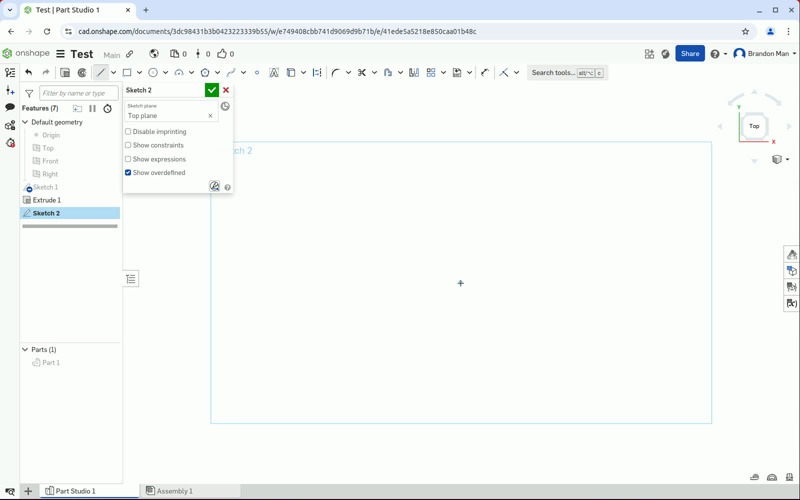
key_down(shift)
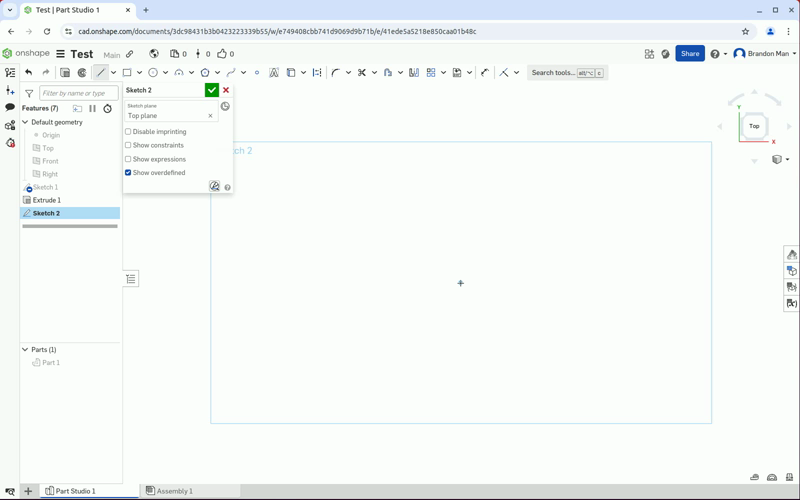
mouse_move(545, 282)
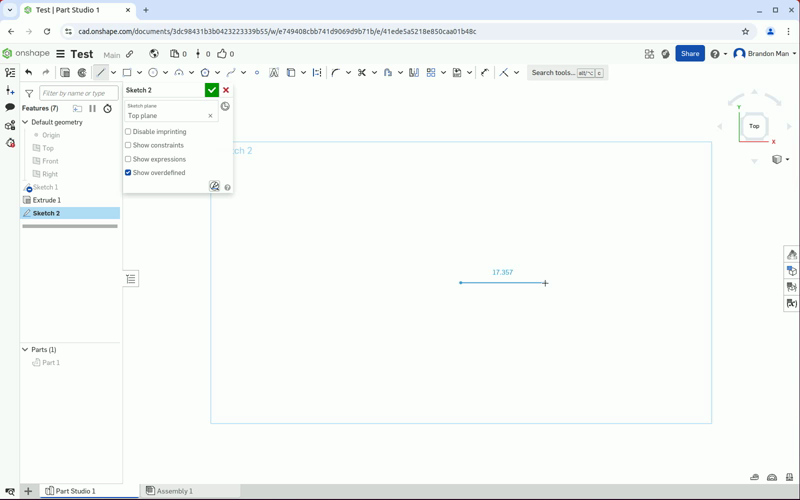
click(545, 282)
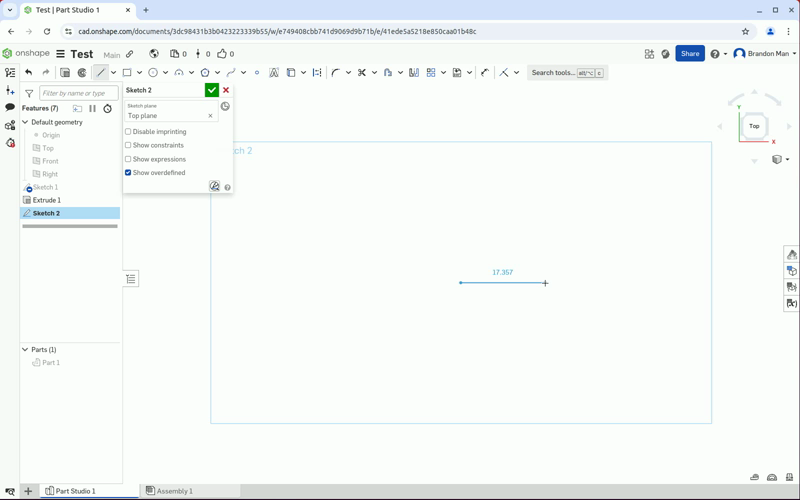
key_up(shift)
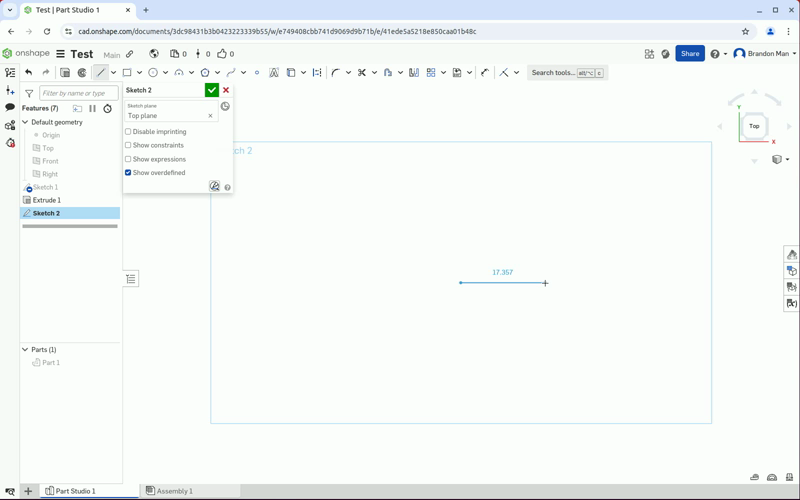
key_down(shift)
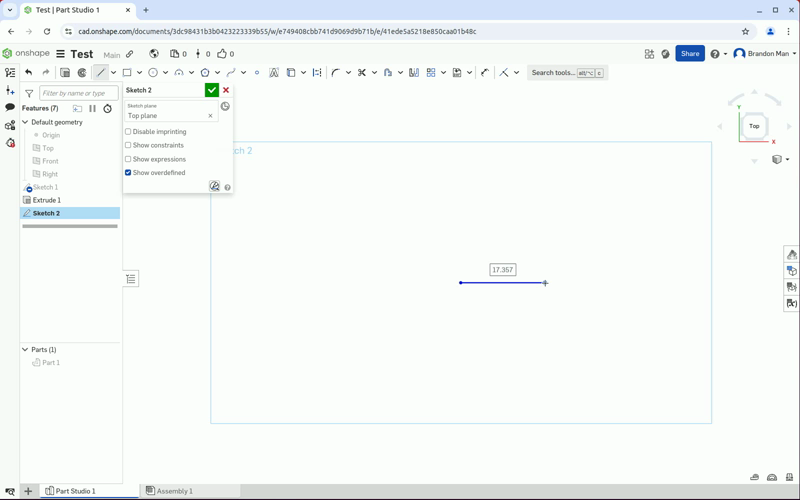
mouse_move(575, 282)
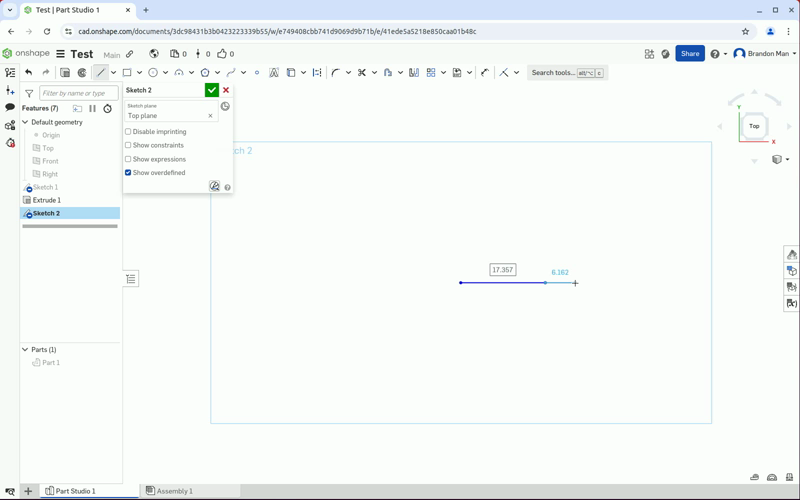
mouse_move(545, 226)
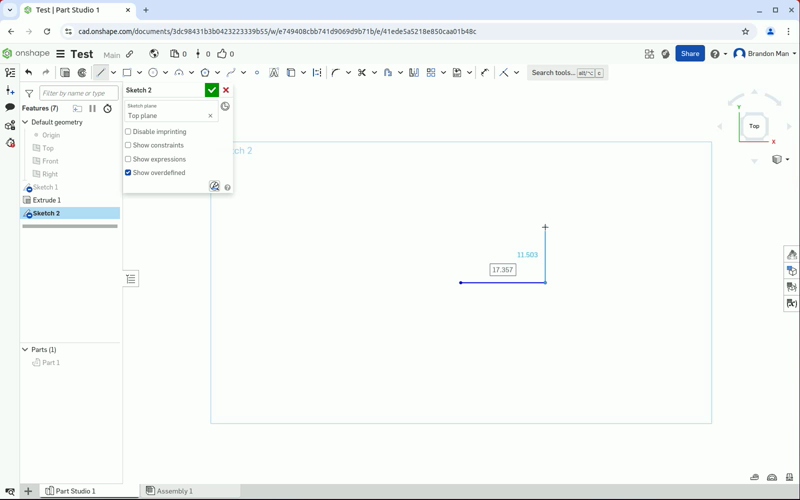
click(545, 226)
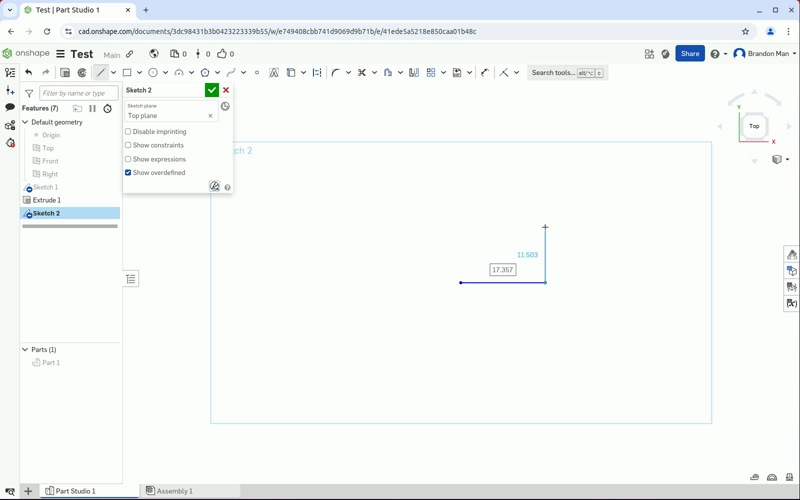
key_up(shift)
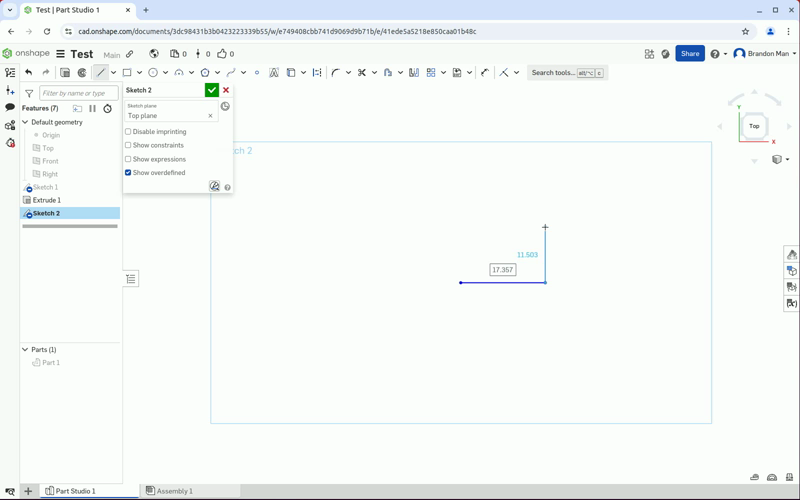
key_down(shift)
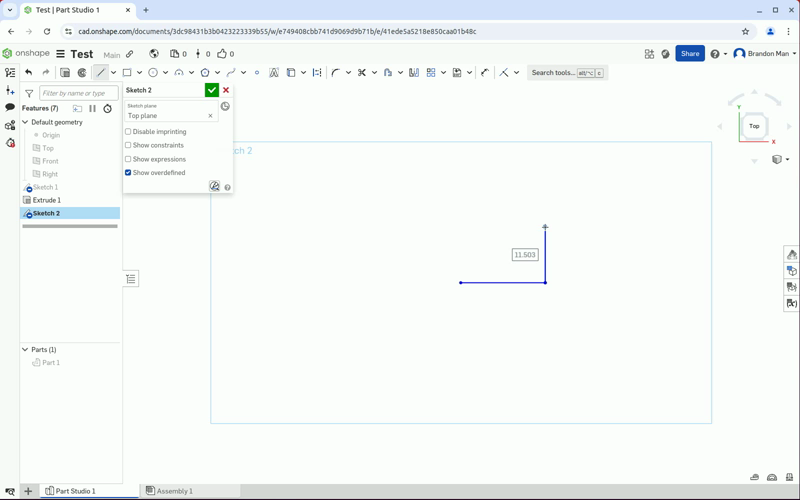
mouse_move(460, 226)
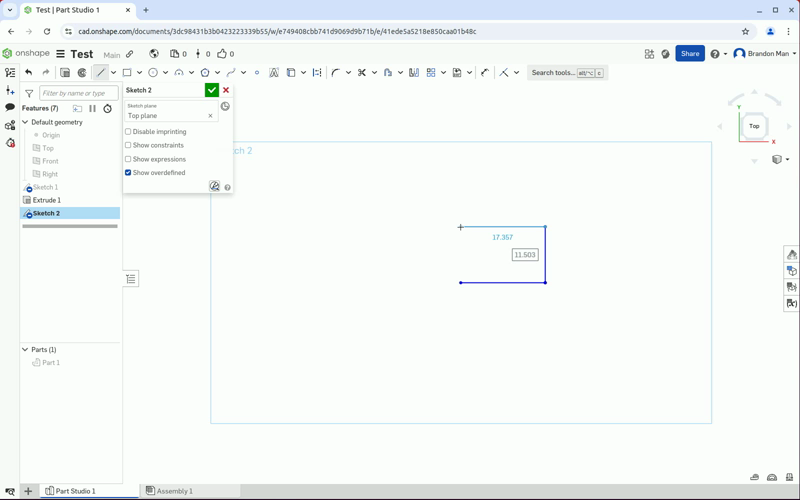
click(460, 226)
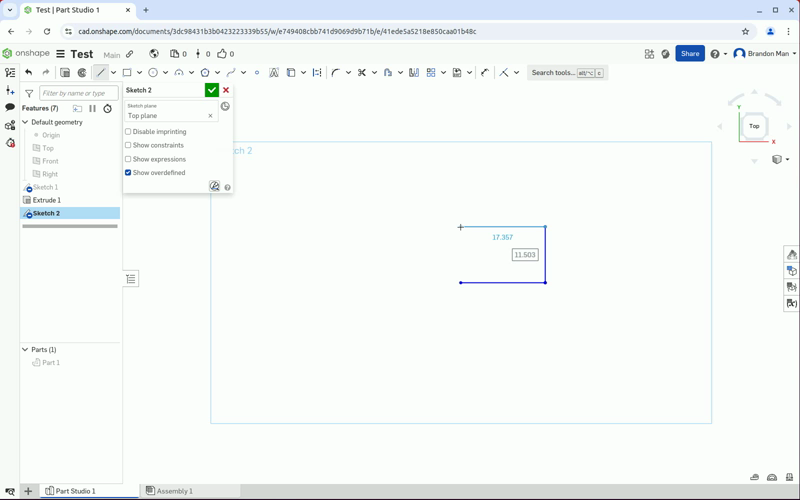
key_up(shift)
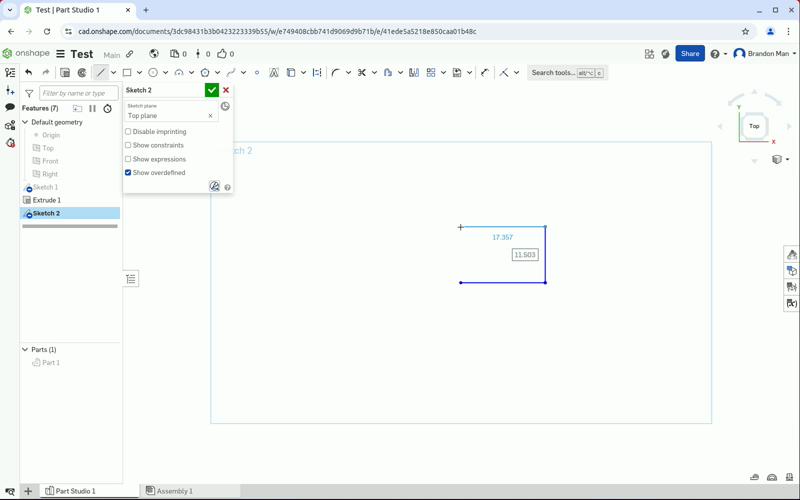
mouse_move(490, 226)
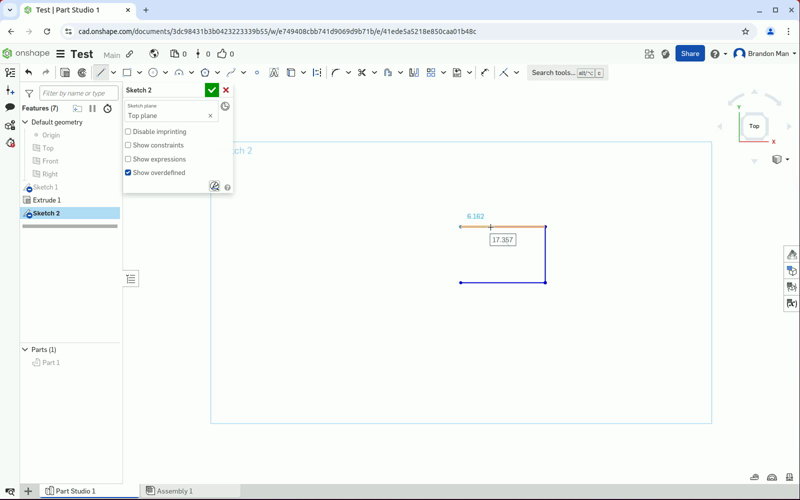
key_down(shift)
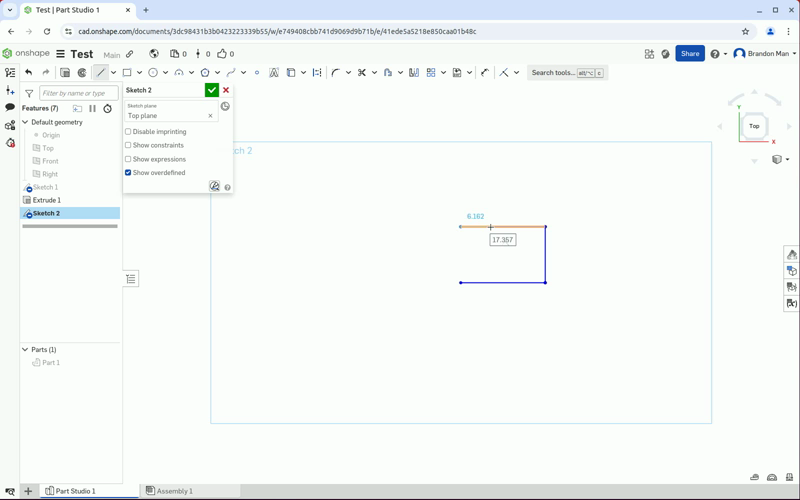
mouse_move(460, 282)
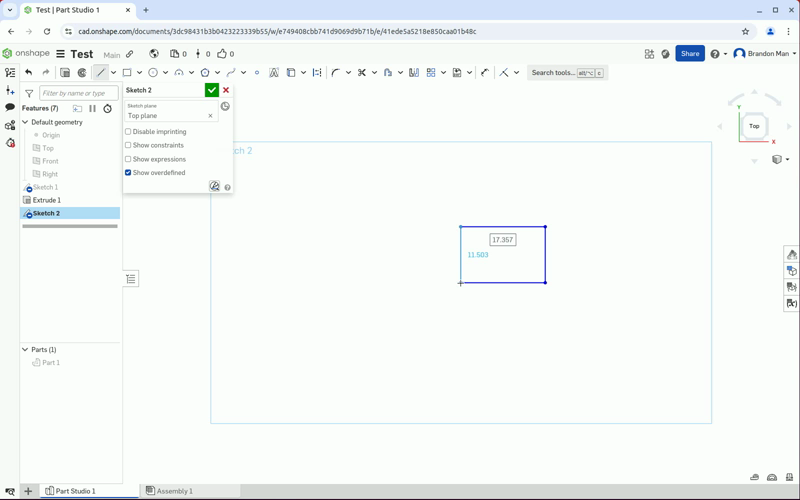
key_up(shift)
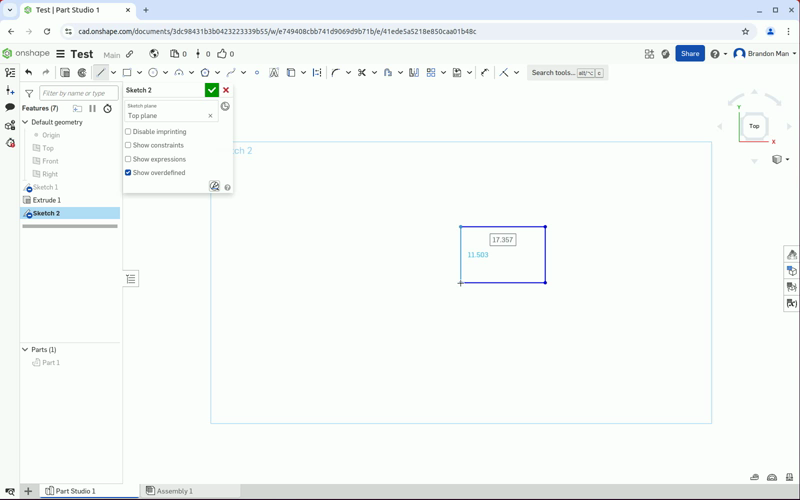
click(460, 282)
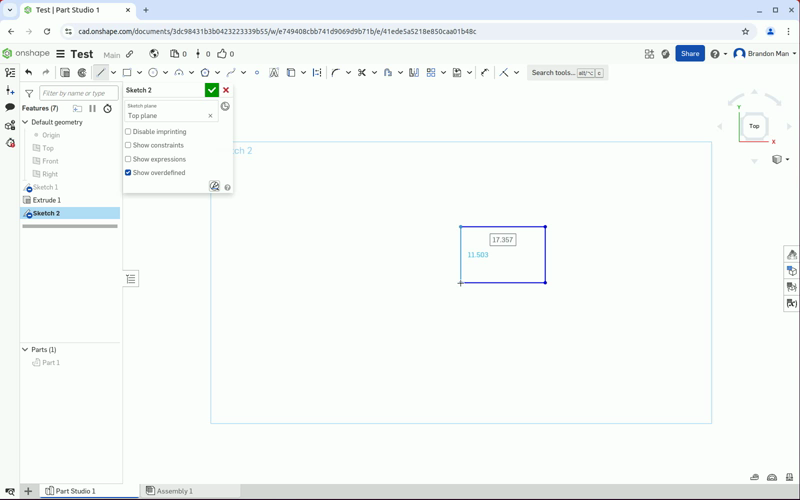
key(esc)
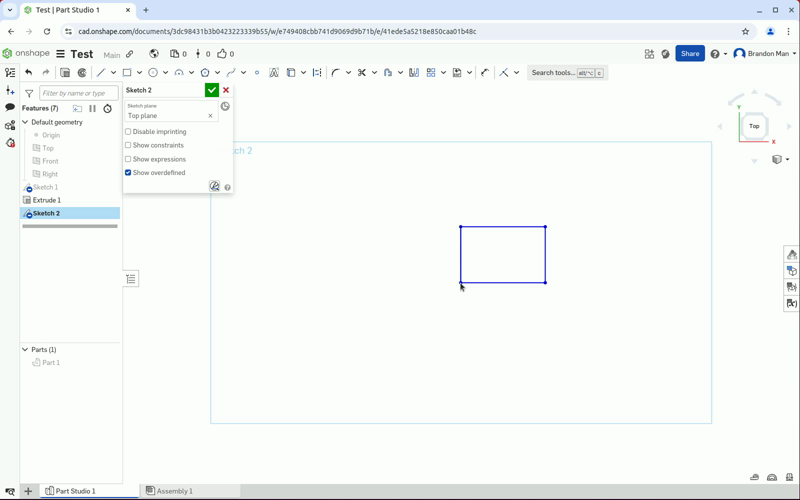
mouse_move(497, 251)
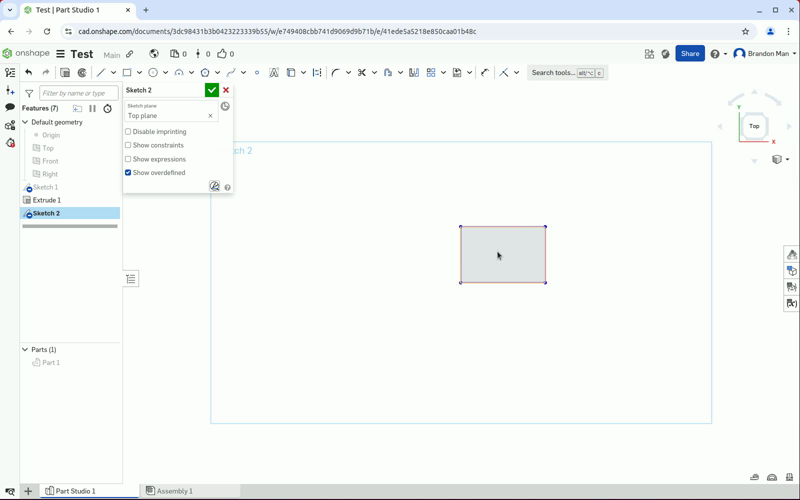
click(497, 251)
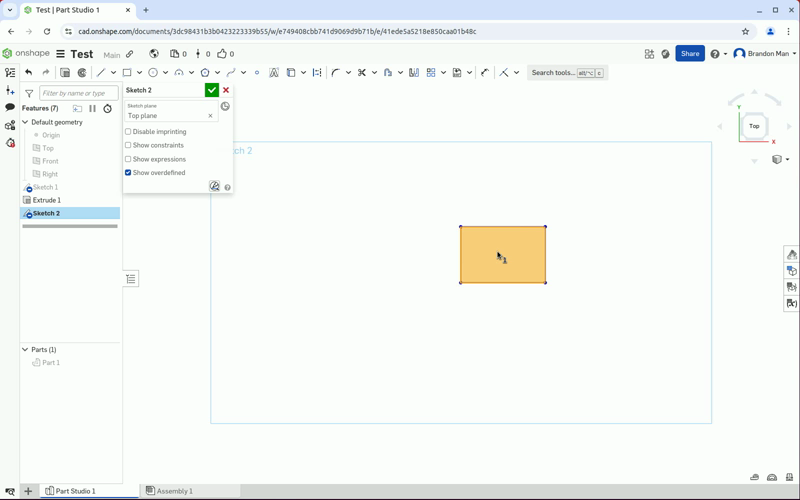
mouse_move(73, 352)
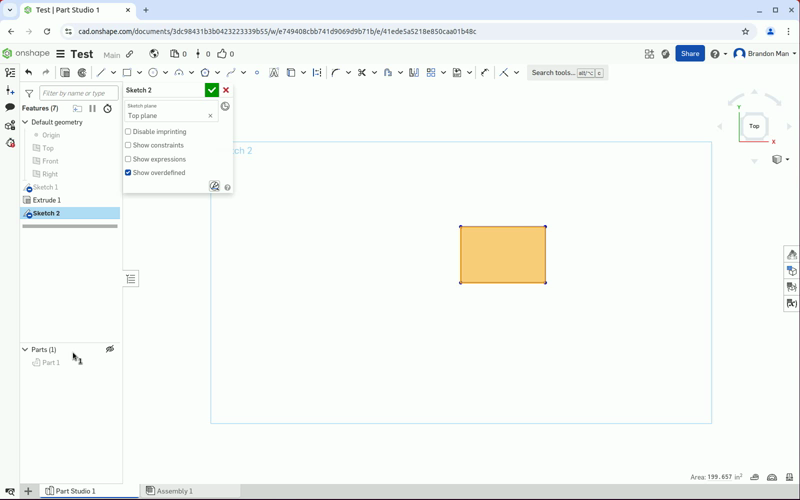
key(shift+y)
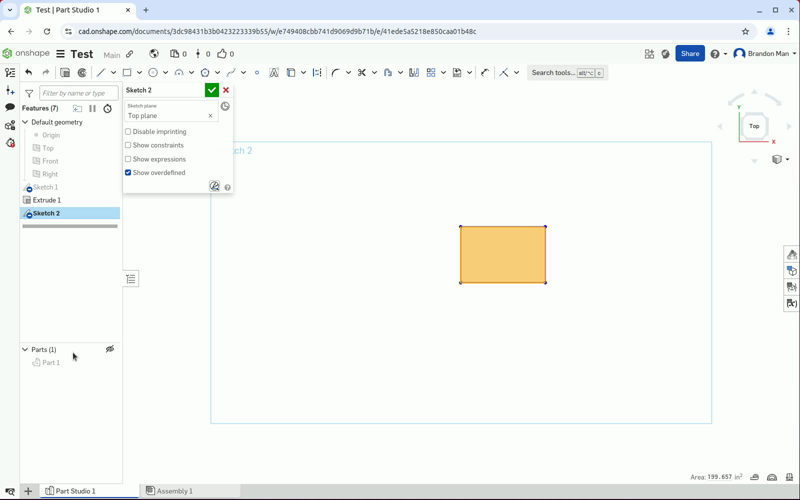
key(shift+e)
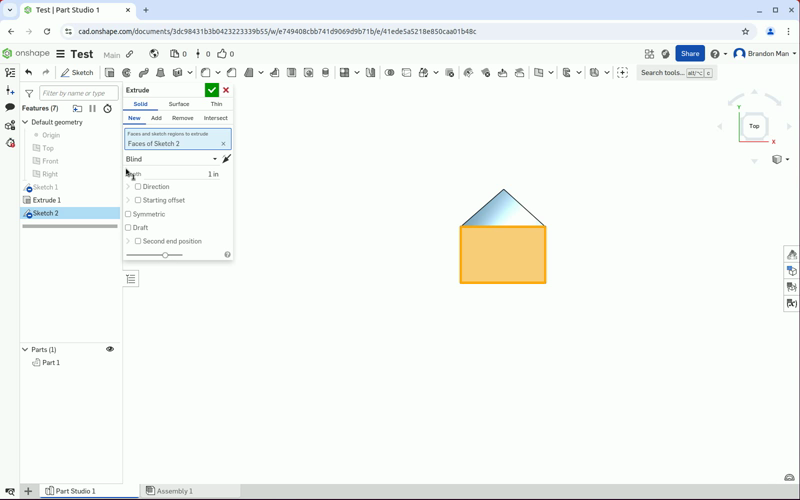
mouse_move(143, 106)
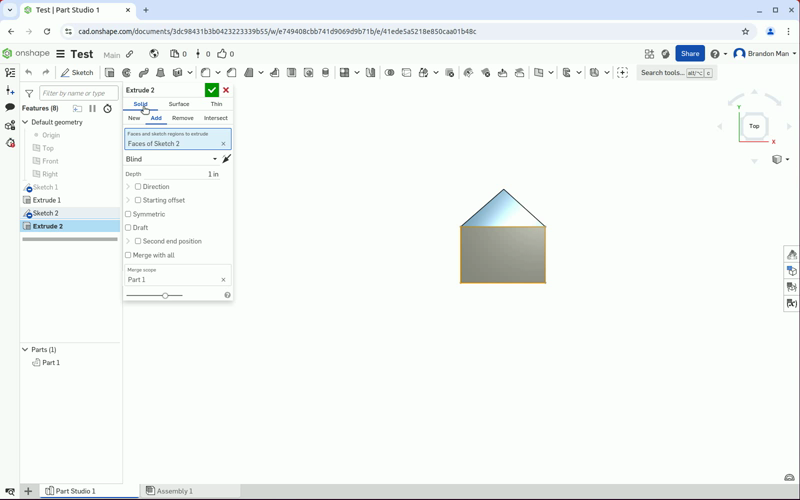
click(143, 106)
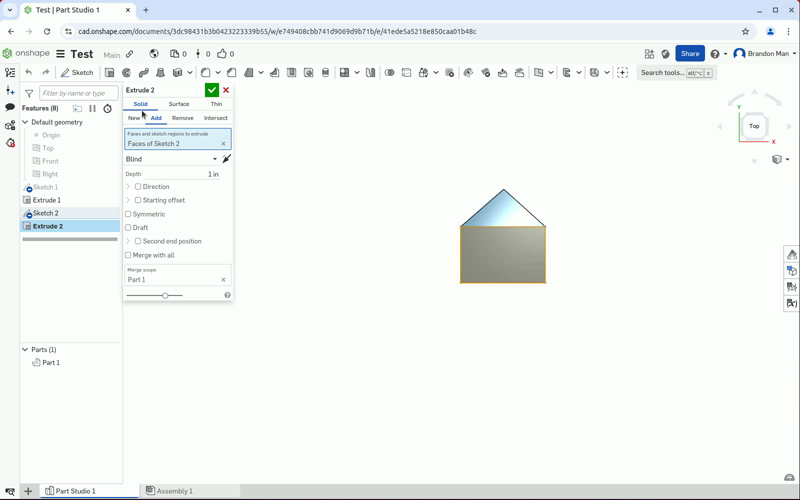
mouse_move(137, 120)
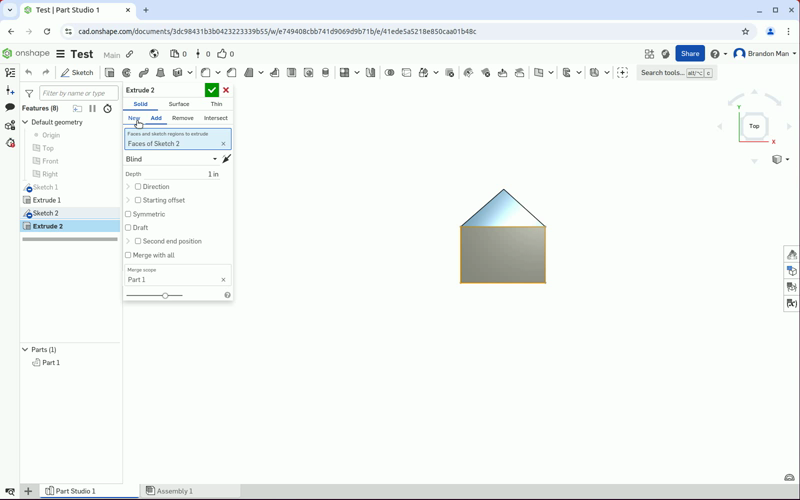
click(137, 120)
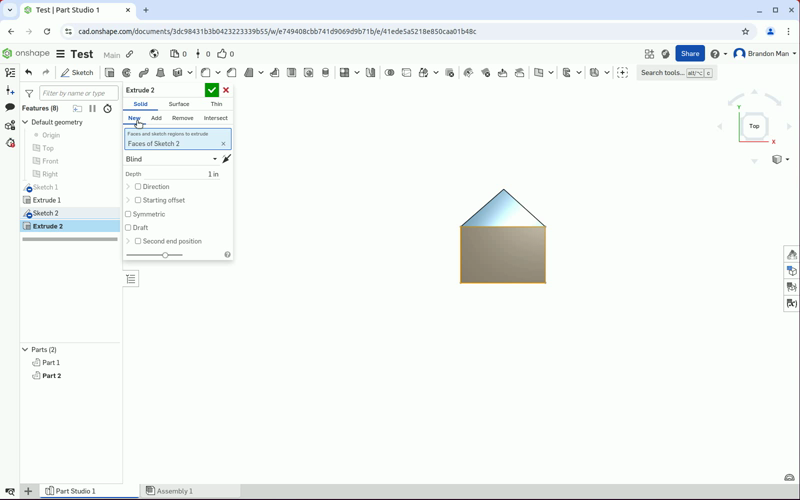
key(tab, 4)
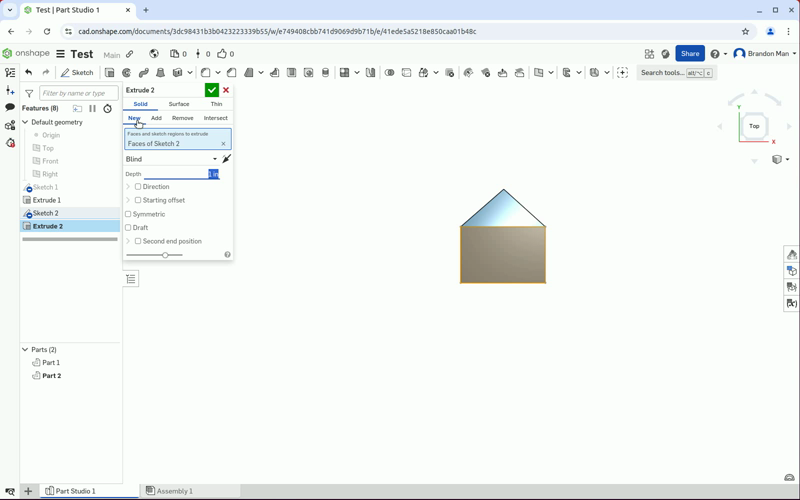
text(23.108)
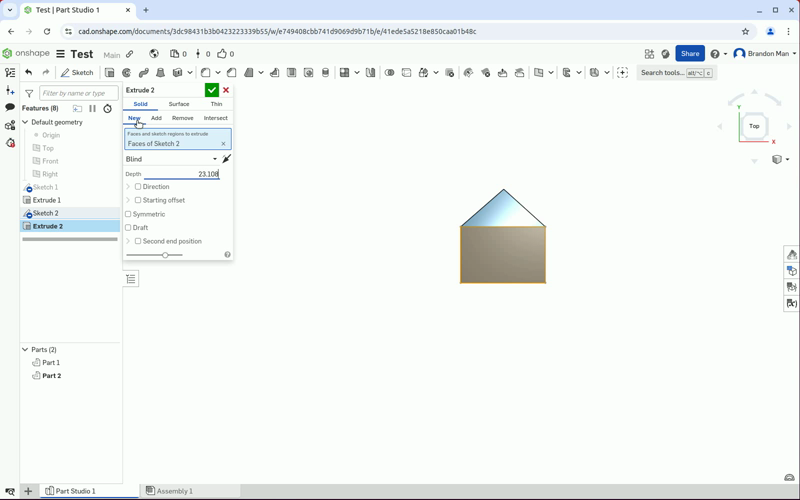
key(enter)
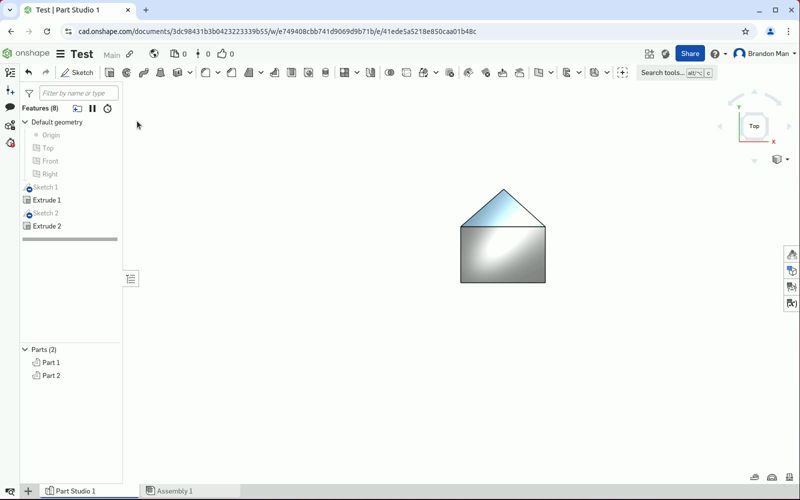
key(shift+h)
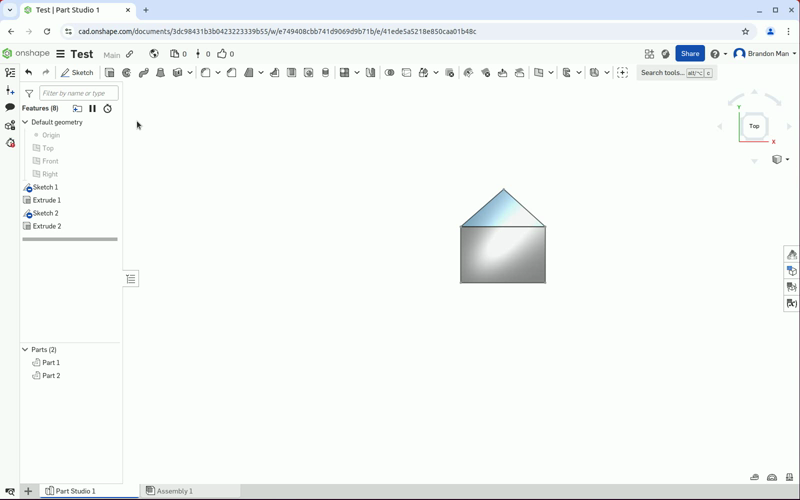
key(shift+h)
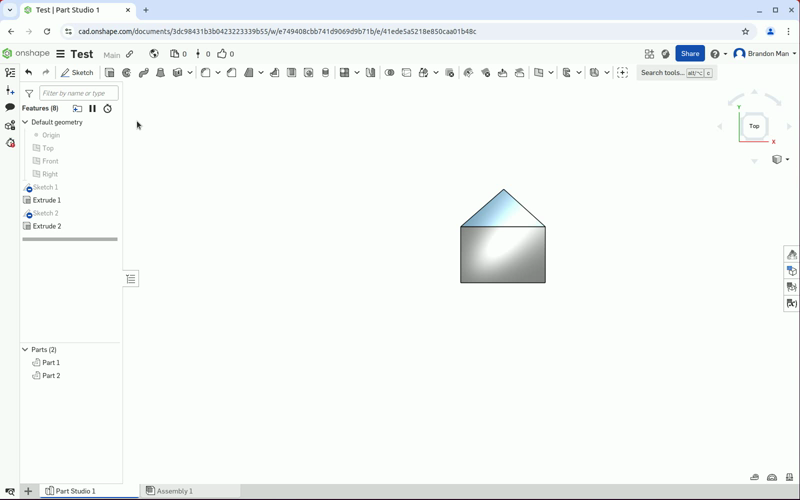
mouse_move(73, 189)
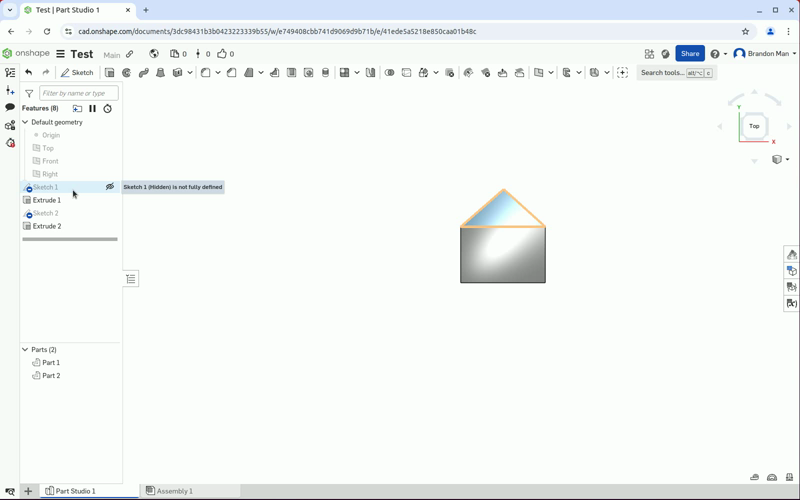
click(73, 189)
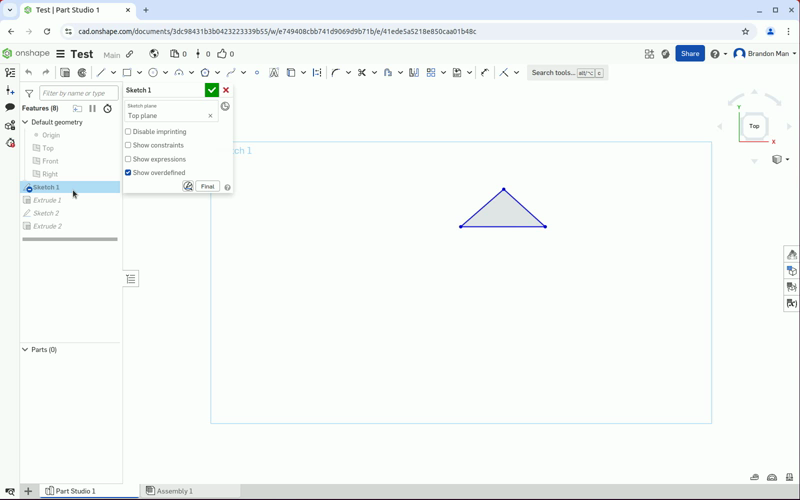
mouse_move(229, 92)
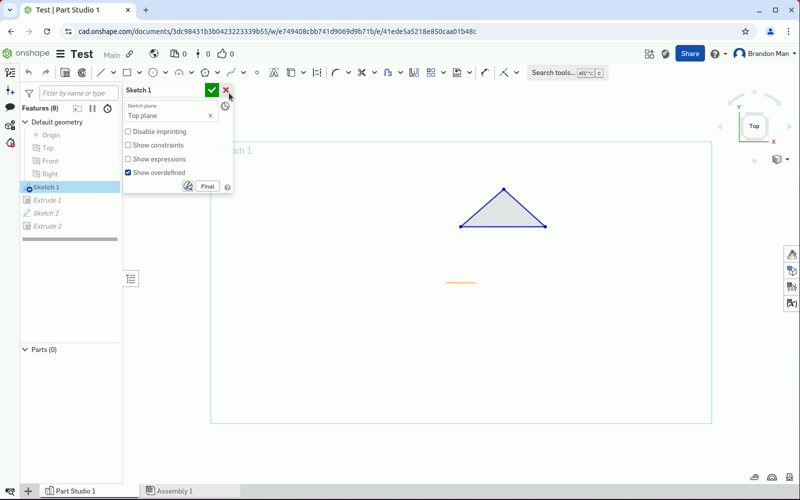
click(229, 92)
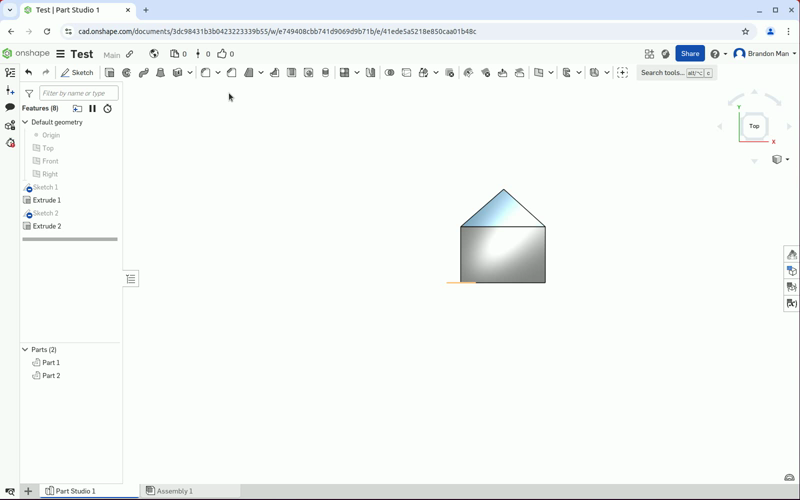
mouse_move(73, 352)
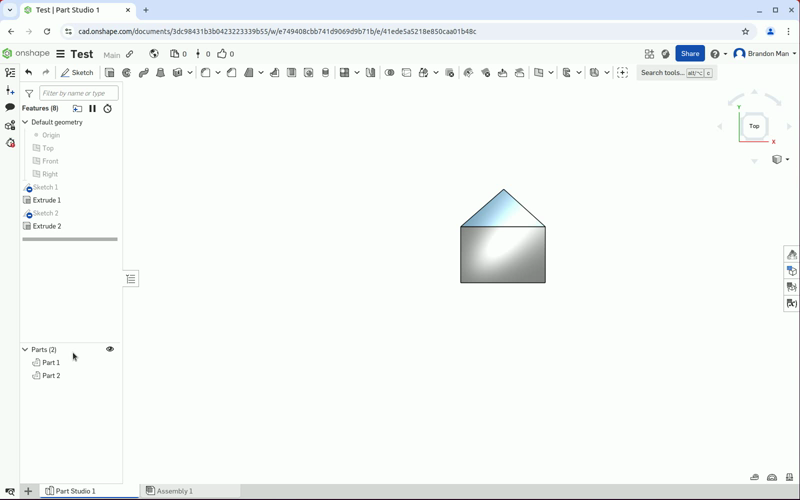
key(y)
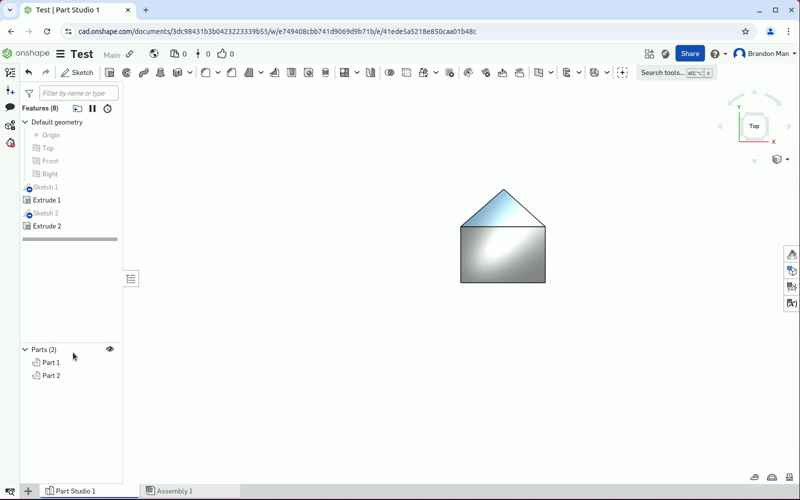
key(shift+p)
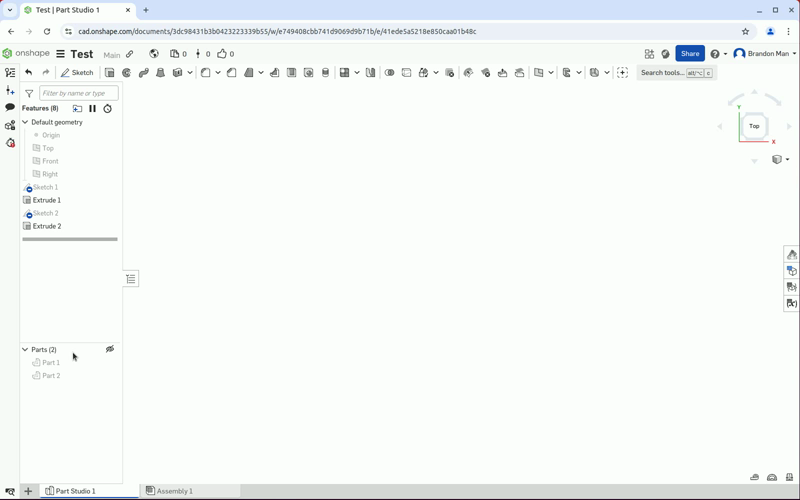
key(space)
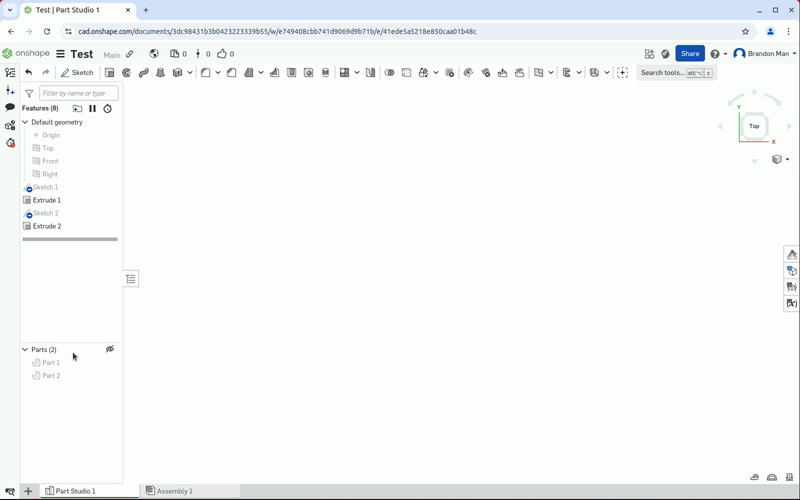
key_down(shift)
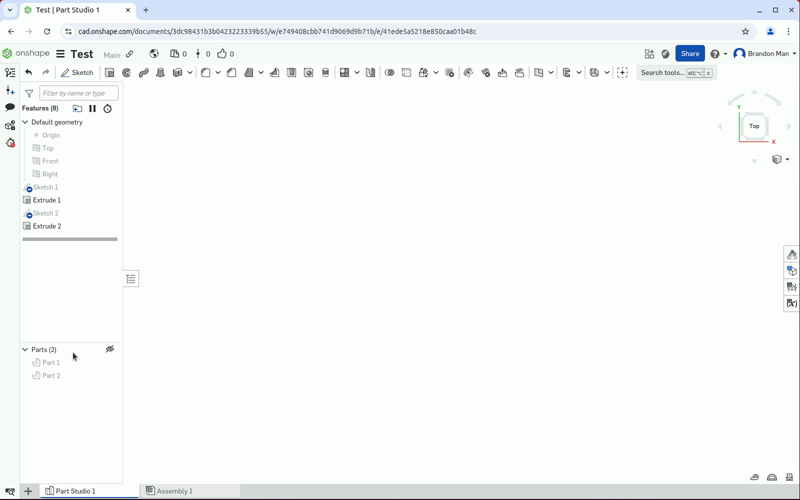
key(up)
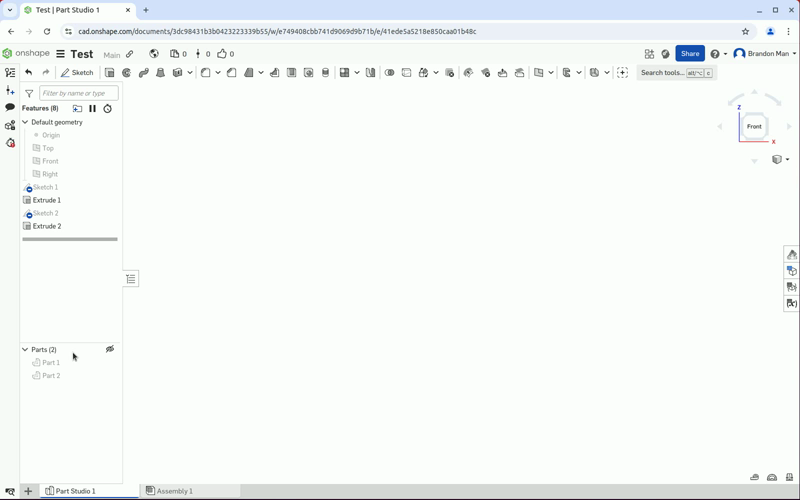
key_up(shift)
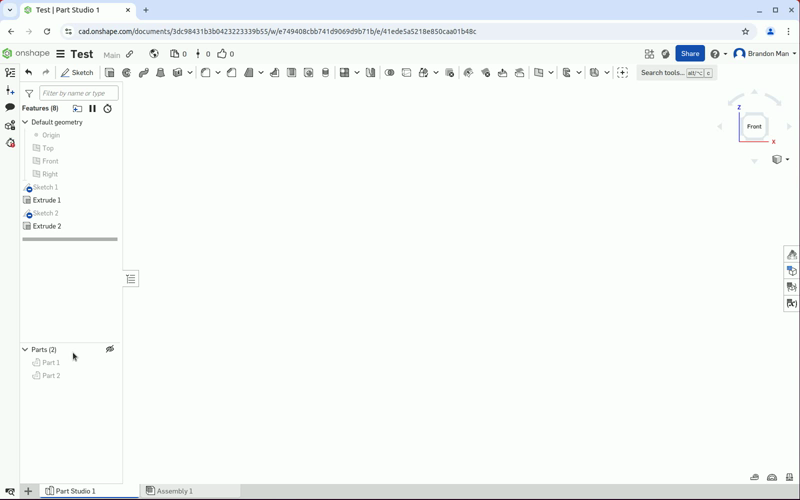
mouse_move(73, 352)
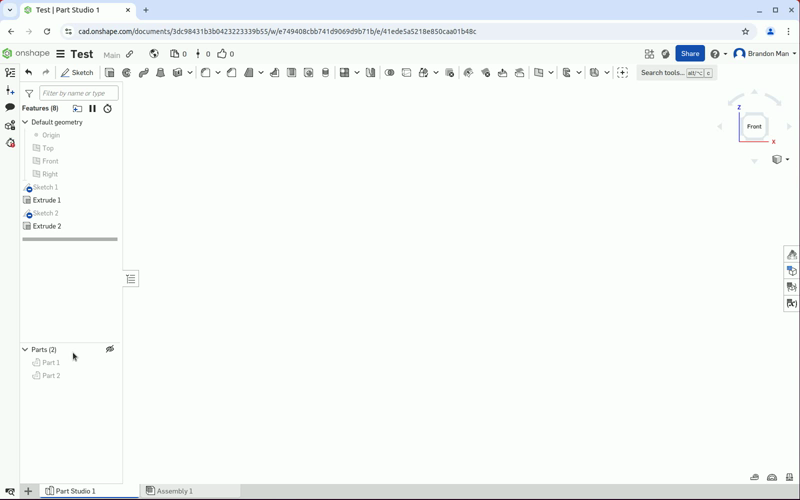
key(shift+y)
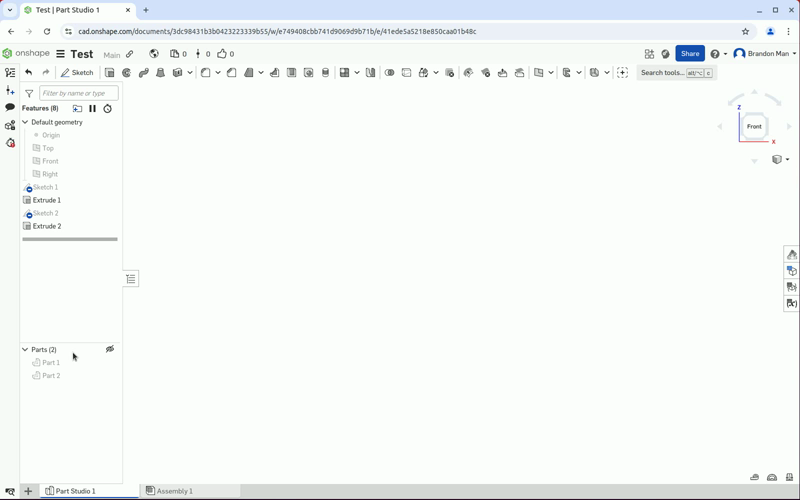
key(shift+s)
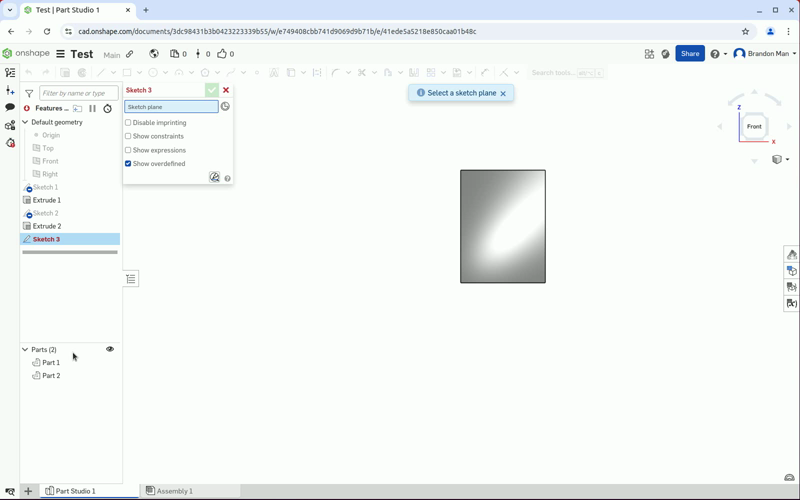
mouse_move(73, 163)
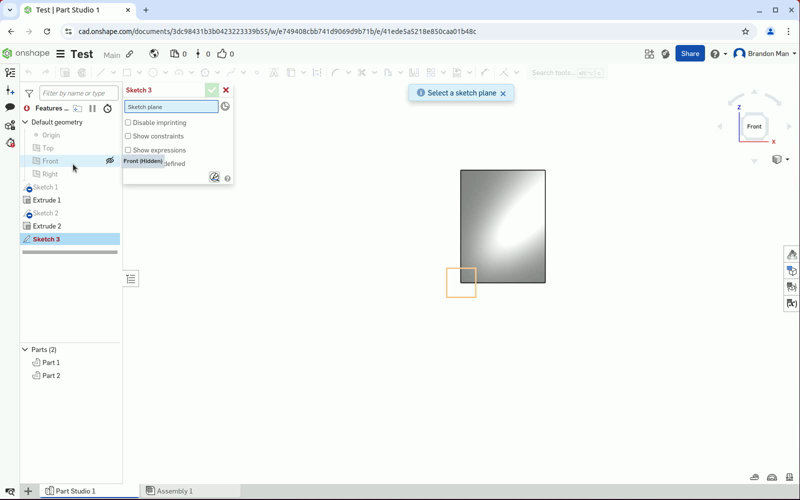
click(73, 163)
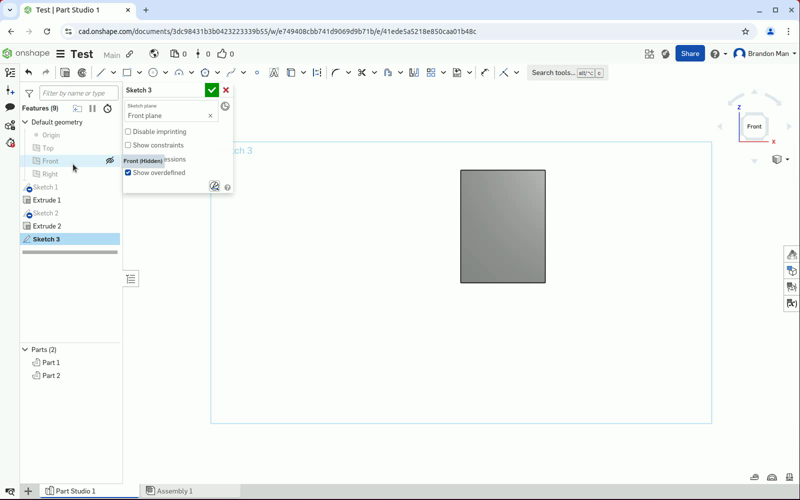
mouse_move(73, 352)
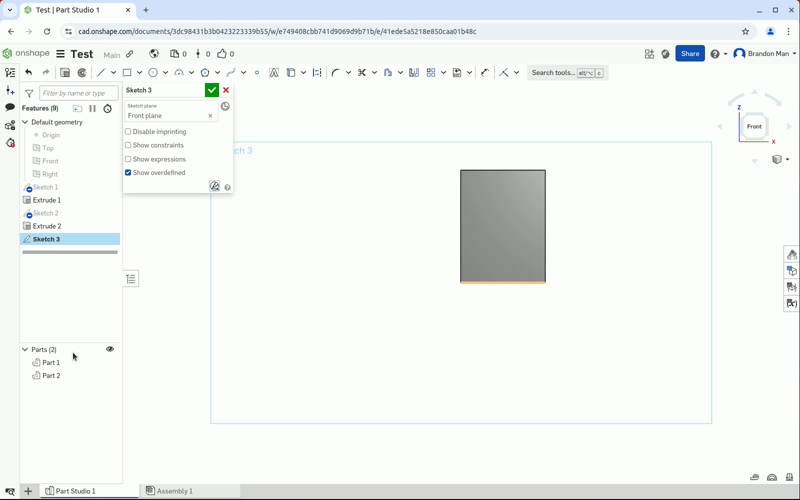
key(y)
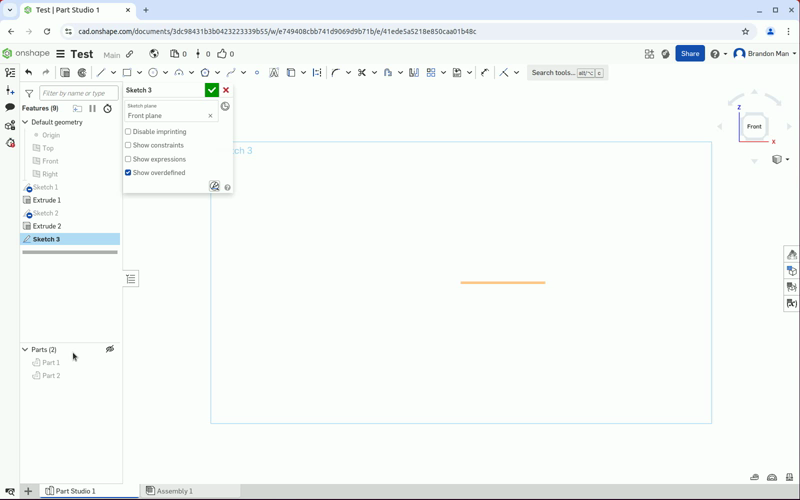
key(l)
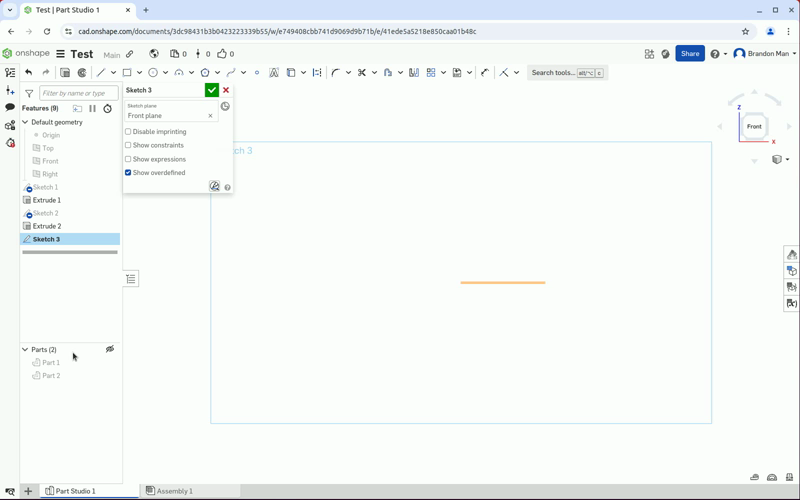
key_down(shift)
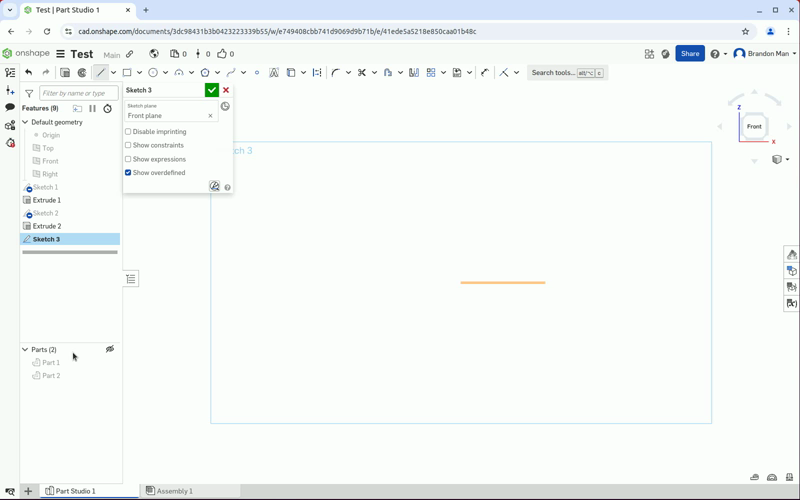
mouse_move(463, 280)
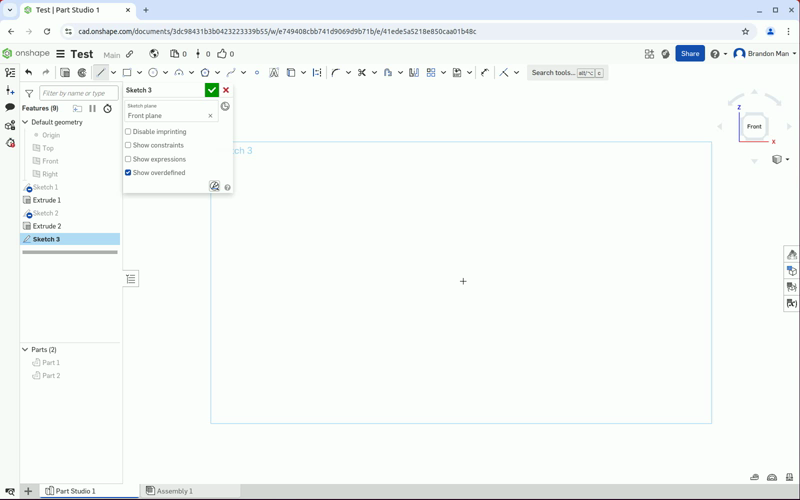
click(463, 280)
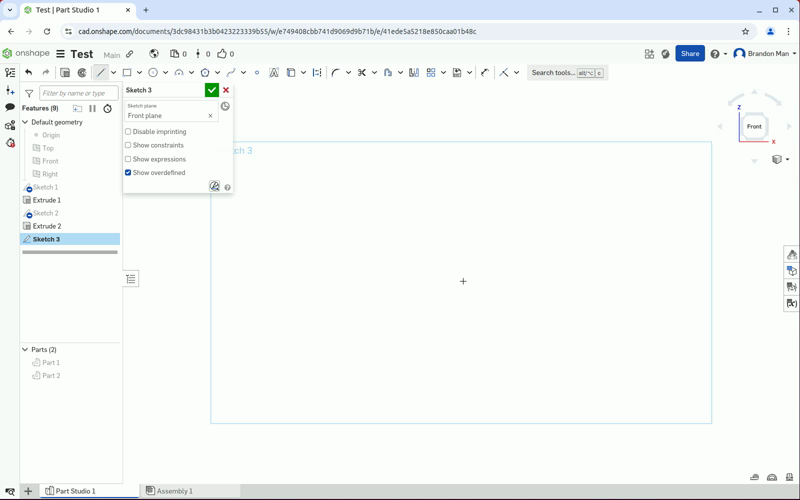
key_up(shift)
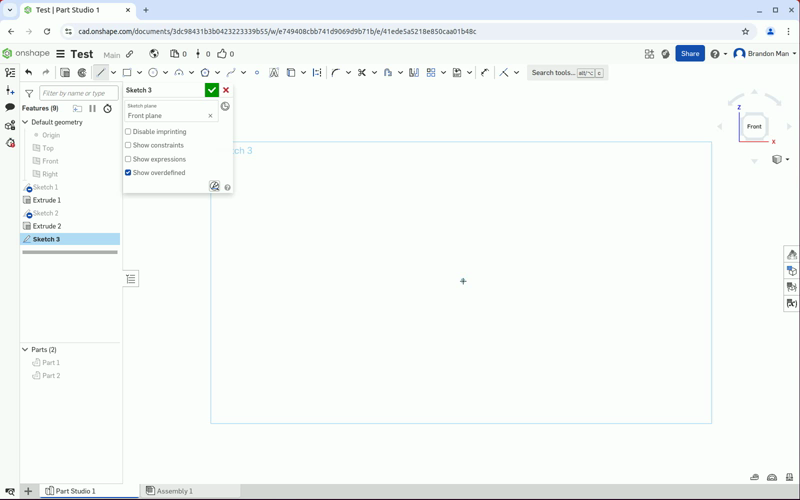
key_down(shift)
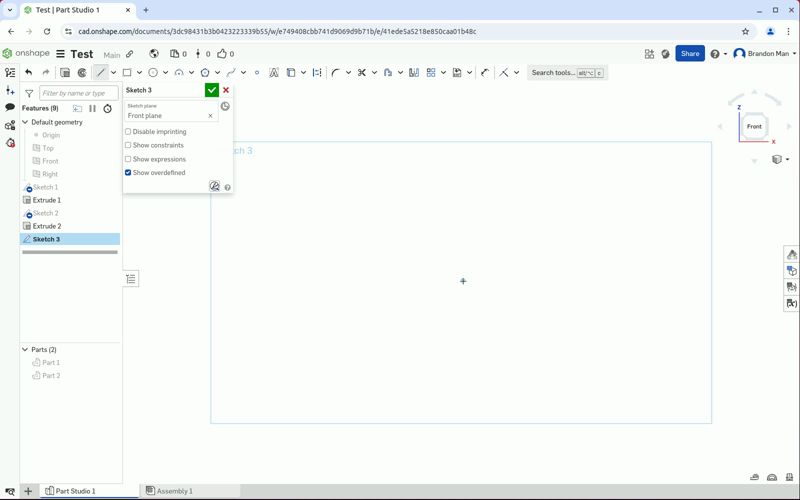
mouse_move(541, 280)
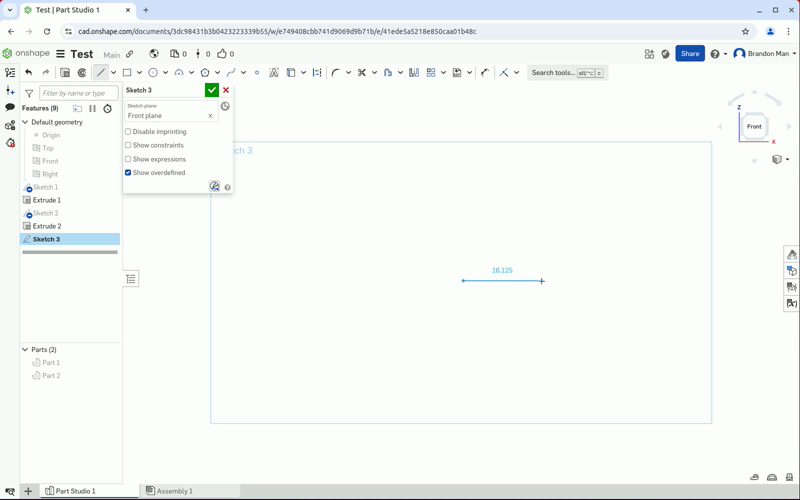
click(541, 280)
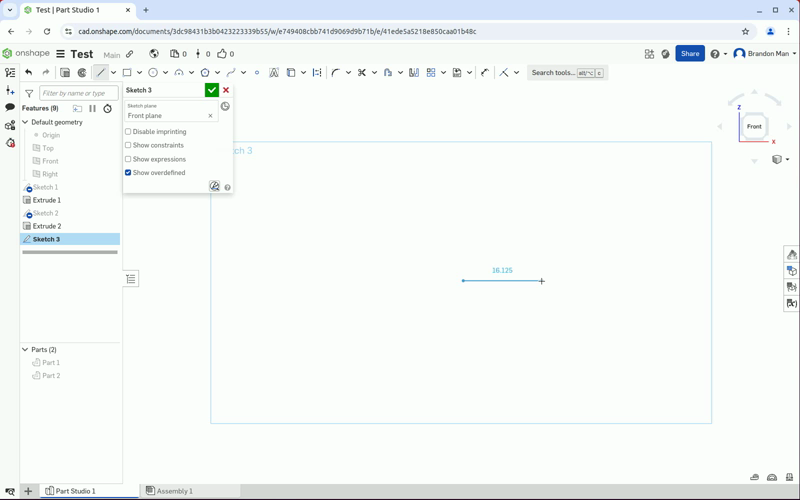
key_up(shift)
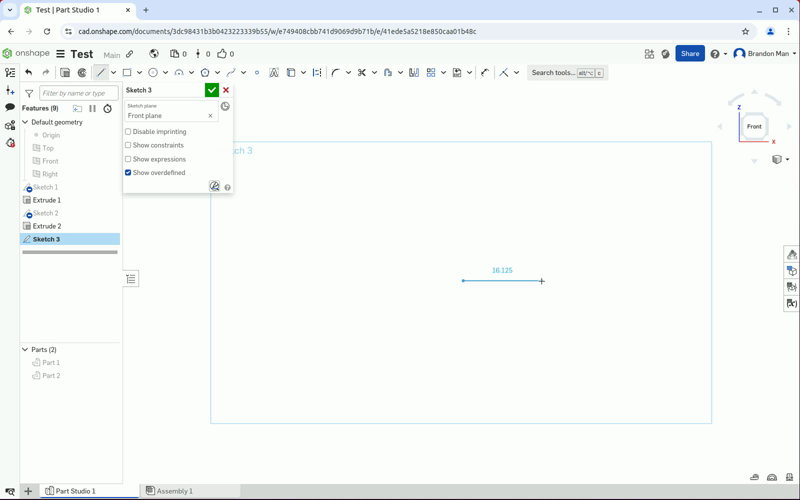
key_down(shift)
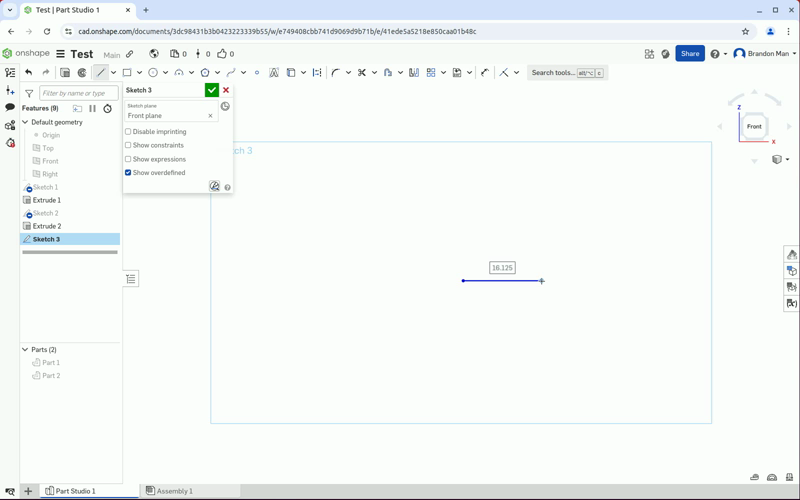
mouse_move(541, 173)
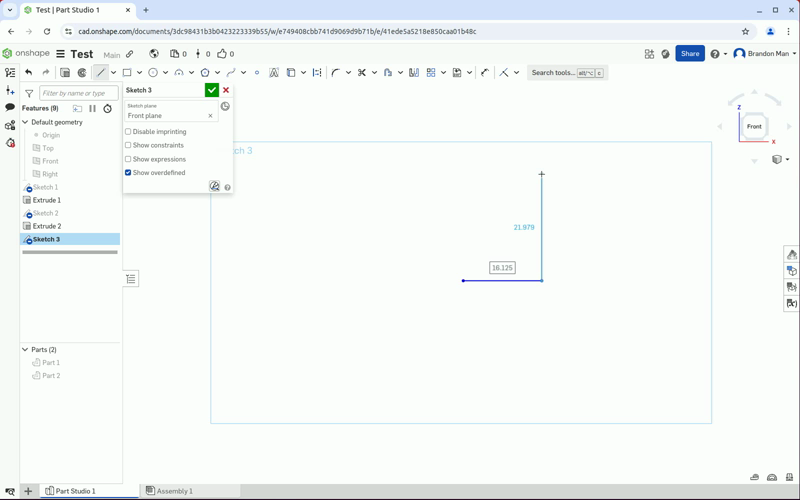
click(541, 173)
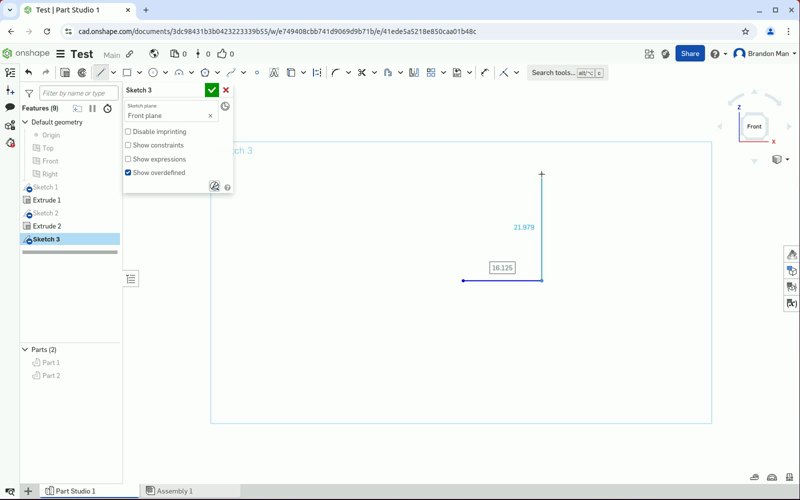
key_up(shift)
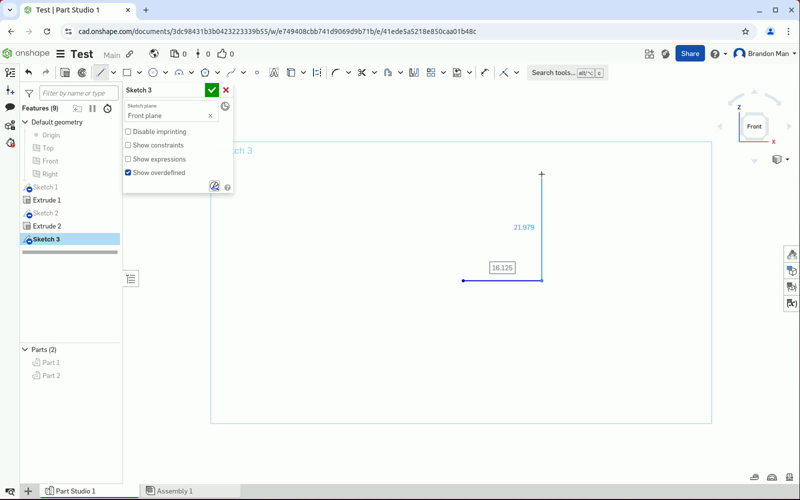
key_down(shift)
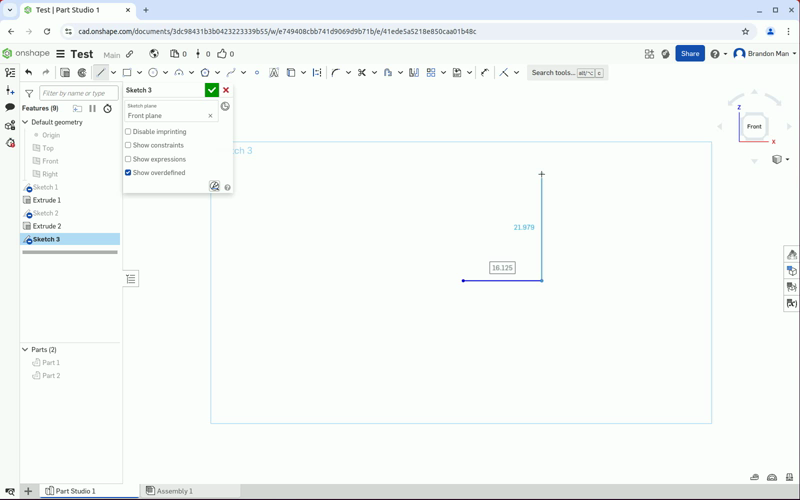
mouse_move(463, 173)
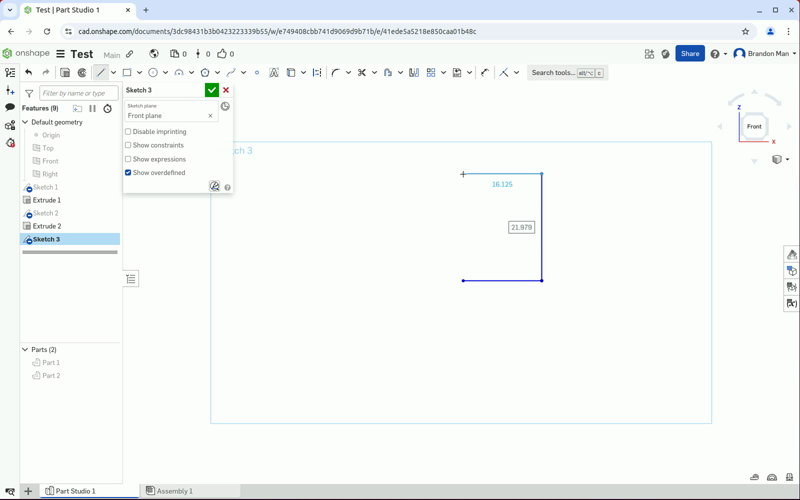
click(463, 173)
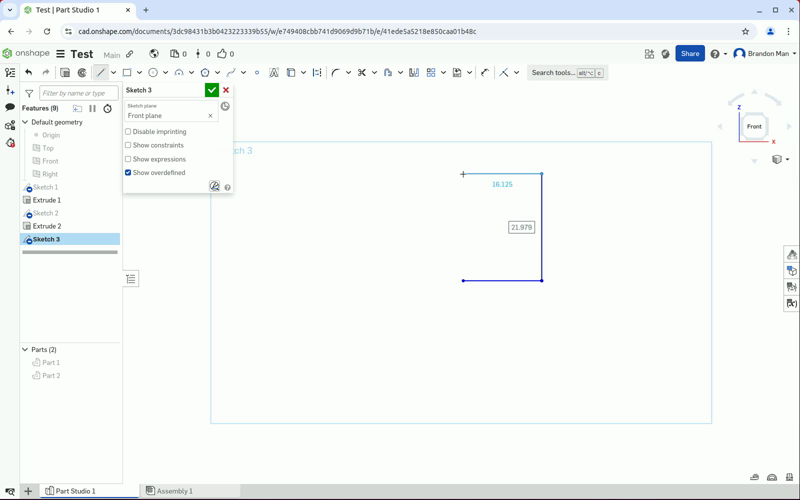
key_up(shift)
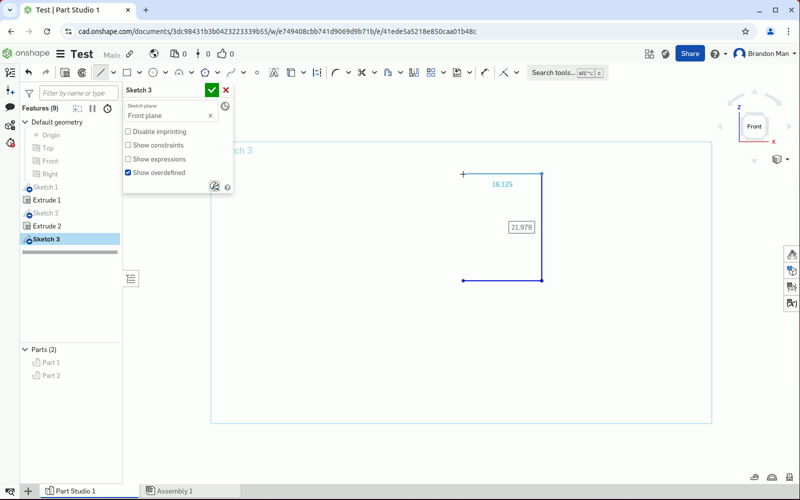
key_down(shift)
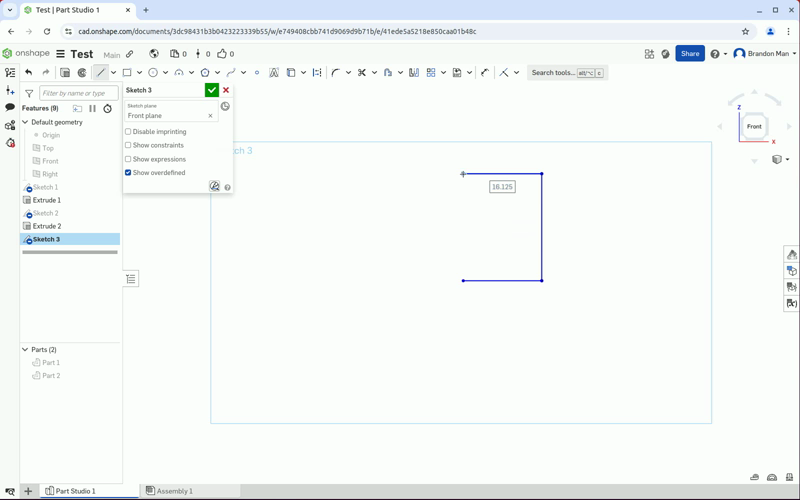
mouse_move(463, 280)
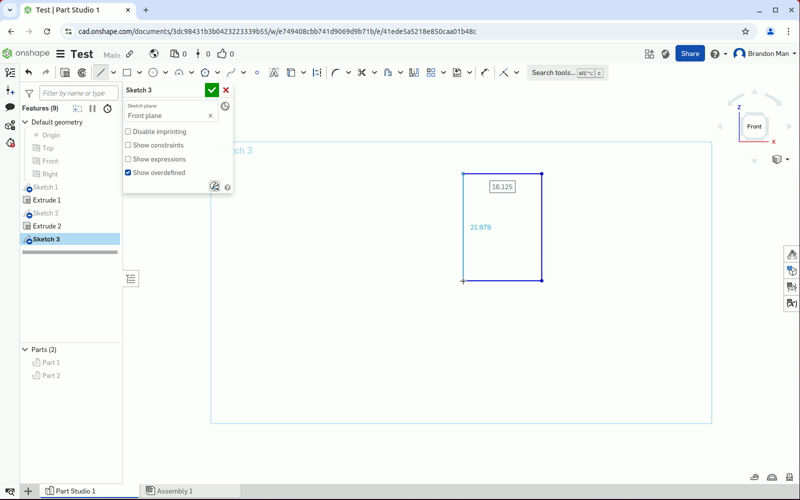
key_up(shift)
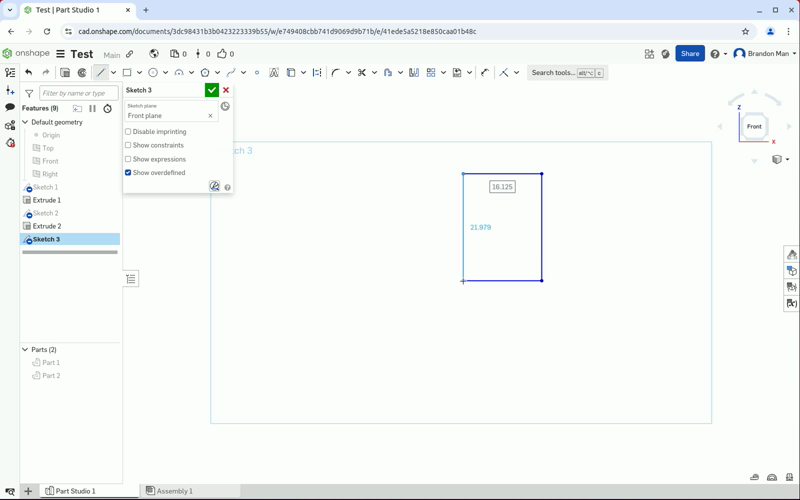
click(463, 280)
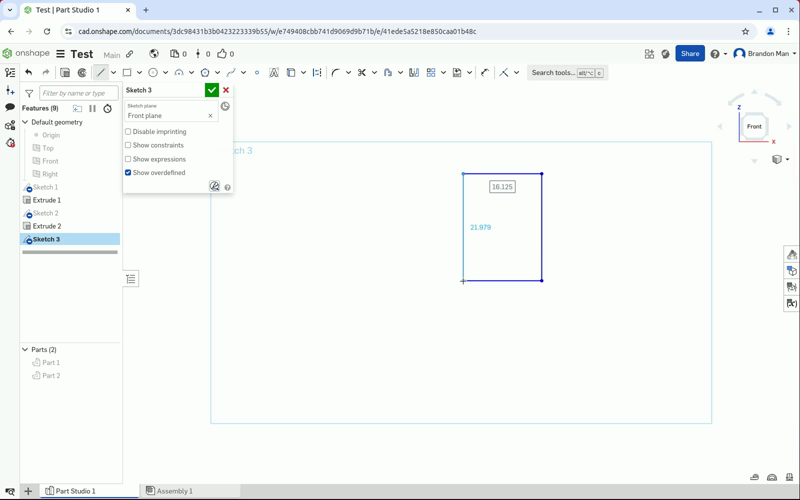
key(esc)
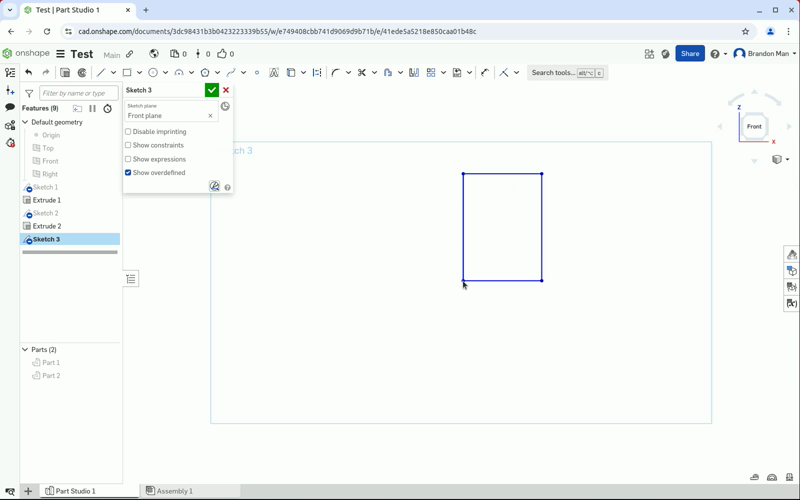
mouse_move(531, 235)
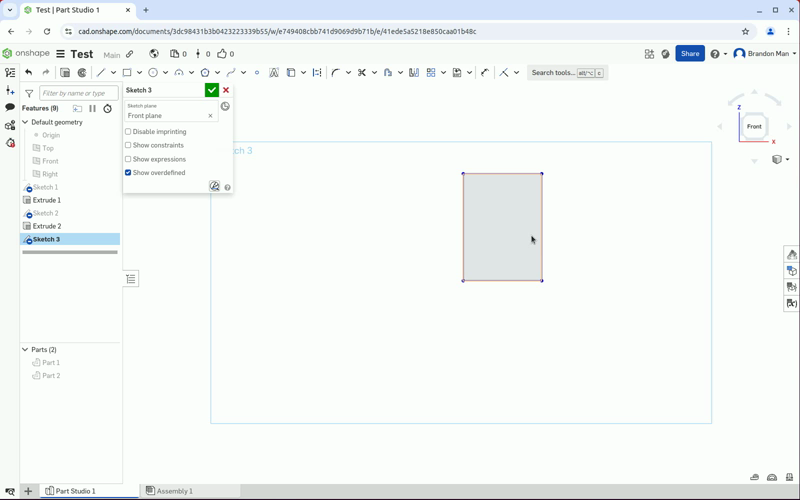
click(531, 235)
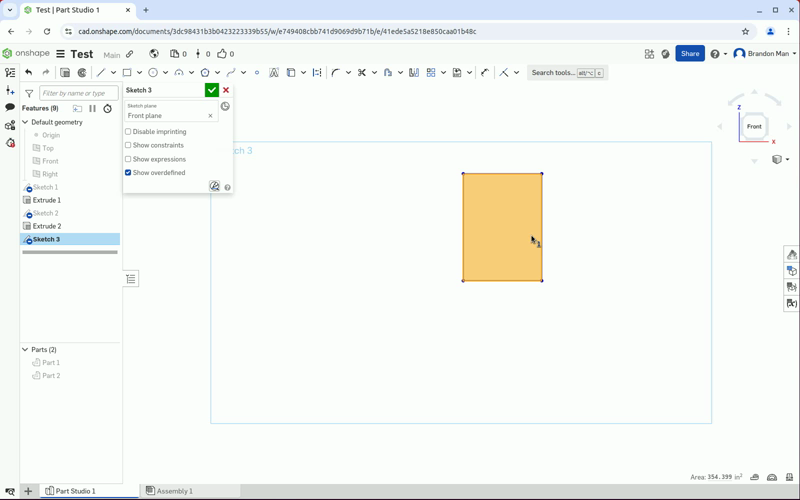
mouse_move(73, 352)
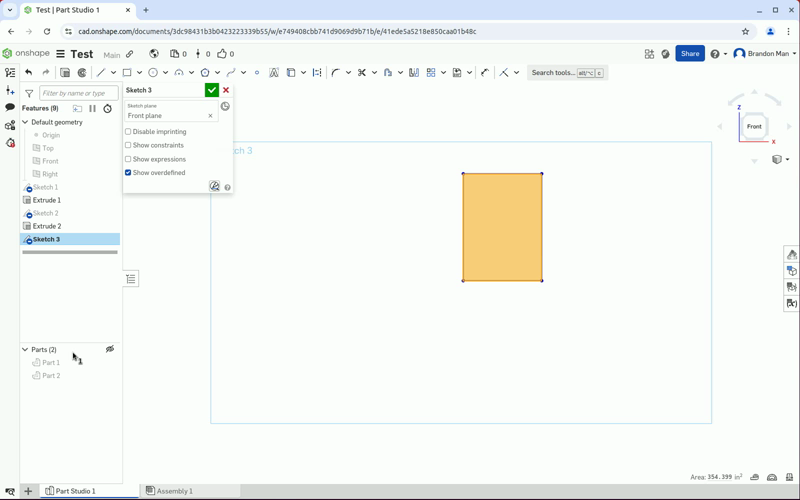
key(shift+y)
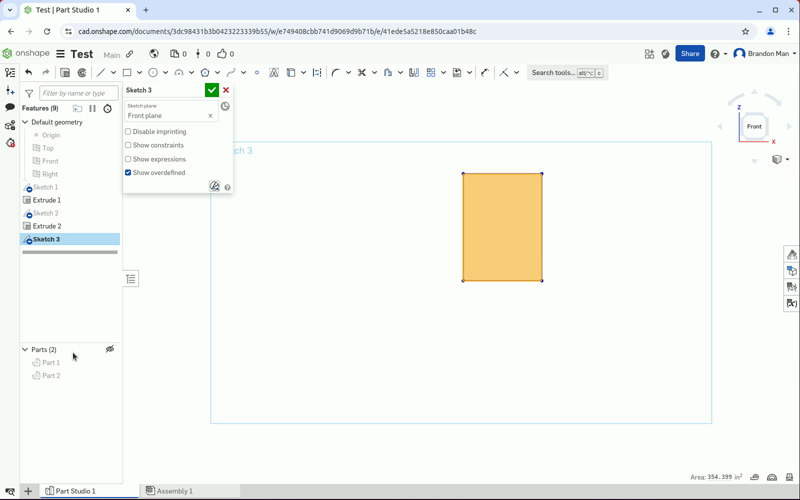
key(shift+e)
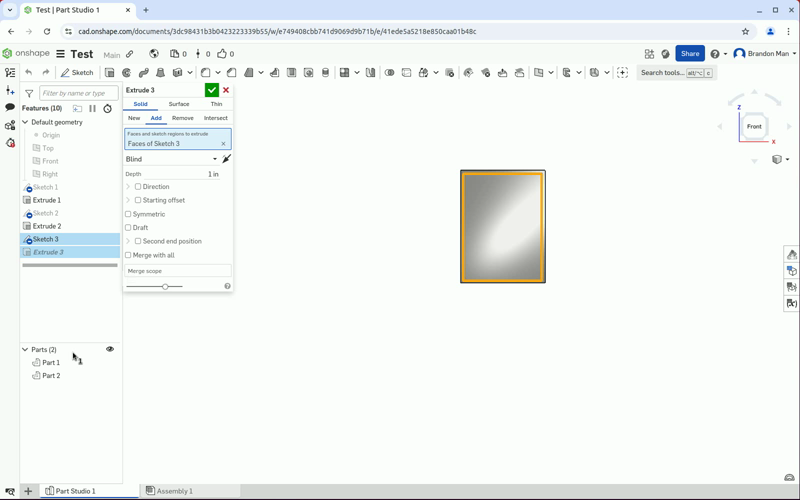
mouse_move(143, 106)
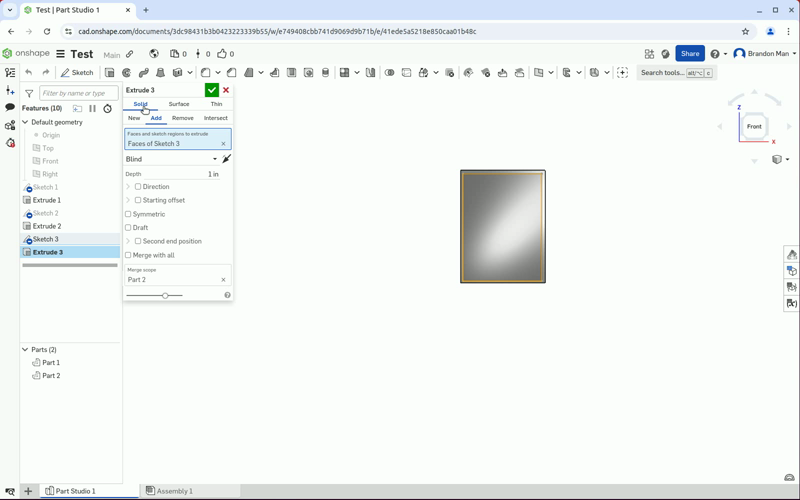
click(143, 106)
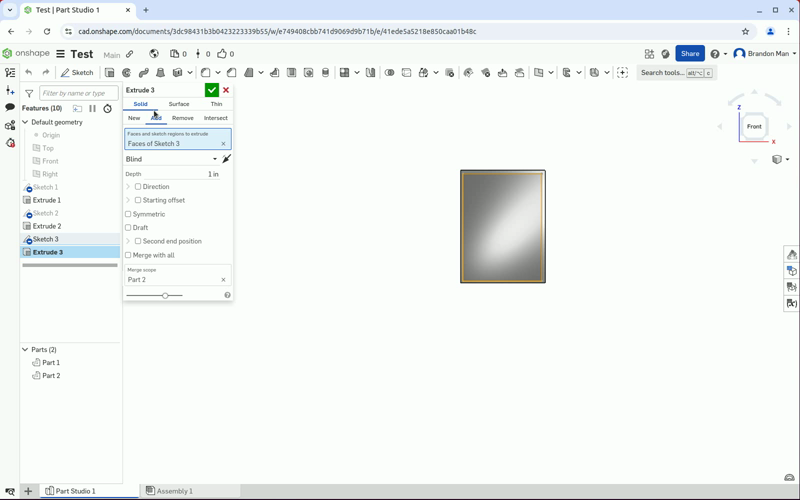
mouse_move(186, 120)
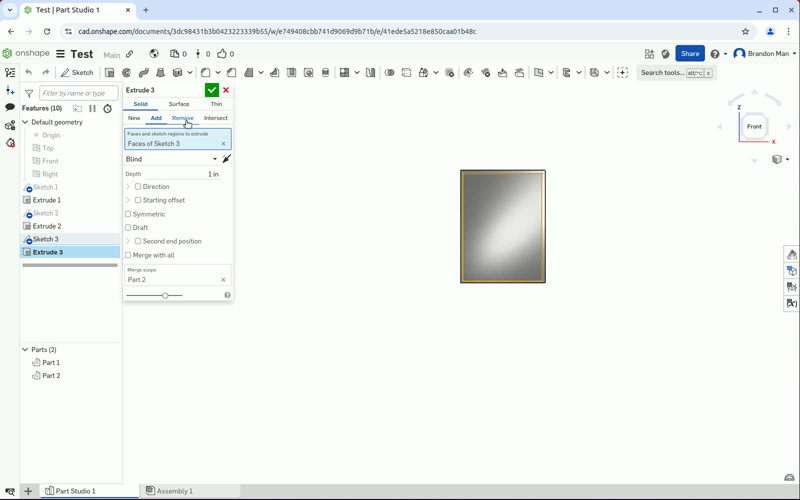
click(186, 120)
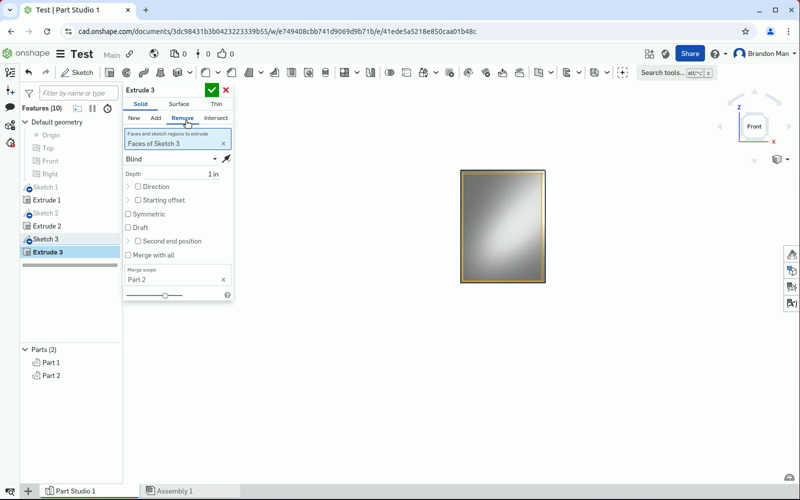
key(tab, 4)
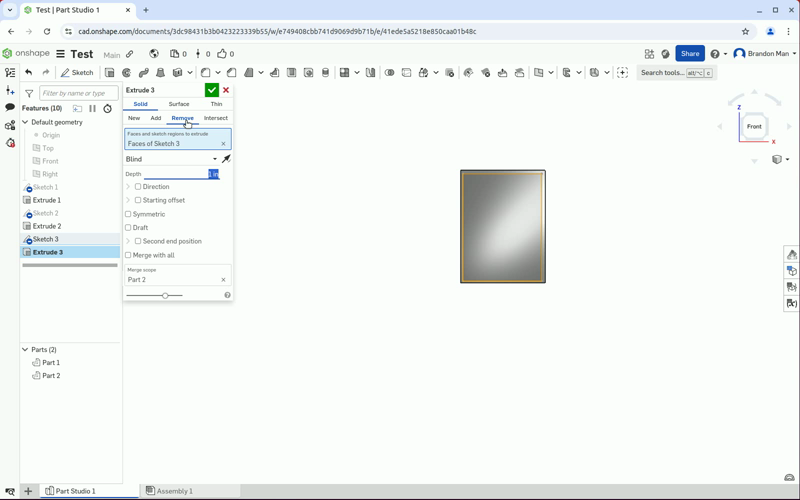
text(10.11)
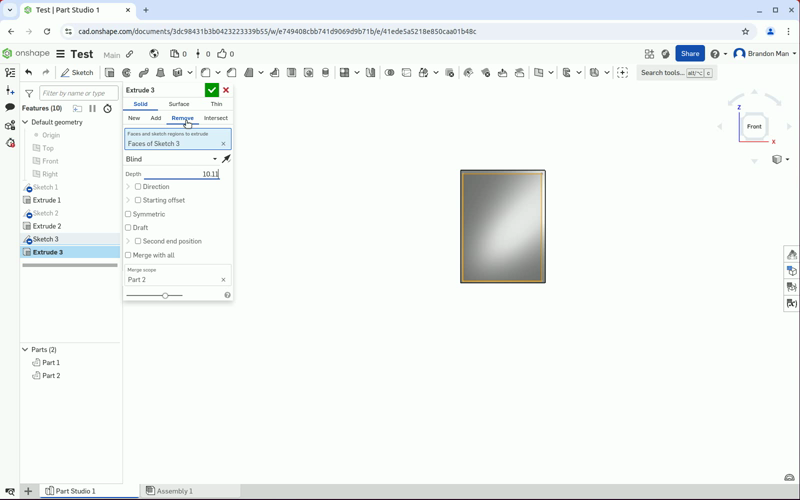
key(tab, 6)
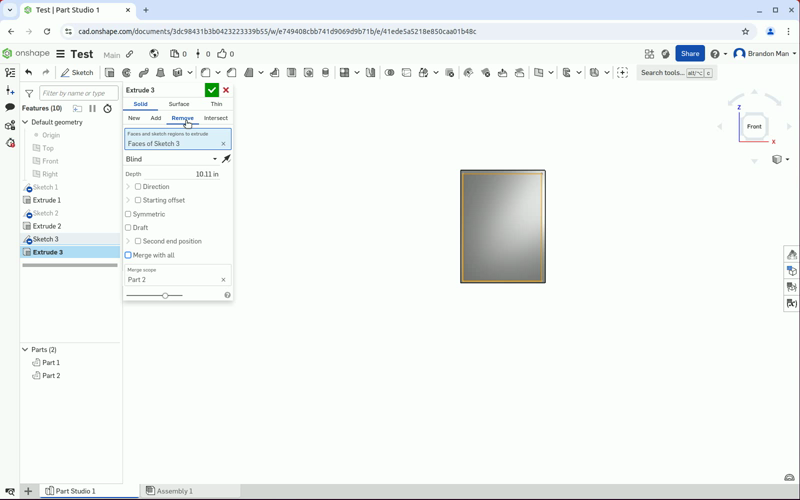
key(space)
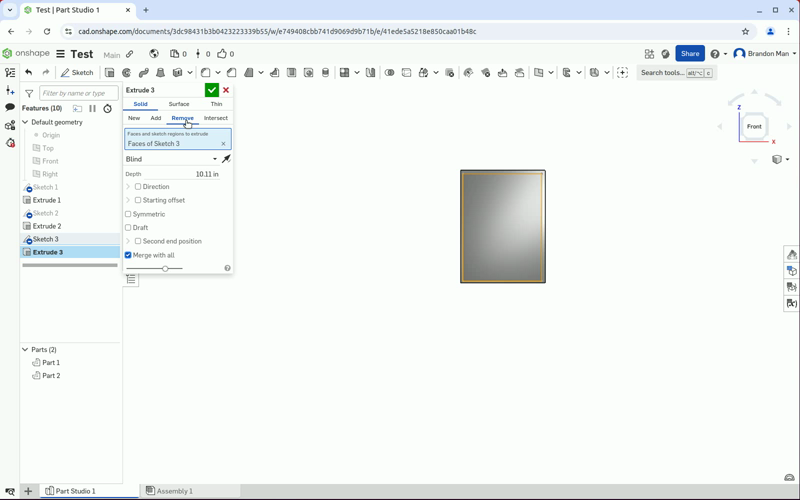
key(enter)
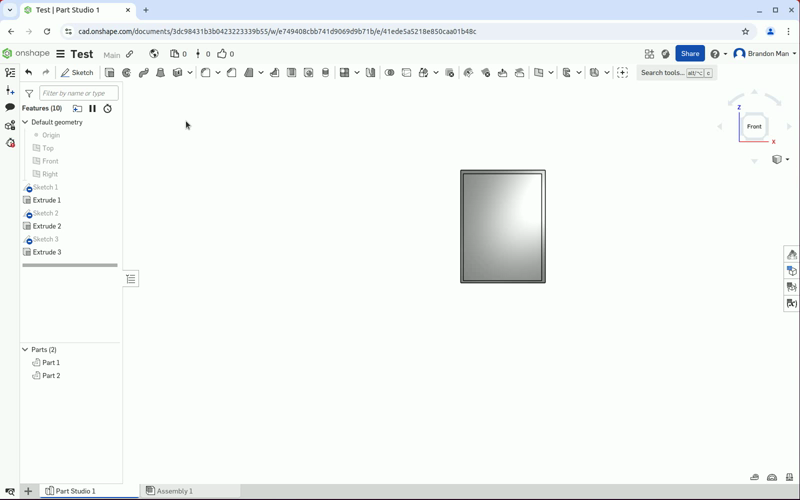
key(shift+h)
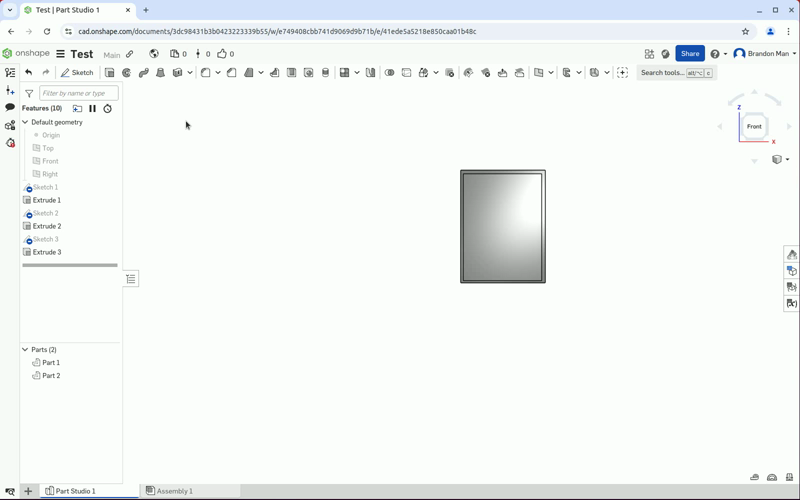
key(shift+h)
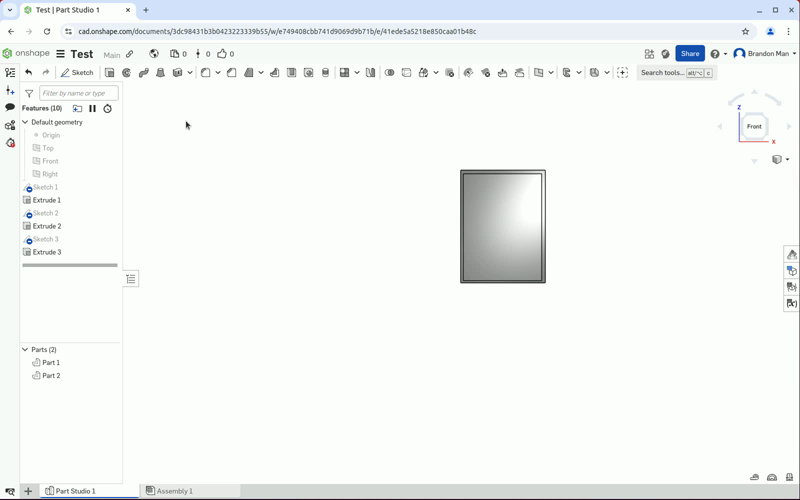
mouse_move(73, 189)
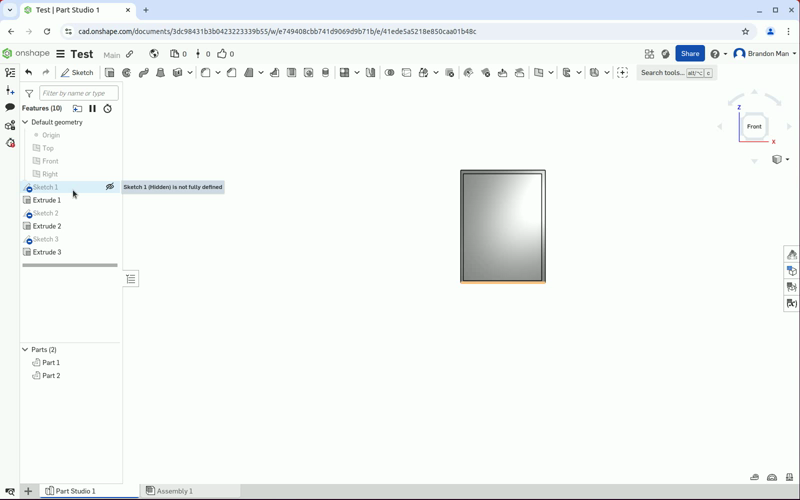
click(73, 189)
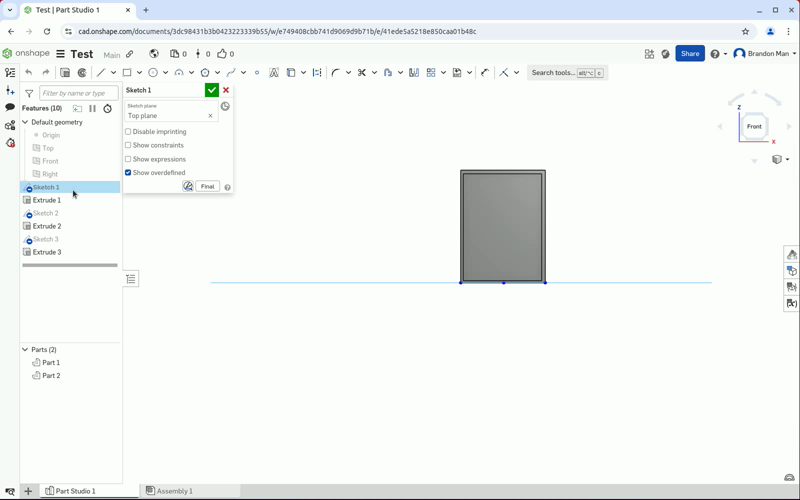
mouse_move(229, 92)
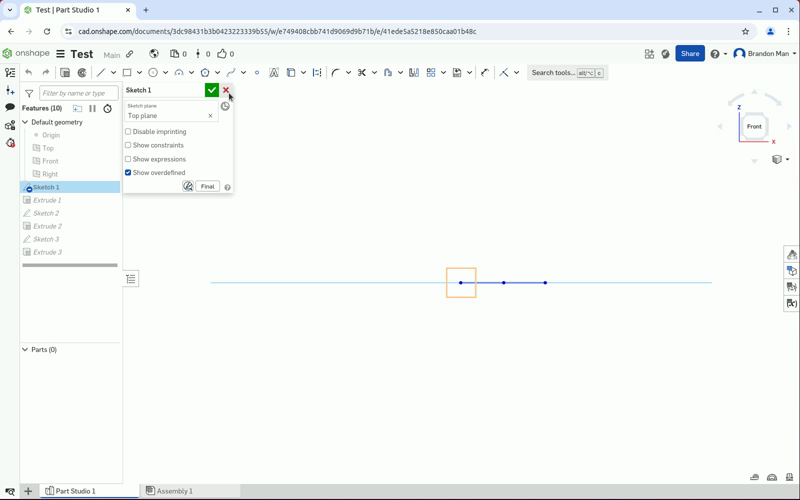
click(229, 92)
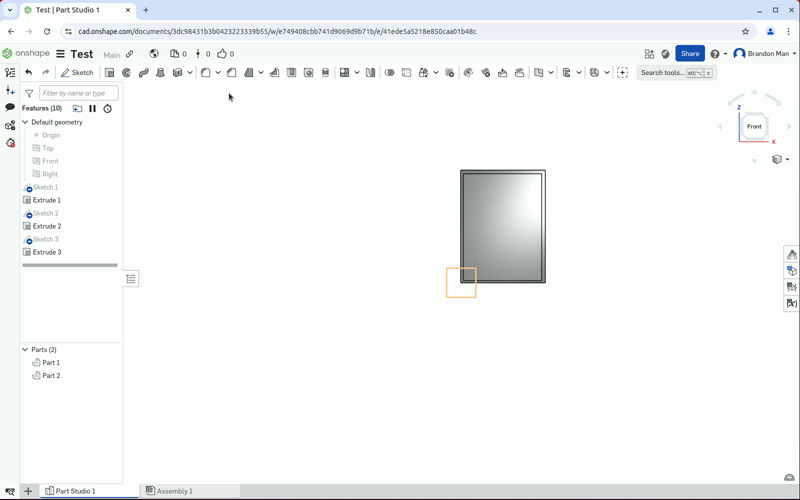
mouse_move(73, 352)
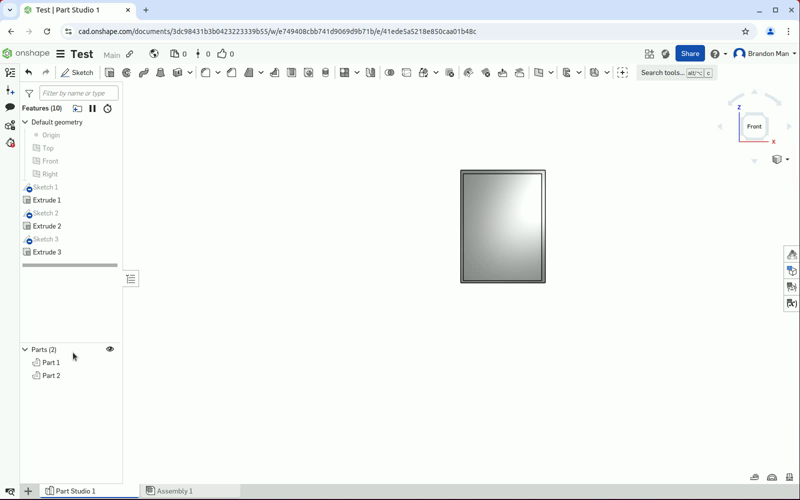
key(y)
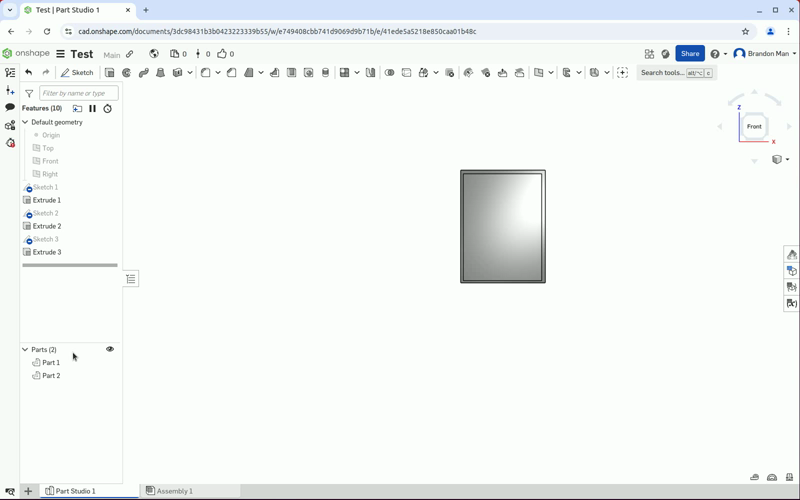
key(shift+p)
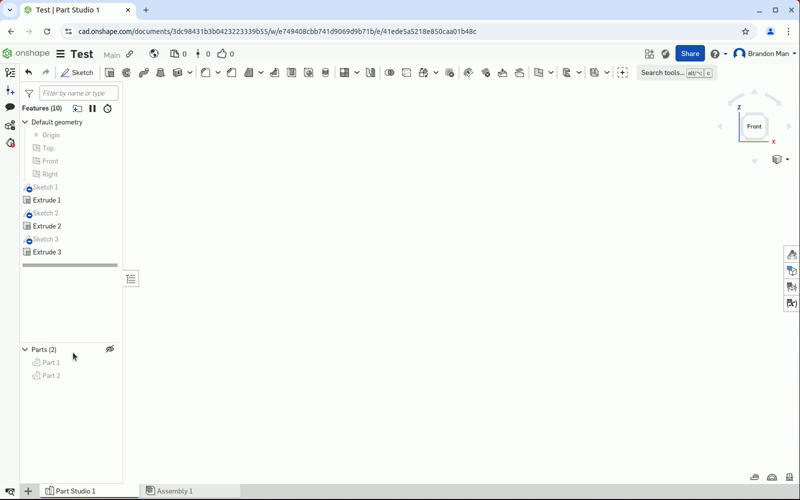
key(space)
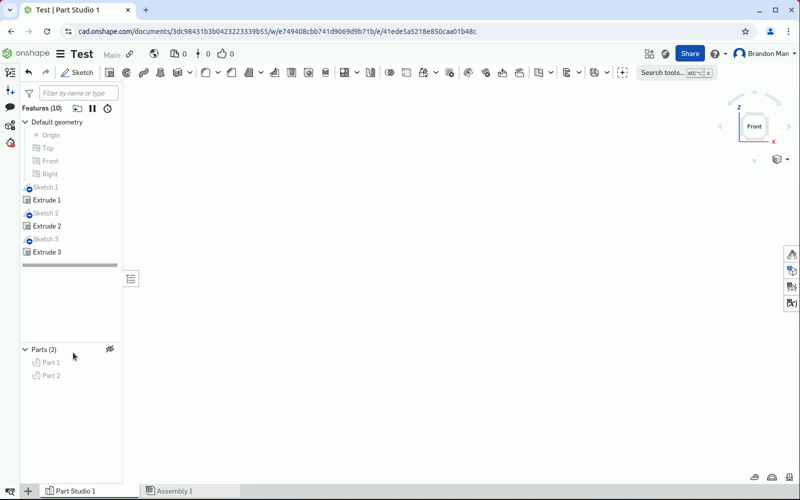
key_down(shift)
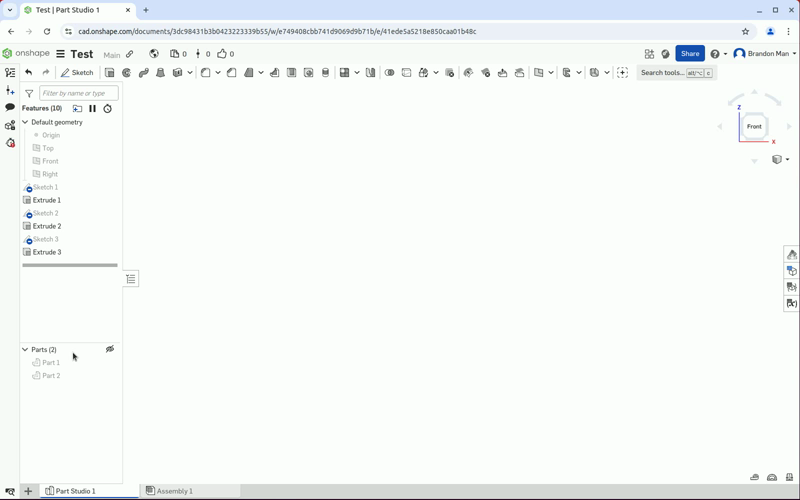
key(down)
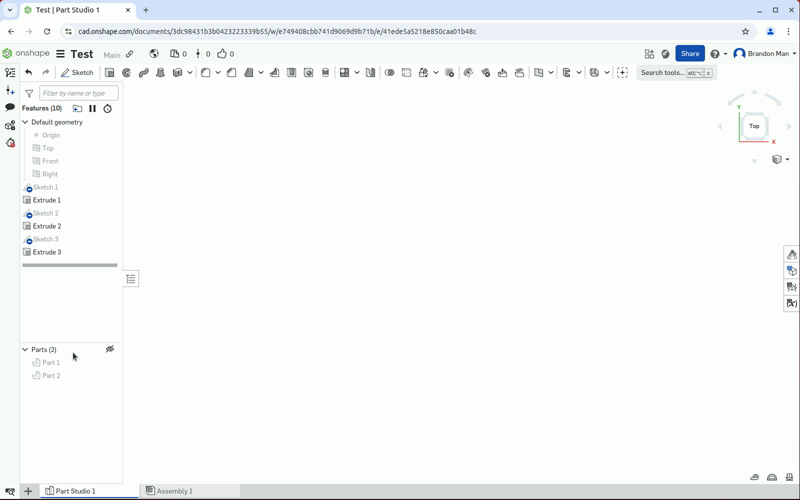
key_up(shift)
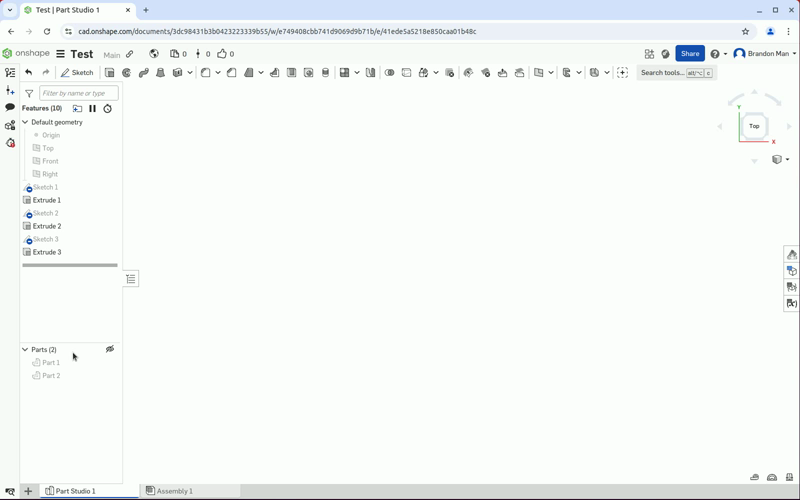
mouse_move(73, 352)
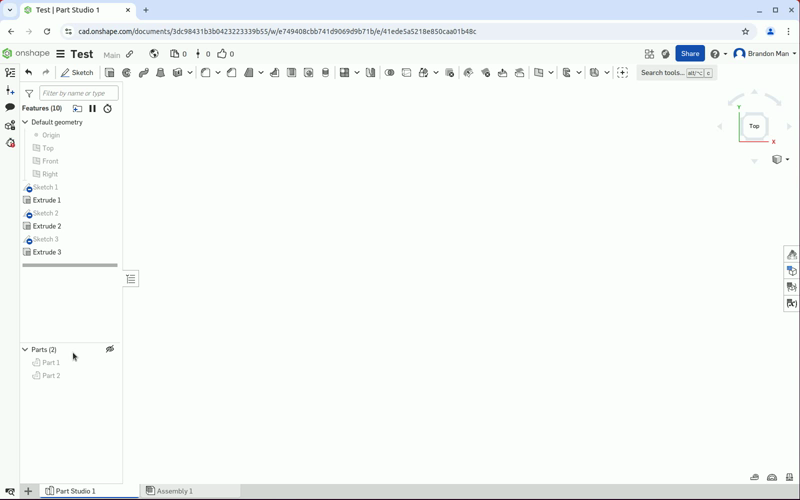
key(shift+y)
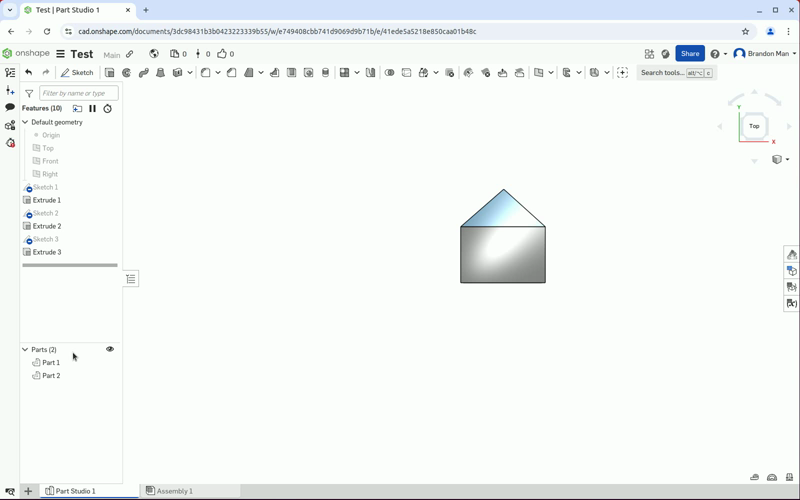
mouse_move(541, 75)
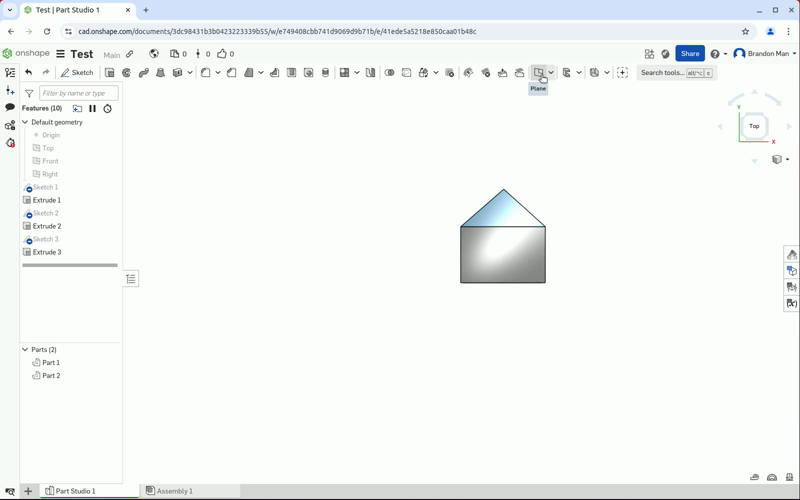
click(541, 75)
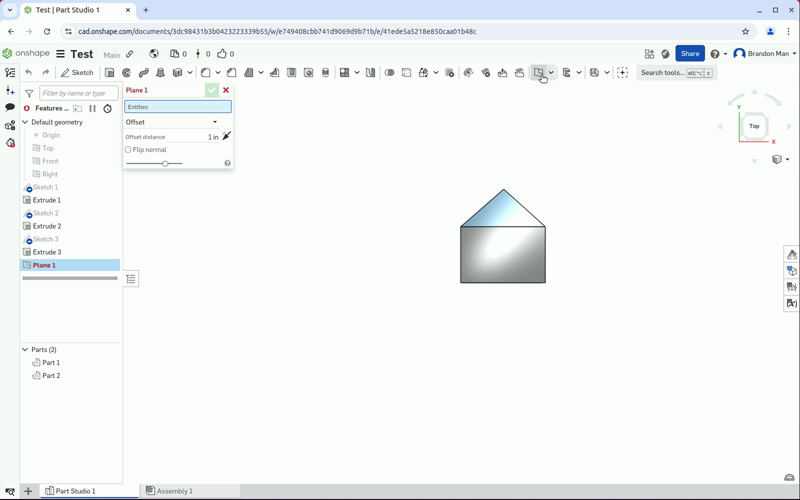
mouse_move(73, 150)
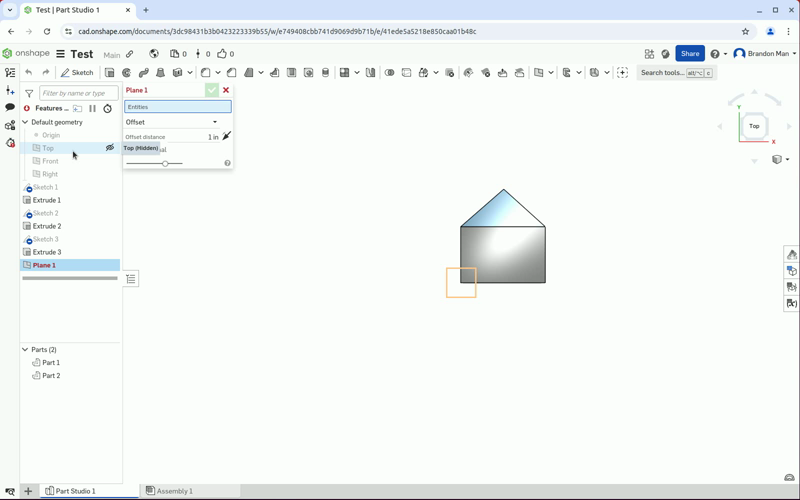
click(73, 150)
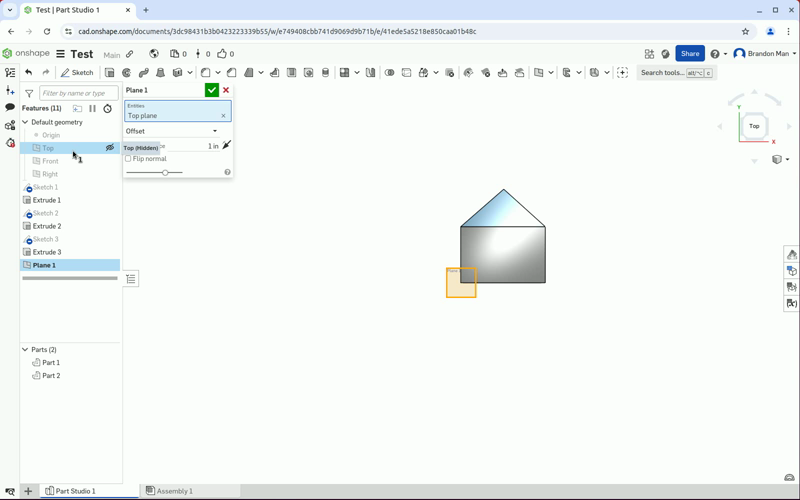
key(tab, 2)
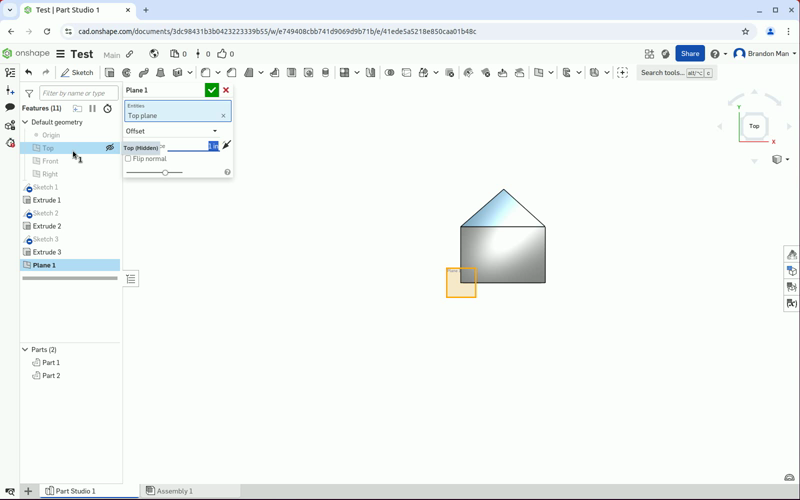
text(23.108)
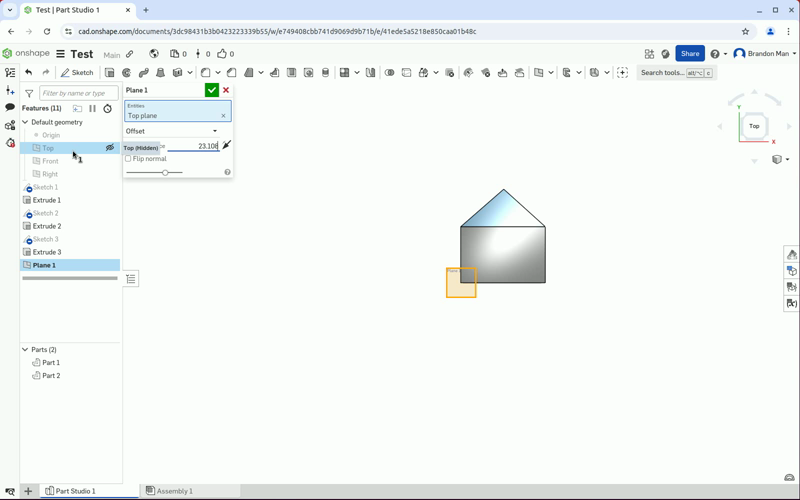
key(enter, 2)
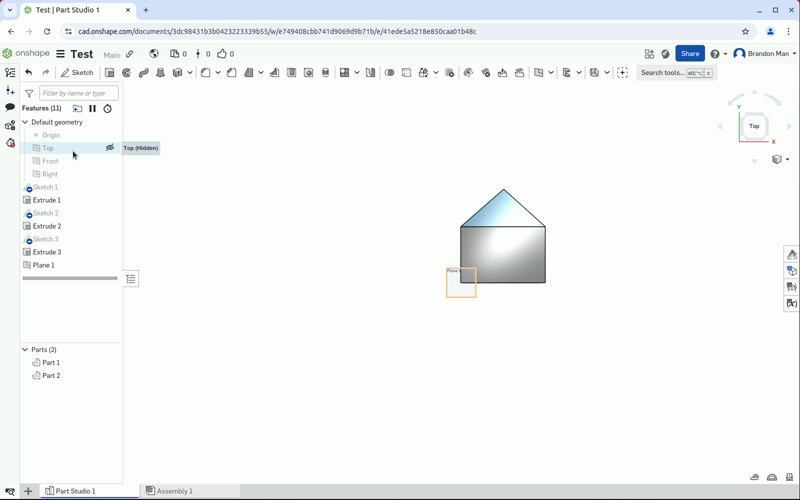
key(shift+s)
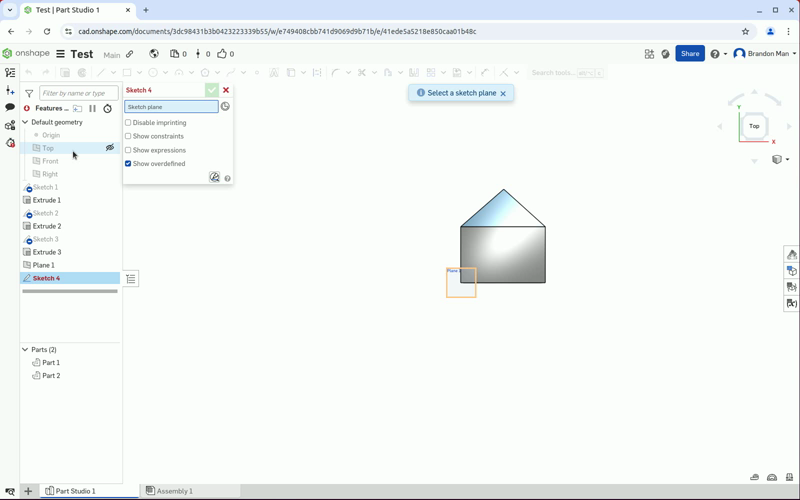
mouse_move(73, 267)
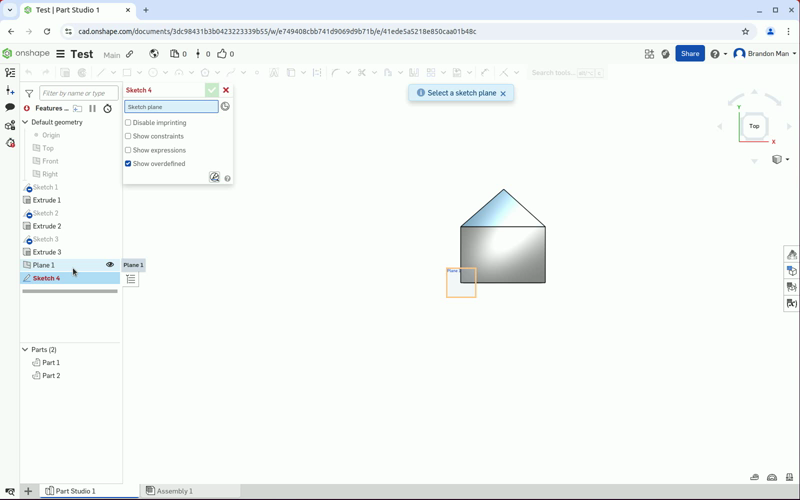
click(73, 267)
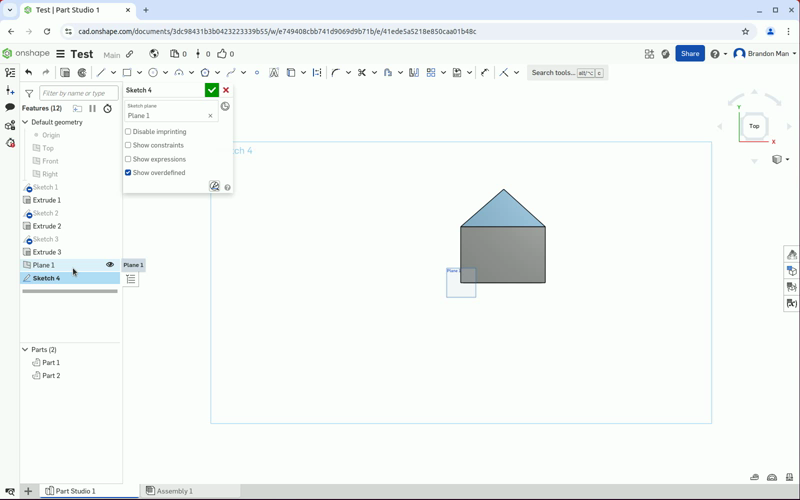
mouse_move(73, 352)
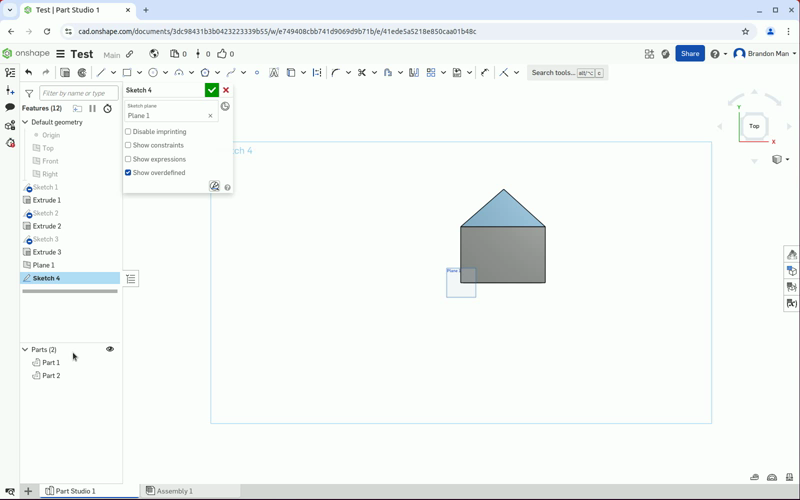
key(y)
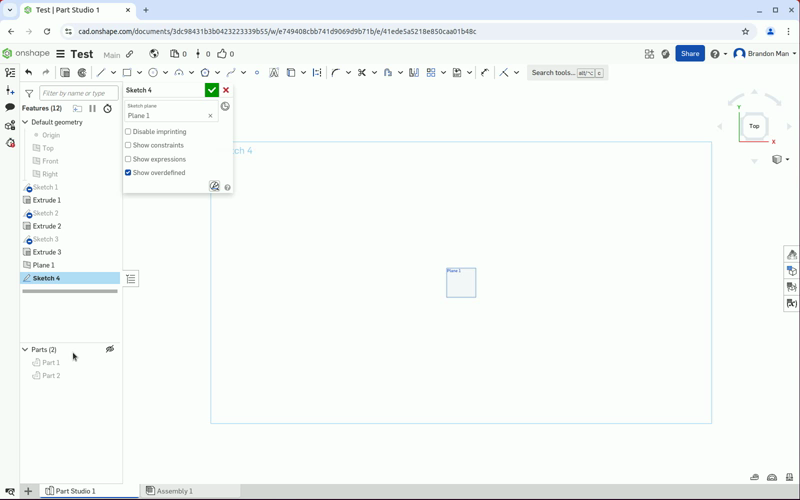
key(c)
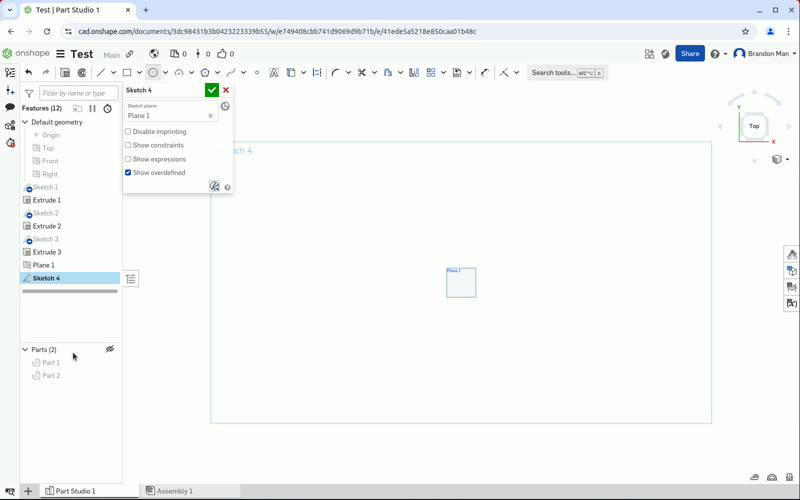
key_down(shift)
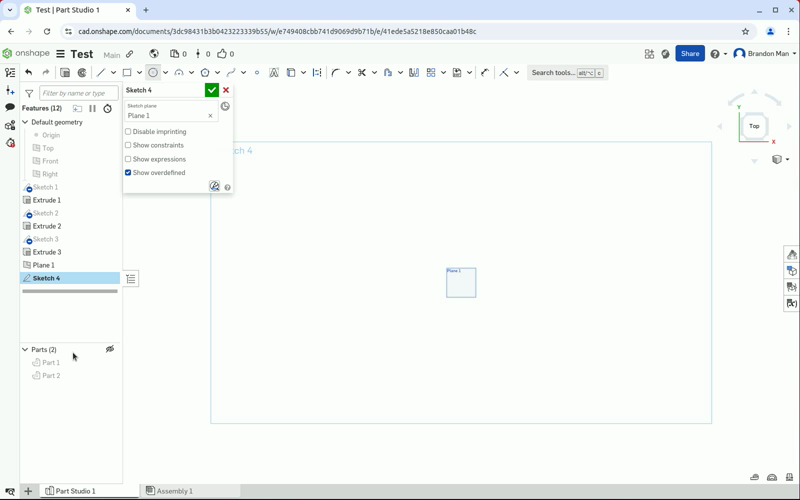
mouse_move(503, 219)
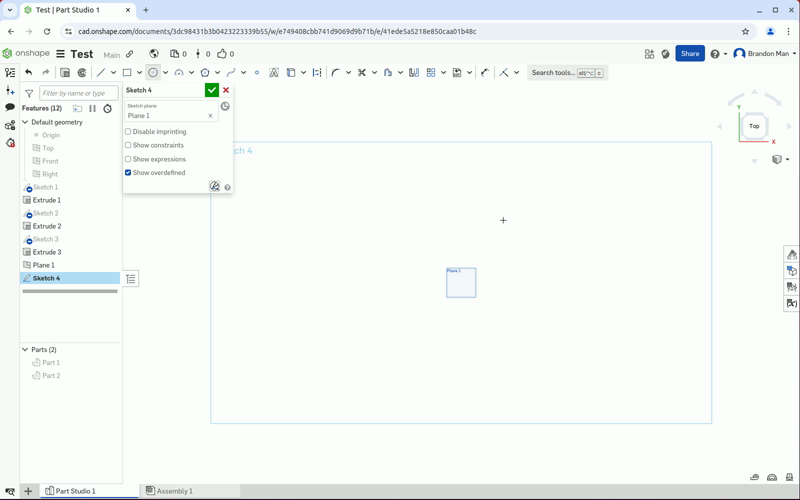
click(503, 219)
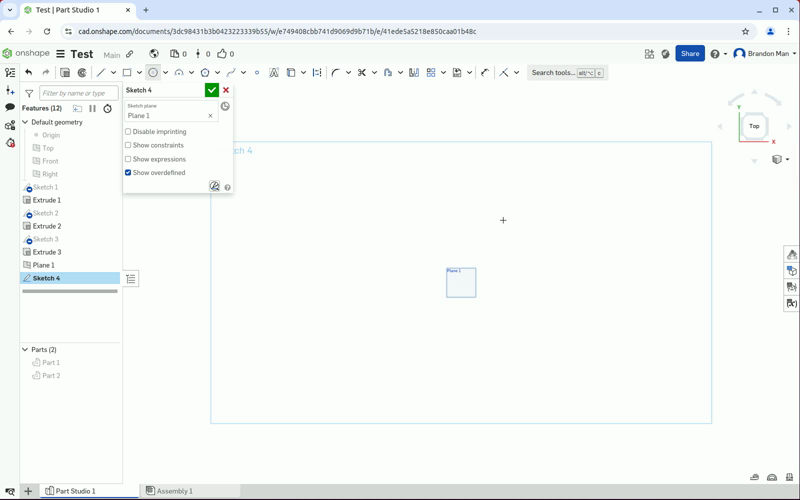
key_up(shift)
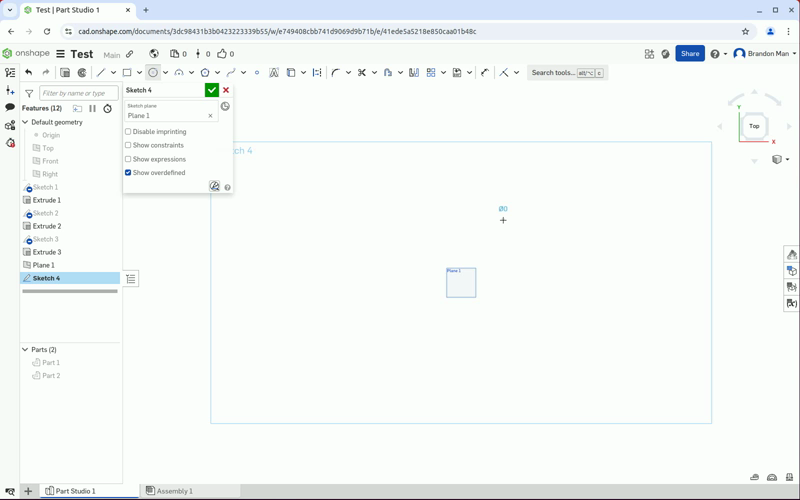
mouse_move(516, 219)
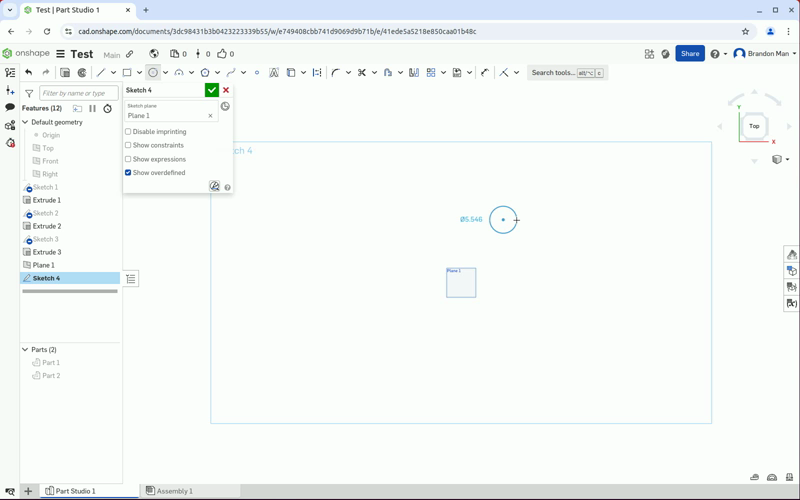
click(516, 219)
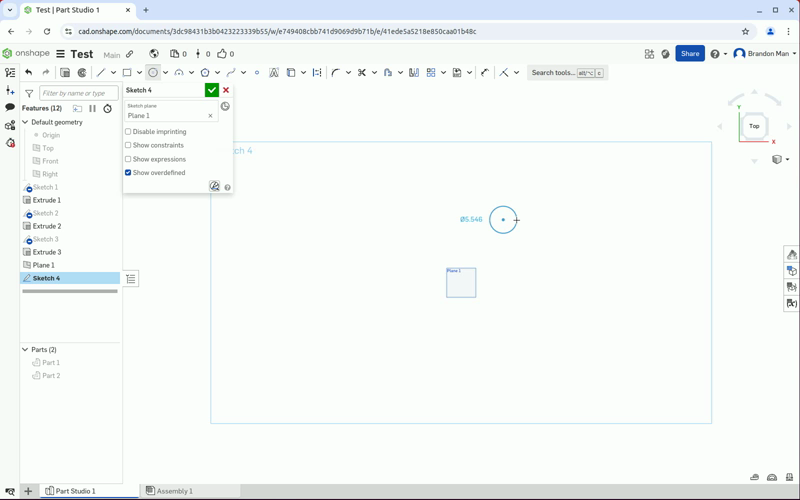
key(esc)
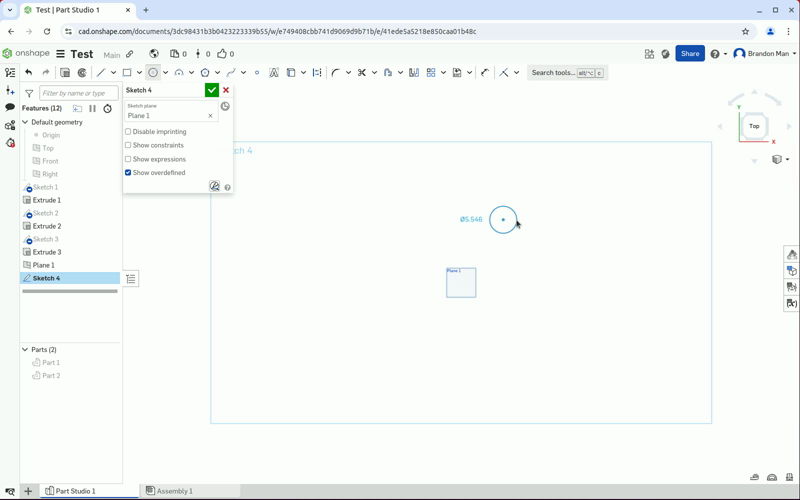
mouse_move(508, 218)
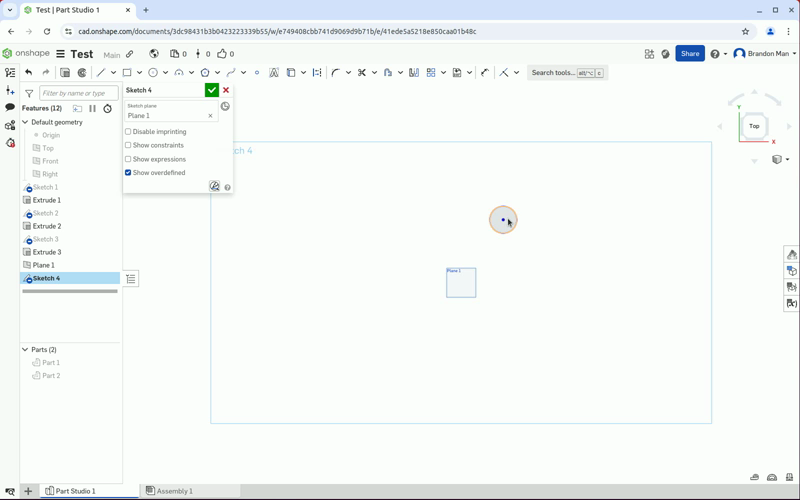
scroll(6)
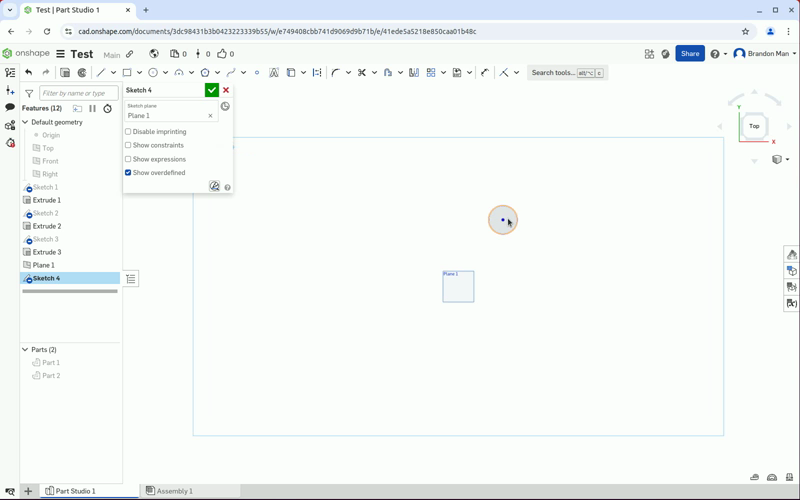
scroll(6)
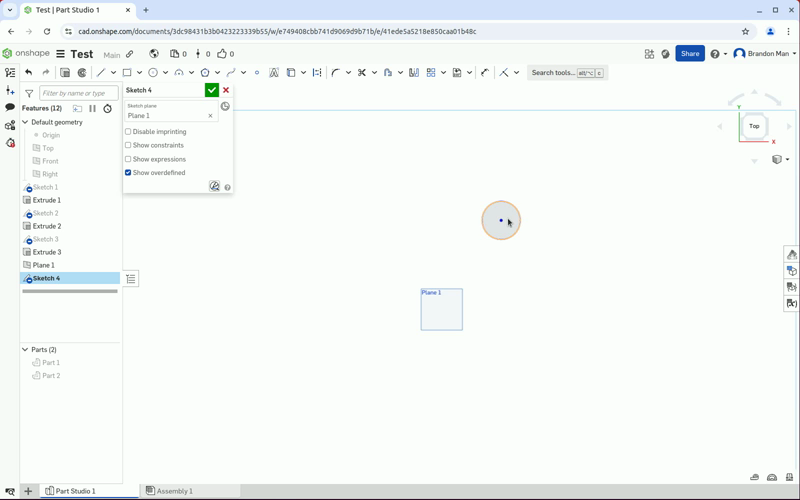
scroll(6)
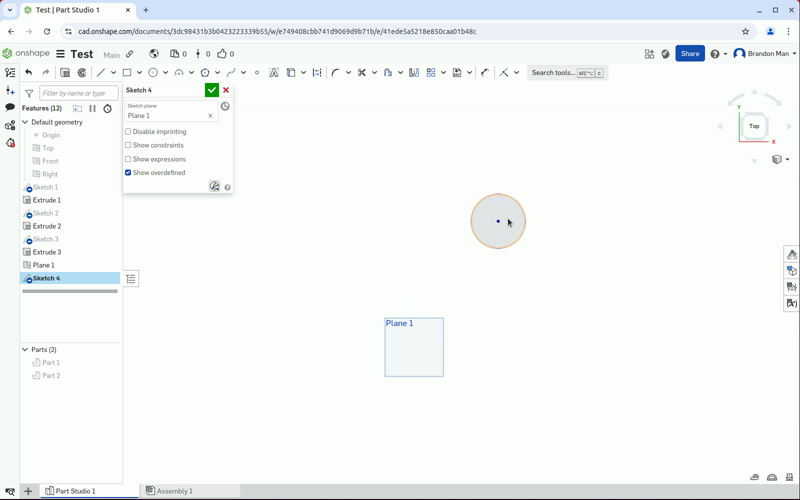
scroll(6)
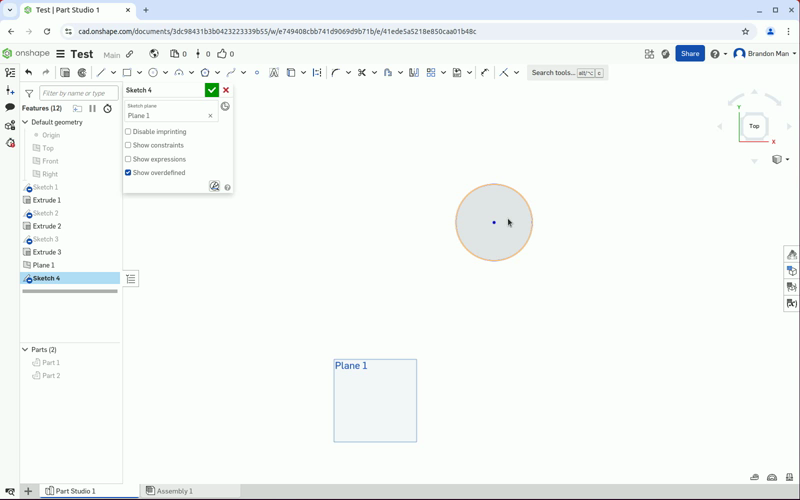
scroll(6)
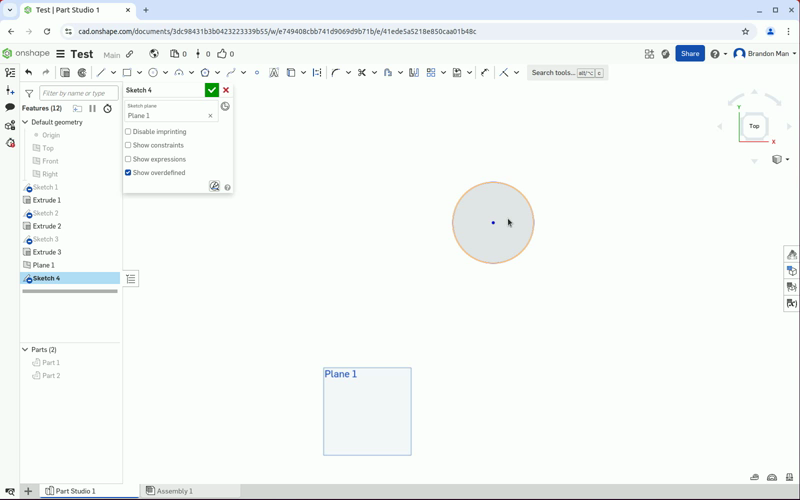
scroll(6)
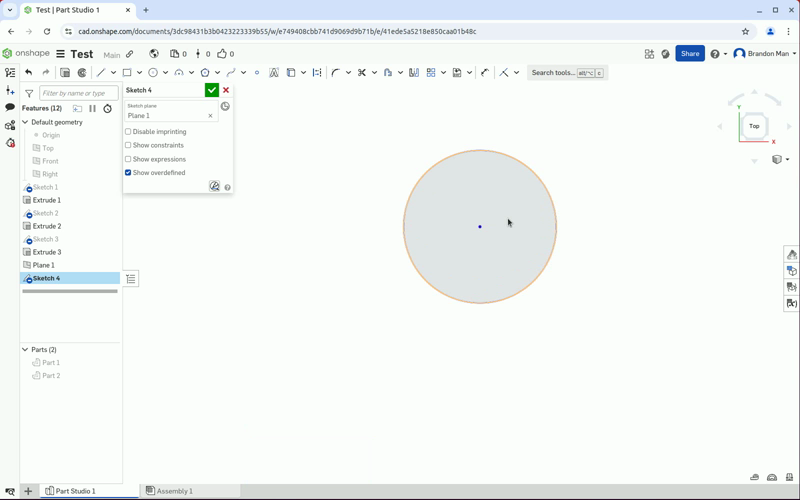
scroll(6)
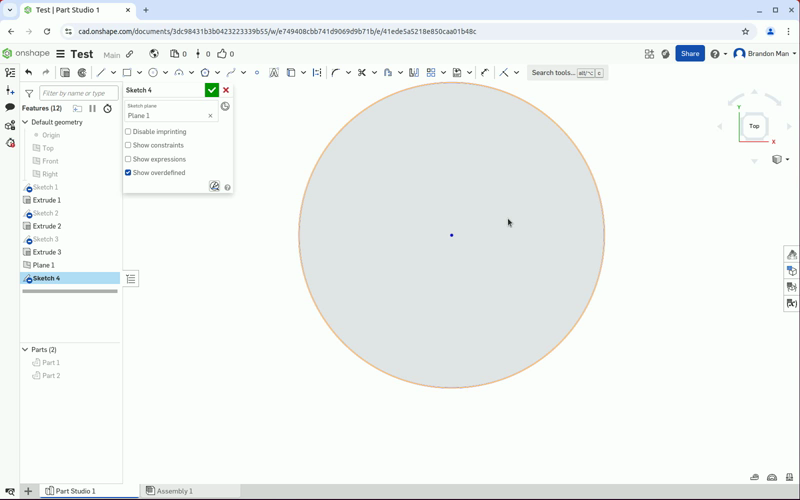
click(508, 218)
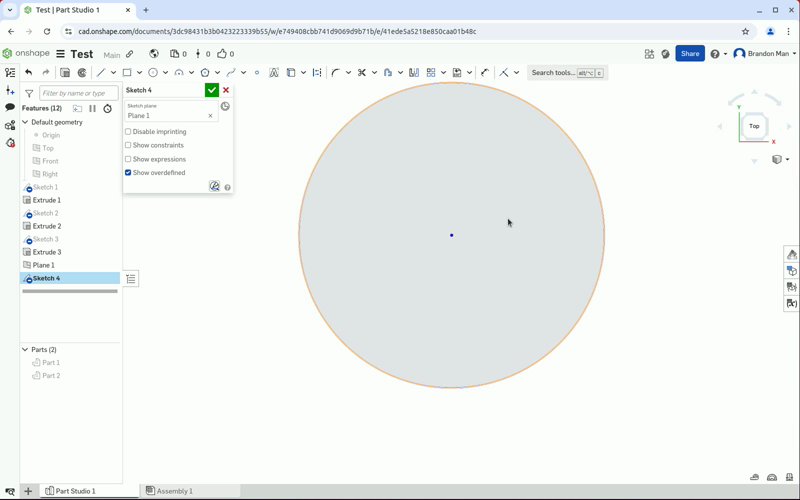
scroll(-6)
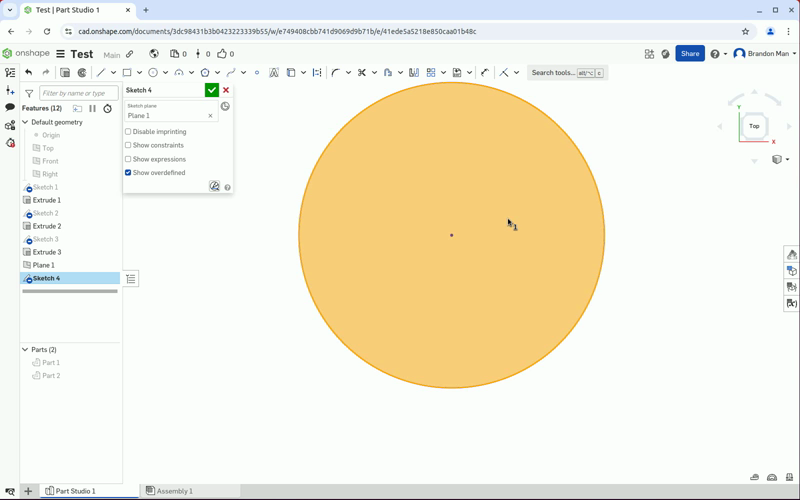
scroll(-6)
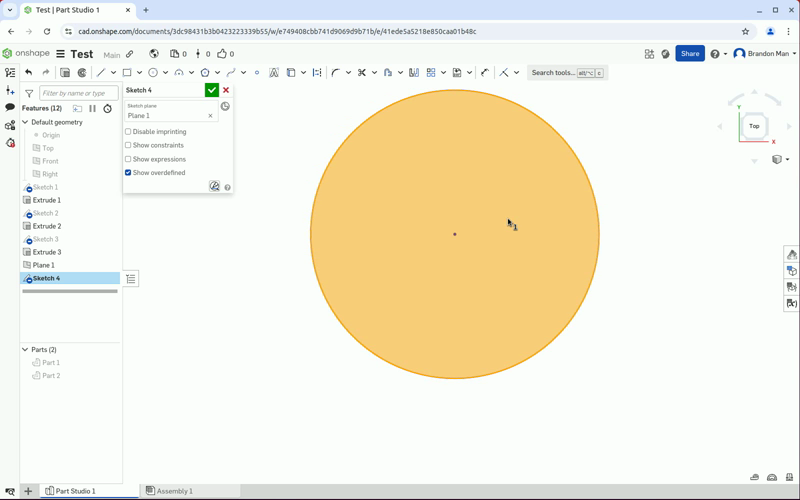
scroll(-6)
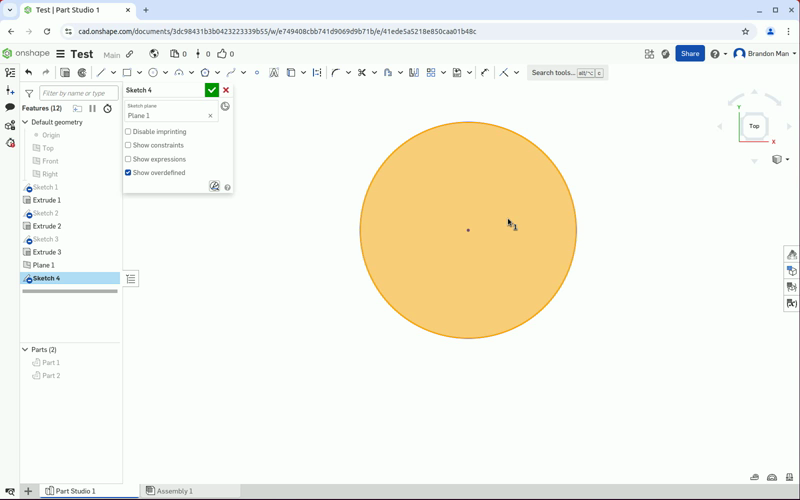
scroll(-6)
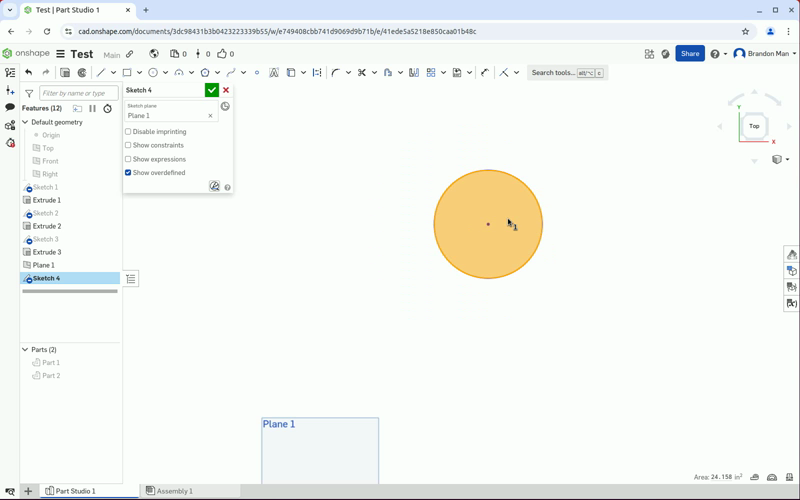
scroll(-6)
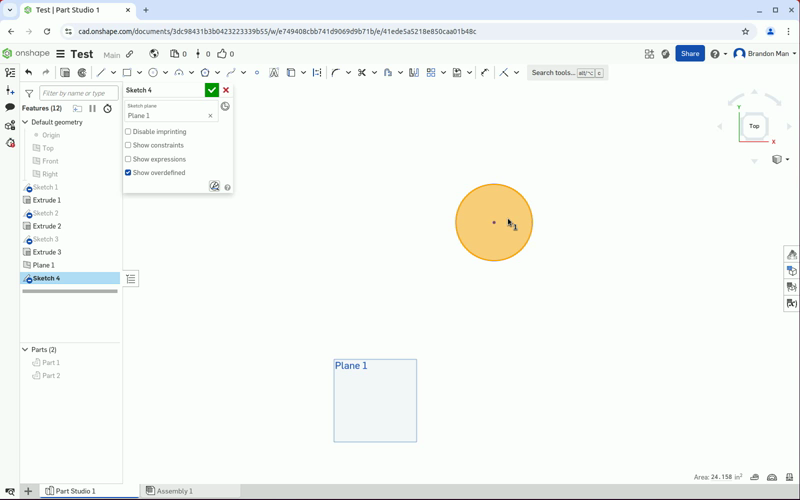
scroll(-6)
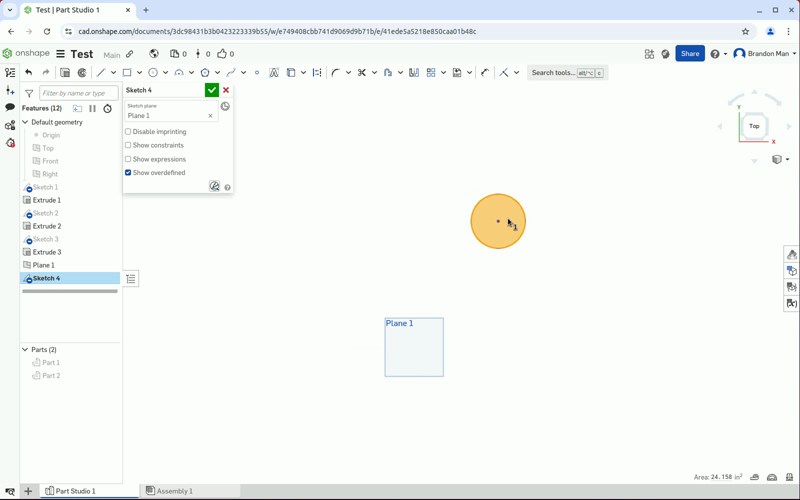
scroll(-6)
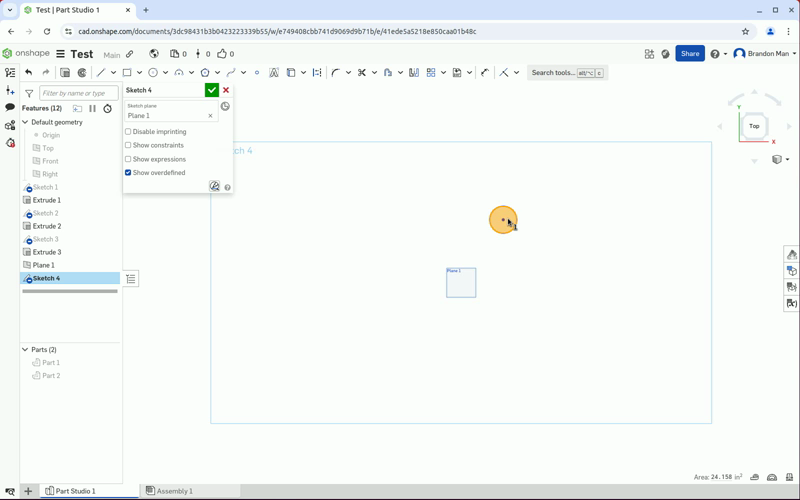
mouse_move(73, 352)
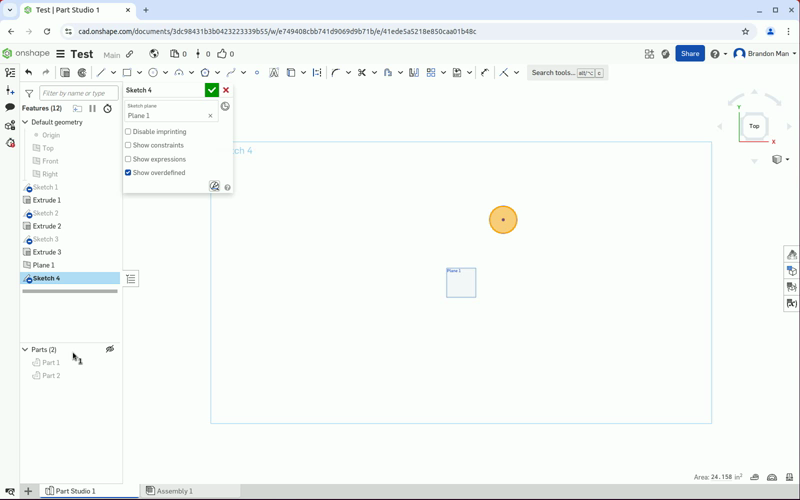
key(shift+y)
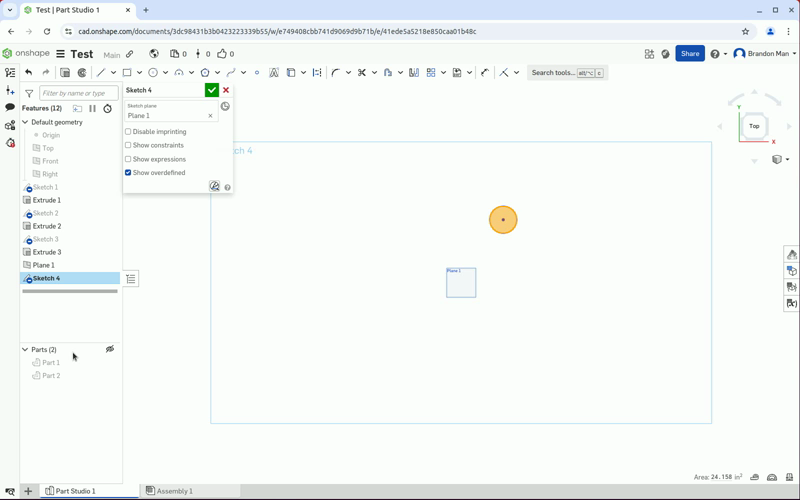
key(shift+e)
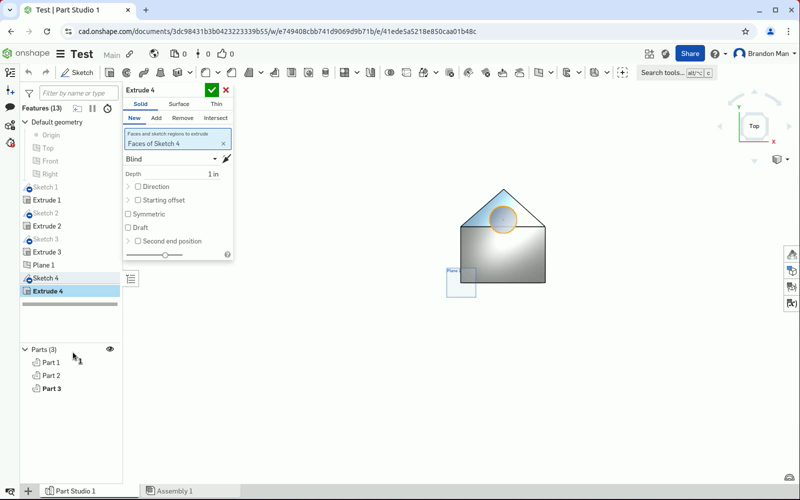
mouse_move(143, 106)
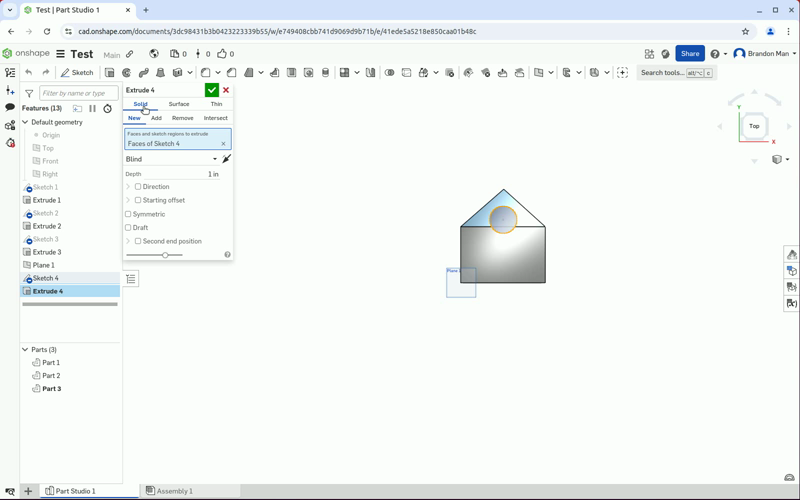
click(143, 106)
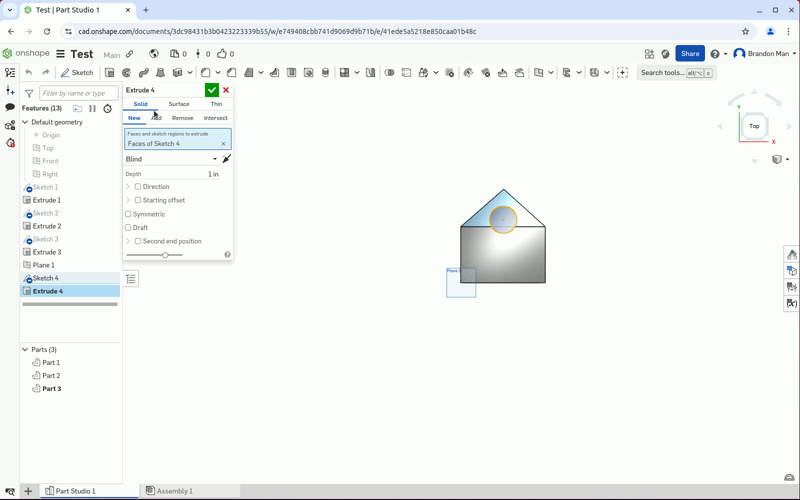
mouse_move(186, 120)
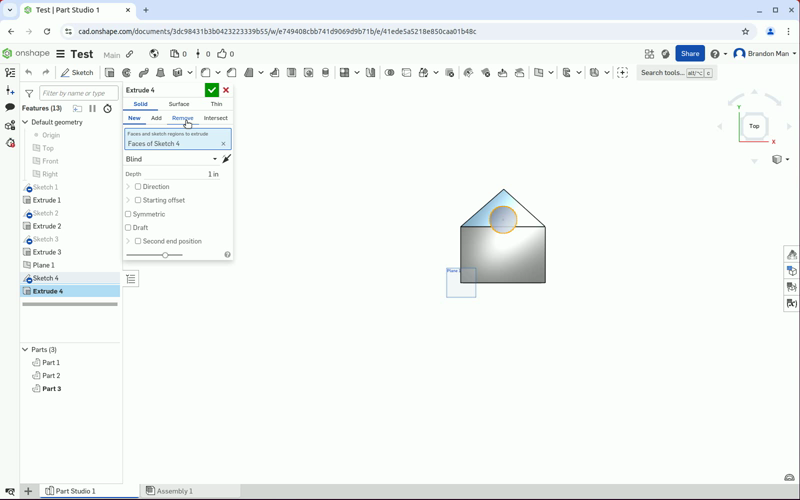
click(186, 120)
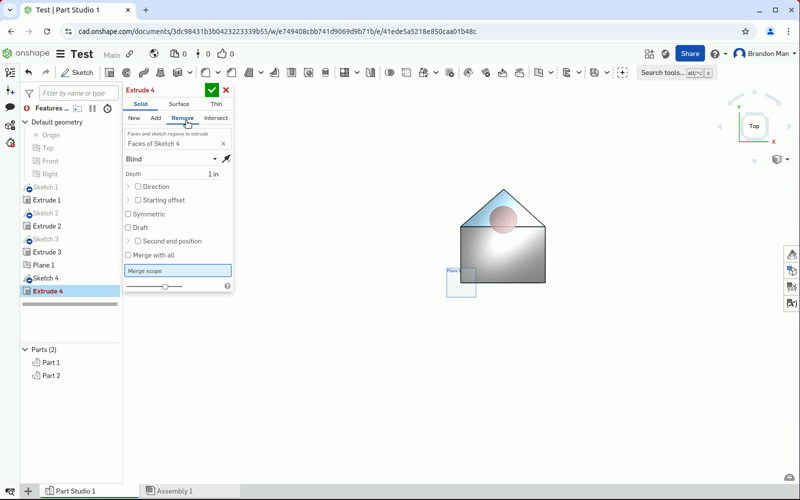
key(tab, 4)
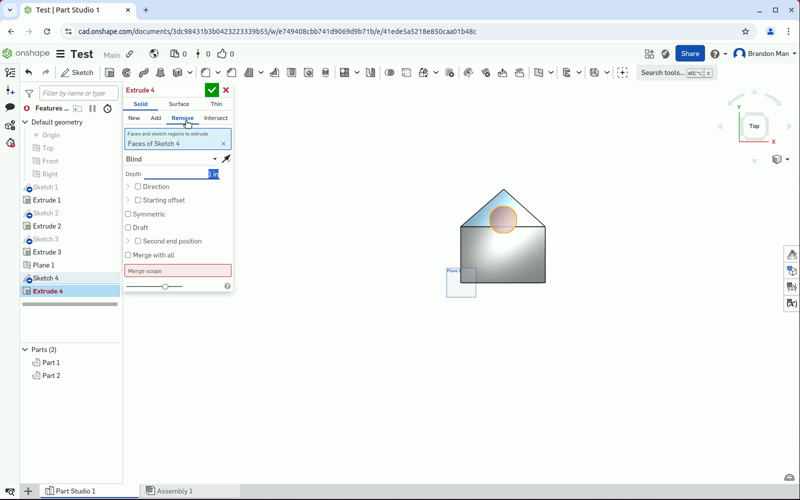
text(1.204)
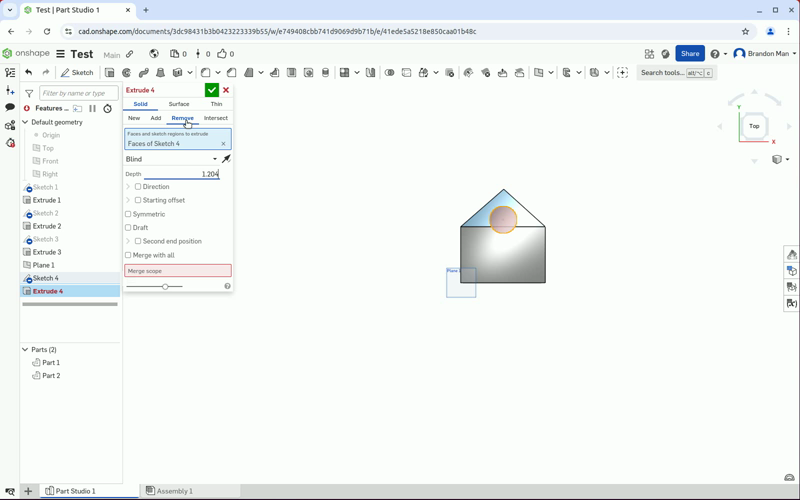
key(tab, 6)
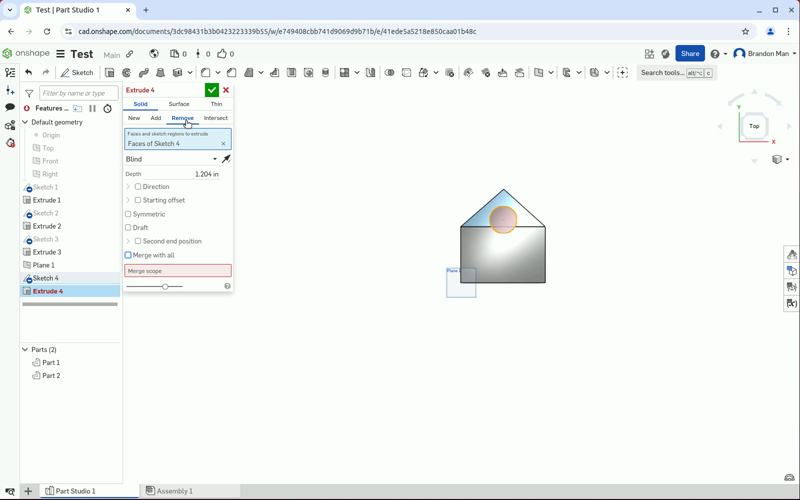
key(space)
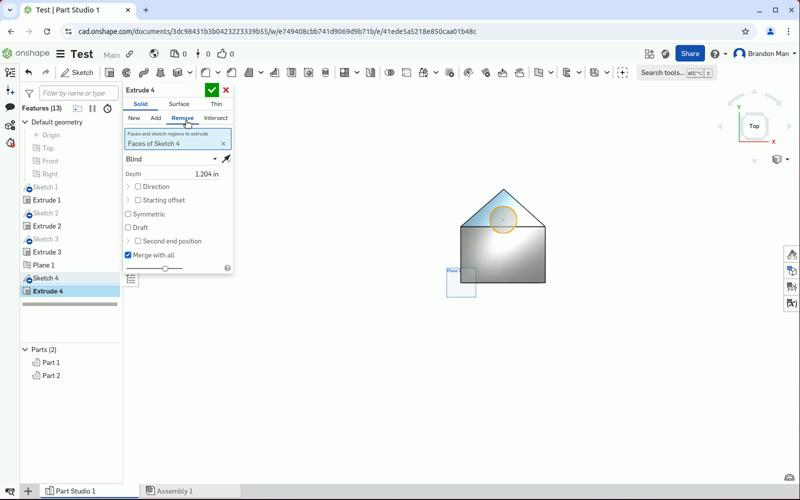
key(enter)
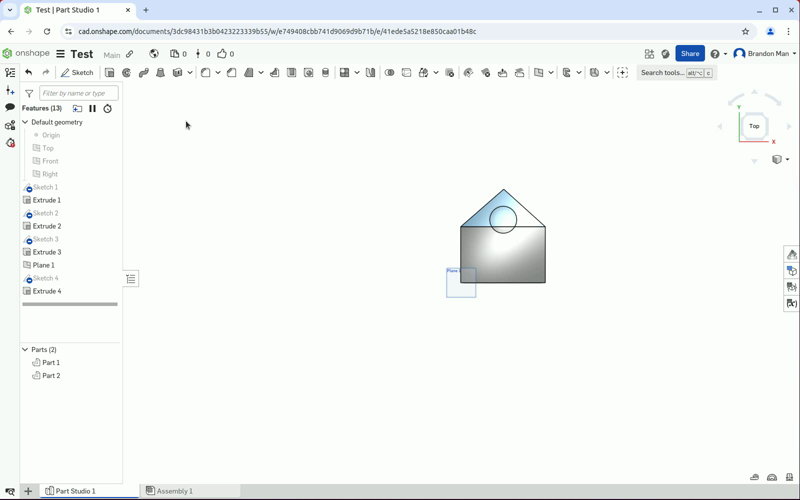
key(shift+h)
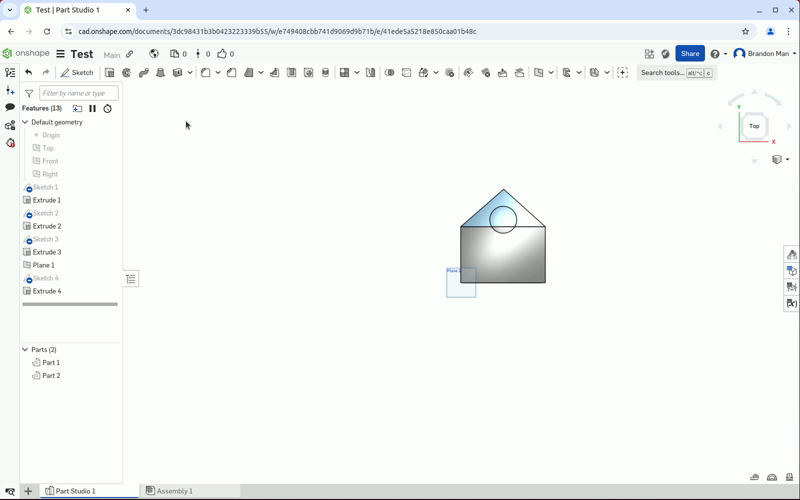
key(shift+h)
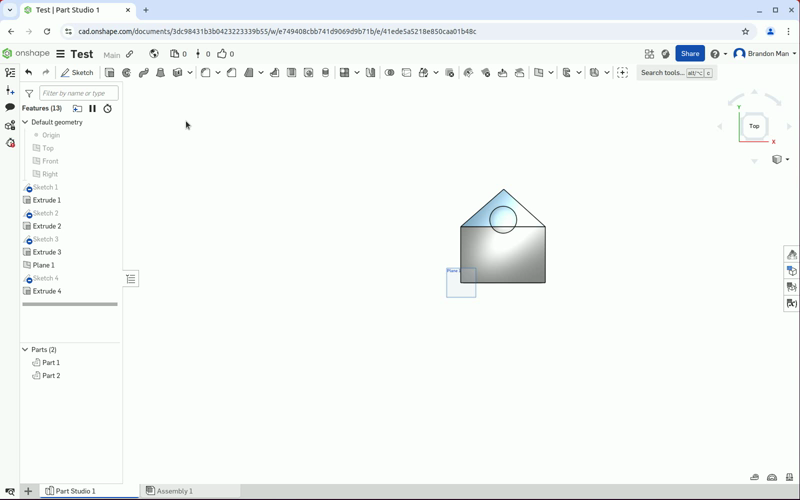
mouse_move(73, 189)
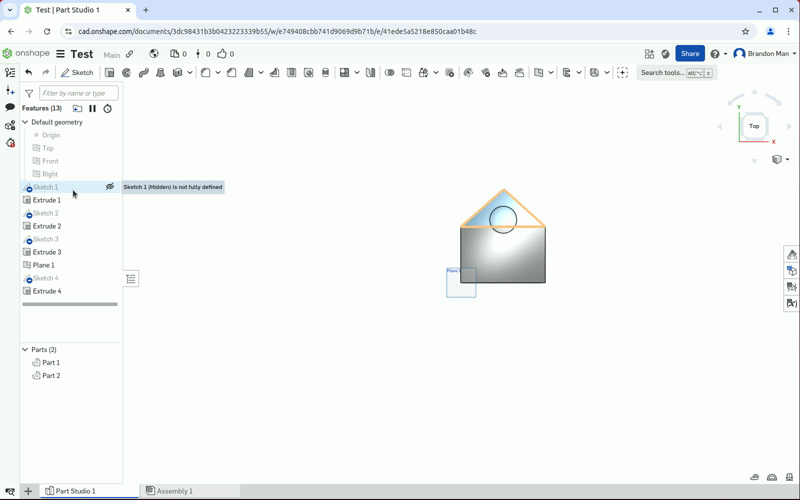
click(73, 189)
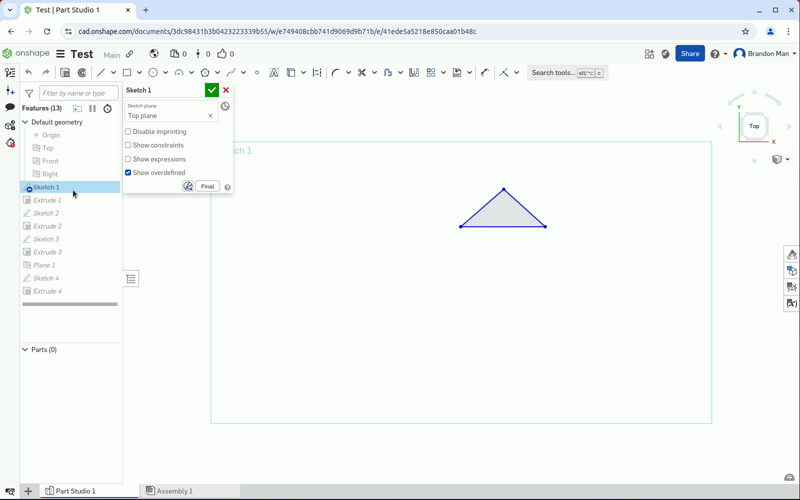
mouse_move(229, 92)
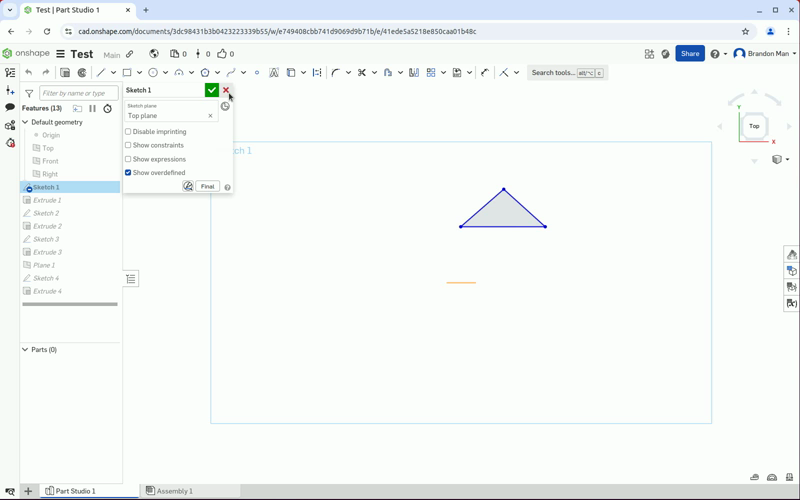
click(229, 92)
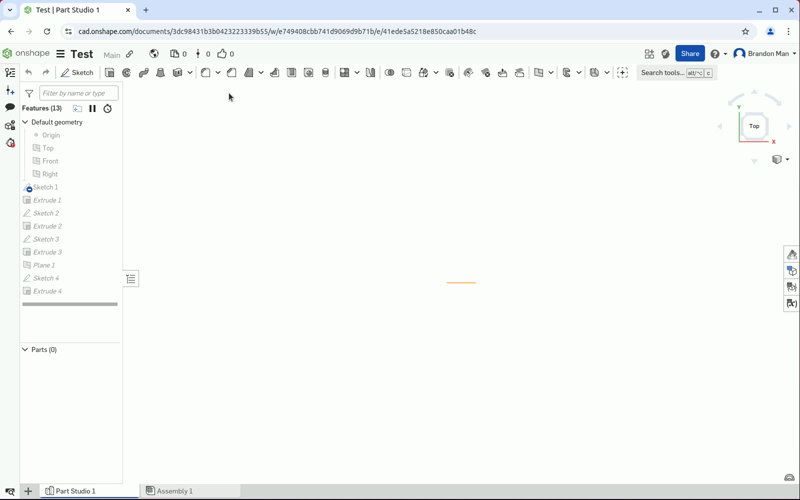
key(shift+s)
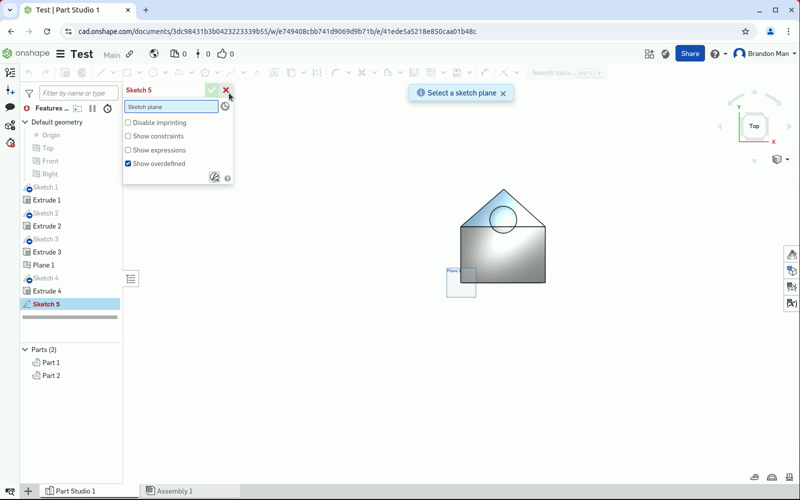
mouse_move(73, 267)
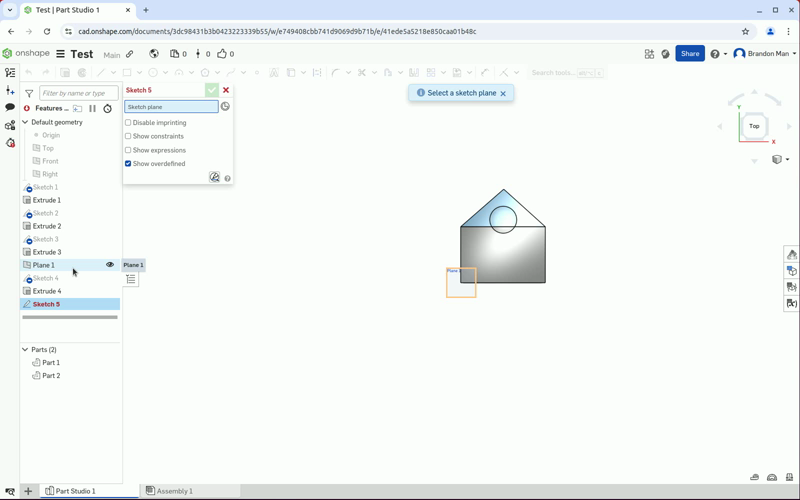
click(73, 267)
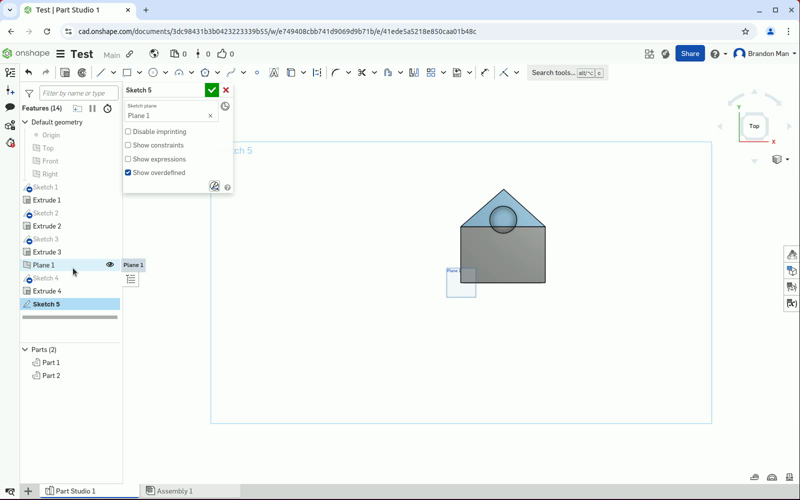
mouse_move(73, 352)
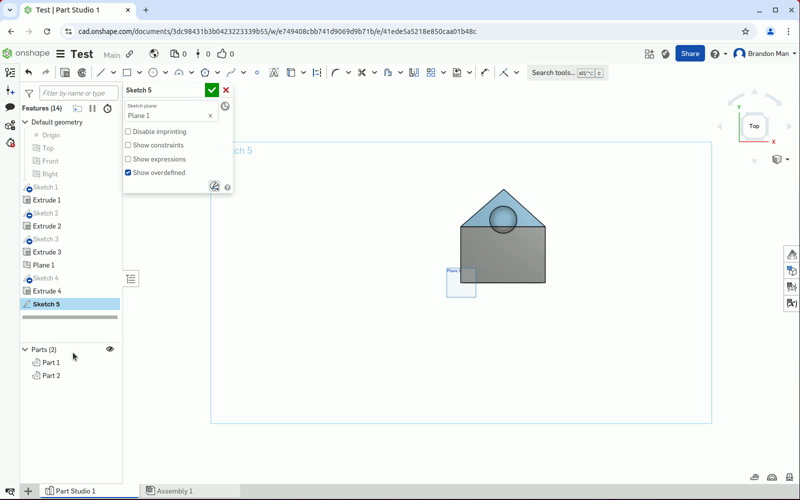
key(y)
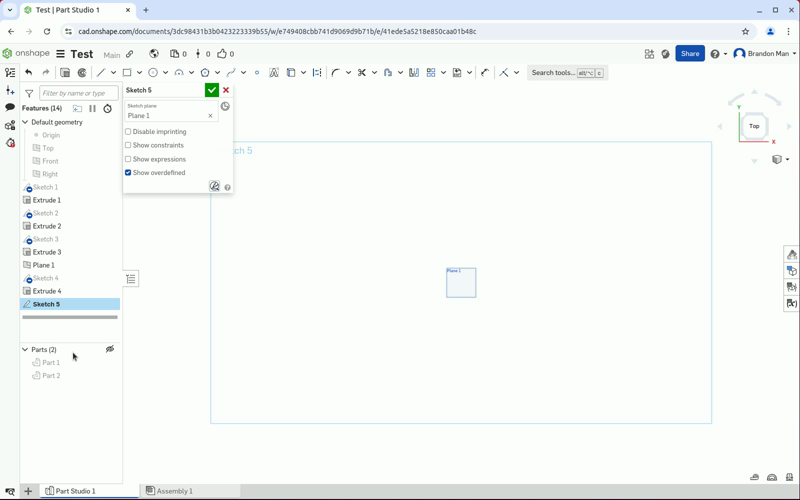
key(l)
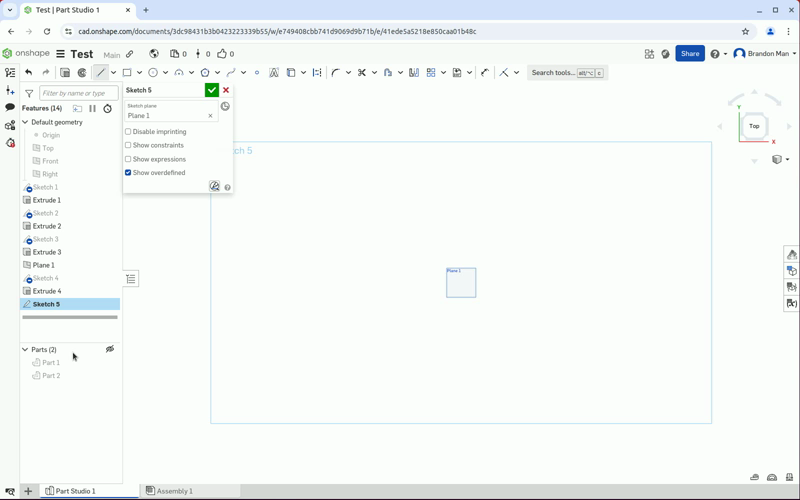
key_down(shift)
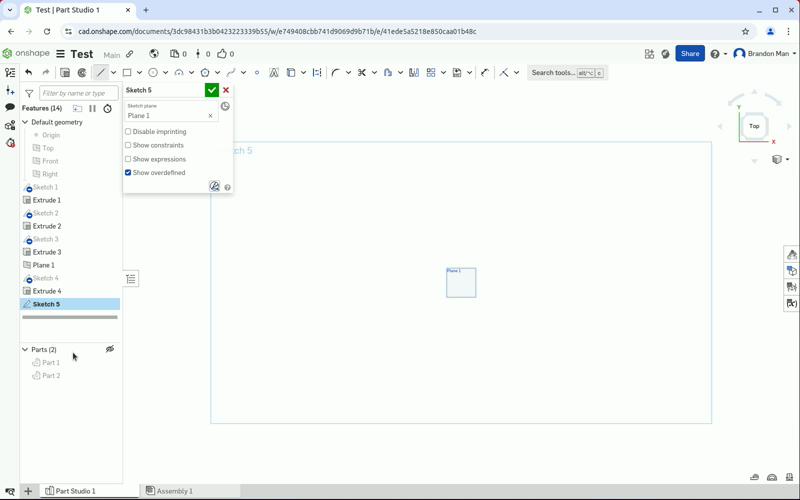
mouse_move(491, 282)
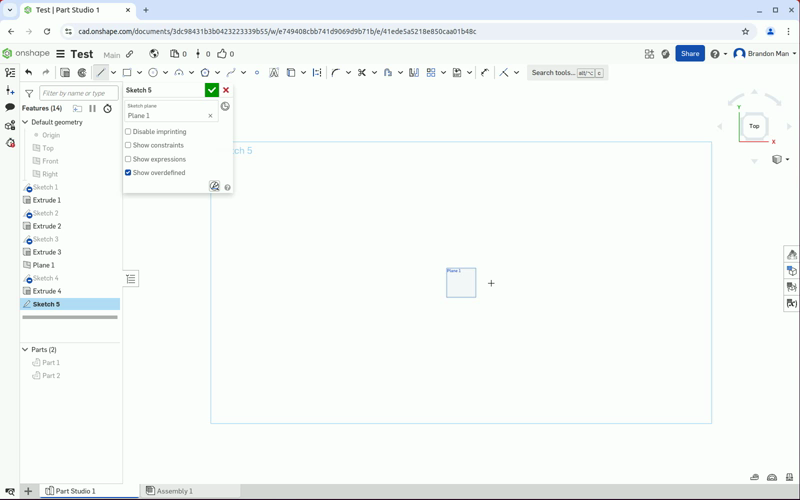
click(491, 282)
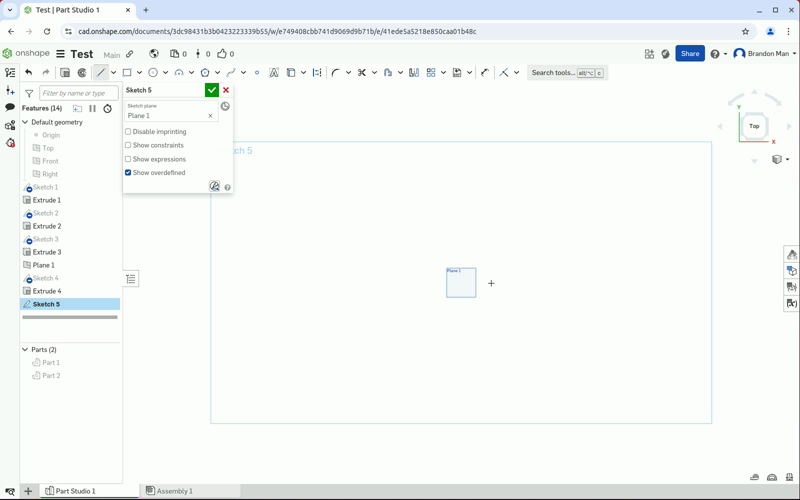
key_up(shift)
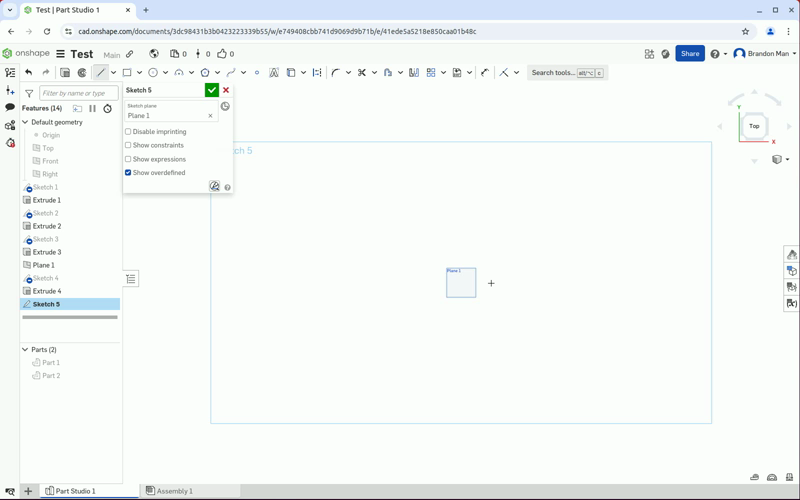
key_down(shift)
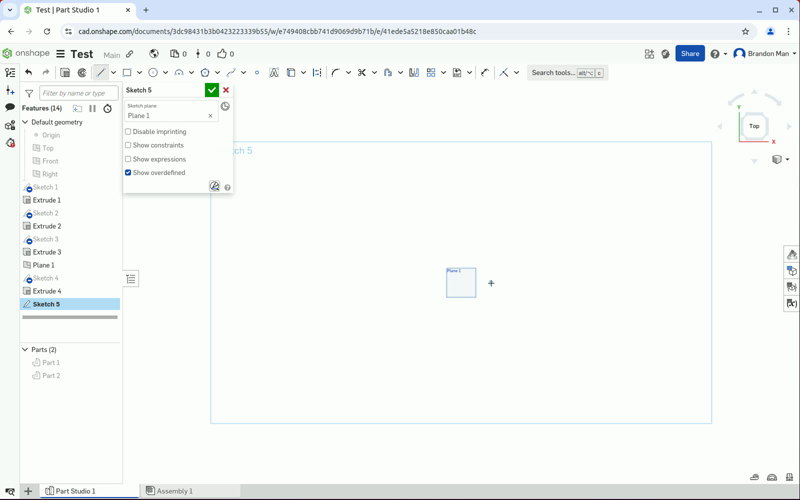
mouse_move(521, 282)
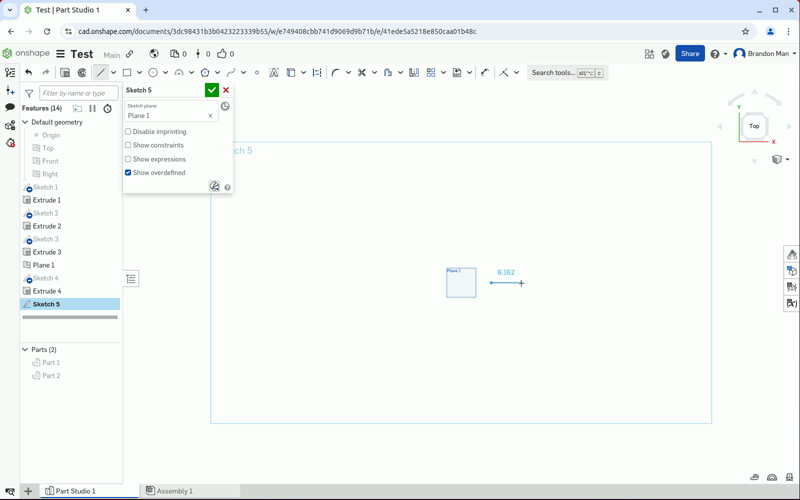
mouse_move(514, 282)
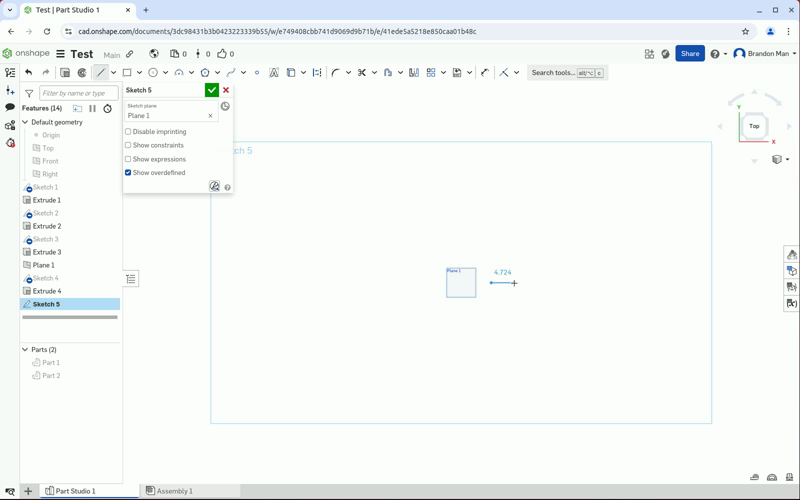
click(514, 282)
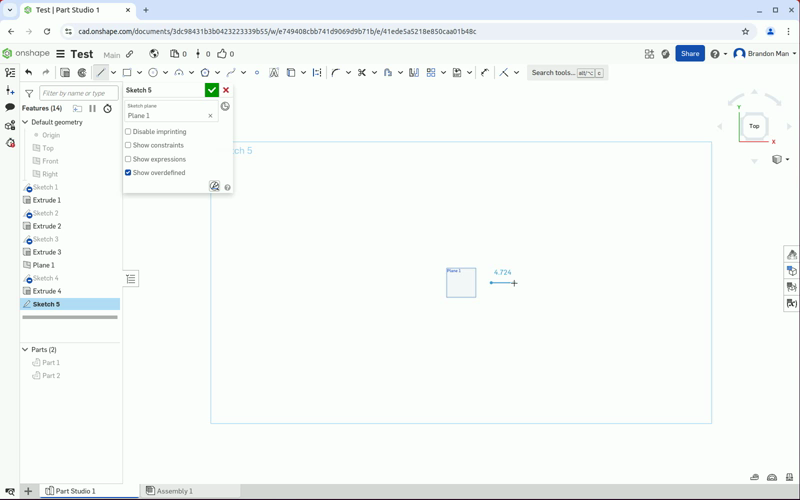
key_up(shift)
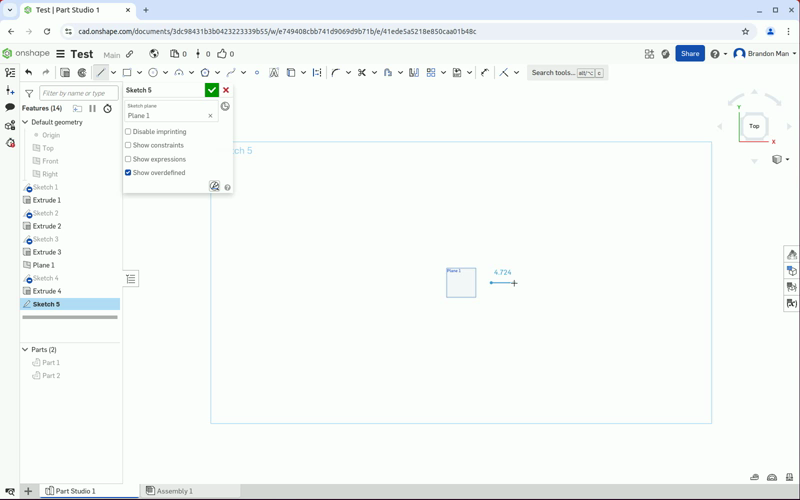
key_down(shift)
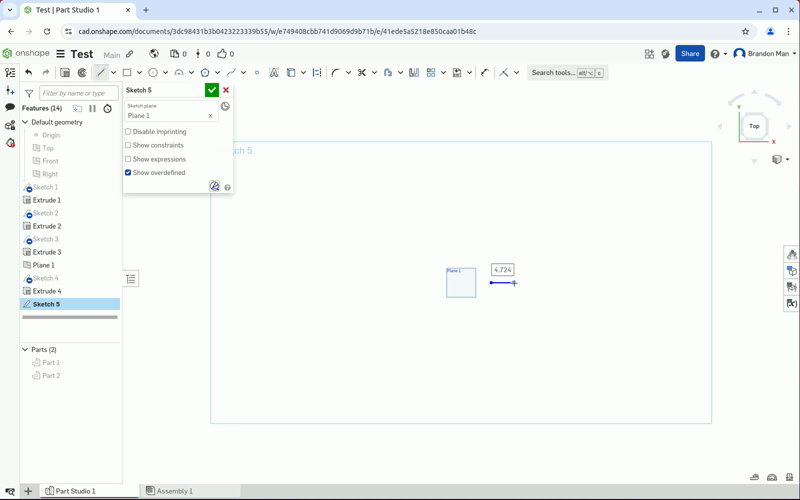
mouse_move(544, 282)
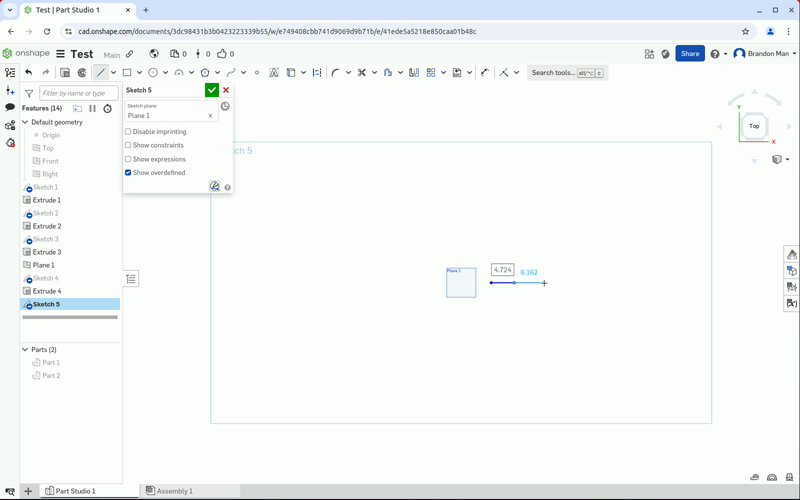
mouse_move(514, 246)
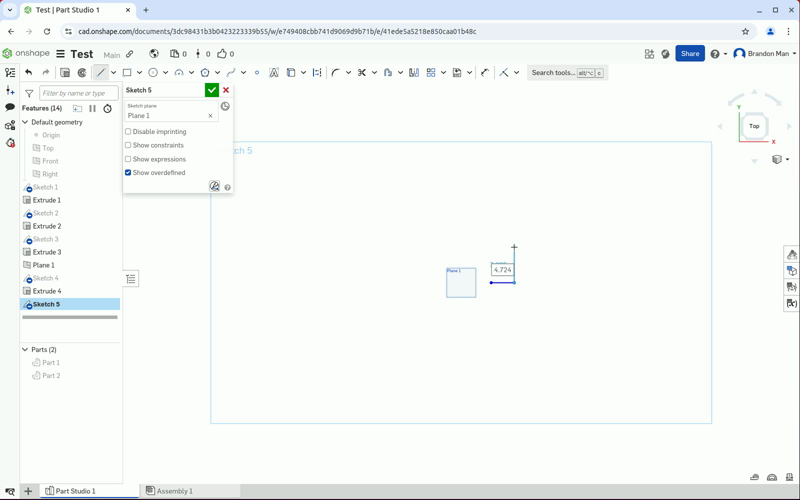
click(514, 246)
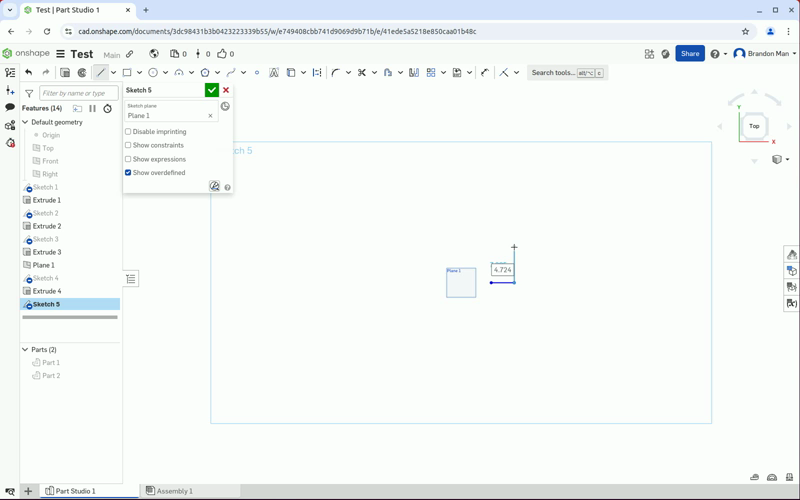
key_up(shift)
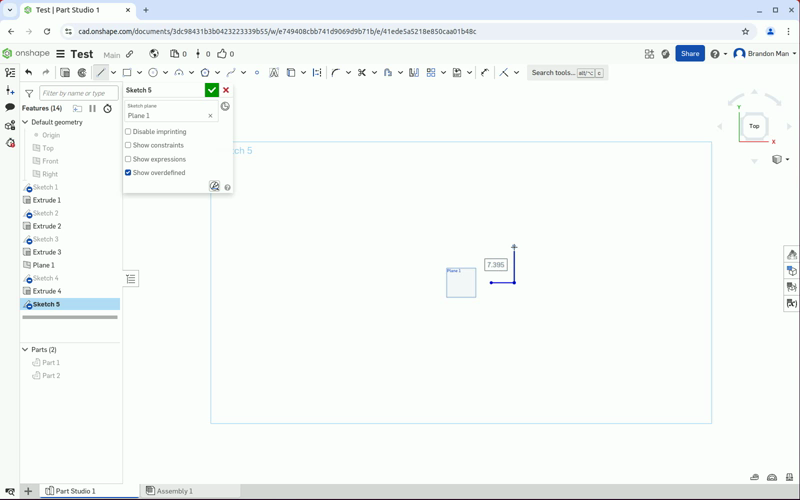
key_down(shift)
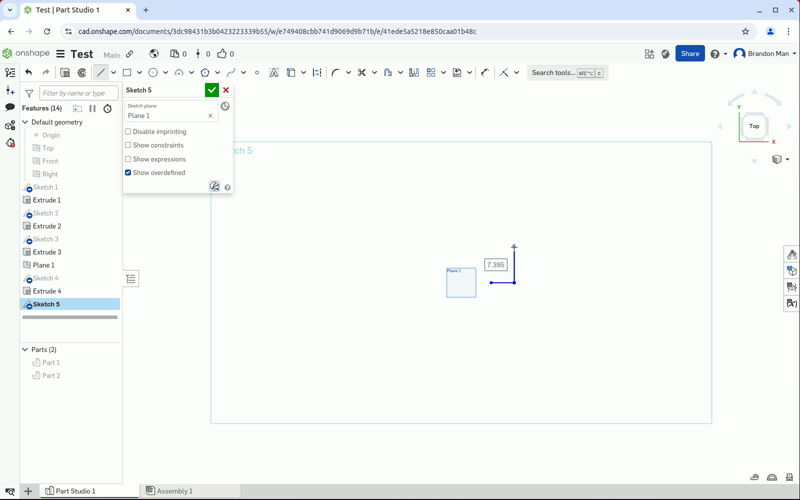
mouse_move(544, 246)
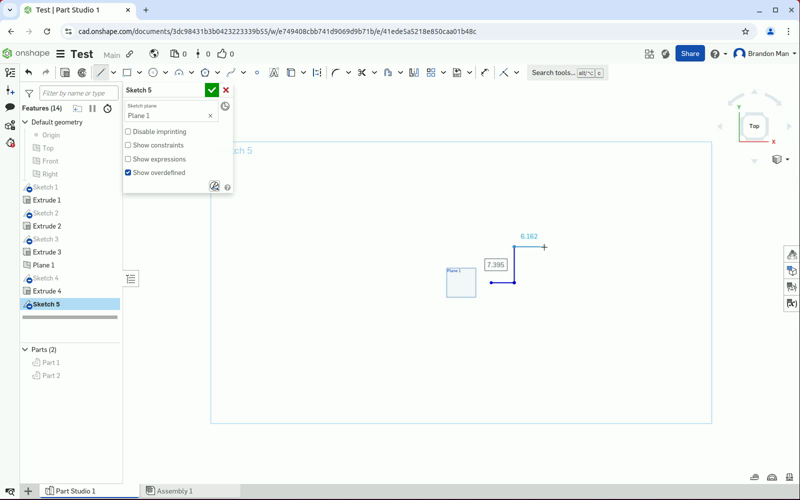
mouse_move(491, 246)
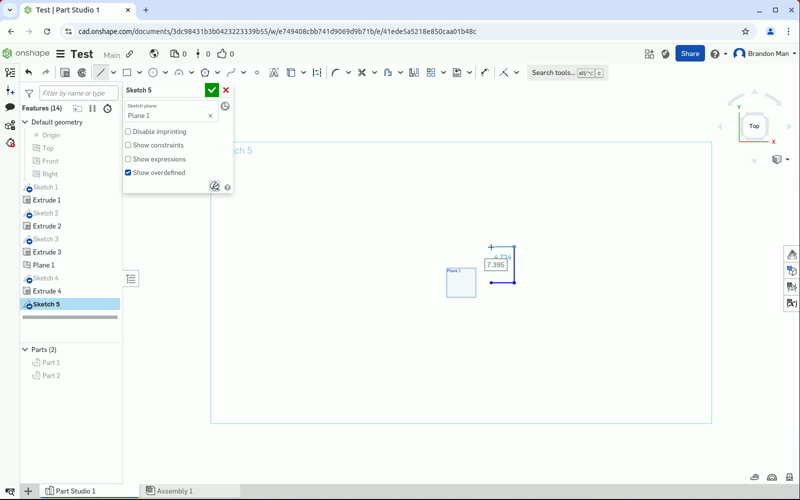
click(491, 246)
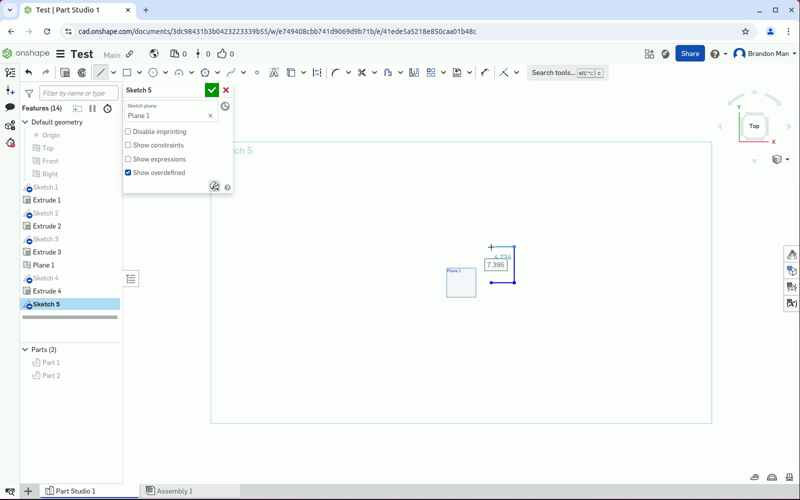
key_up(shift)
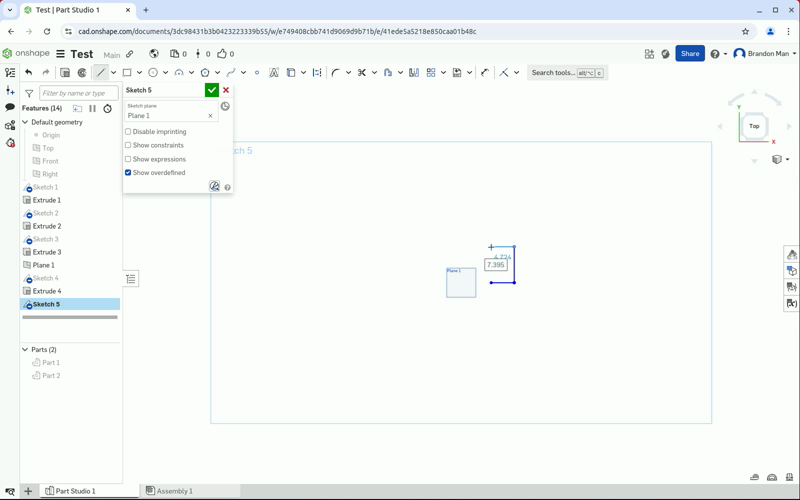
mouse_move(521, 246)
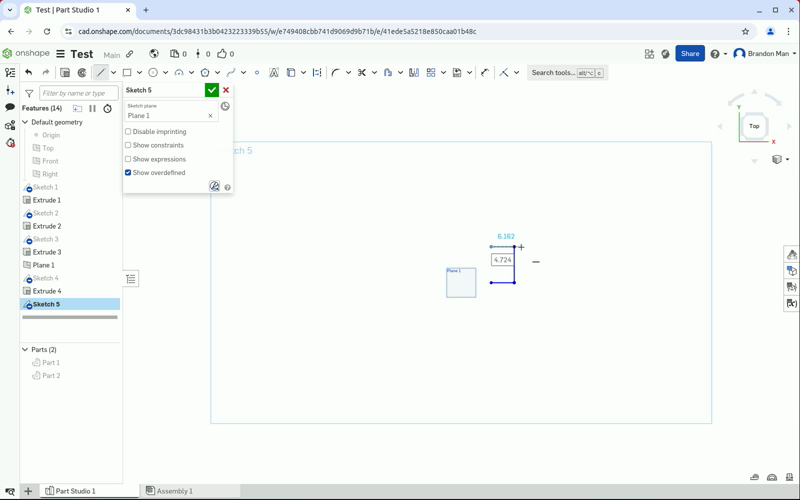
key_down(shift)
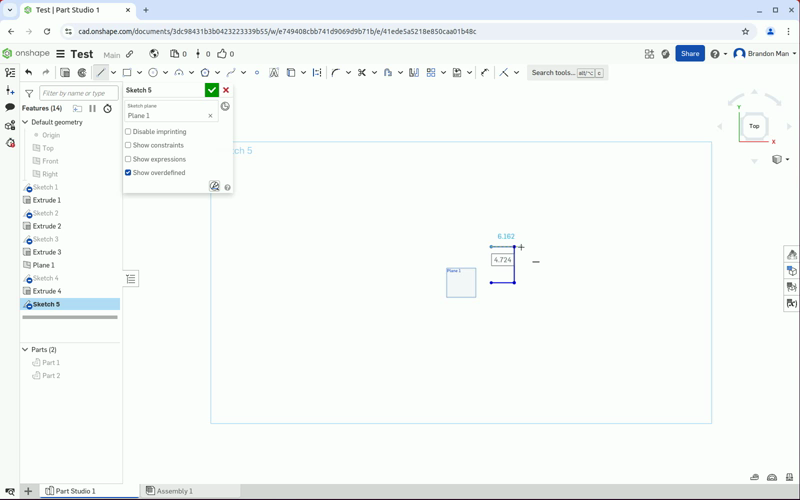
mouse_move(491, 282)
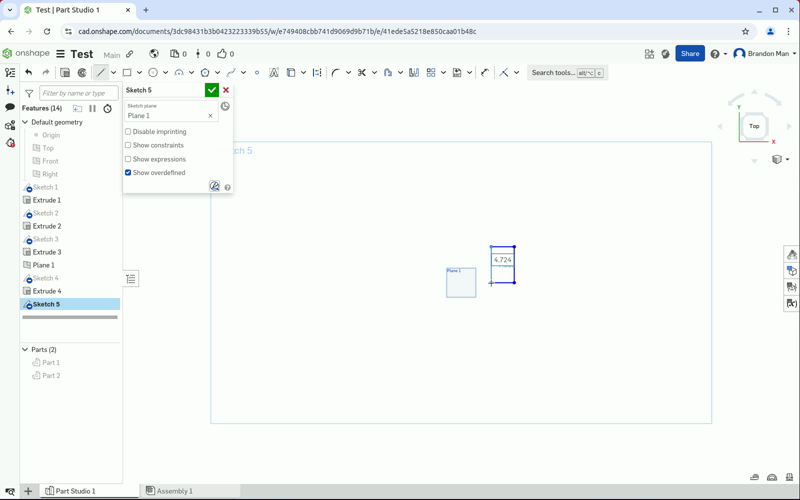
key_up(shift)
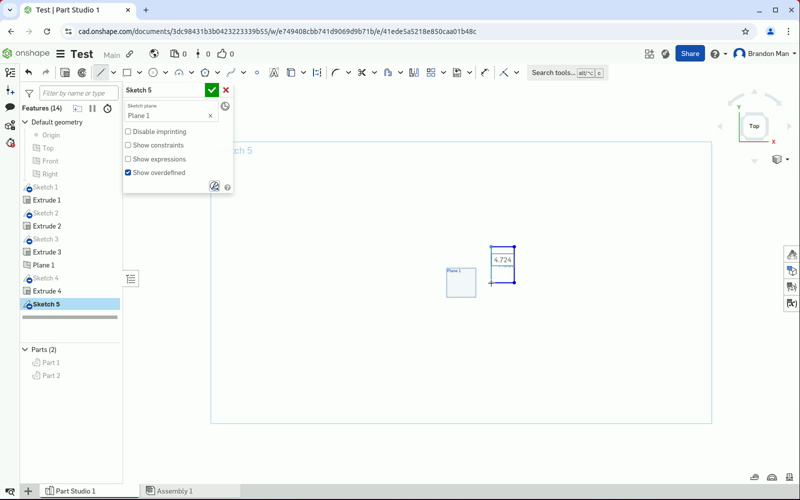
click(491, 282)
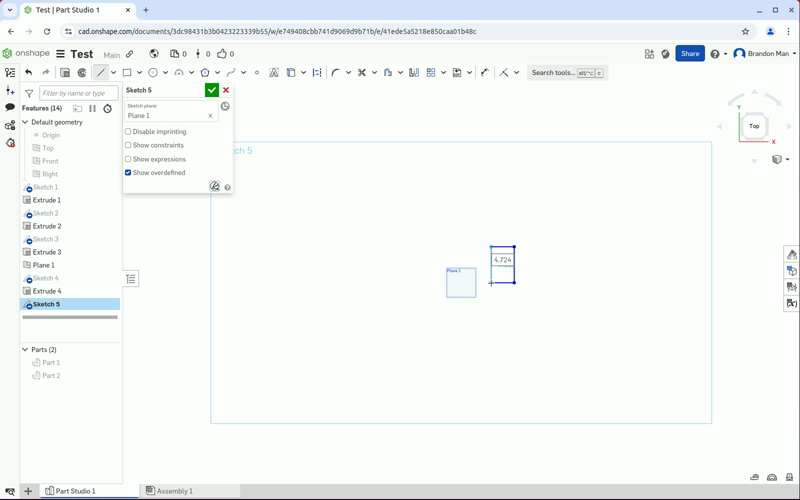
key(esc)
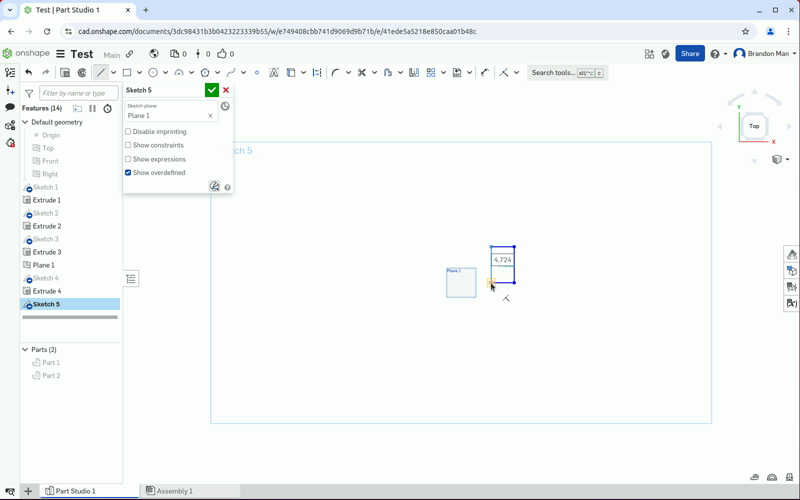
mouse_move(504, 261)
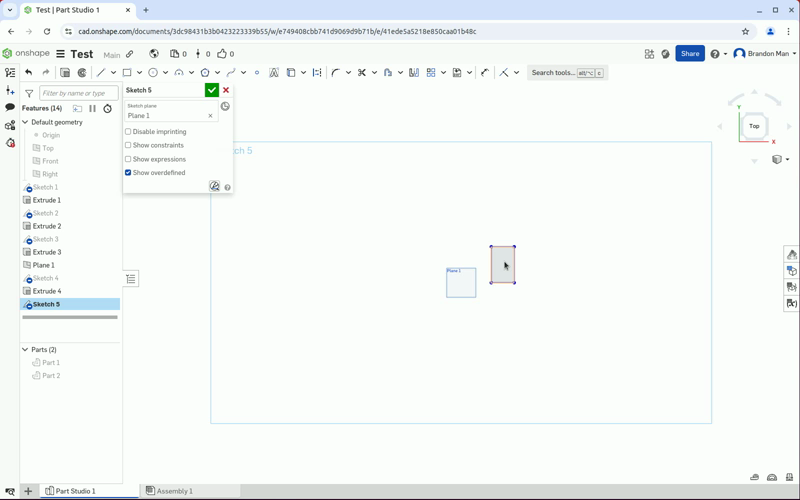
scroll(6)
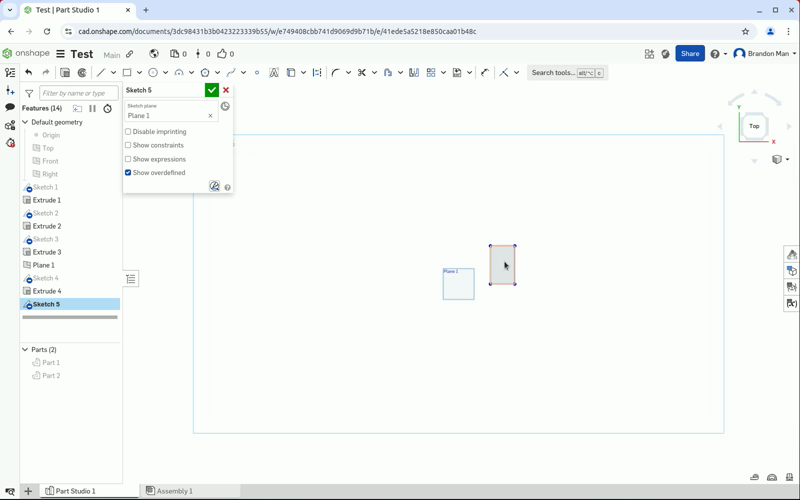
scroll(6)
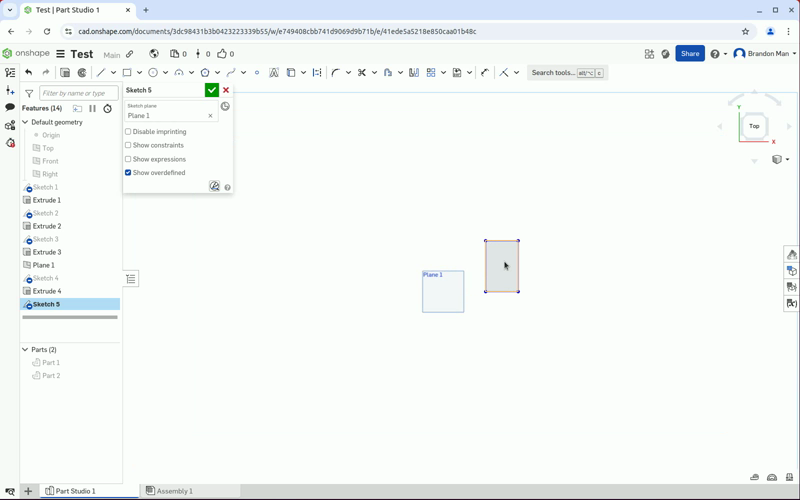
scroll(6)
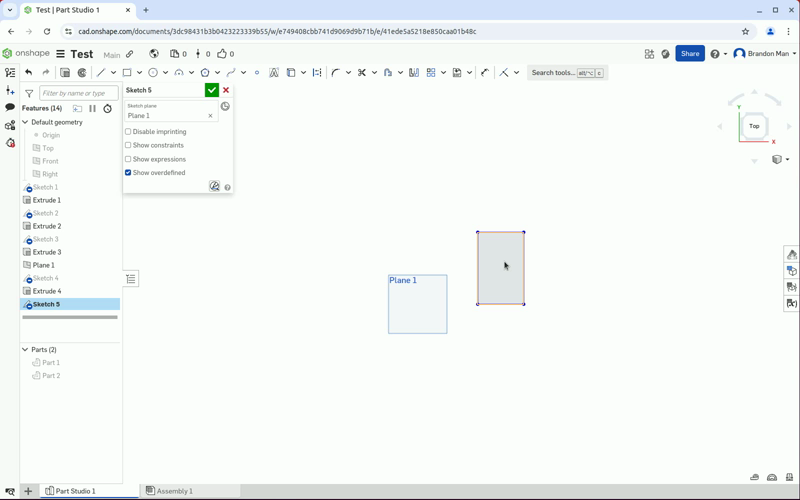
scroll(6)
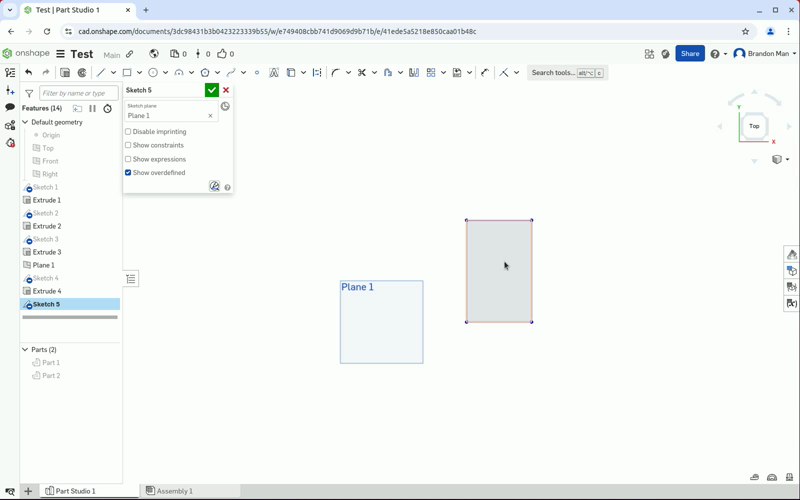
scroll(6)
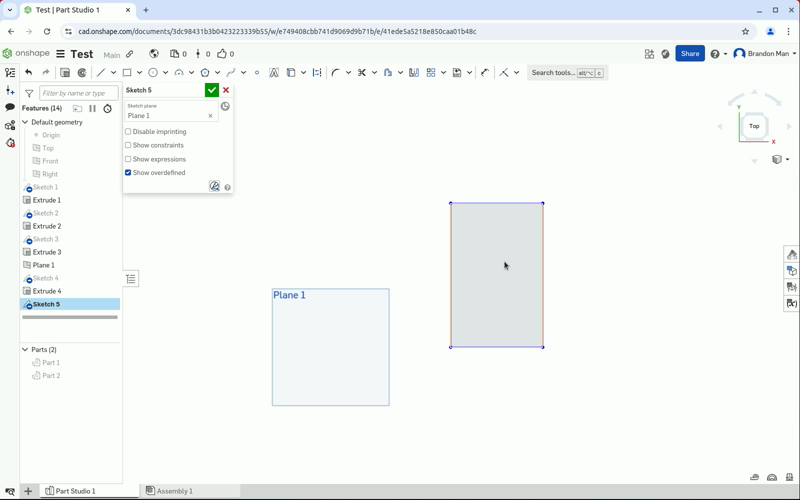
scroll(6)
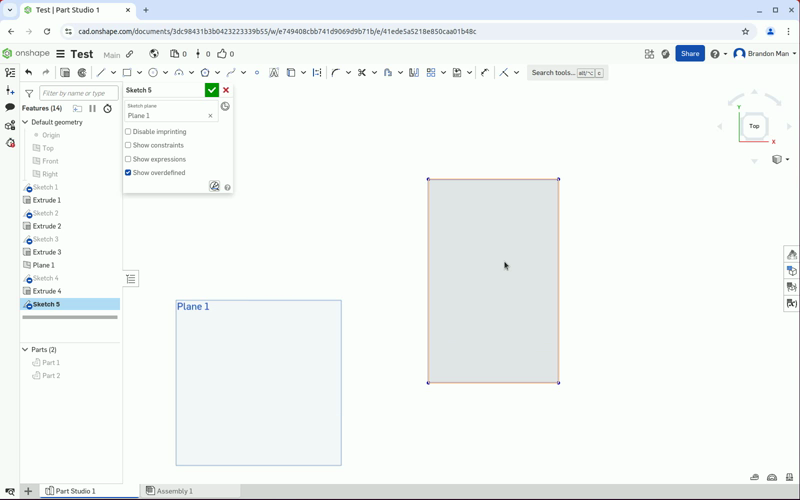
scroll(6)
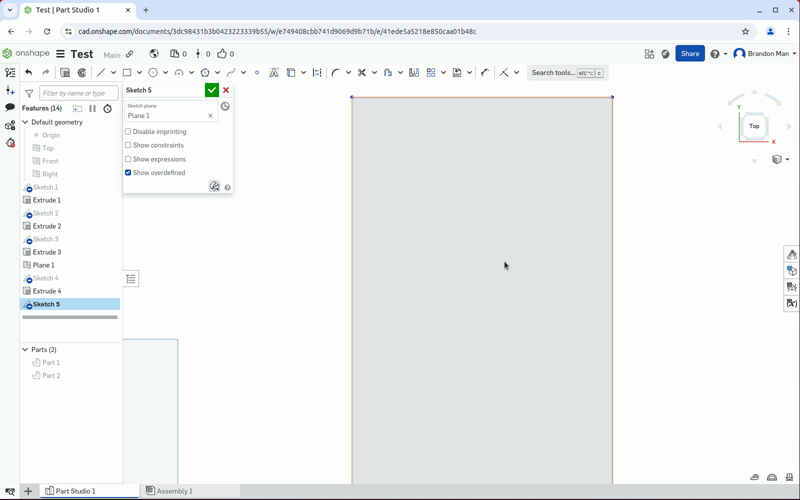
click(504, 261)
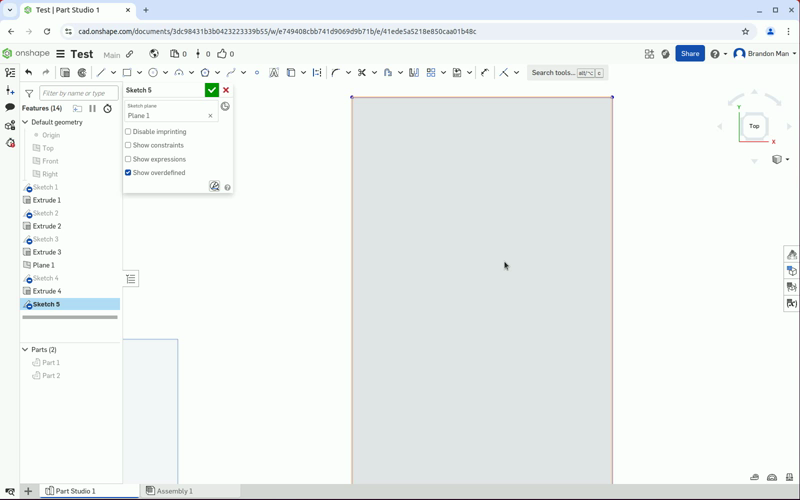
scroll(-6)
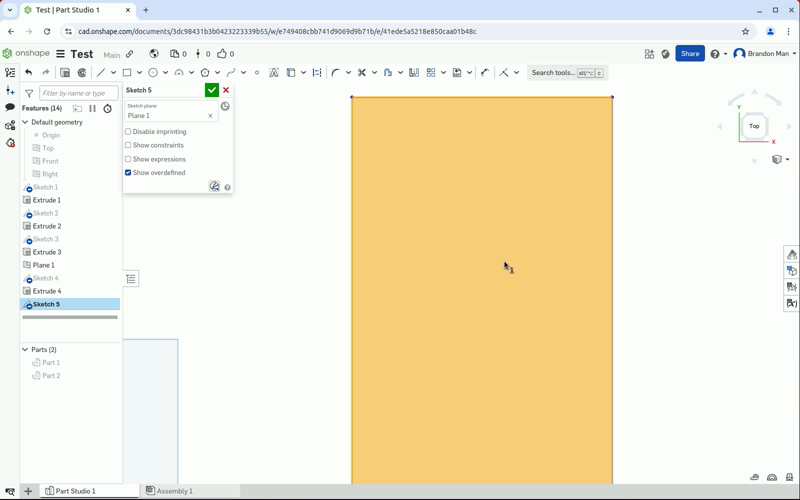
scroll(-6)
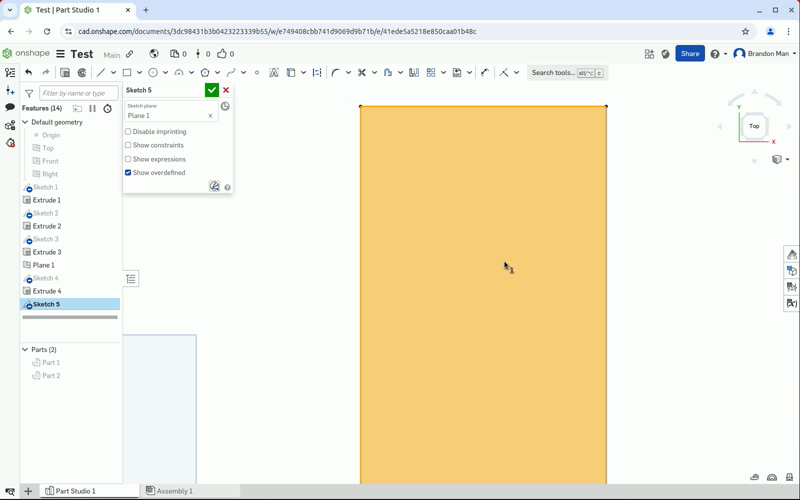
scroll(-6)
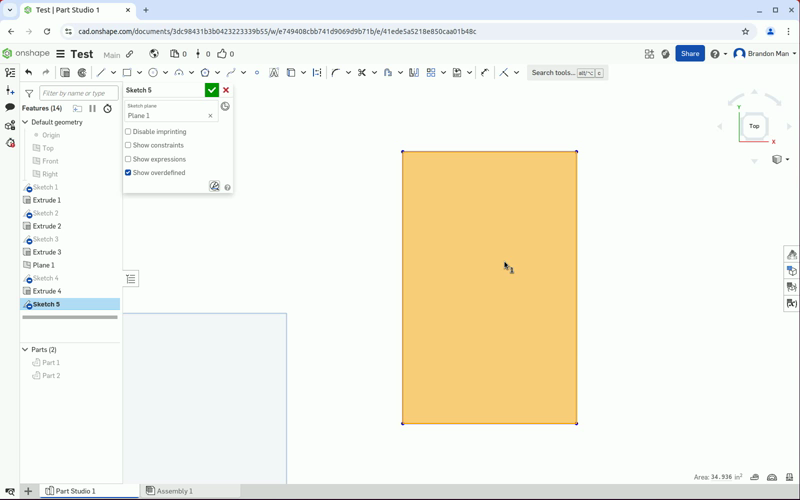
scroll(-6)
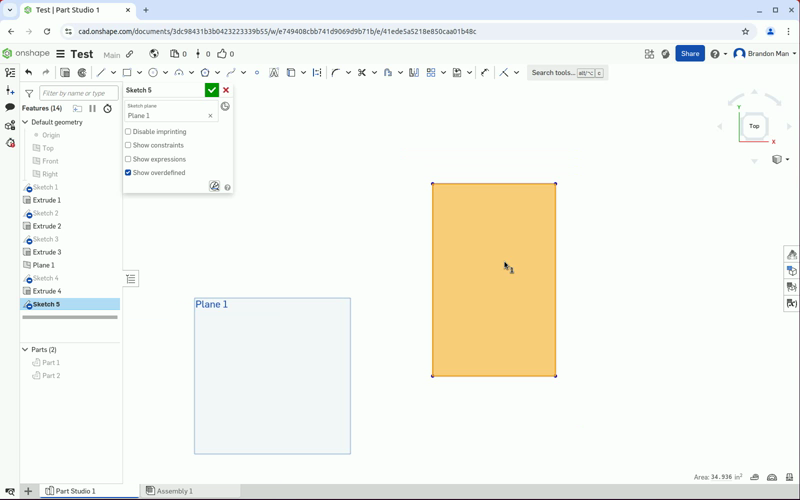
scroll(-6)
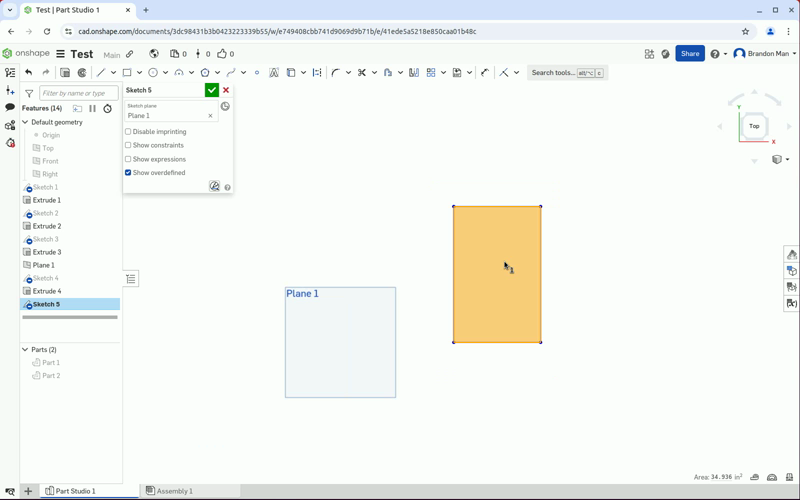
scroll(-6)
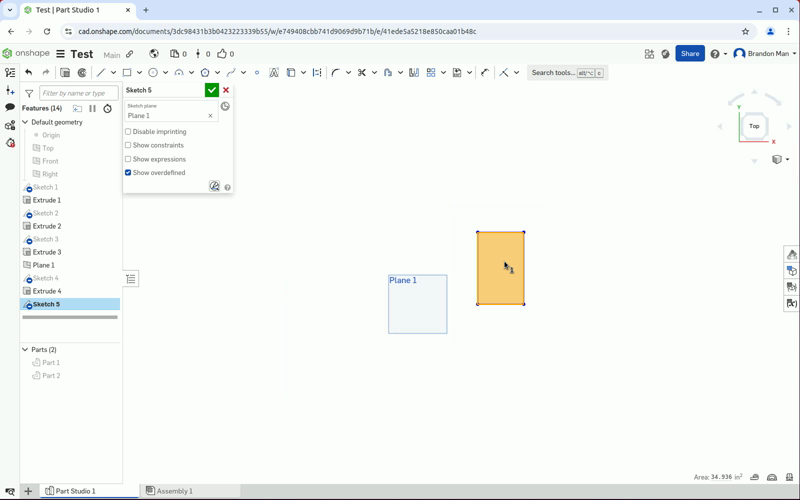
scroll(-6)
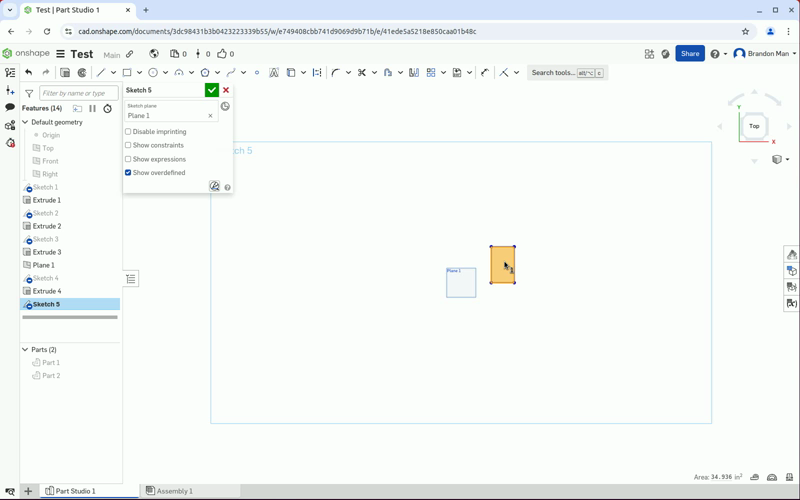
mouse_move(73, 352)
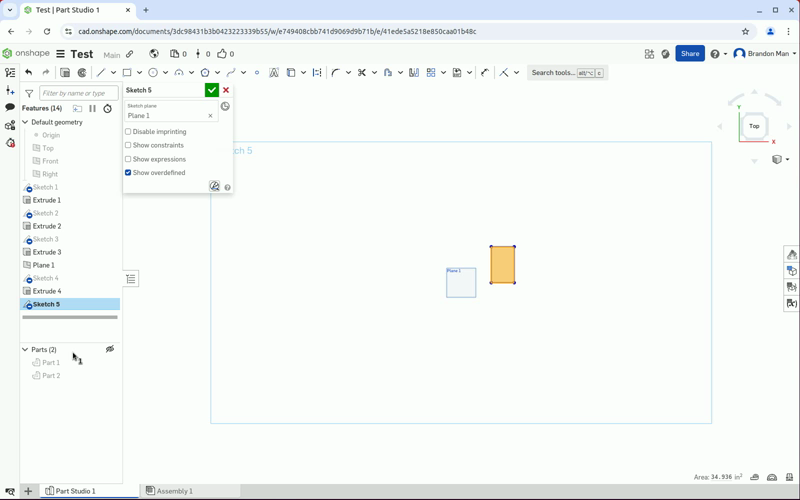
key(shift+y)
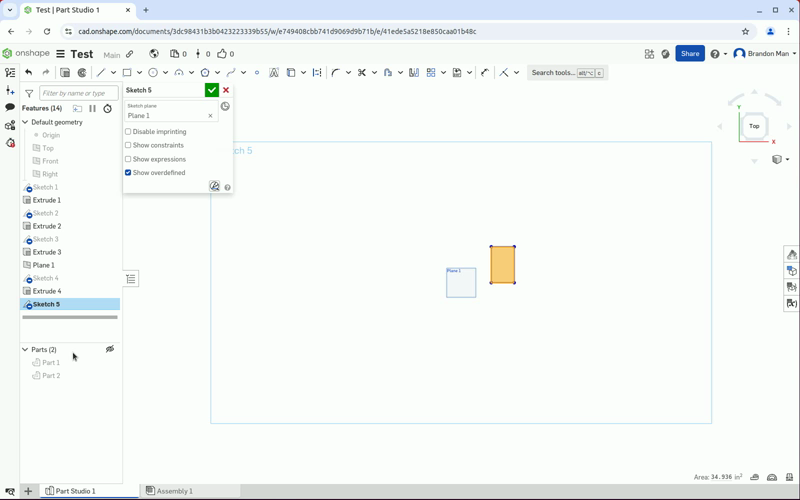
key(shift+e)
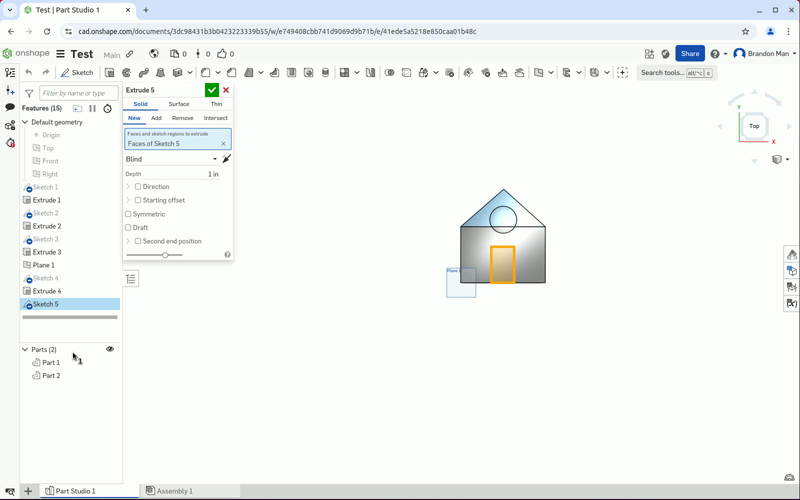
mouse_move(143, 106)
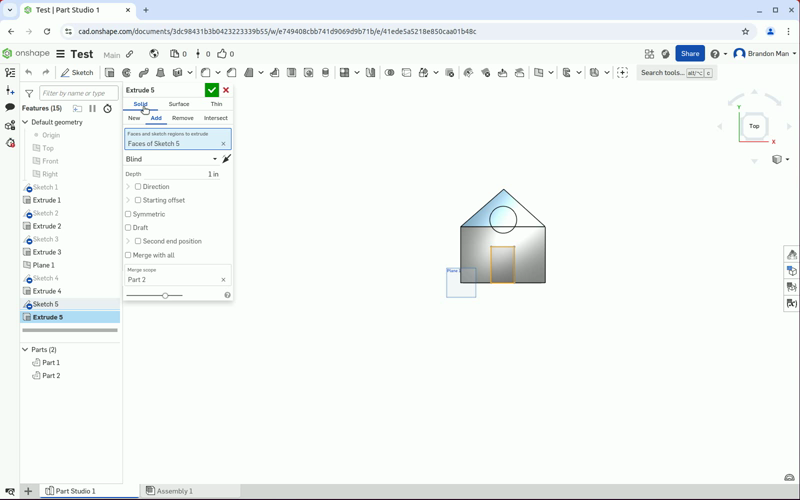
click(143, 106)
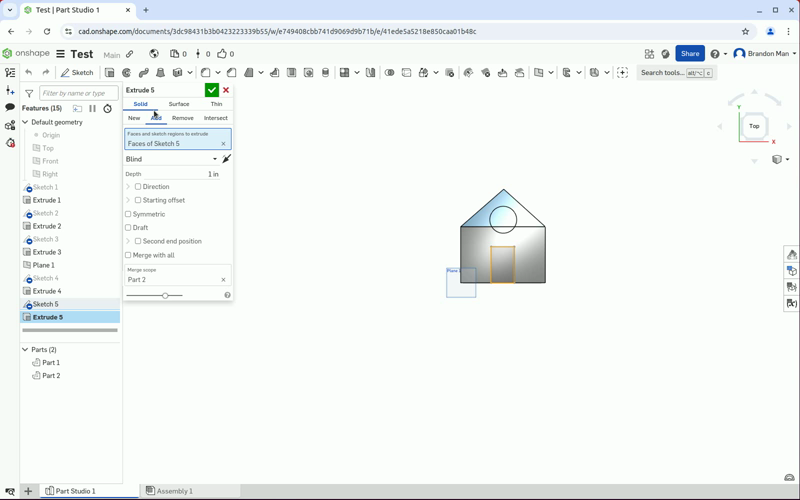
mouse_move(186, 120)
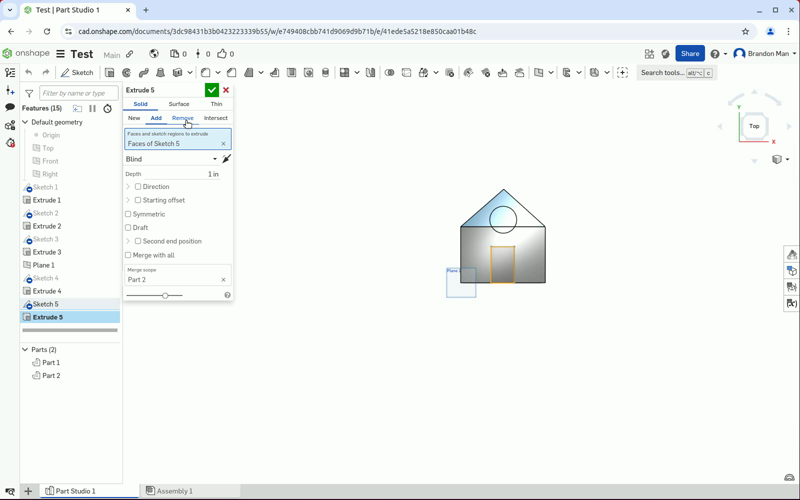
click(186, 120)
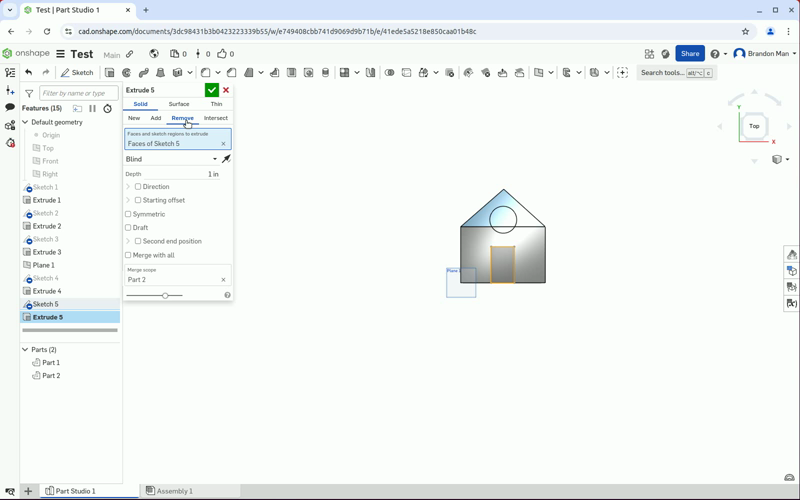
key(tab, 4)
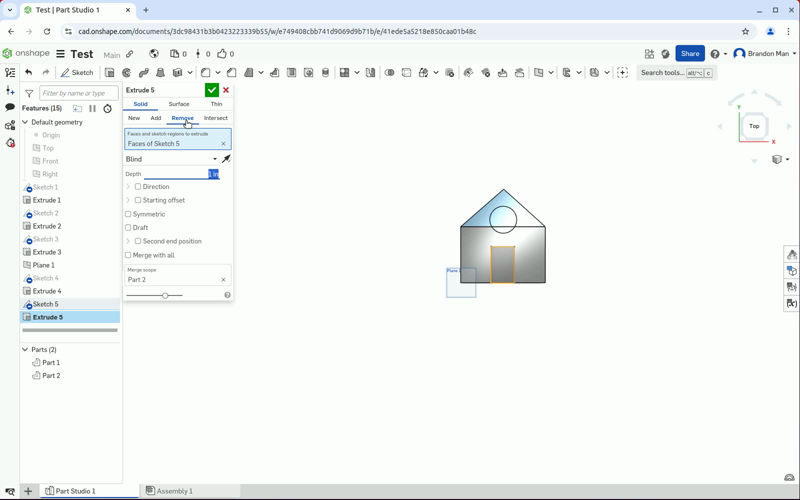
text(0.241)
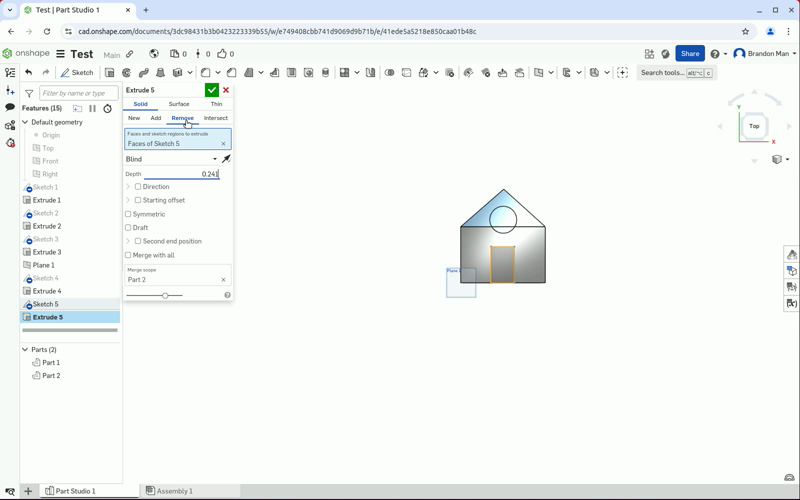
key(tab, 6)
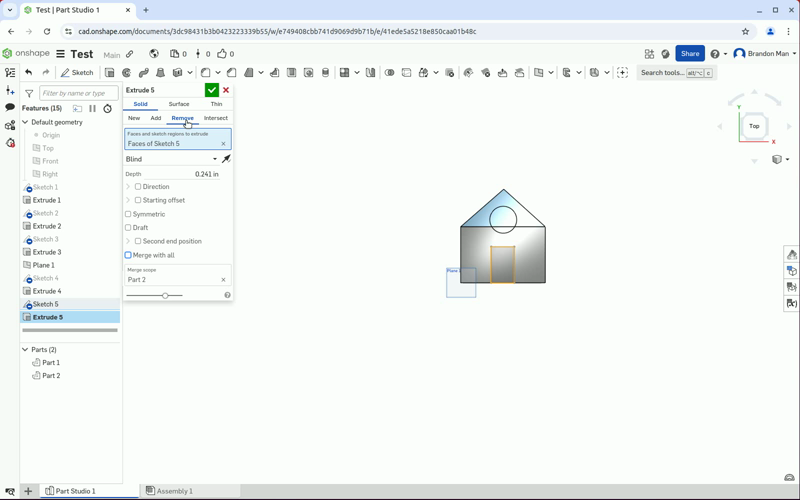
key(space)
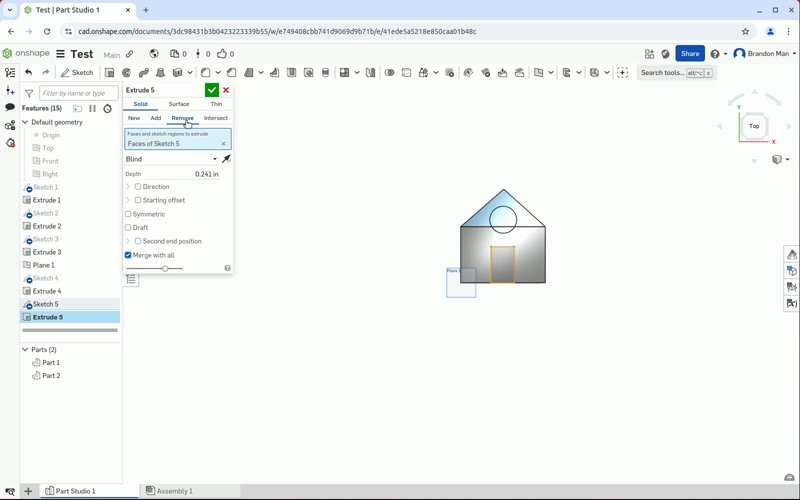
key(enter)
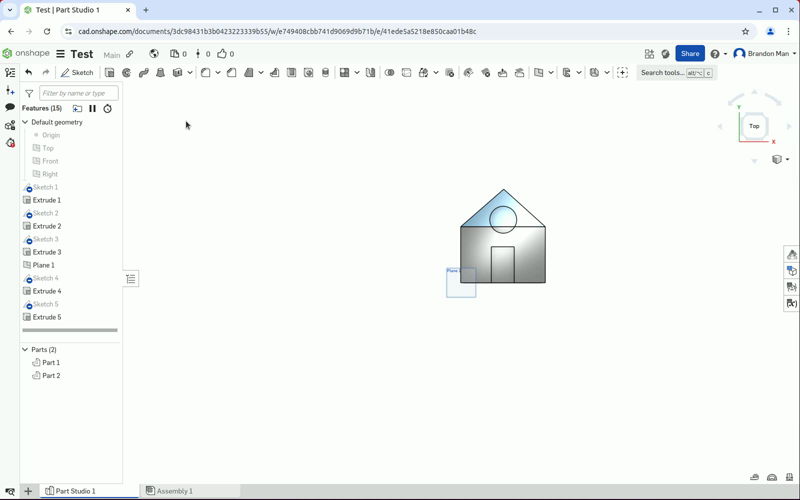
key(shift+h)
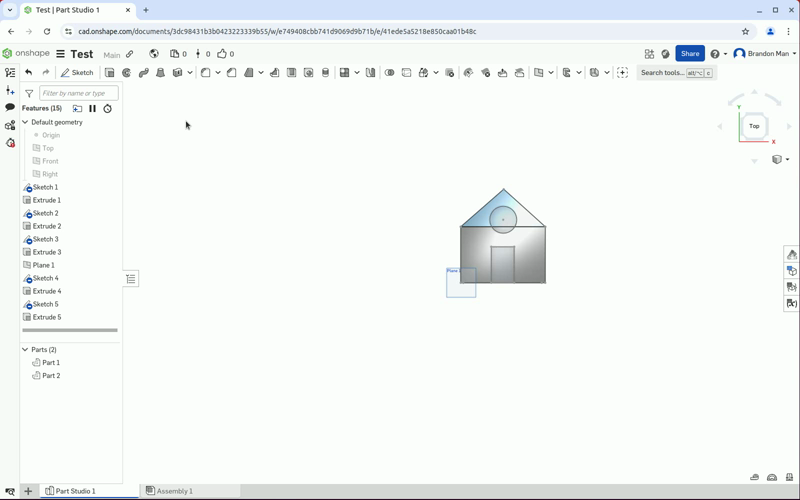
key(shift+h)
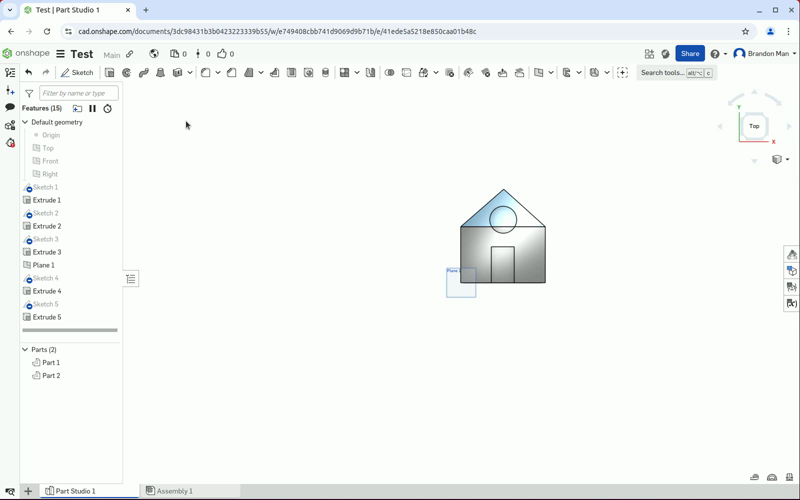
mouse_move(73, 189)
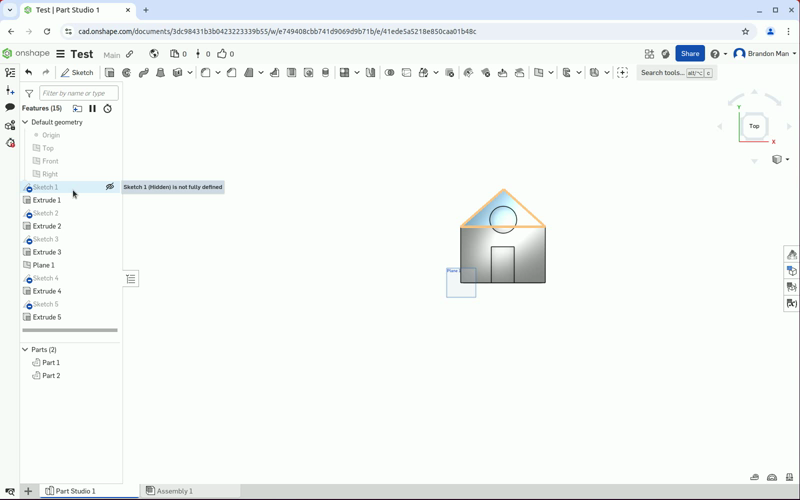
click(73, 189)
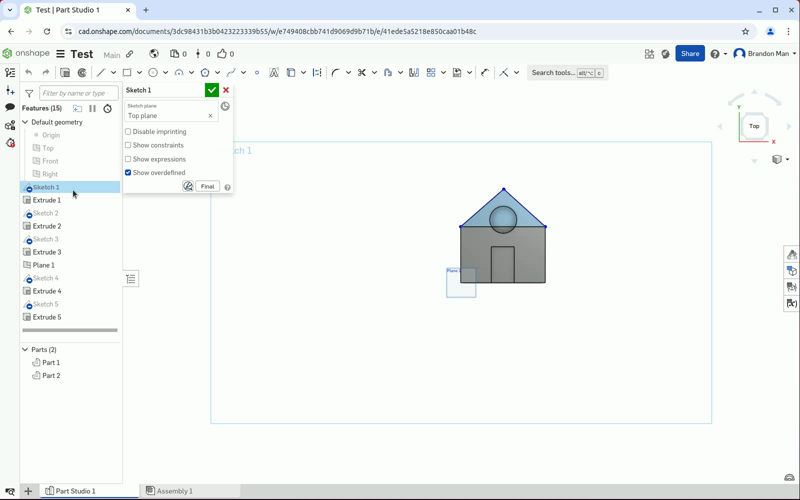
mouse_move(229, 92)
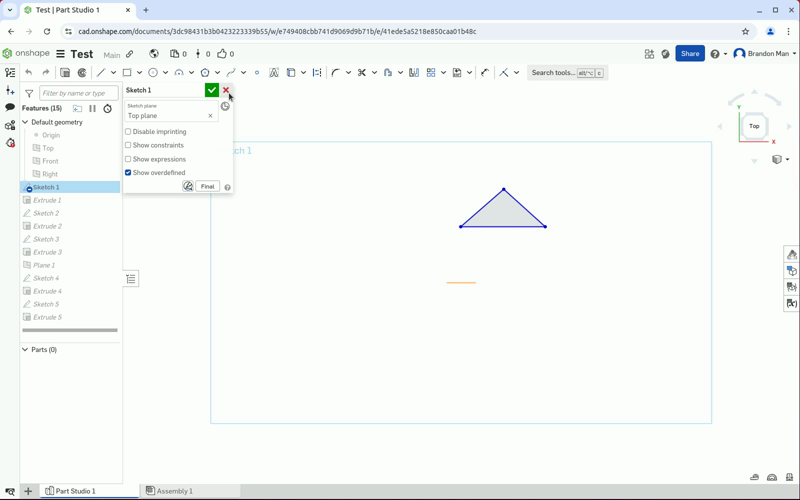
click(229, 92)
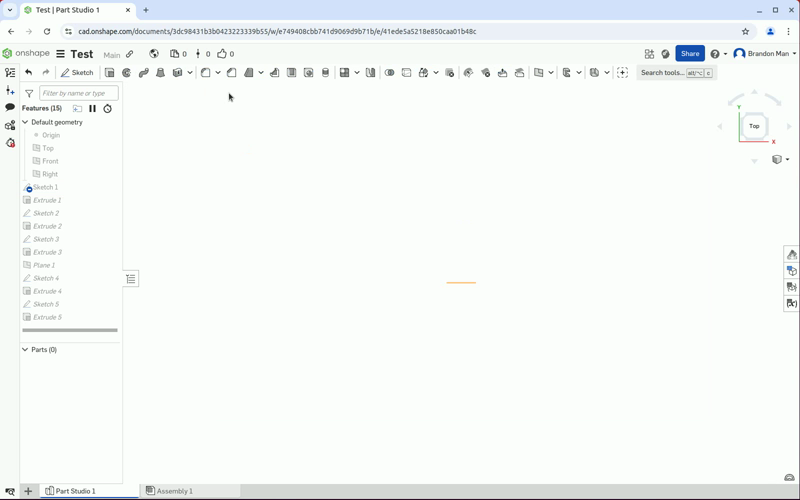
key(shift+s)
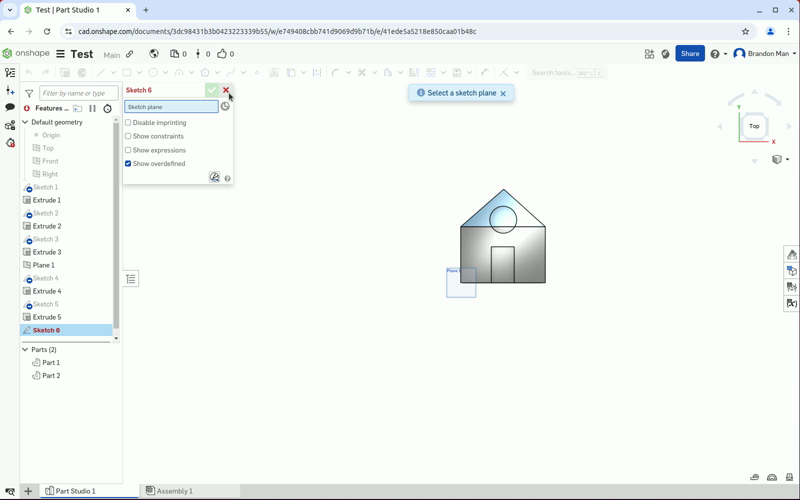
mouse_move(69, 267)
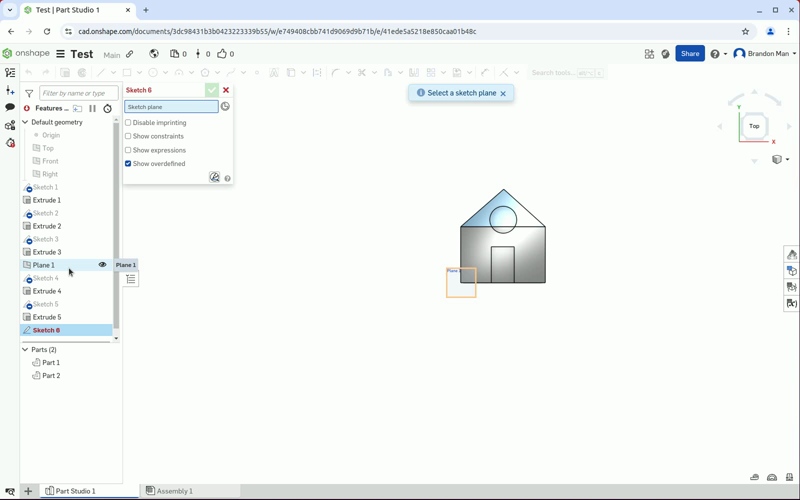
click(69, 267)
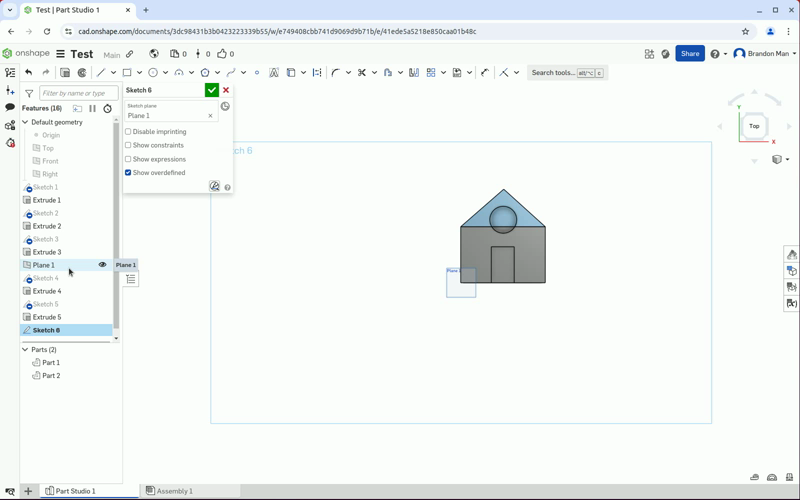
mouse_move(73, 352)
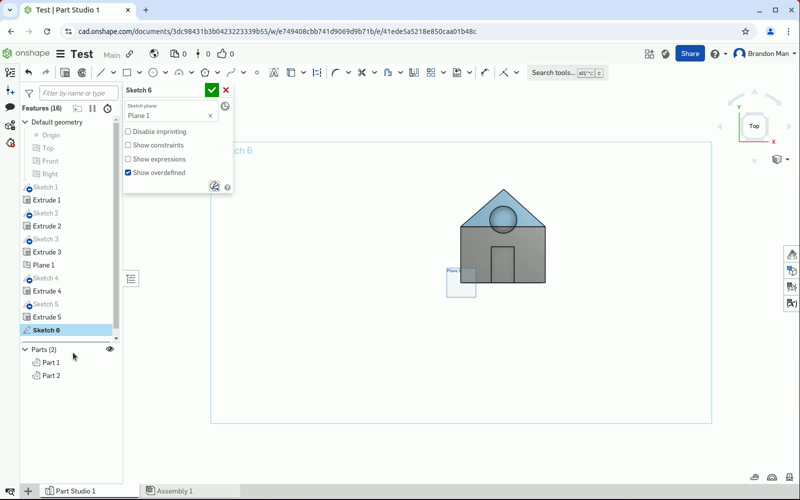
key(y)
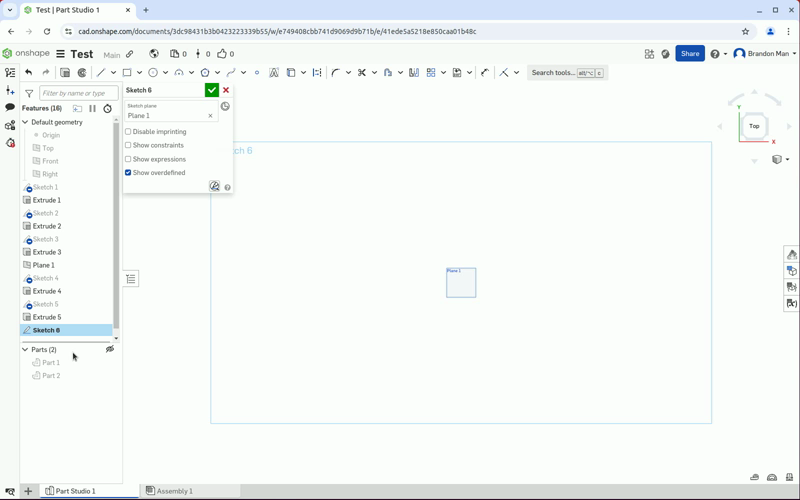
key(c)
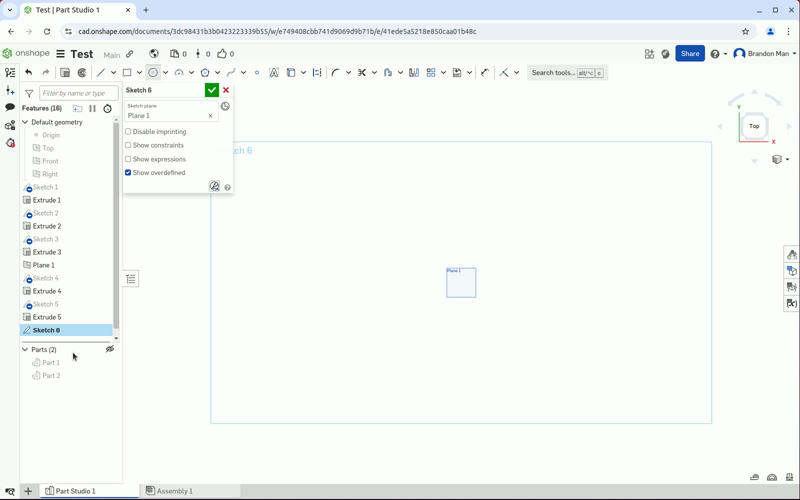
key_down(shift)
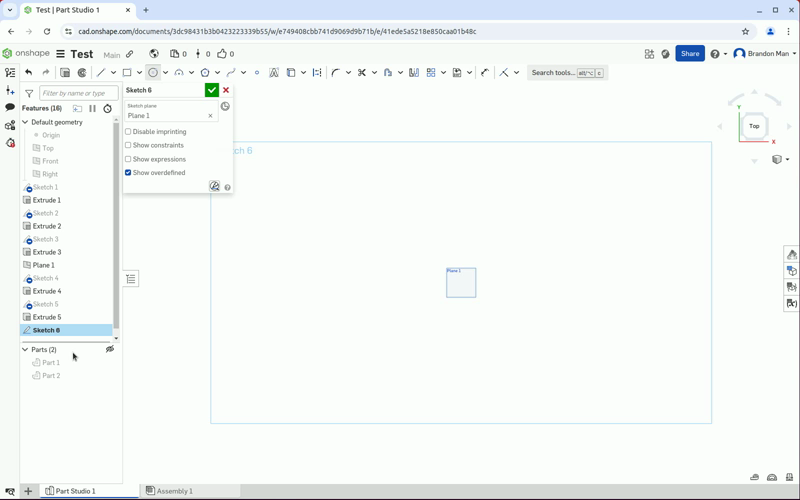
mouse_move(503, 219)
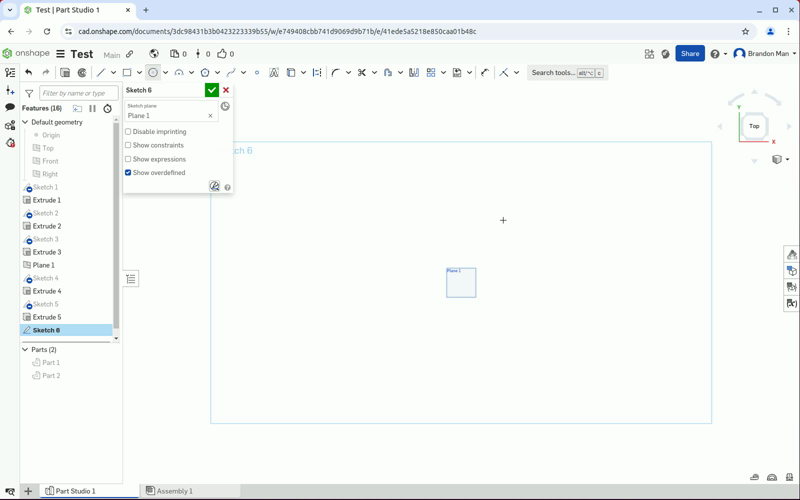
click(503, 219)
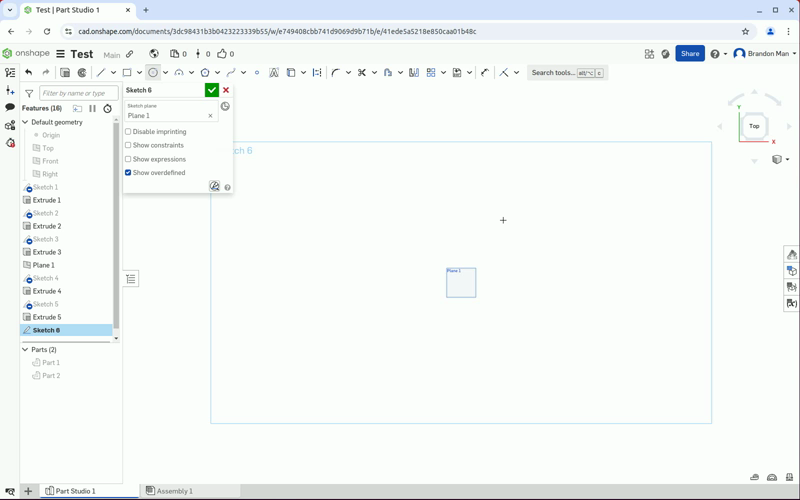
key_up(shift)
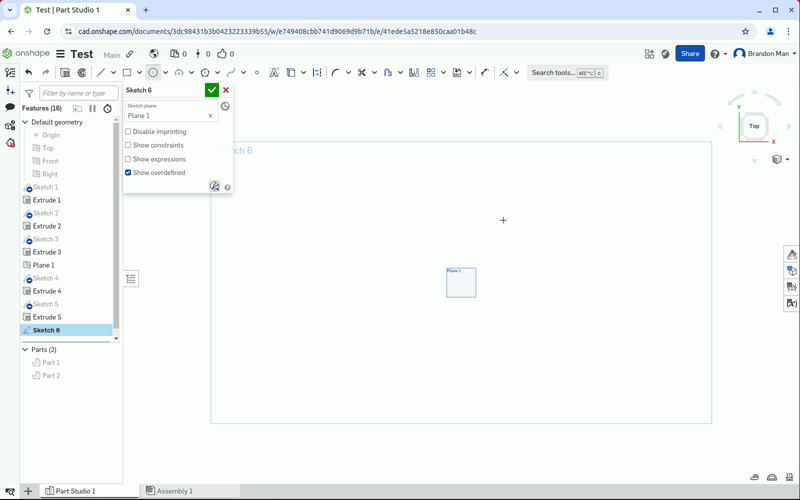
mouse_move(516, 219)
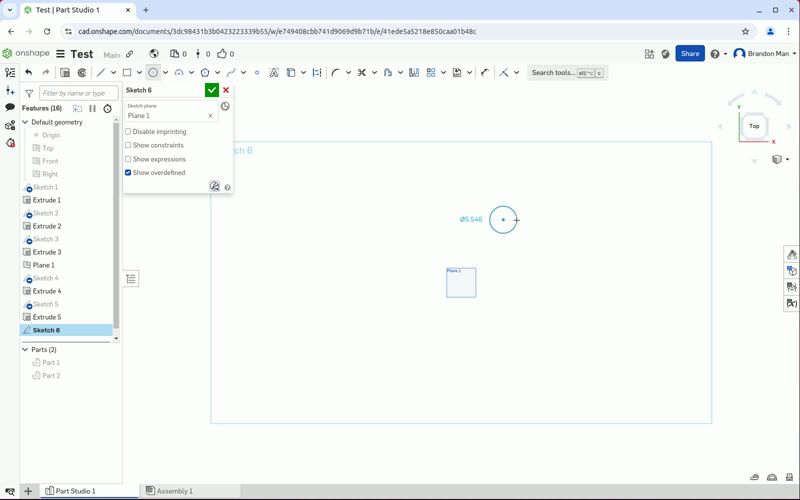
click(516, 219)
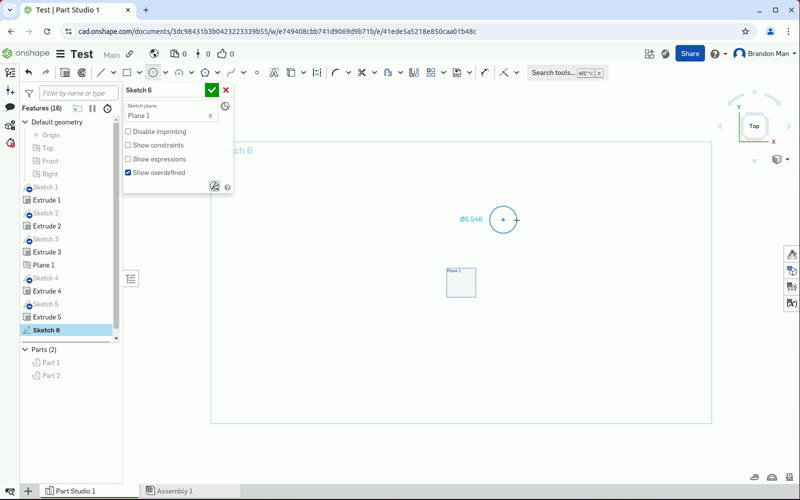
key(esc)
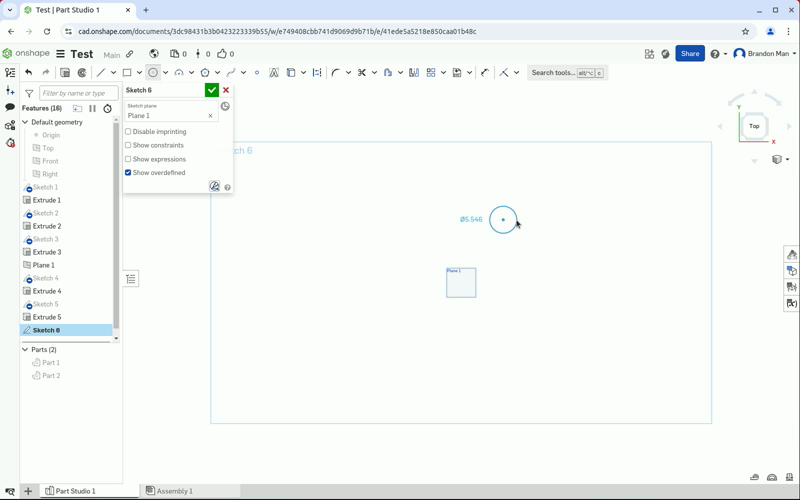
mouse_move(507, 217)
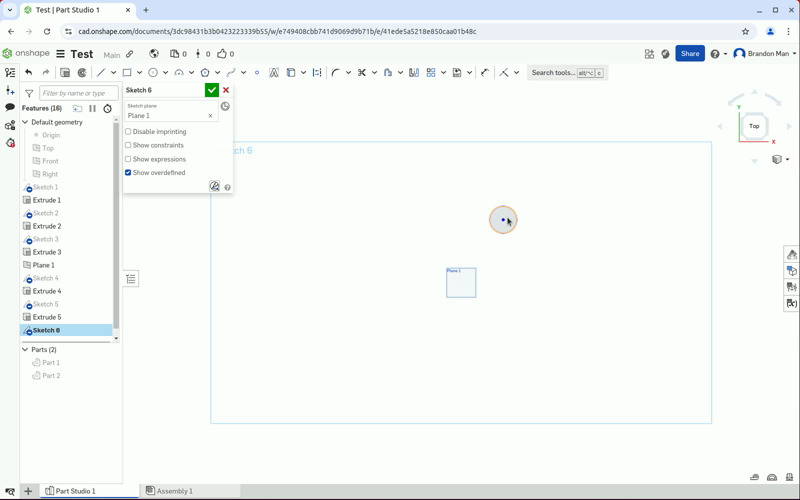
scroll(6)
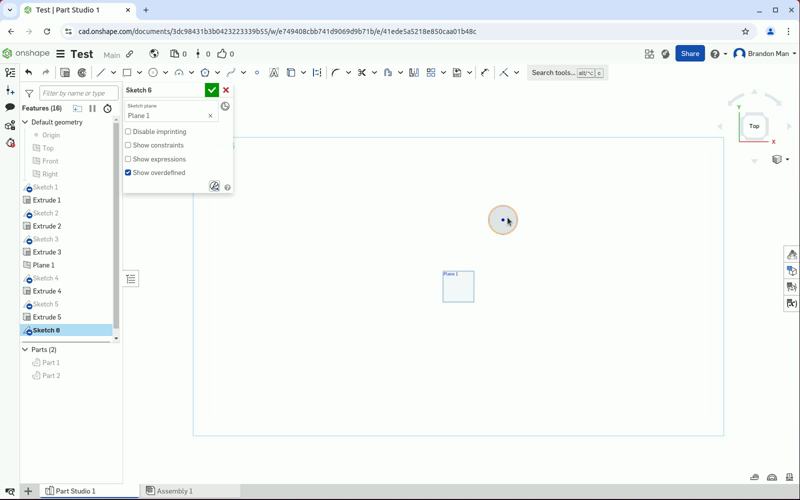
scroll(6)
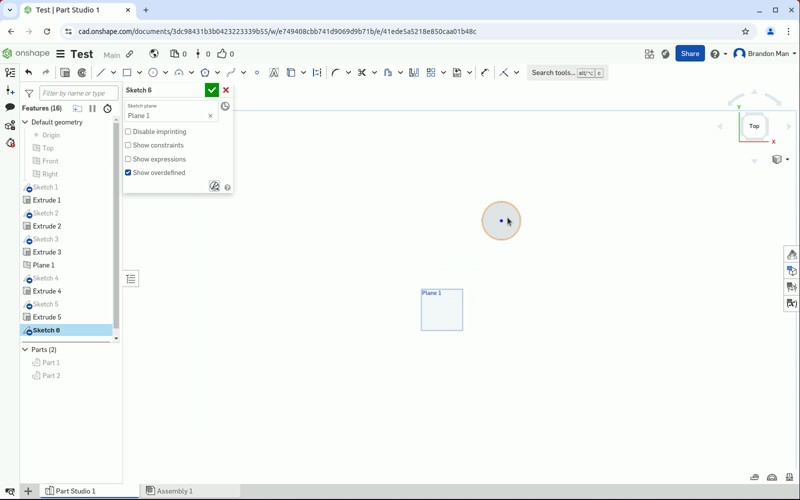
scroll(6)
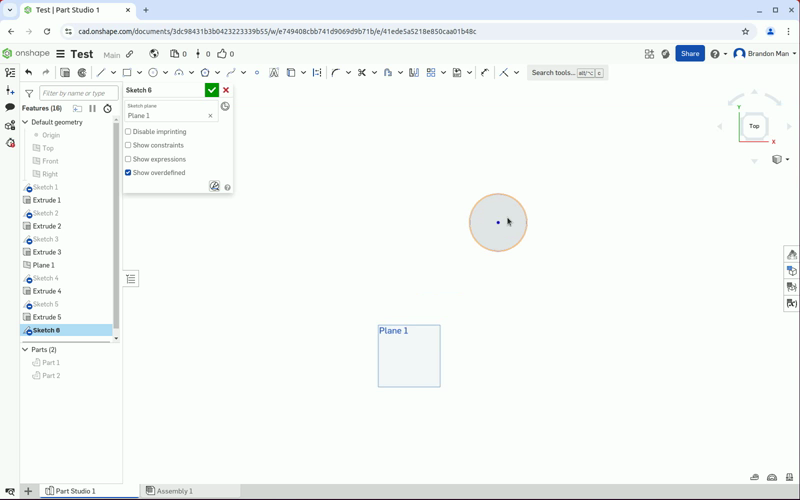
scroll(6)
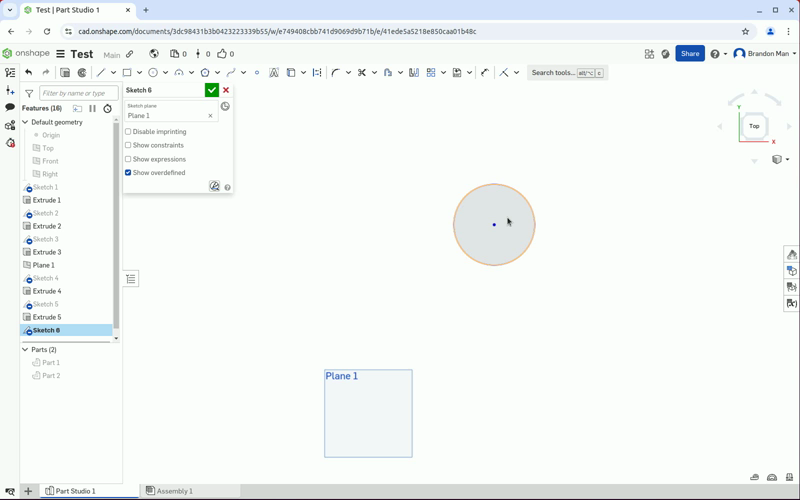
scroll(6)
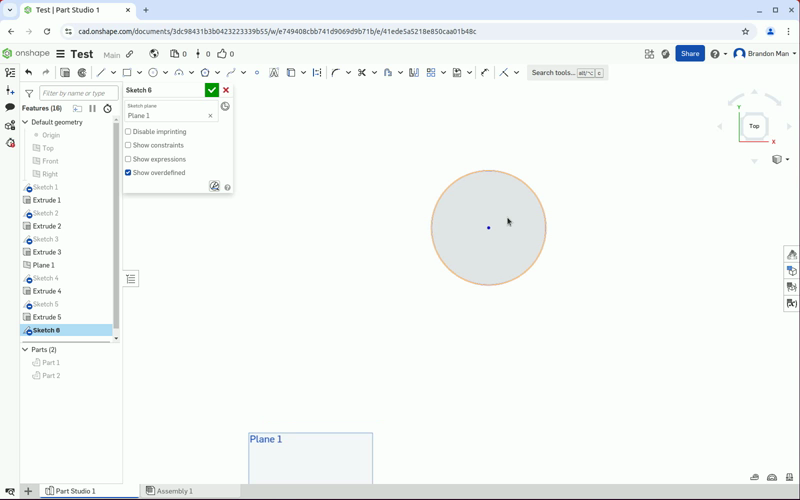
scroll(6)
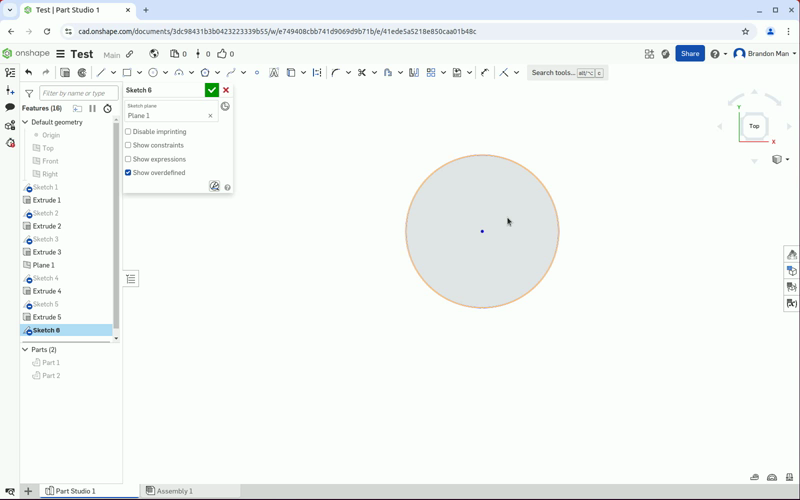
scroll(6)
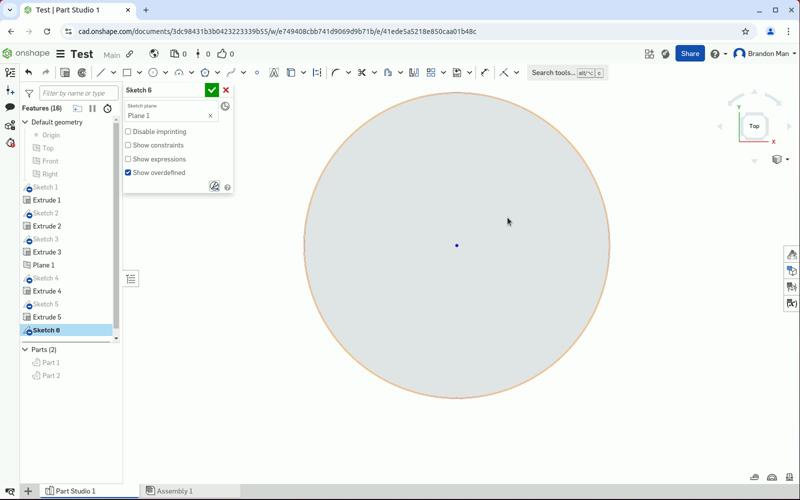
click(507, 217)
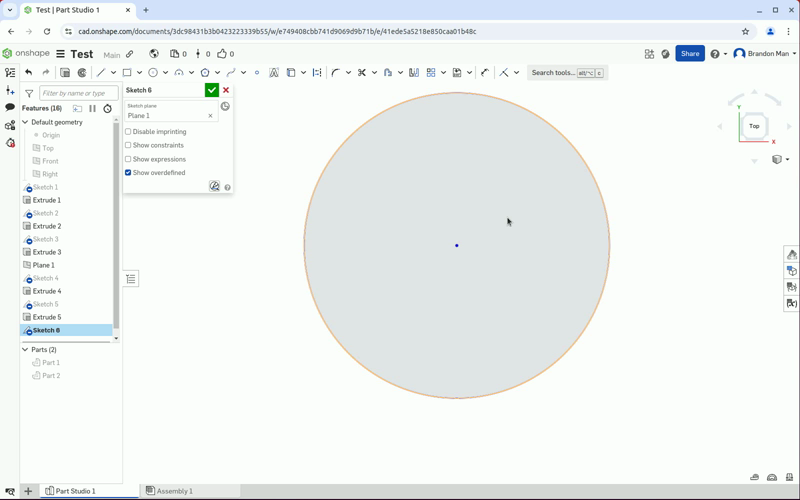
scroll(-6)
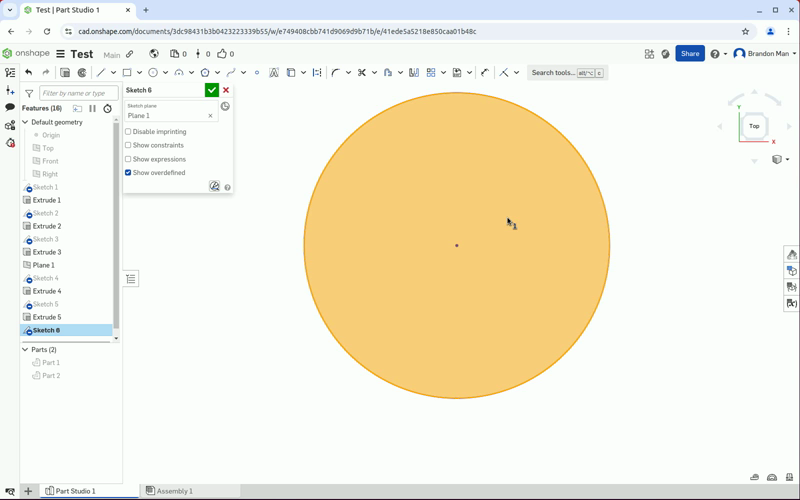
scroll(-6)
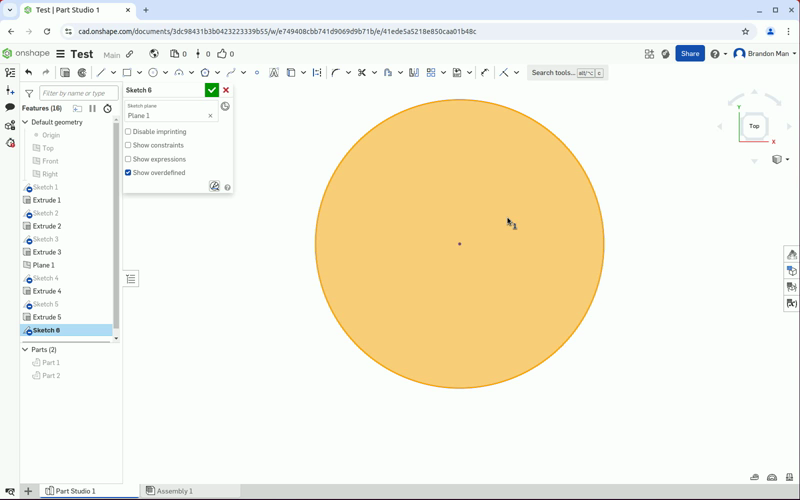
scroll(-6)
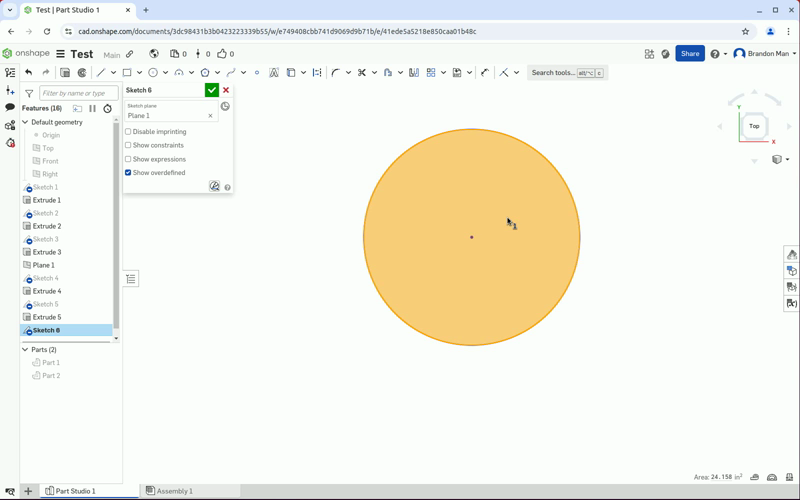
scroll(-6)
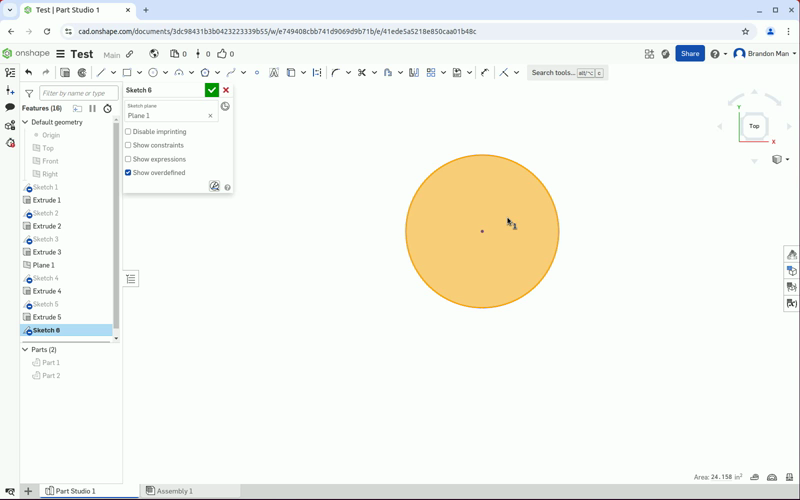
scroll(-6)
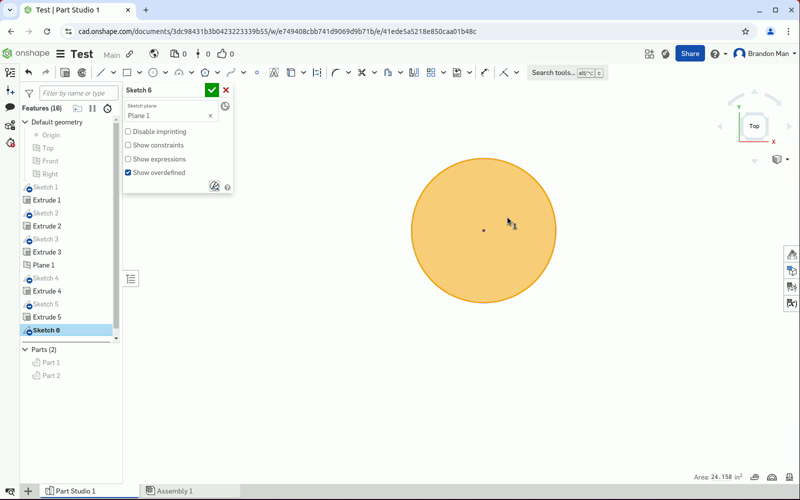
scroll(-6)
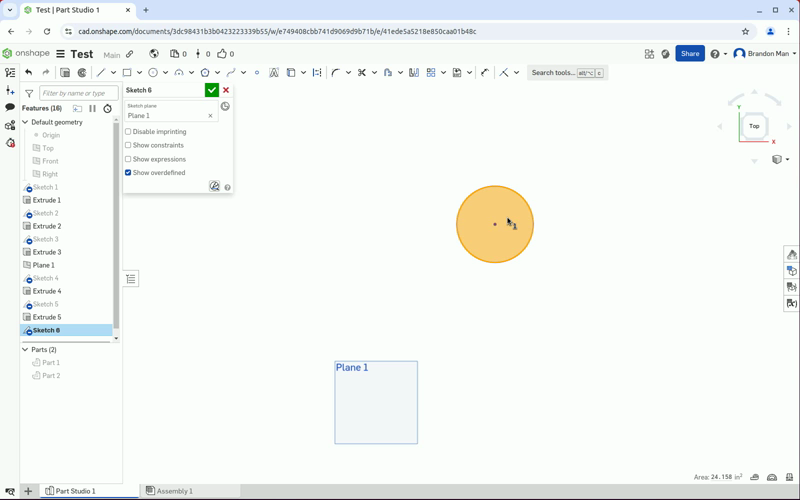
scroll(-6)
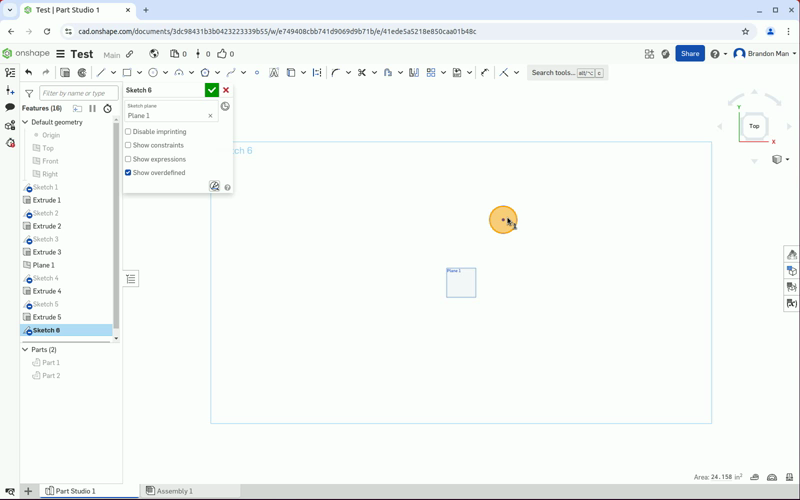
mouse_move(73, 352)
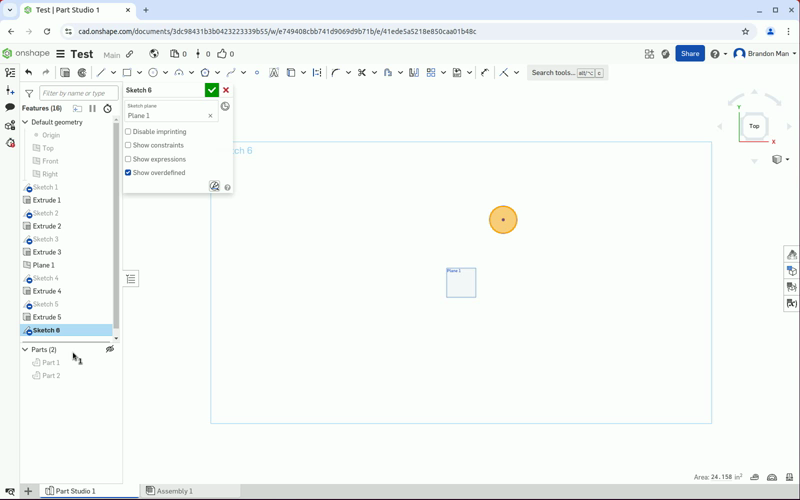
key(shift+y)
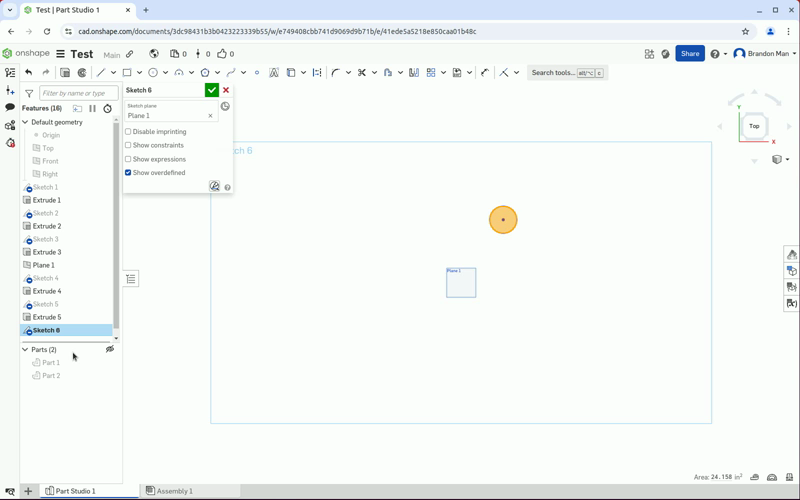
key(shift+e)
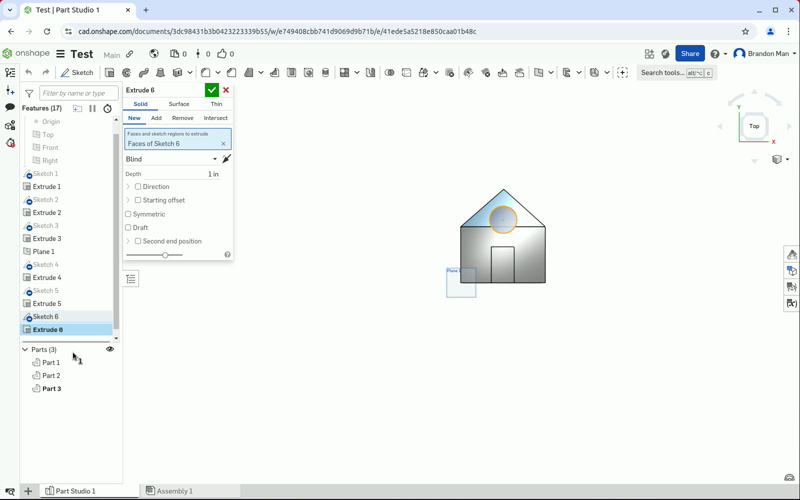
mouse_move(143, 106)
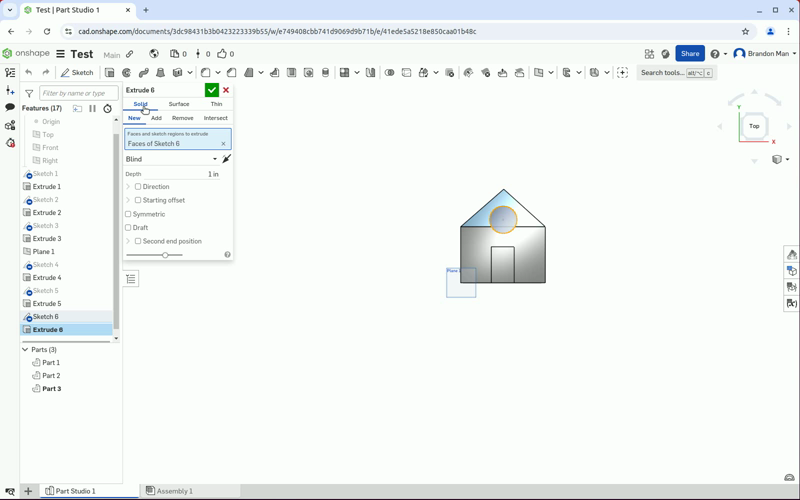
click(143, 106)
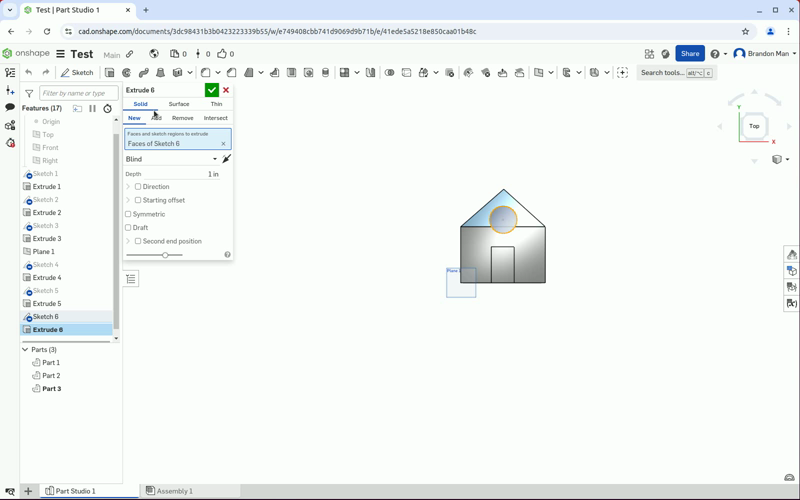
mouse_move(186, 120)
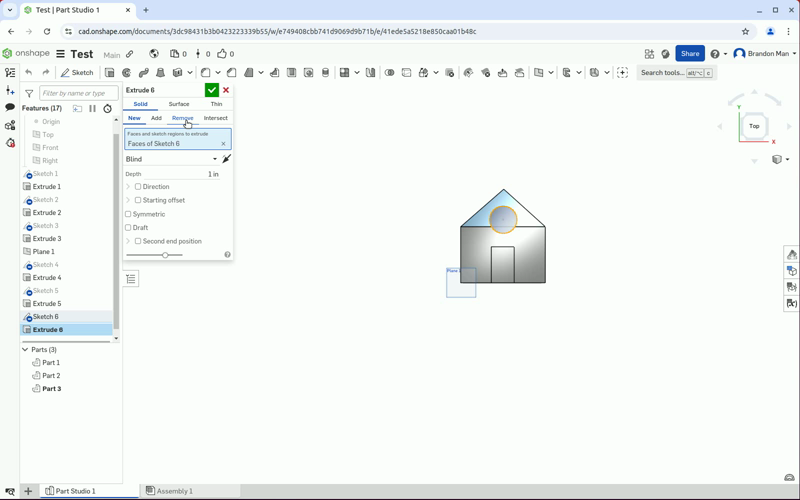
click(186, 120)
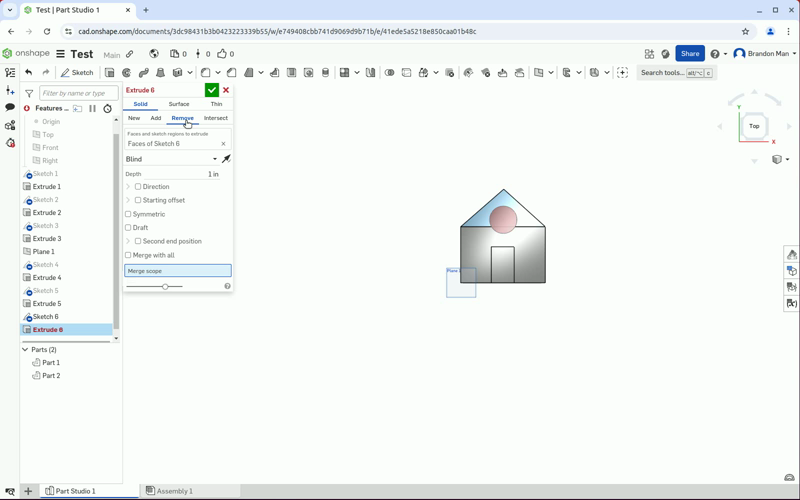
key(tab, 4)
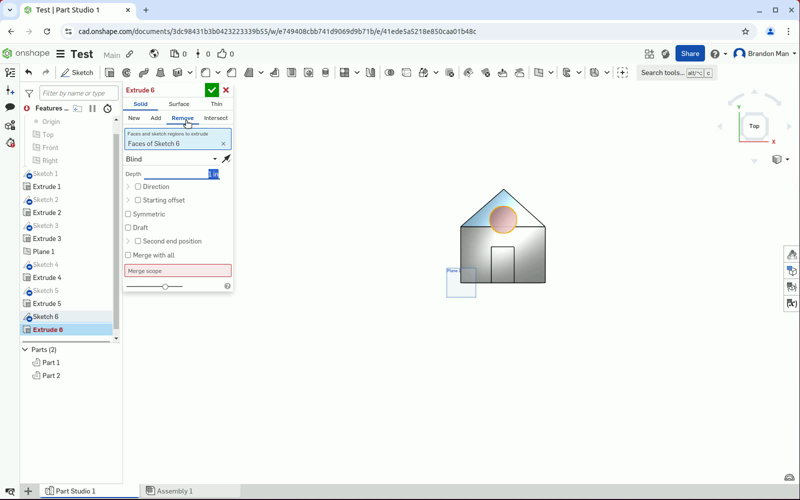
text(0.241)
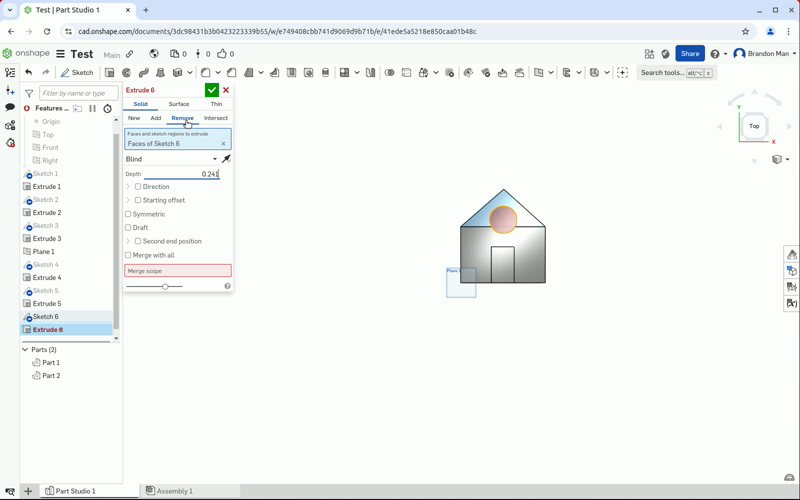
key(tab, 6)
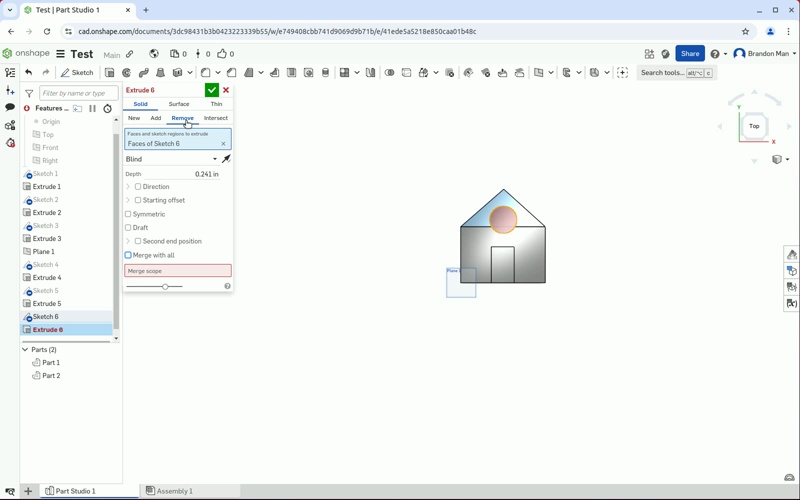
key(space)
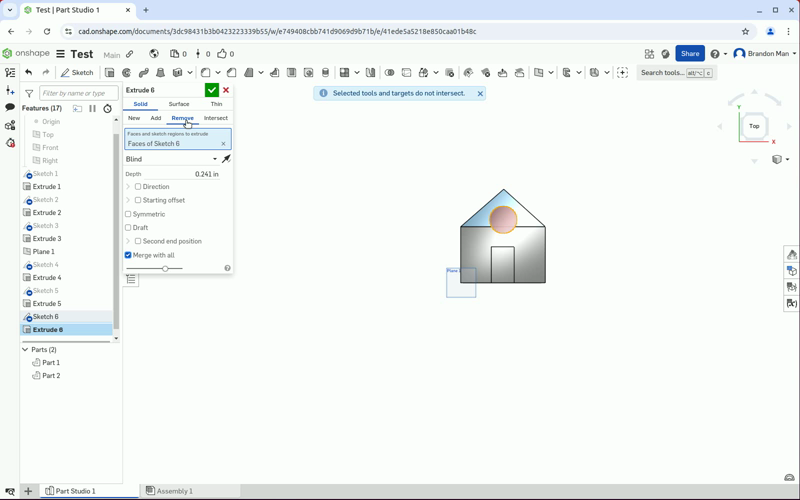
key(enter)
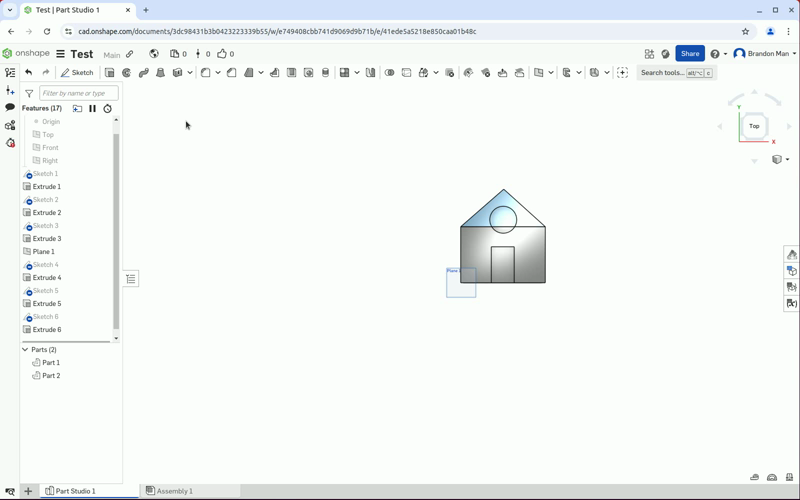
key(shift+h)
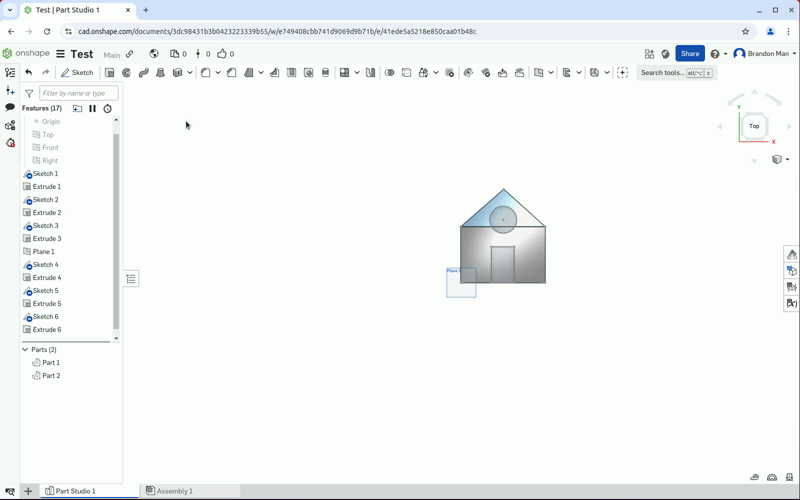
key(shift+h)
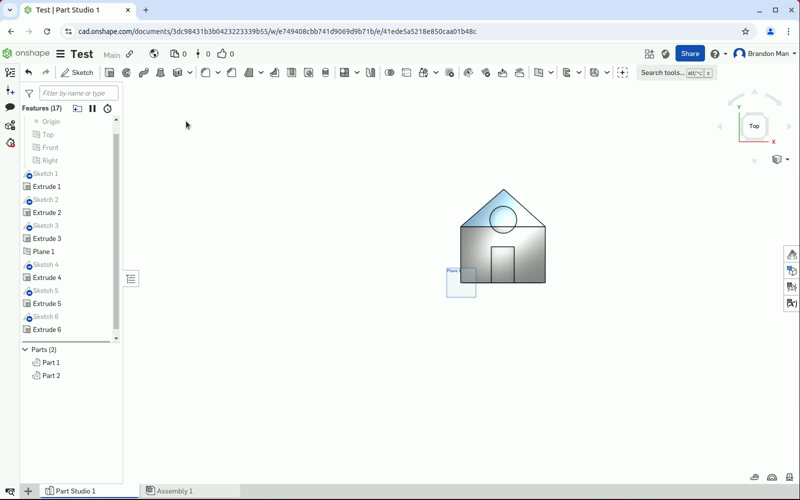
mouse_move(69, 176)
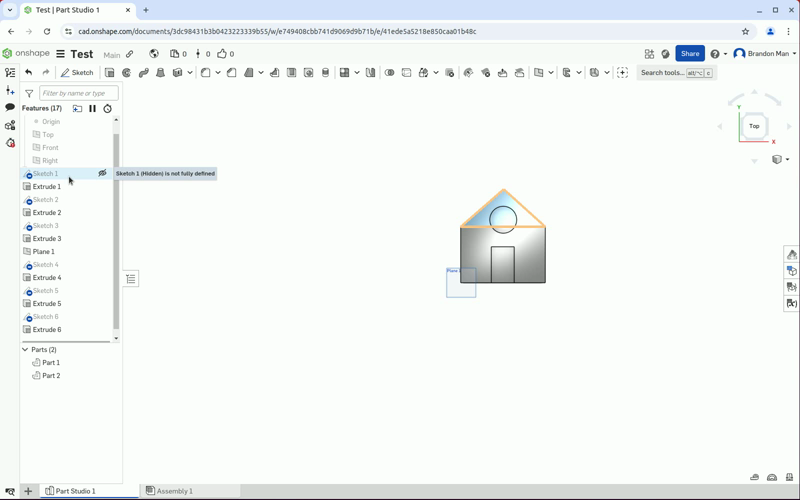
click(69, 176)
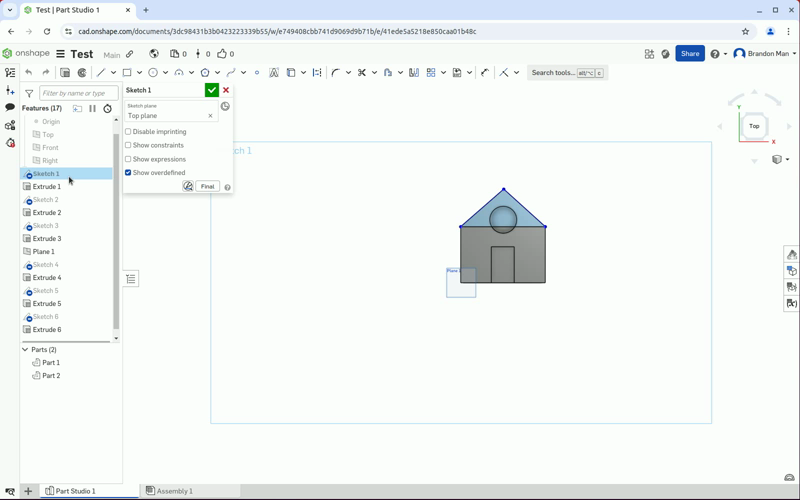
mouse_move(229, 92)
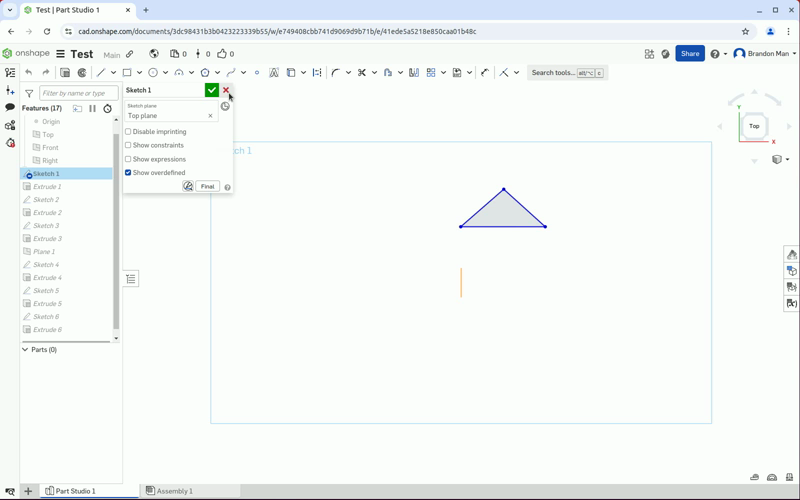
click(229, 92)
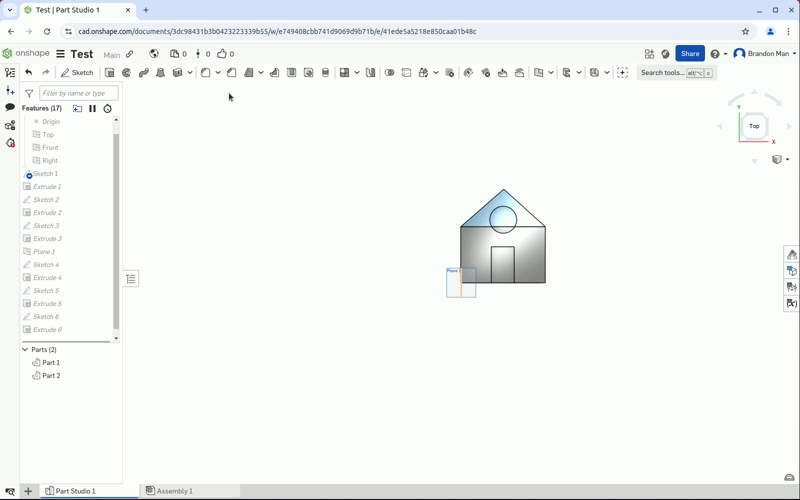
mouse_move(73, 352)
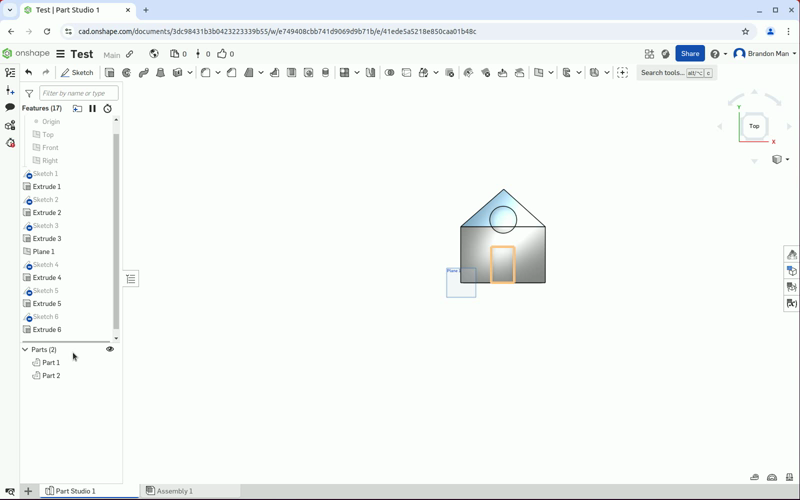
key(y)
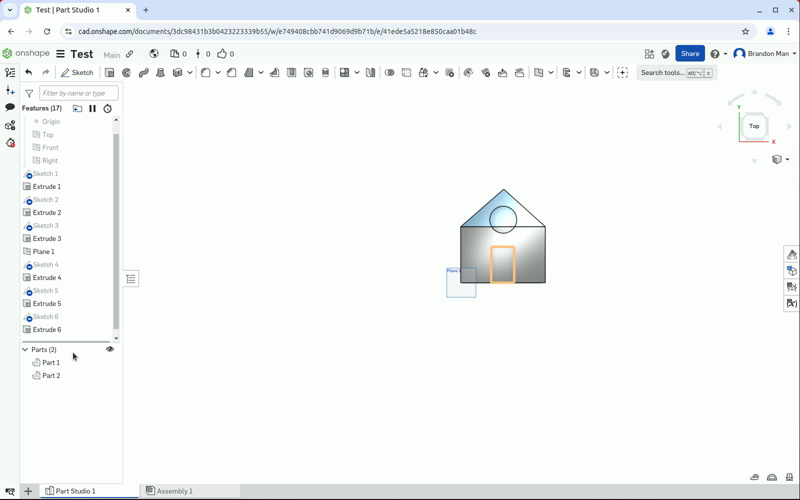
key(shift+p)
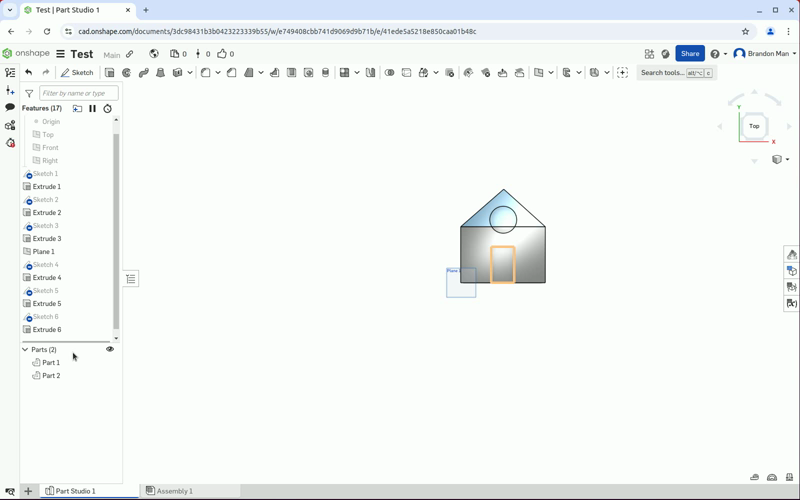
key(space)
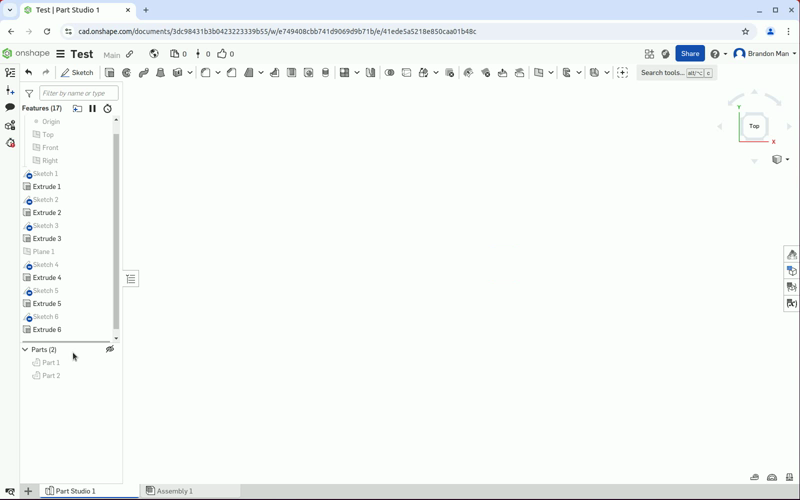
key_down(shift)
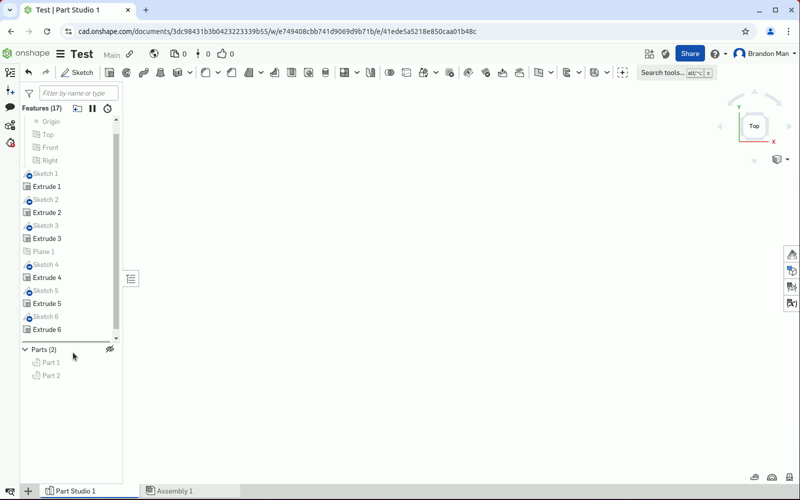
key(up)
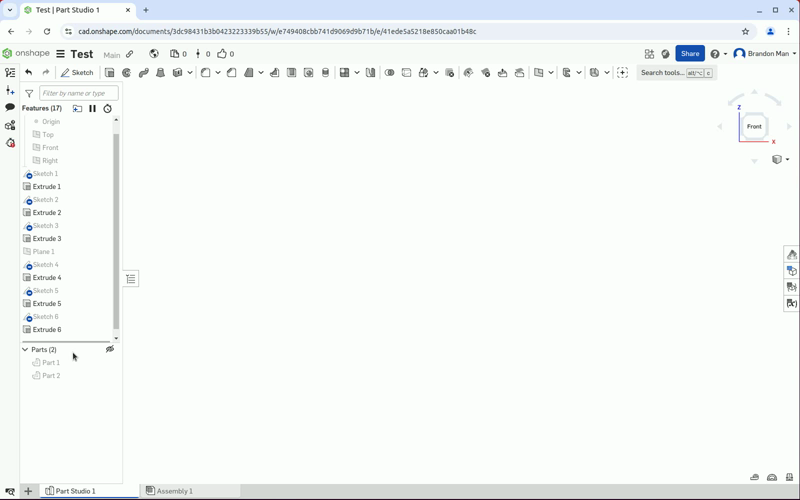
key_up(shift)
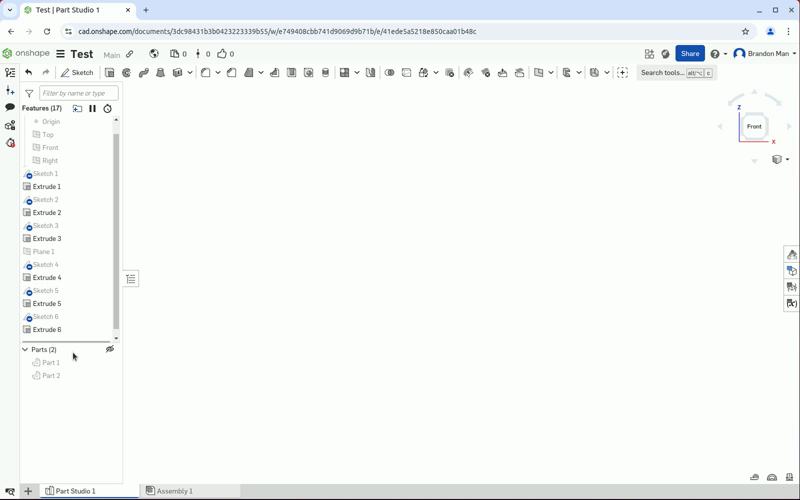
mouse_move(73, 352)
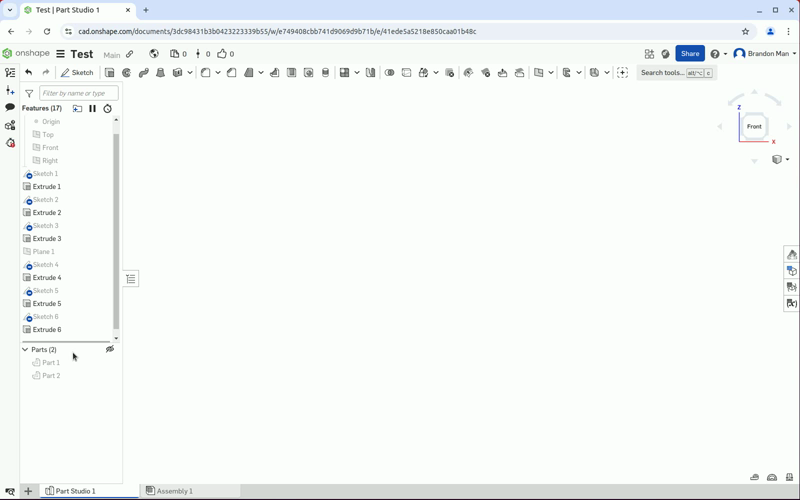
key(shift+y)
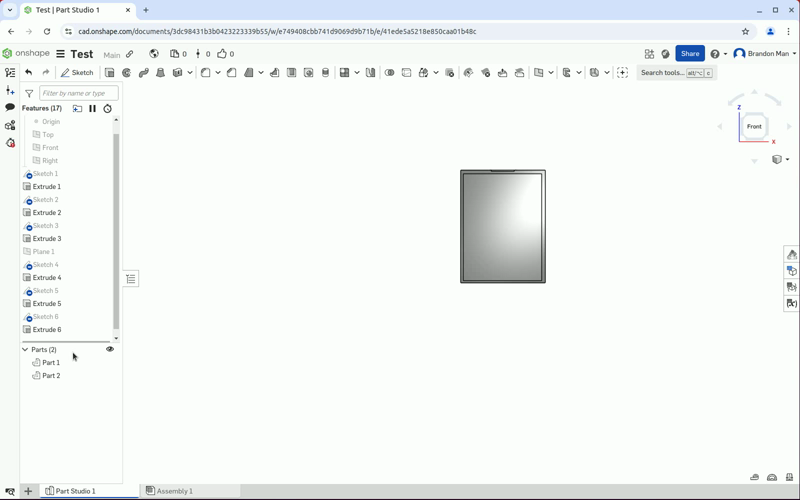
mouse_move(541, 75)
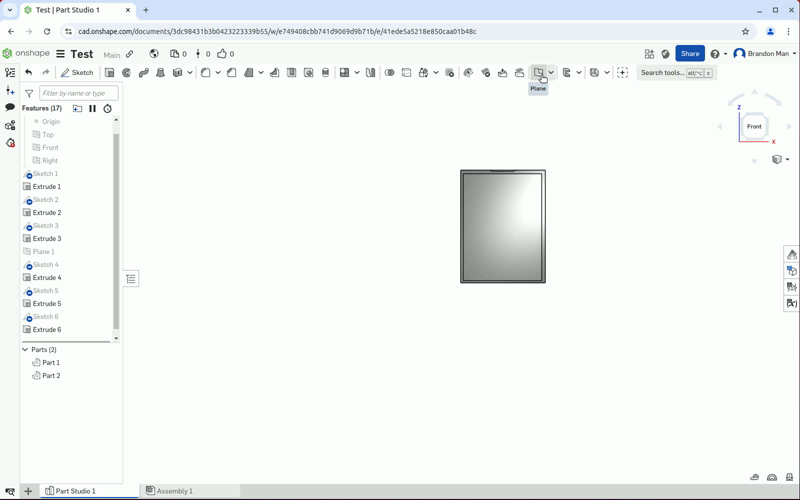
click(541, 75)
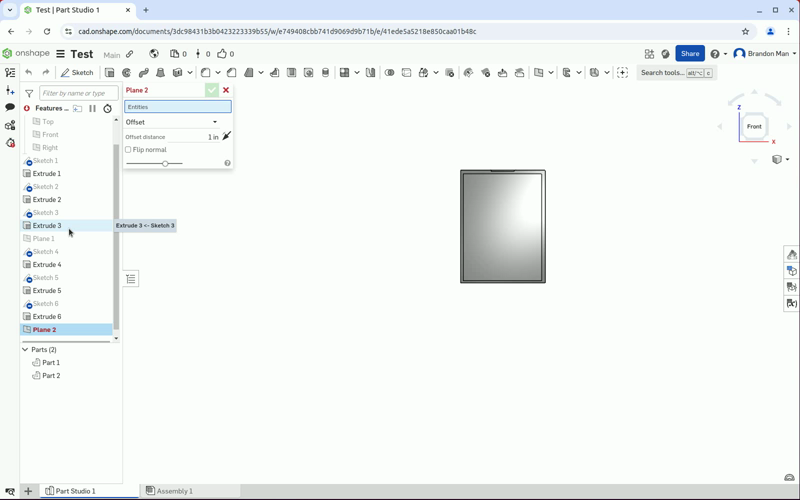
scroll(3)
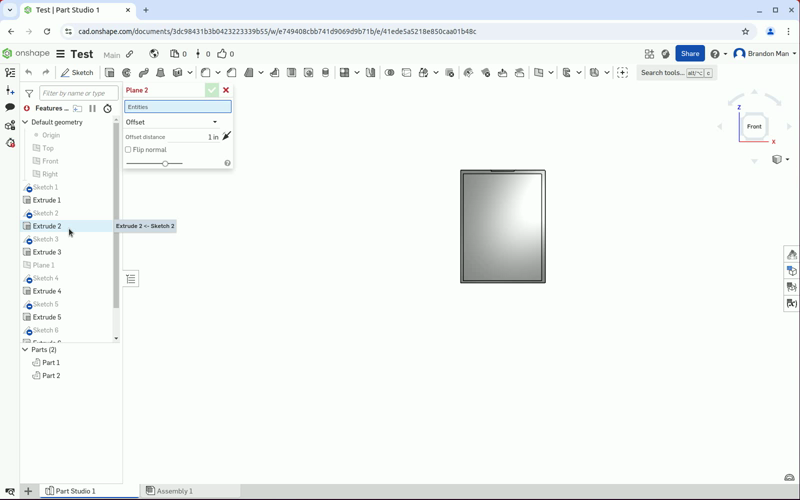
mouse_move(69, 163)
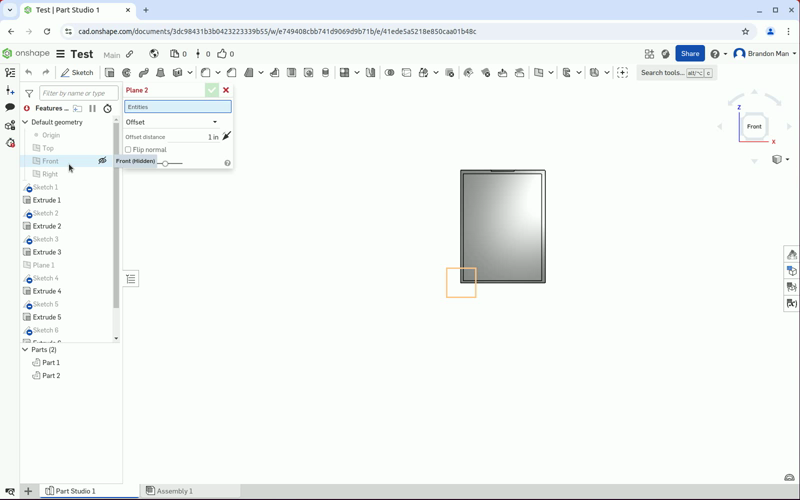
click(69, 163)
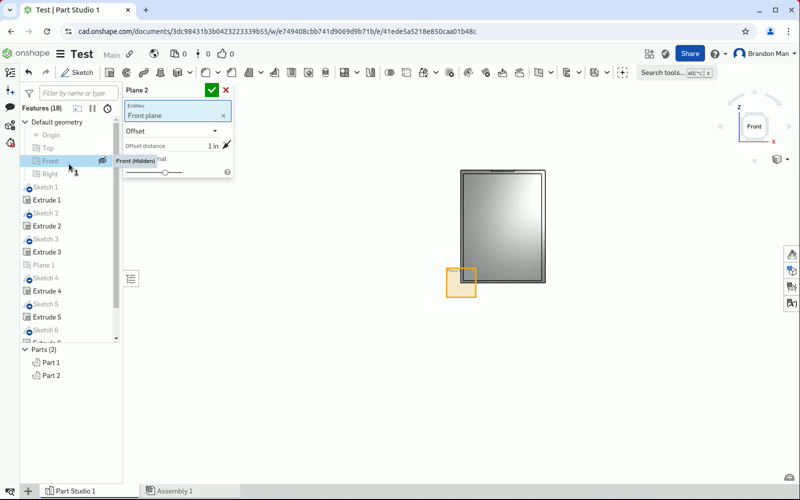
key(tab, 2)
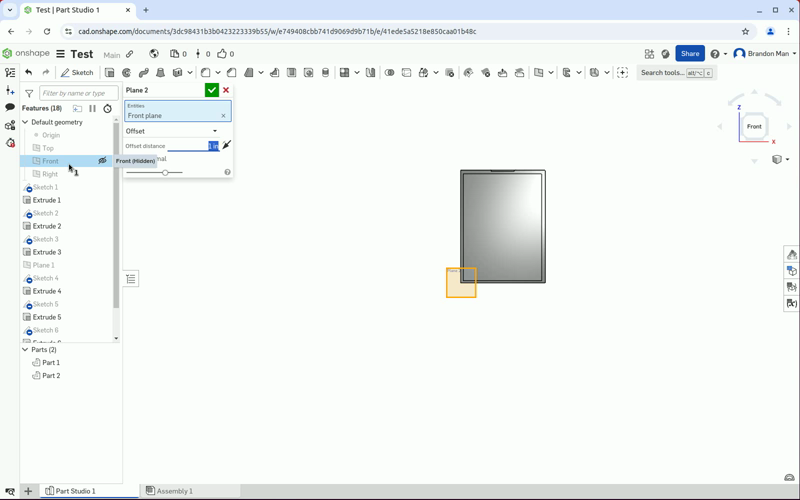
text(10.106)
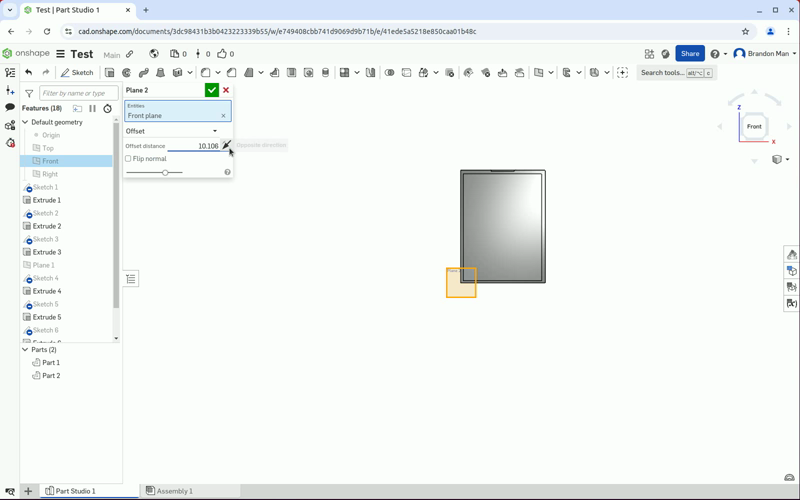
mouse_move(229, 147)
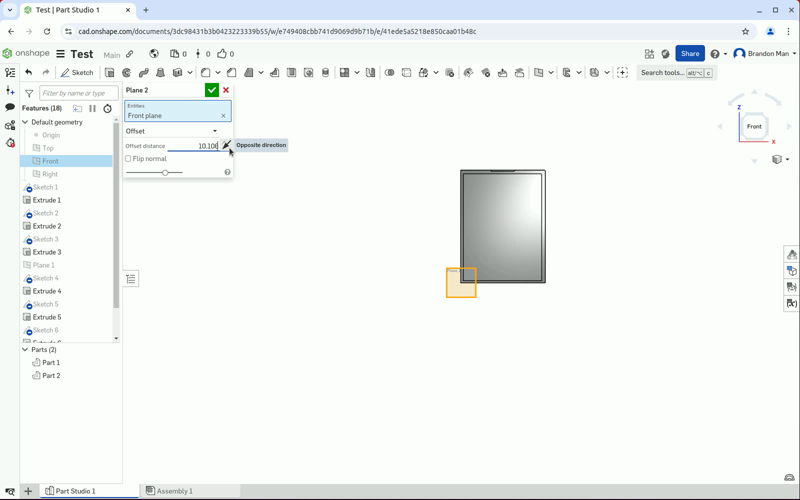
click(229, 147)
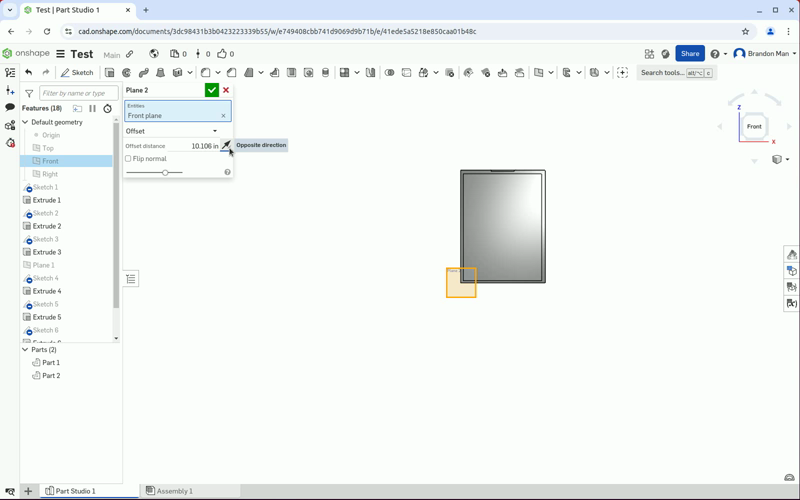
key(enter, 2)
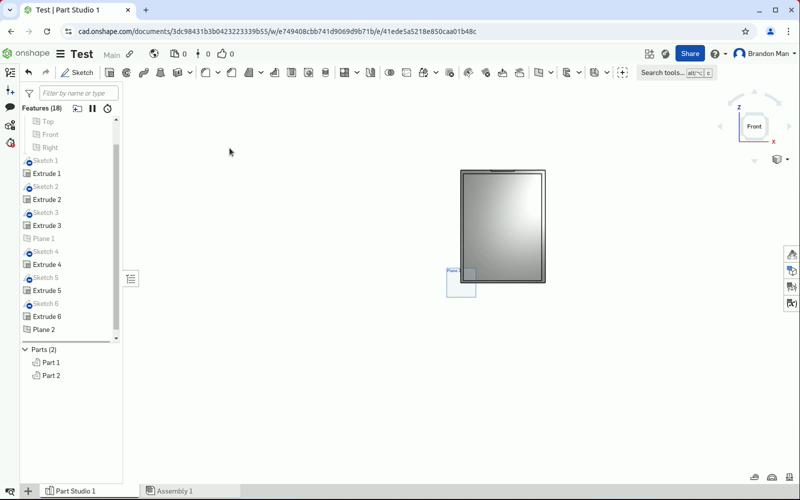
key(shift+s)
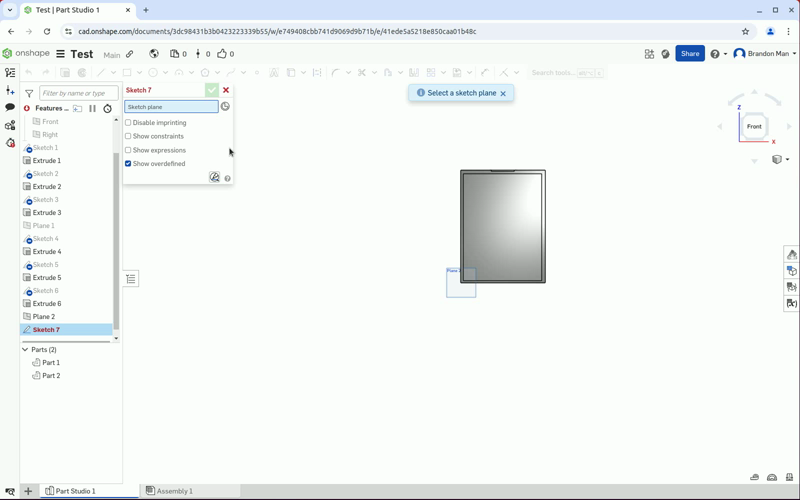
mouse_move(69, 319)
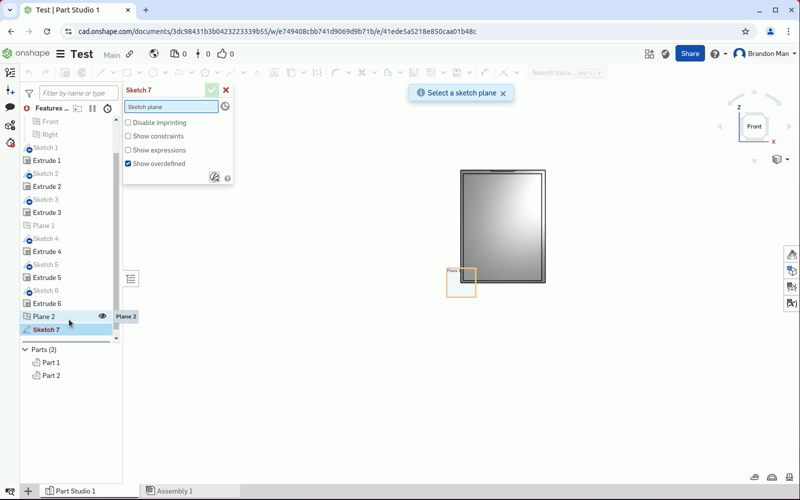
click(69, 319)
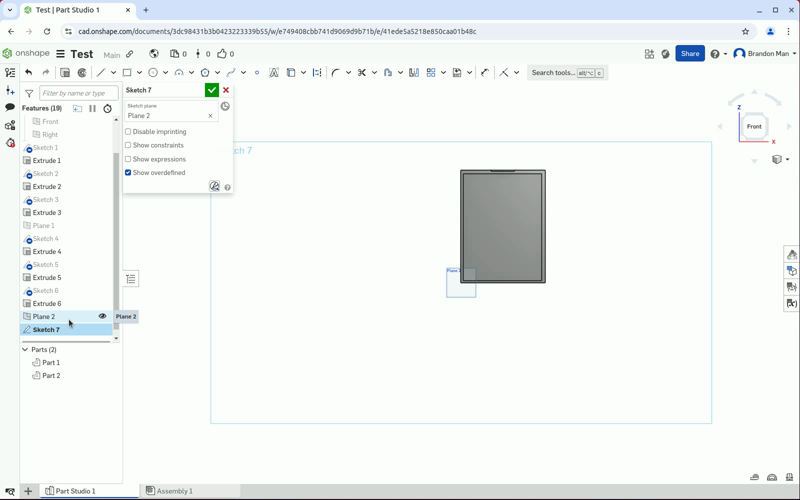
mouse_move(73, 352)
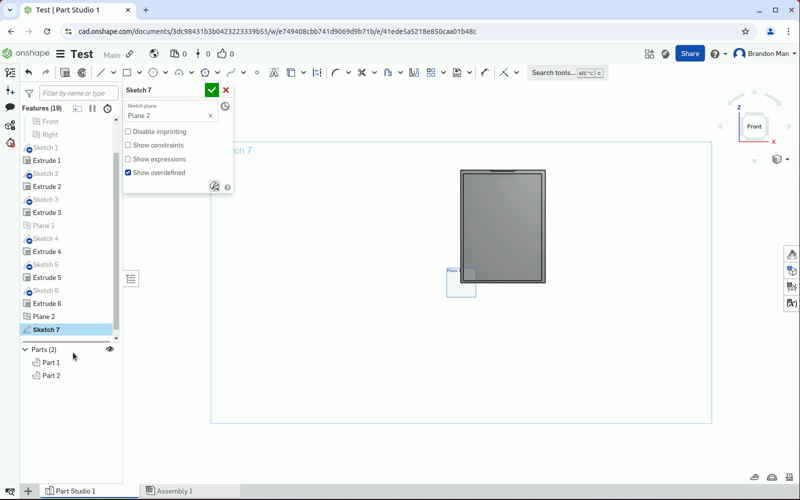
key(y)
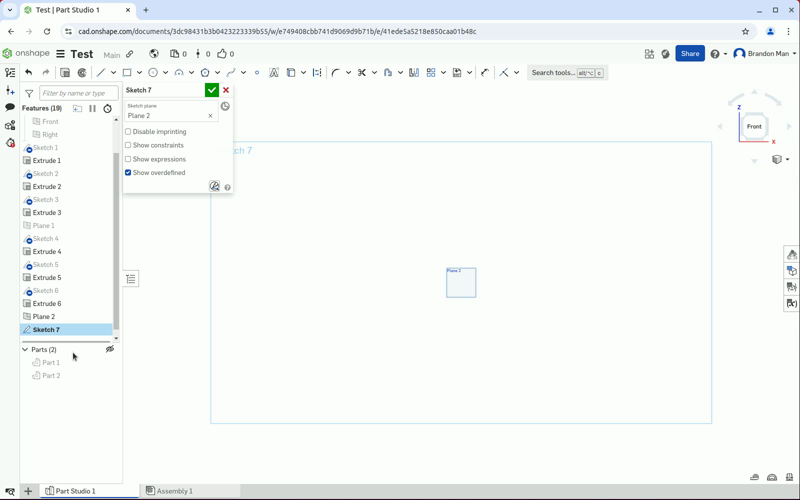
key(l)
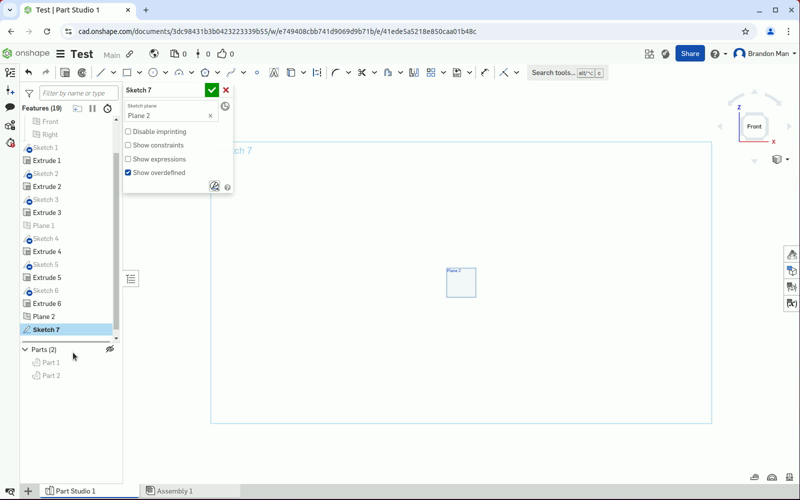
key_down(shift)
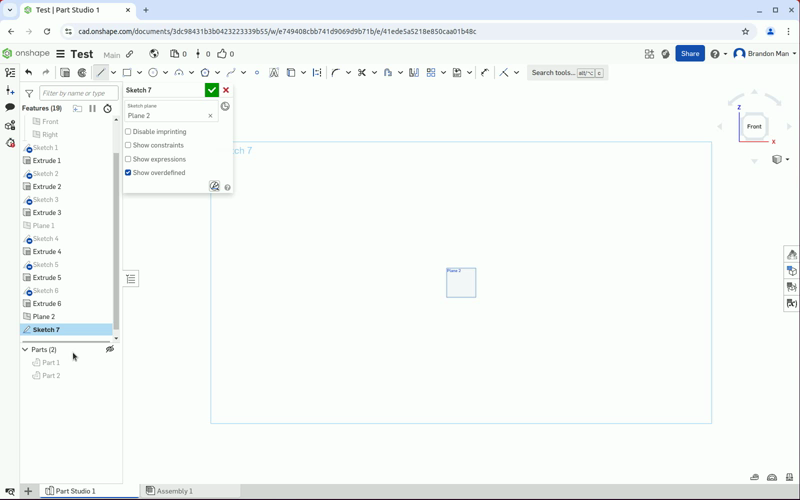
mouse_move(502, 268)
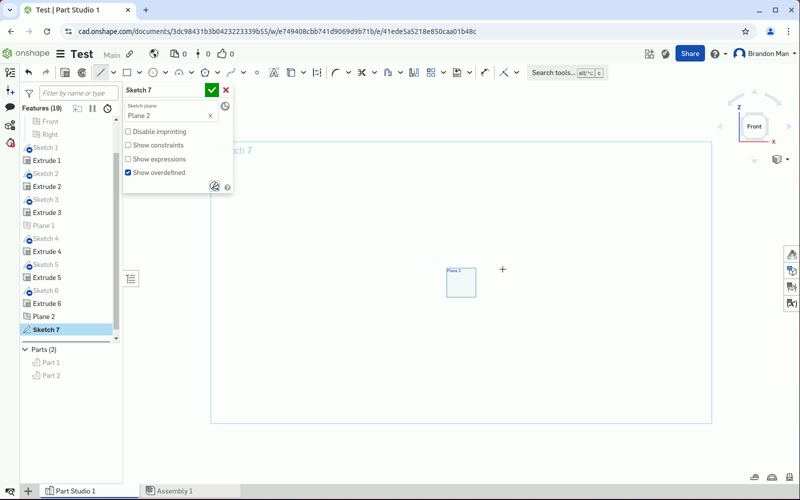
click(502, 268)
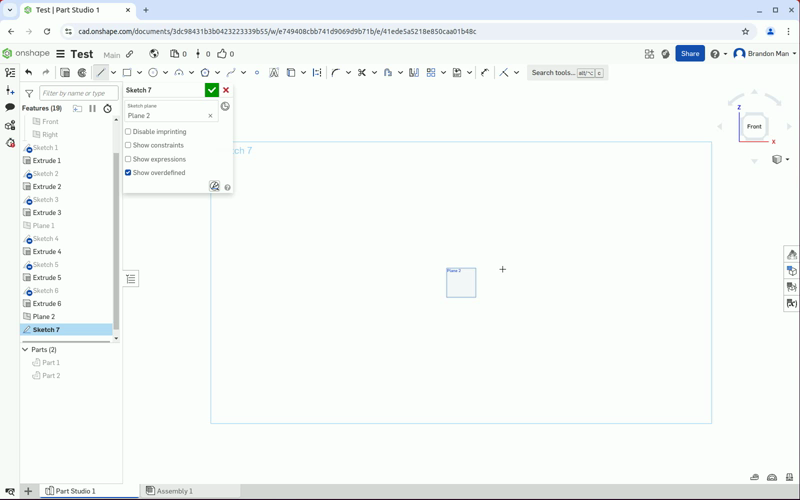
key_up(shift)
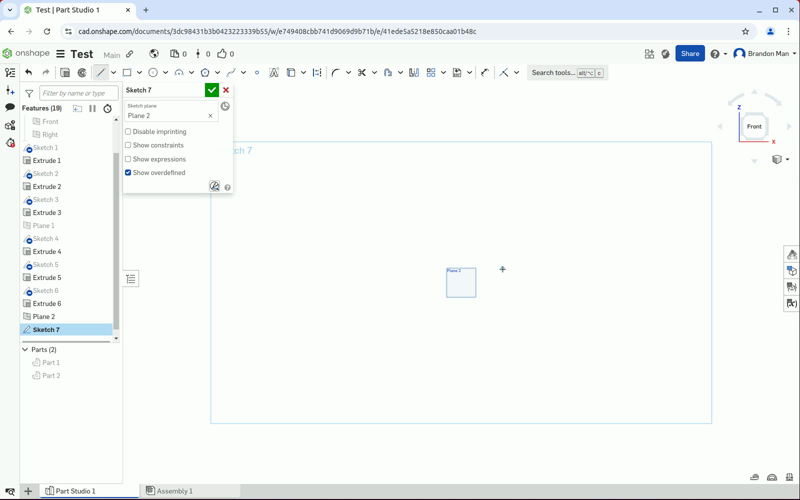
key_down(shift)
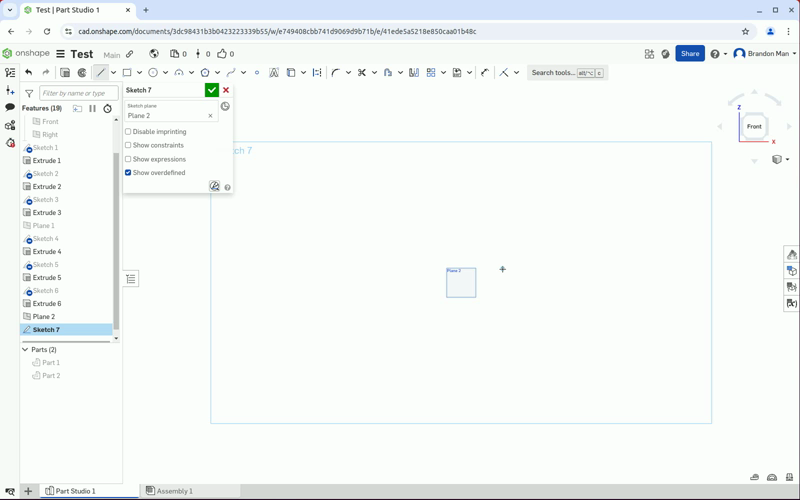
mouse_move(532, 268)
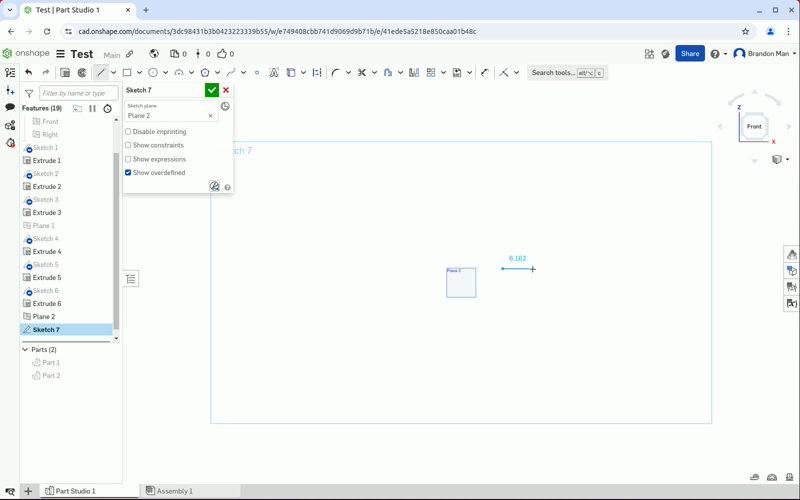
mouse_move(518, 268)
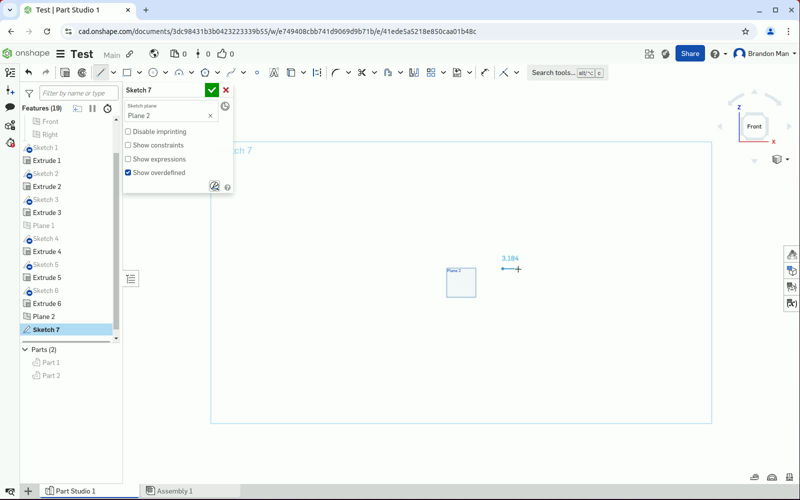
click(518, 268)
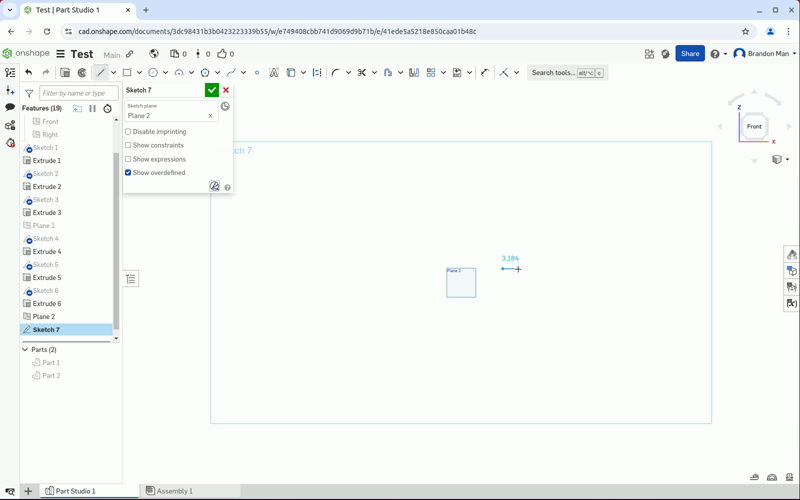
key_up(shift)
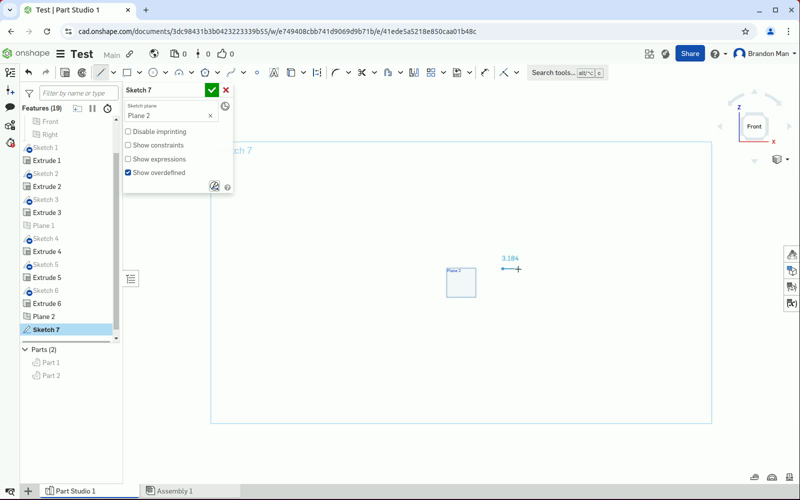
key_down(shift)
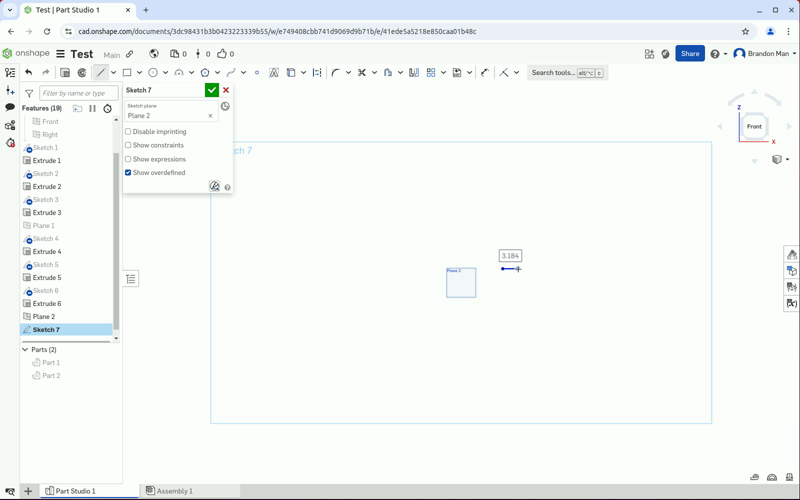
mouse_move(548, 268)
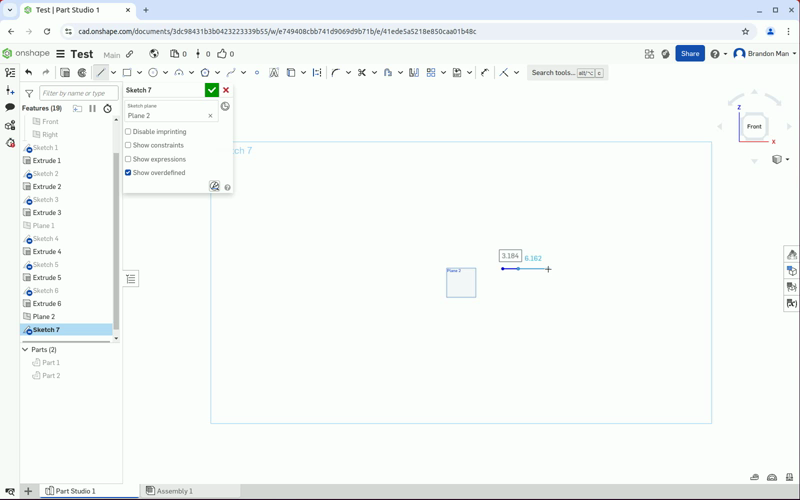
mouse_move(518, 253)
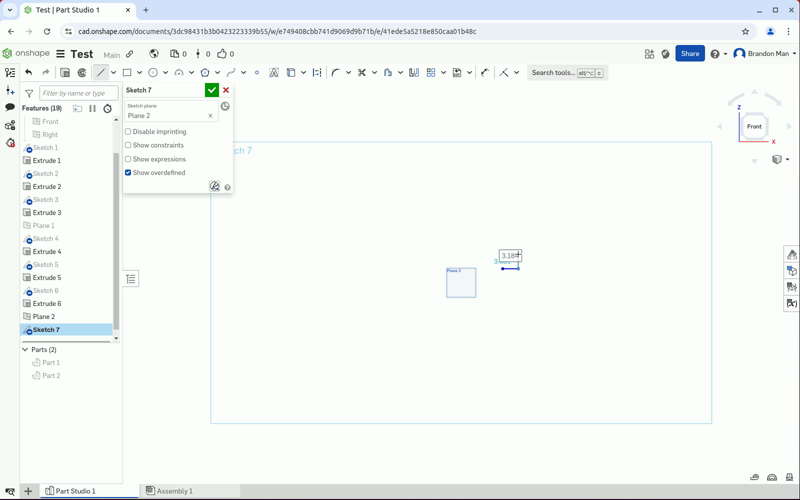
click(518, 253)
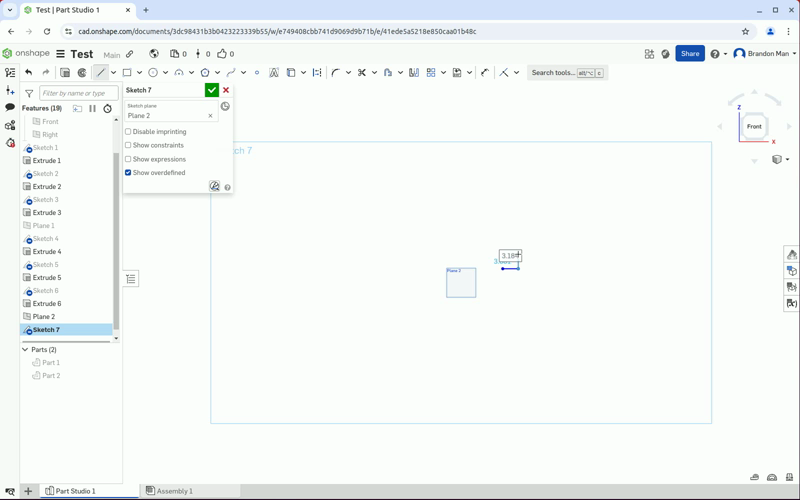
key_up(shift)
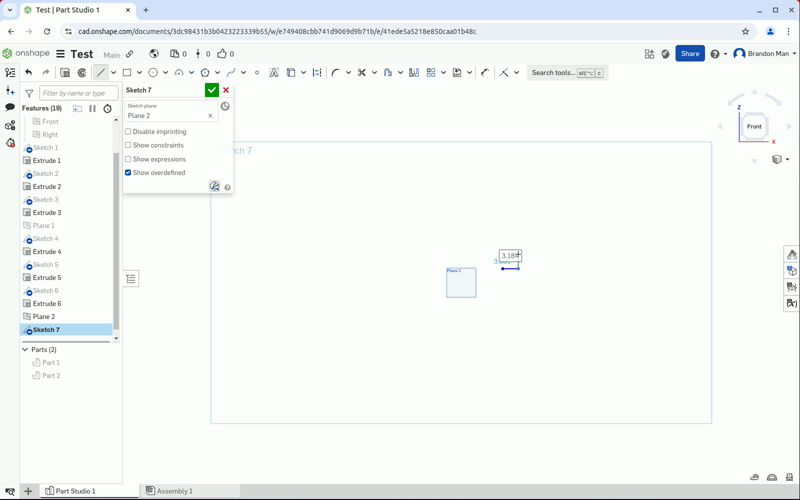
key_down(shift)
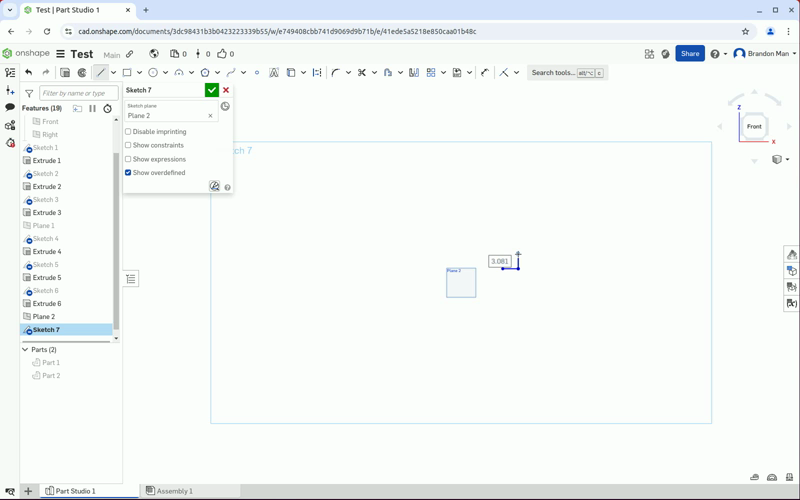
mouse_move(548, 253)
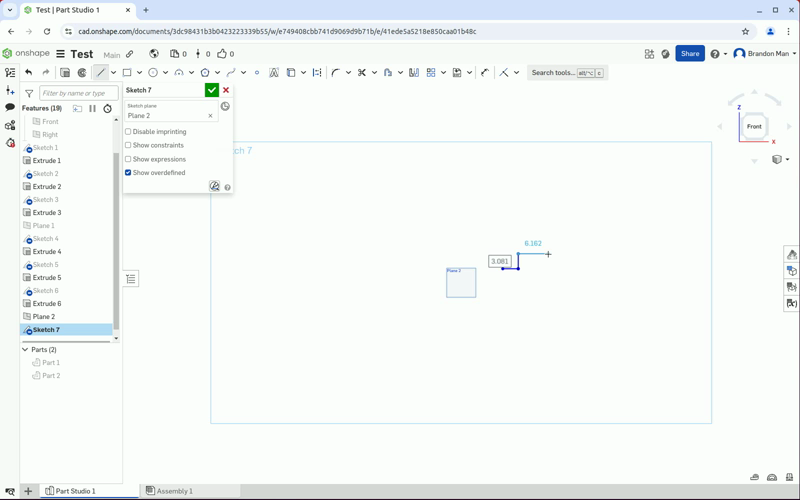
mouse_move(502, 253)
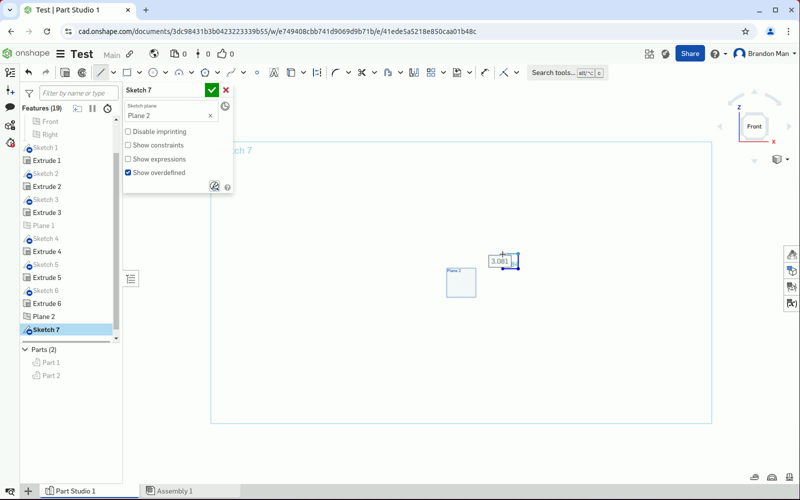
click(502, 253)
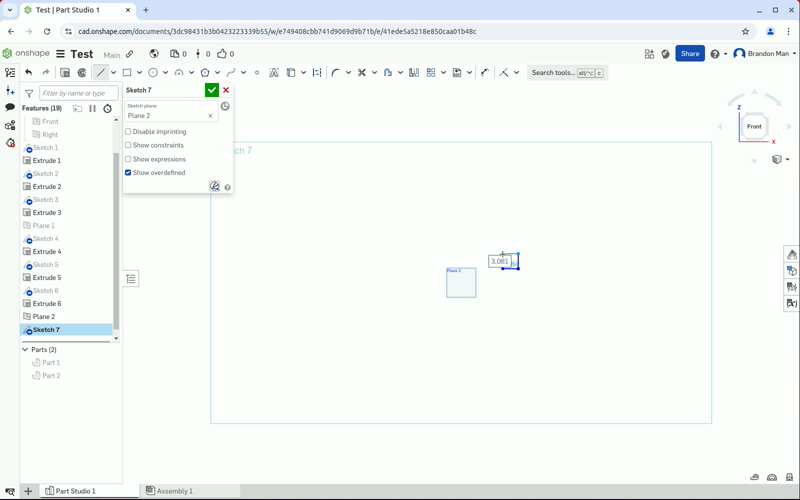
key_up(shift)
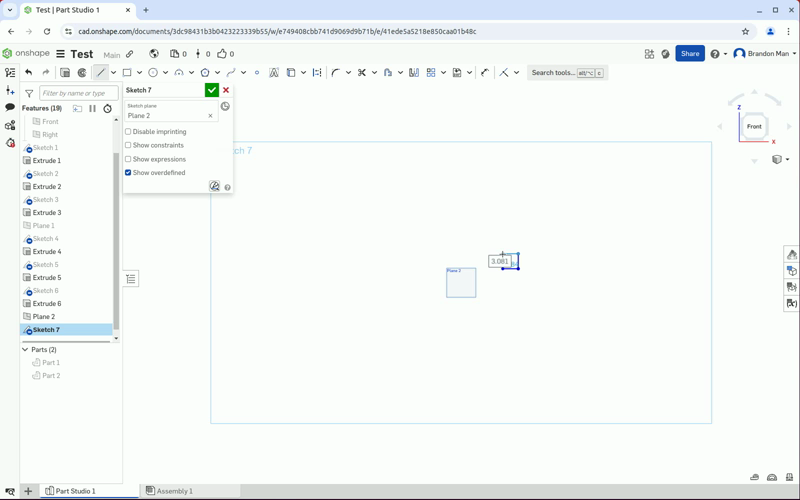
mouse_move(532, 253)
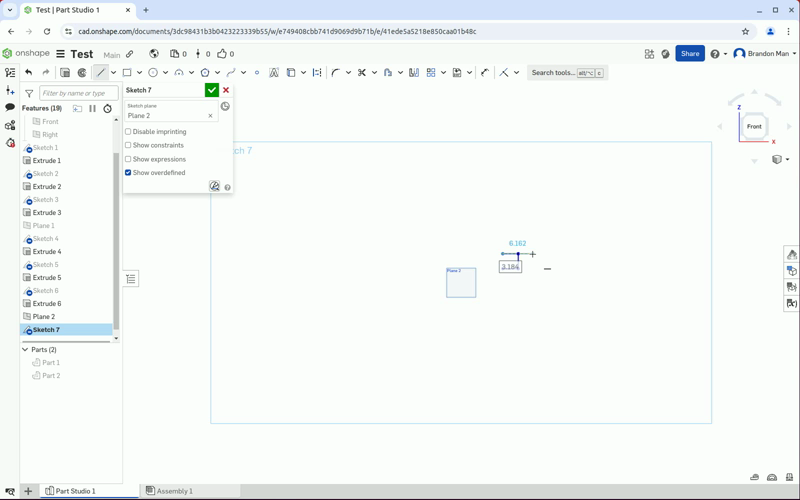
key_down(shift)
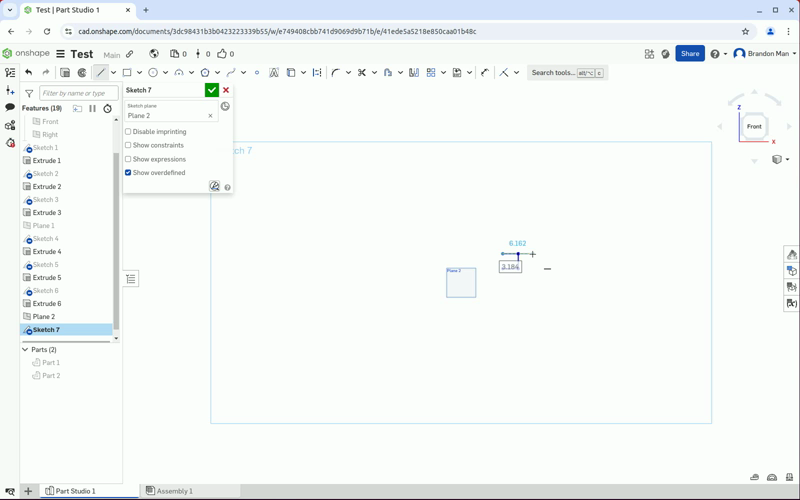
mouse_move(502, 268)
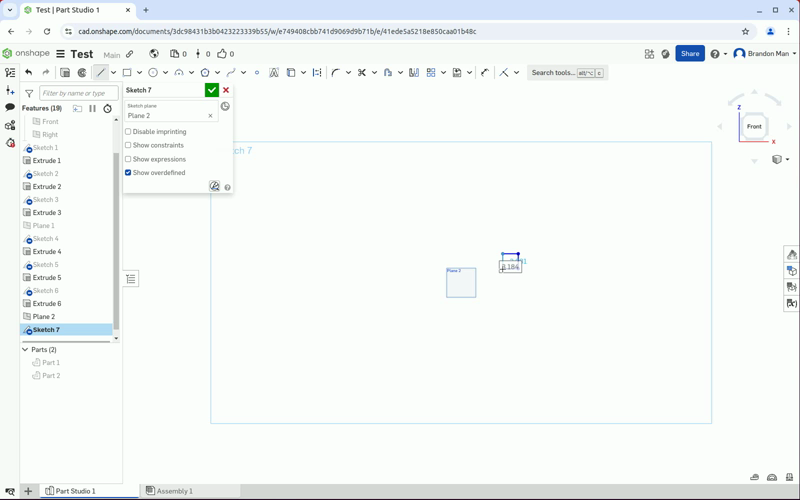
key_up(shift)
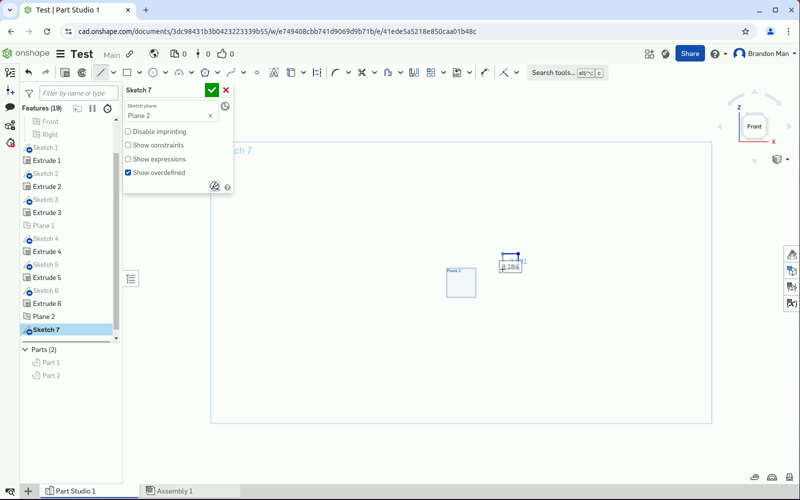
click(502, 268)
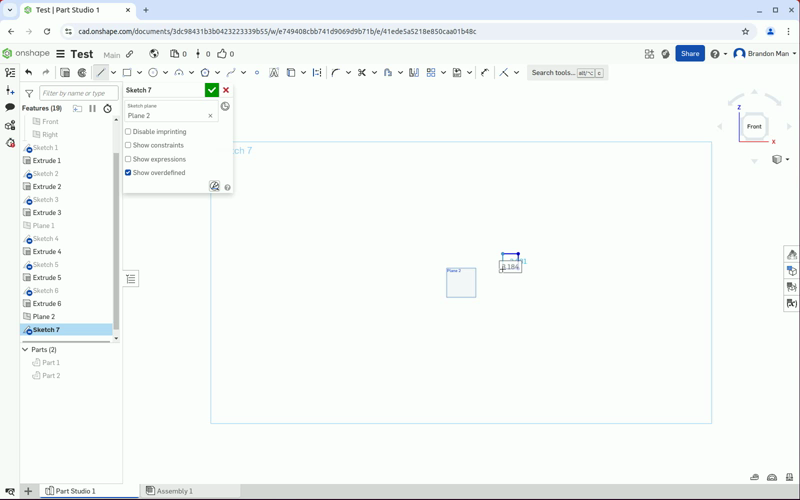
key(esc)
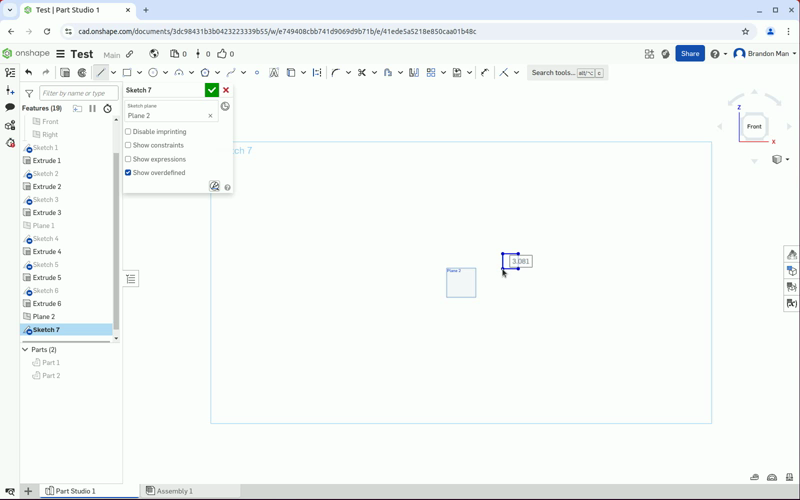
key(l)
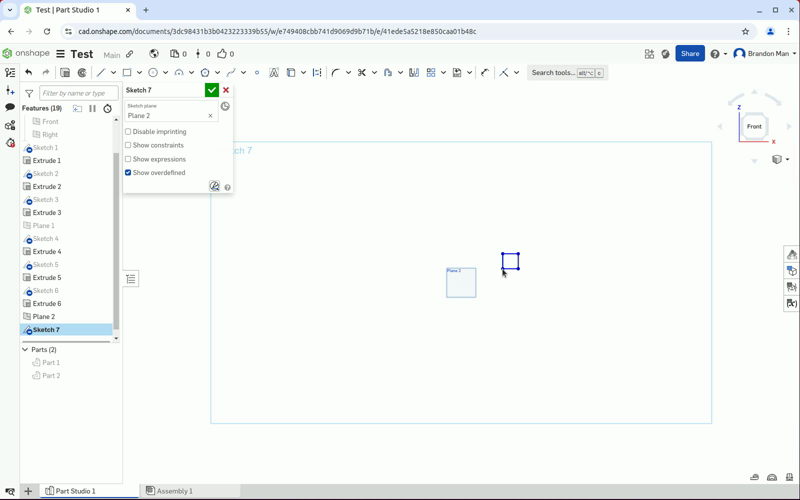
key_down(shift)
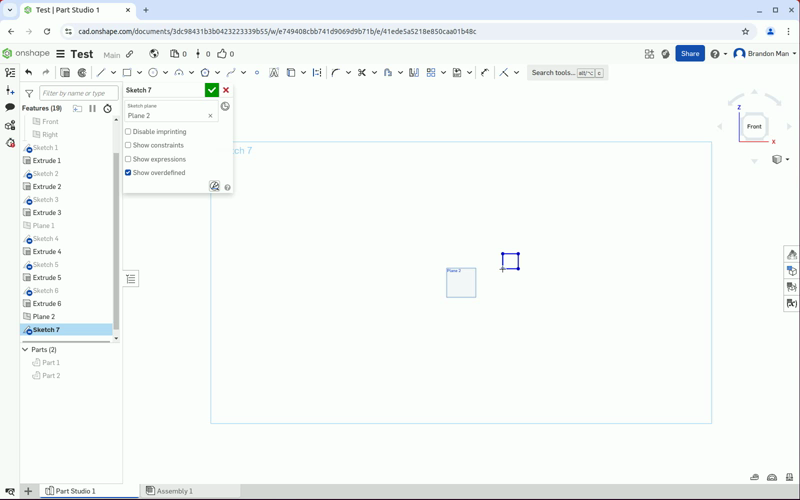
mouse_move(504, 267)
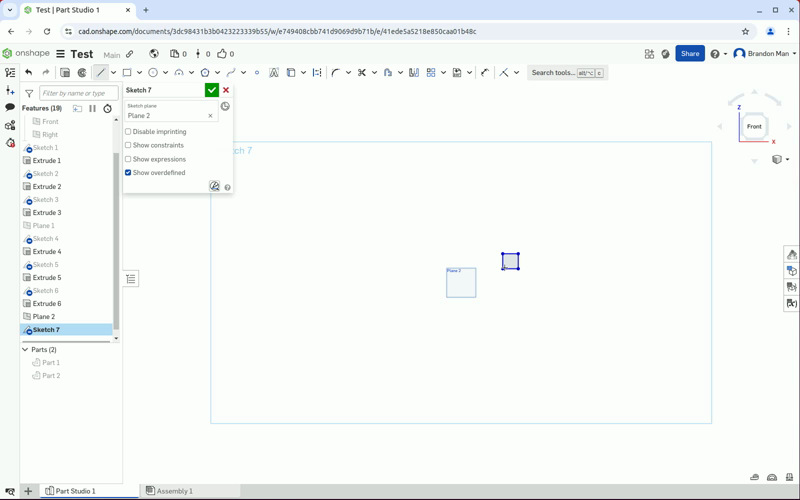
scroll(6)
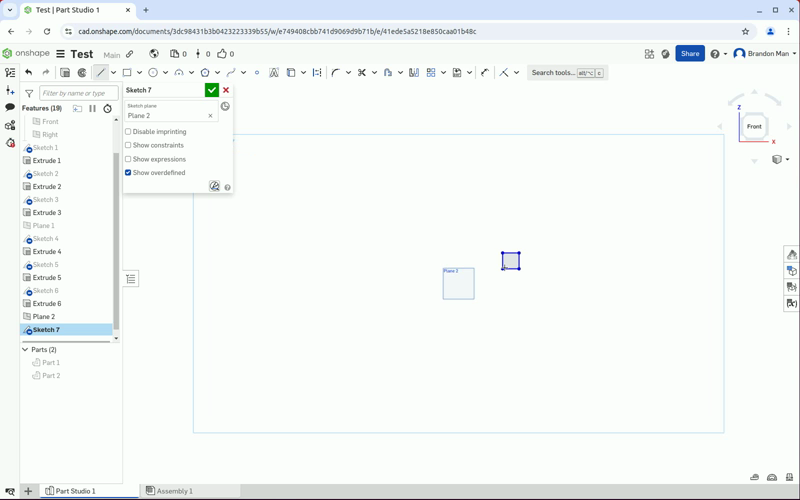
scroll(6)
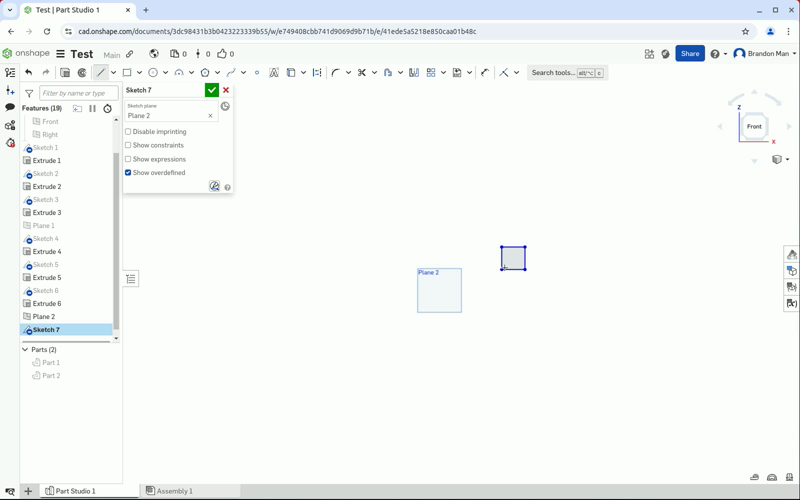
scroll(6)
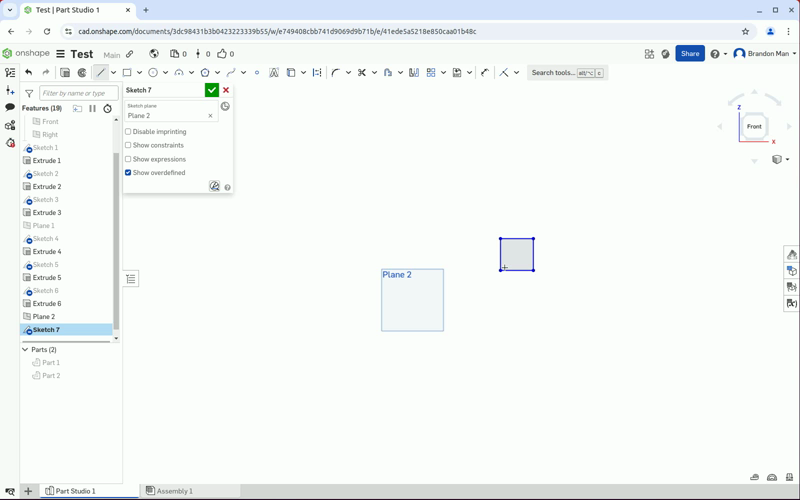
scroll(6)
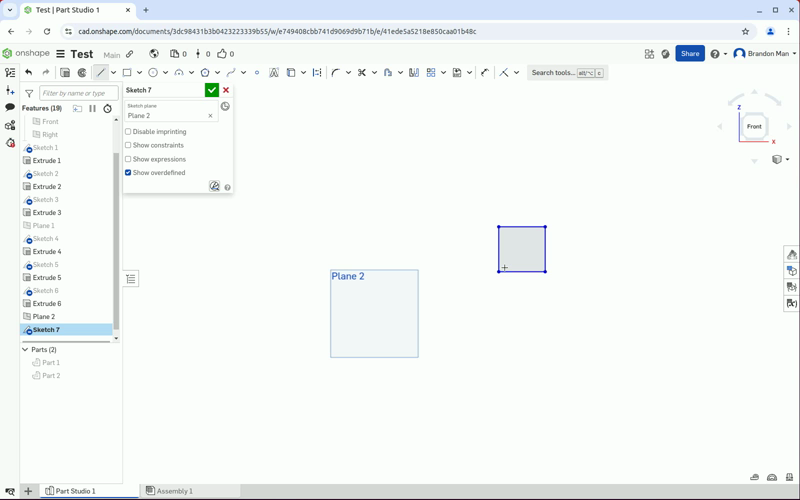
scroll(6)
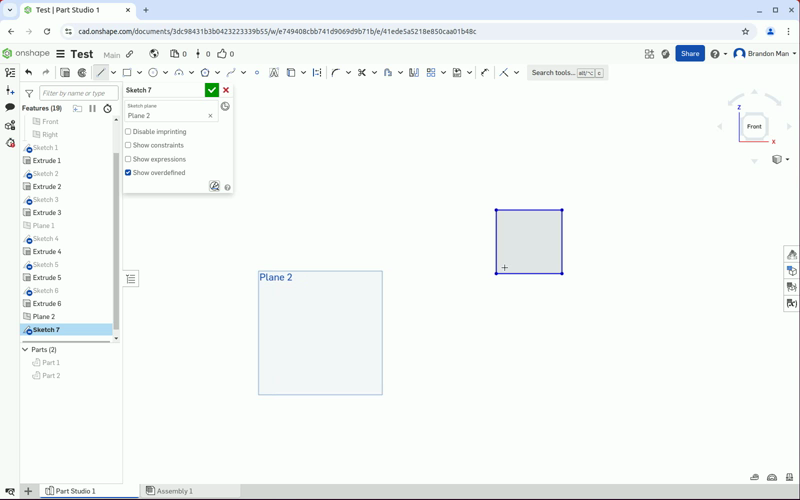
scroll(6)
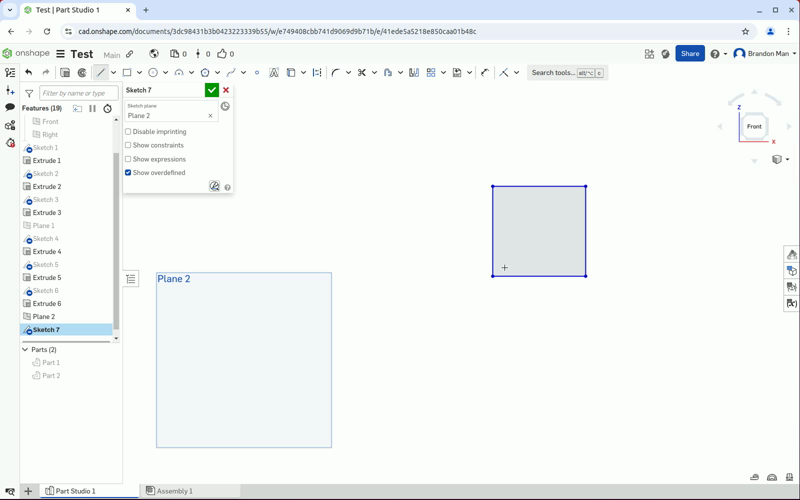
scroll(6)
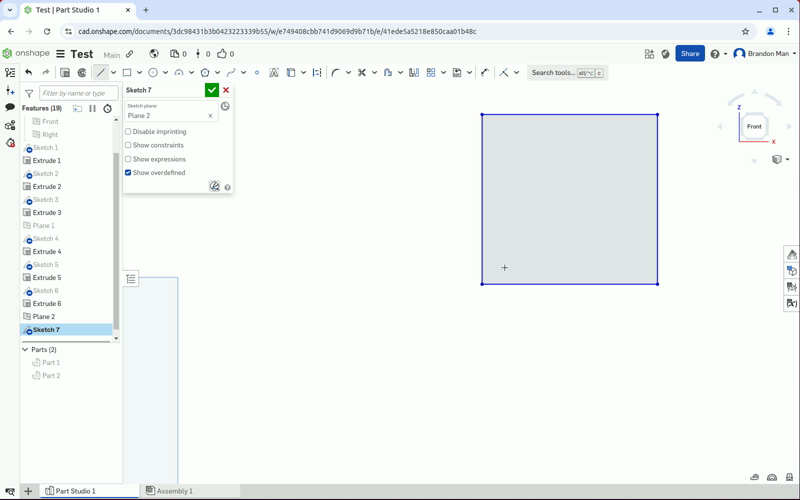
click(504, 267)
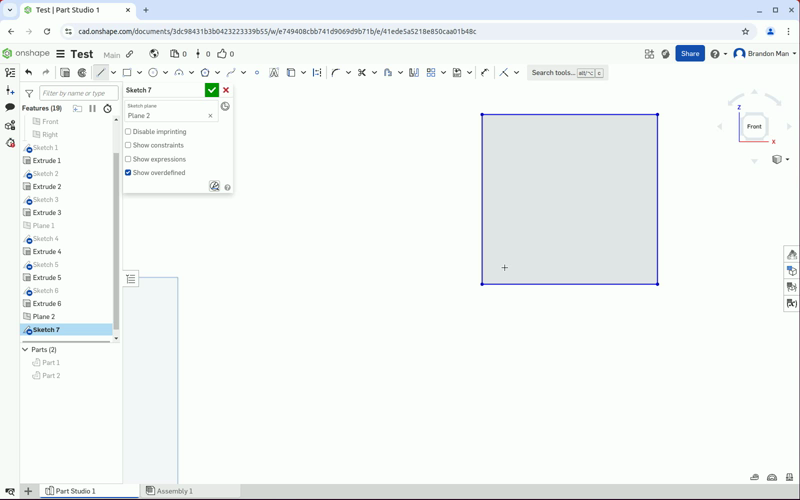
scroll(-6)
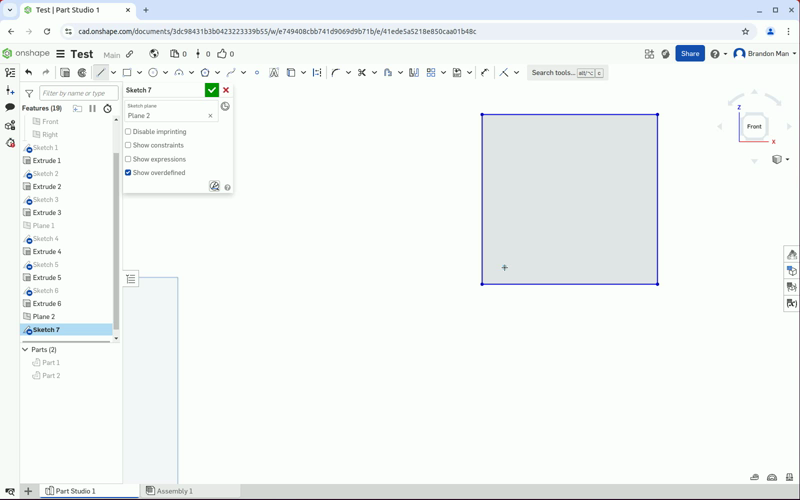
scroll(-6)
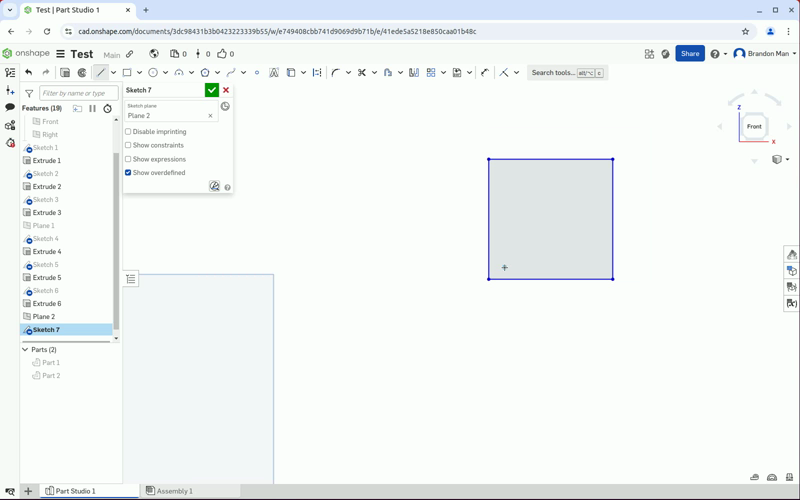
scroll(-6)
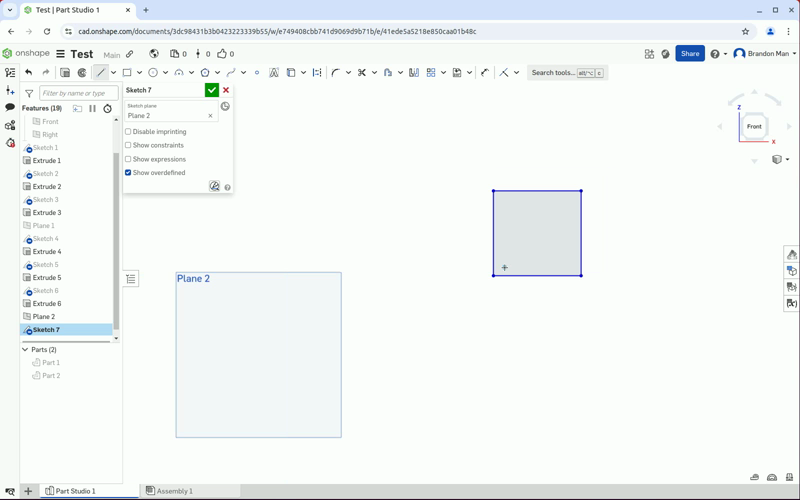
scroll(-6)
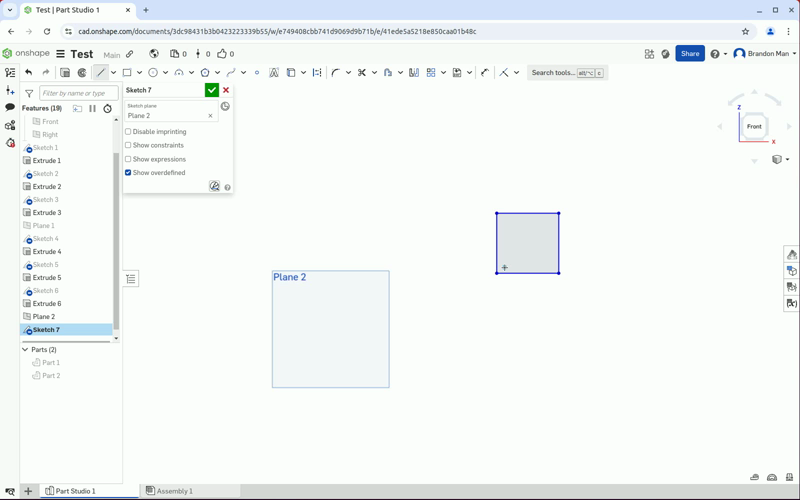
scroll(-6)
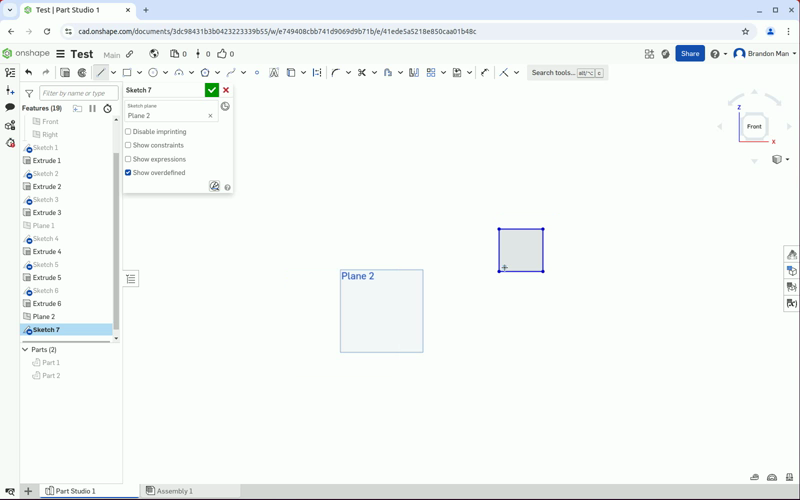
scroll(-6)
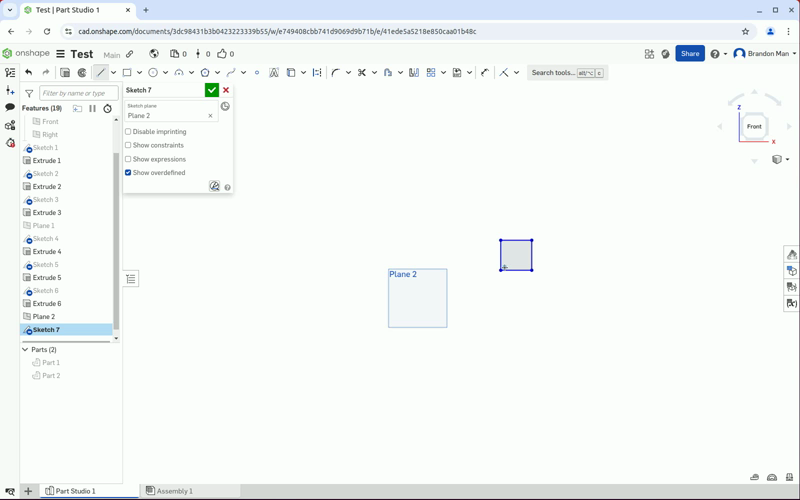
scroll(-6)
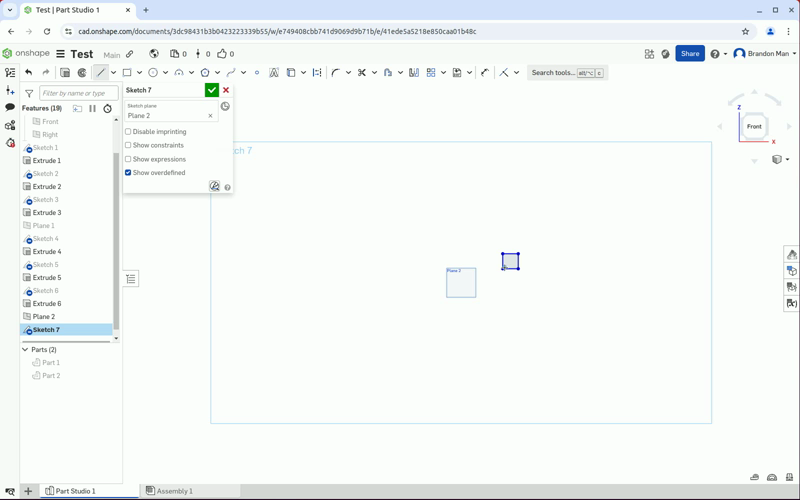
key_up(shift)
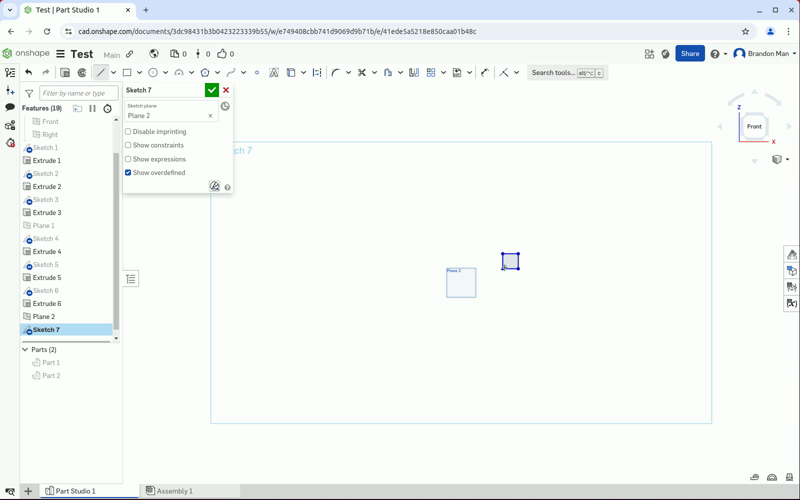
key_down(shift)
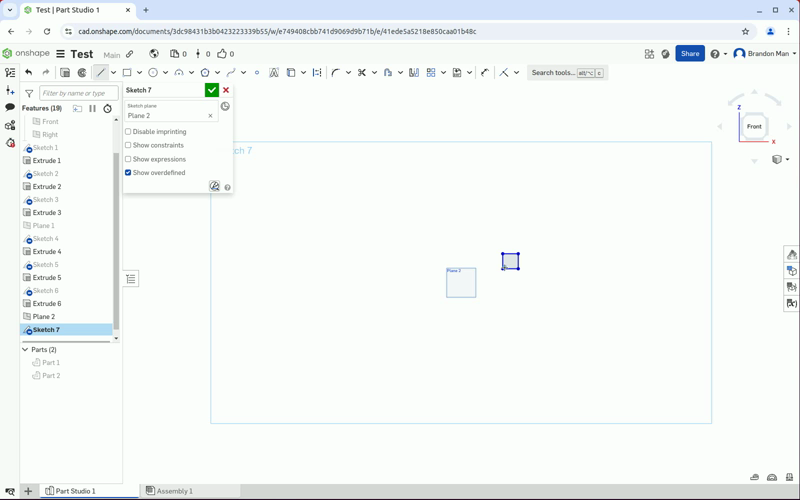
mouse_move(534, 267)
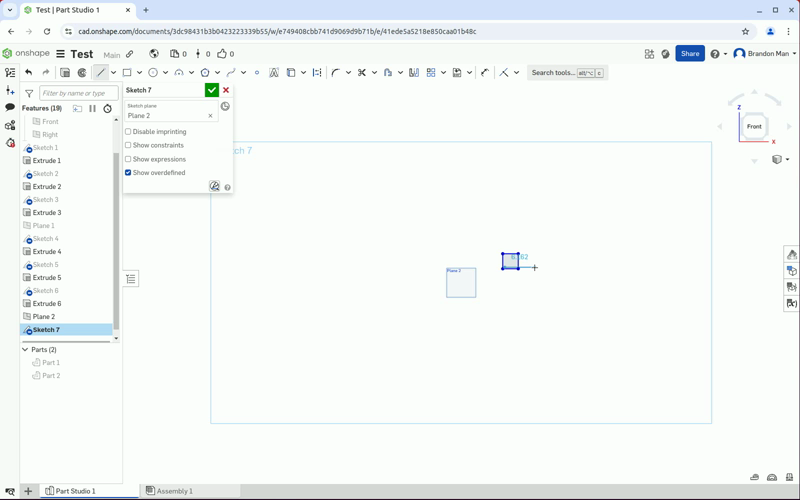
mouse_move(516, 267)
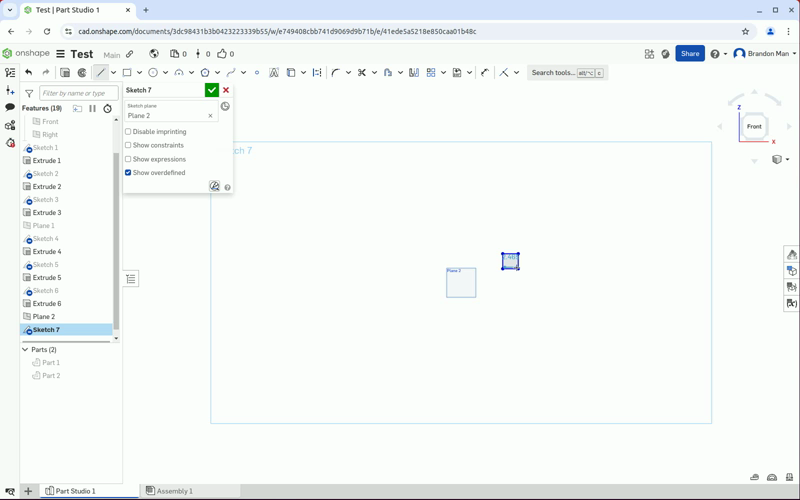
scroll(6)
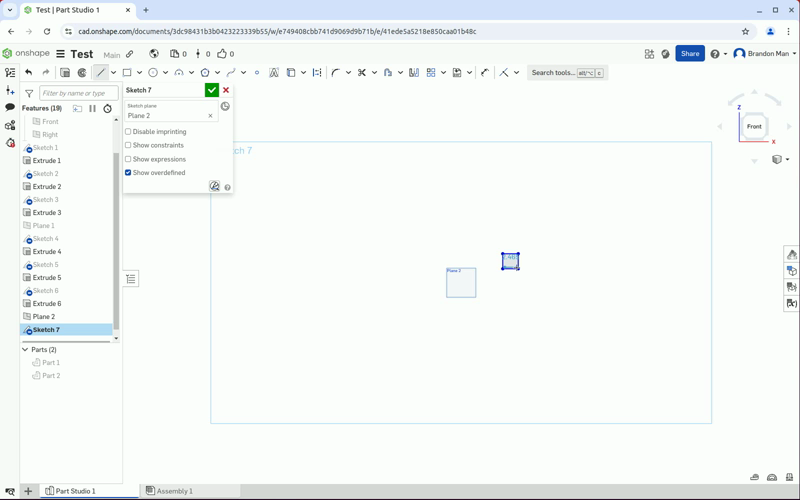
scroll(6)
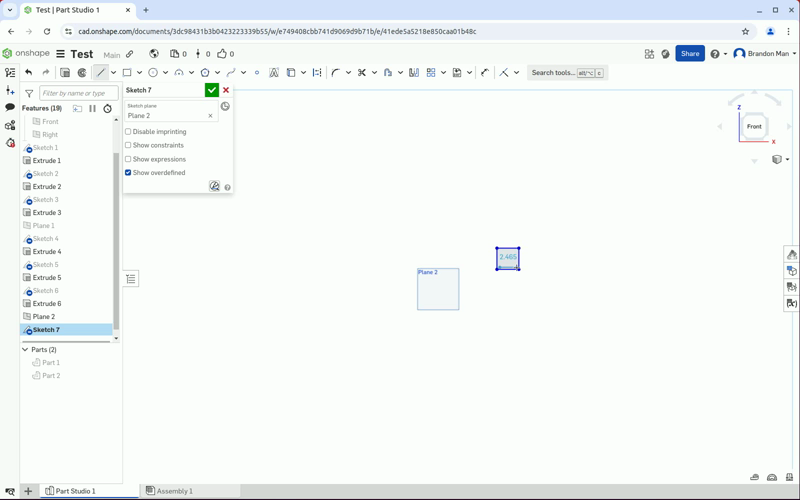
scroll(6)
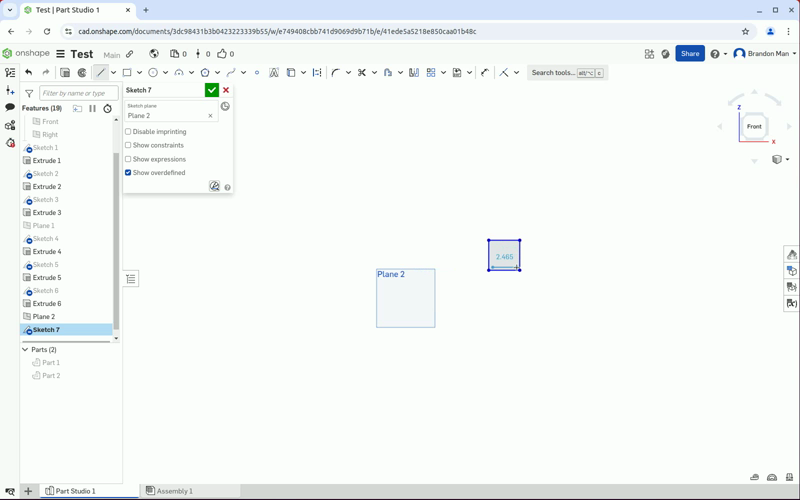
scroll(6)
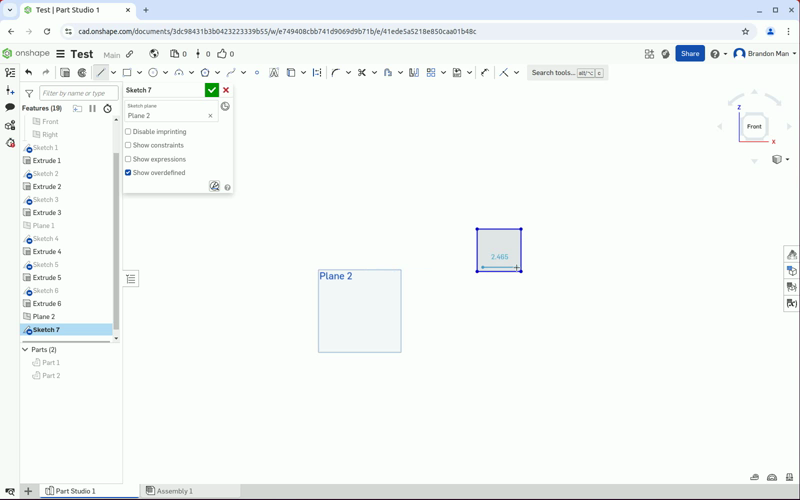
scroll(6)
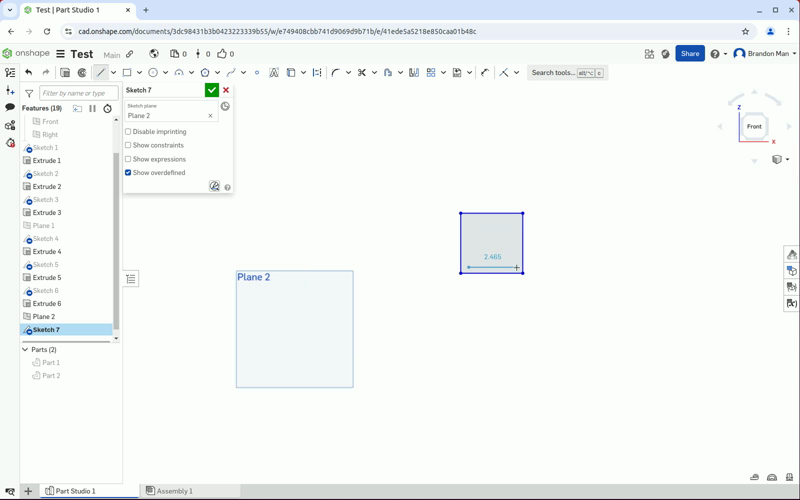
scroll(6)
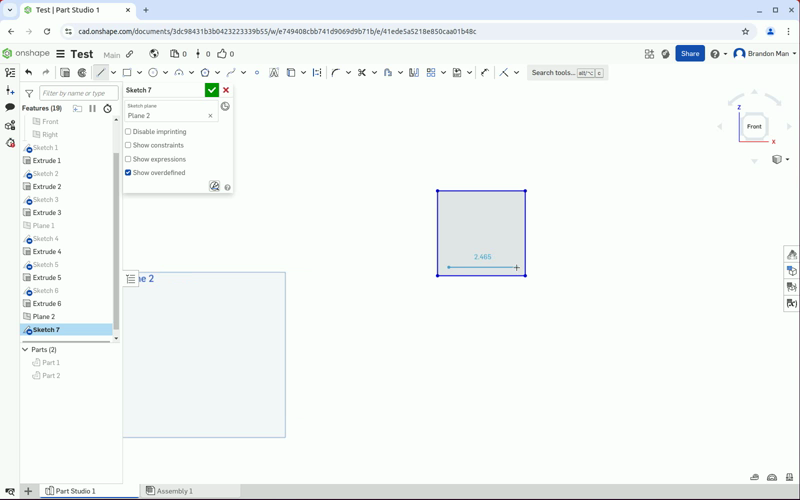
scroll(6)
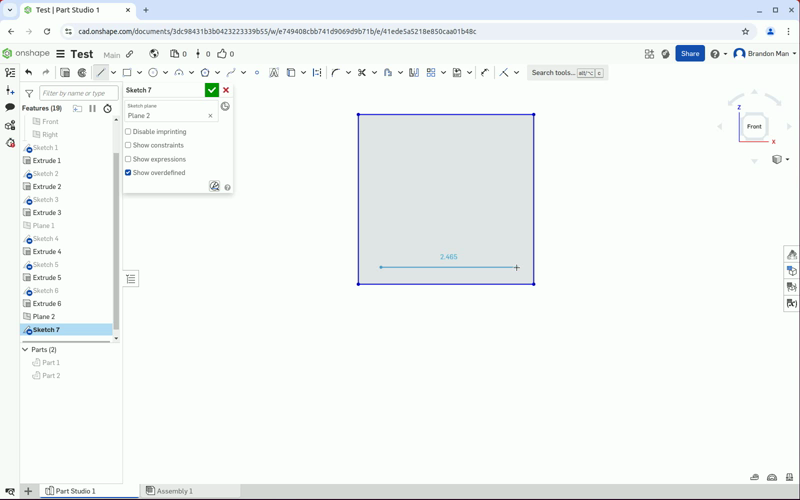
click(516, 267)
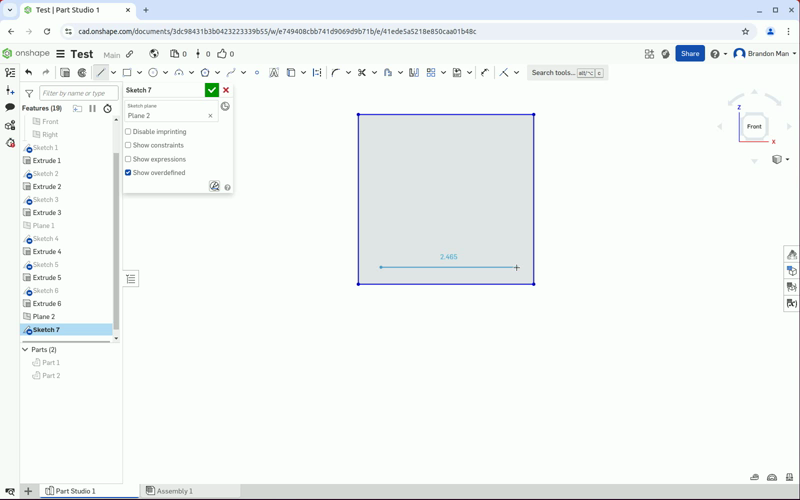
scroll(-6)
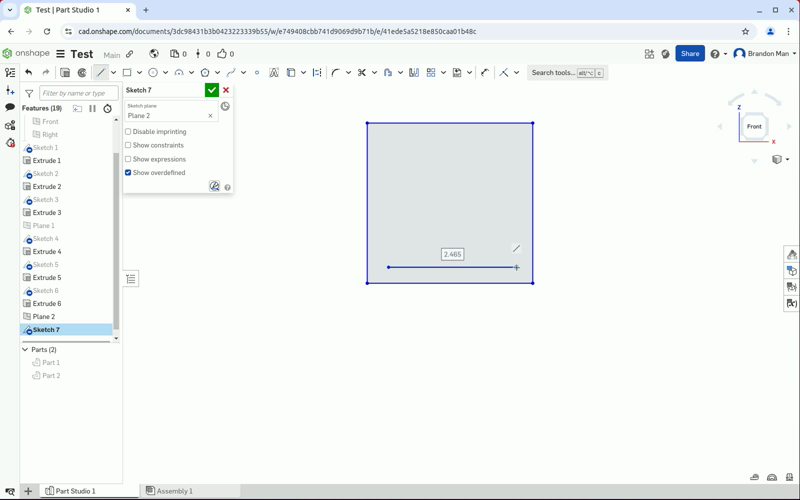
scroll(-6)
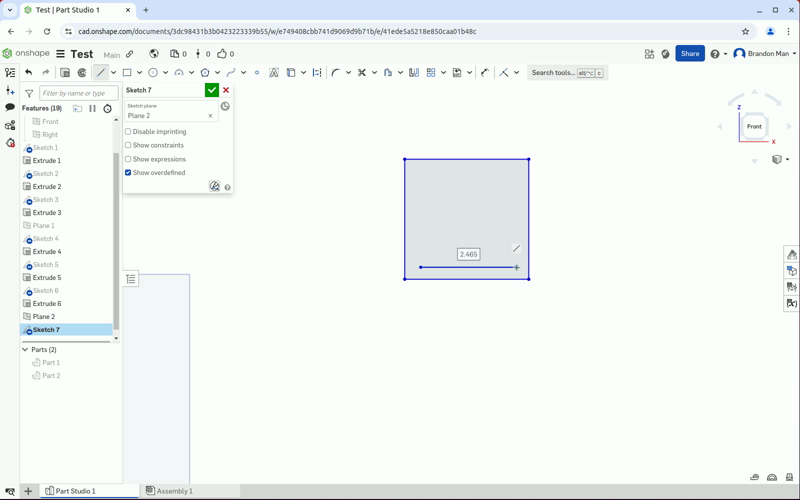
scroll(-6)
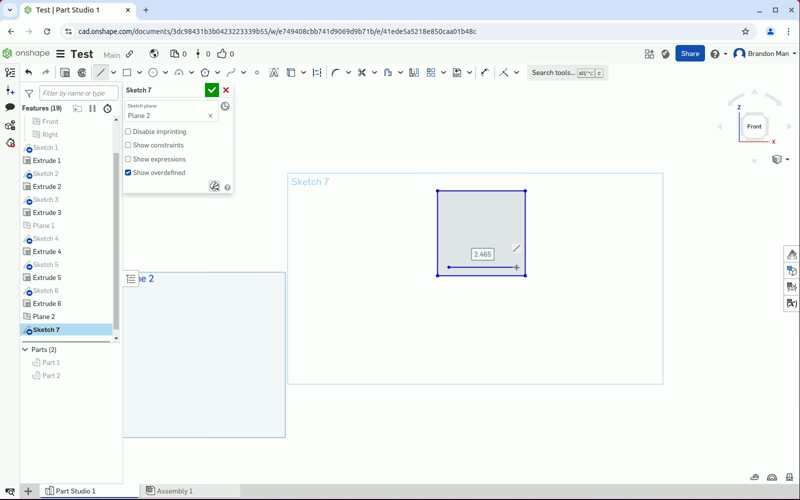
scroll(-6)
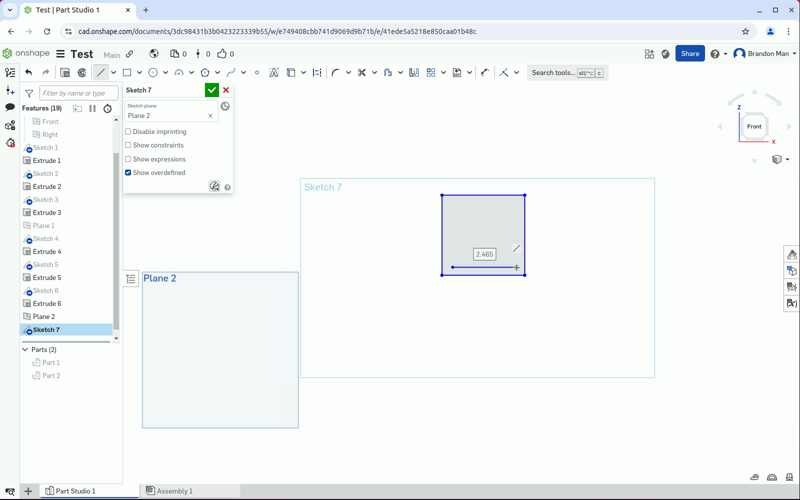
scroll(-6)
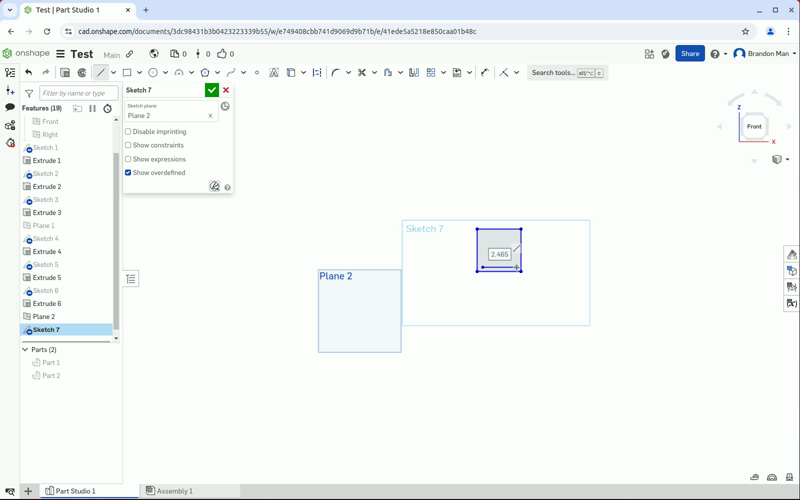
scroll(-6)
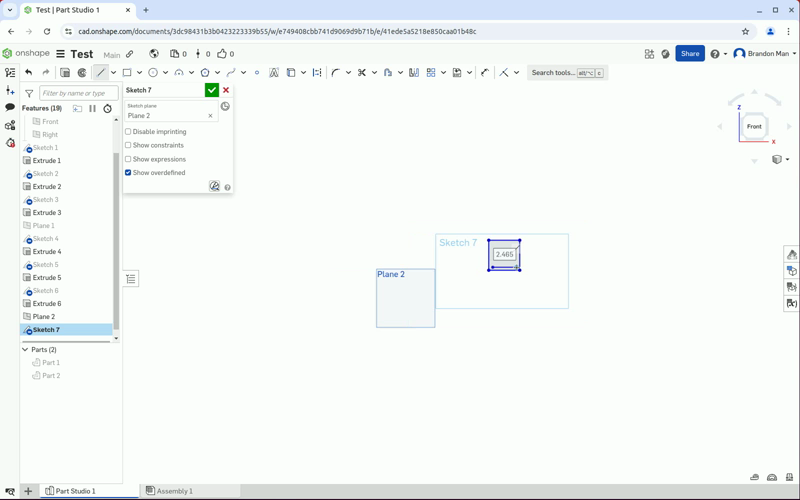
scroll(-6)
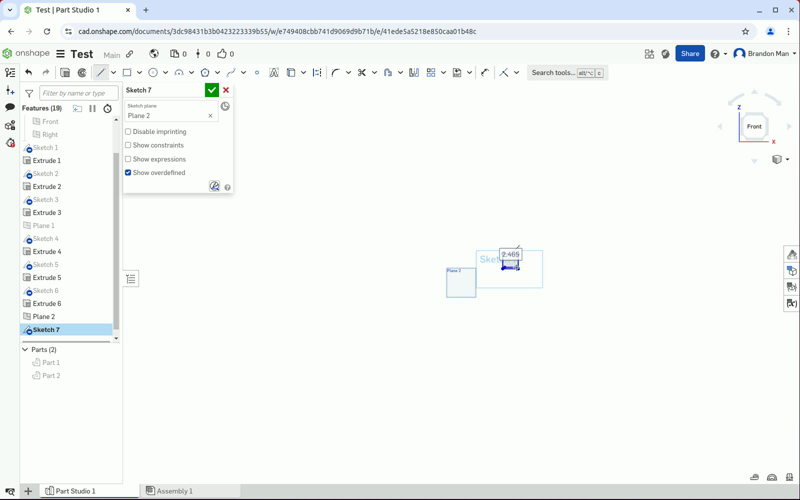
key_up(shift)
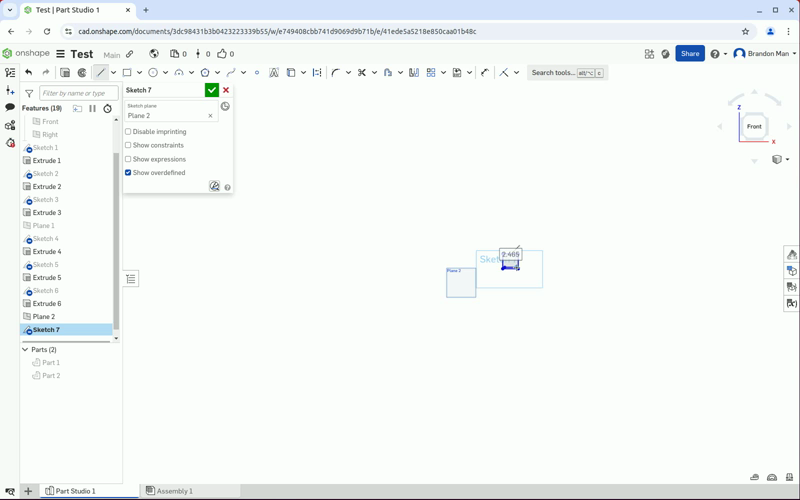
key_down(shift)
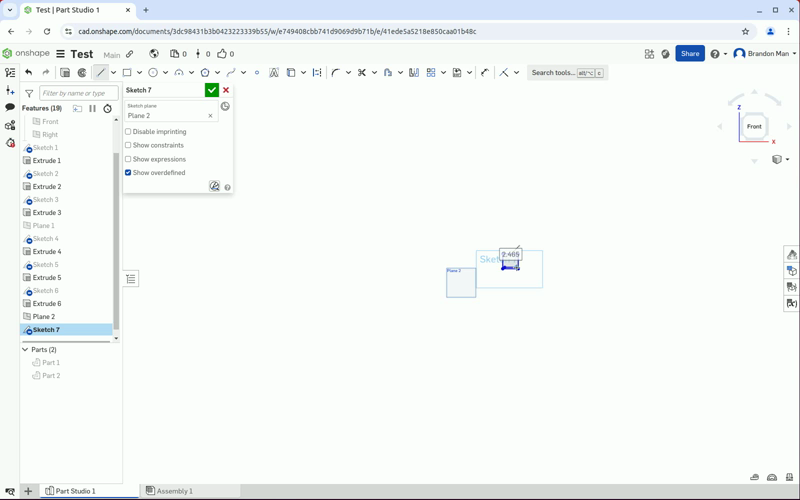
mouse_move(546, 267)
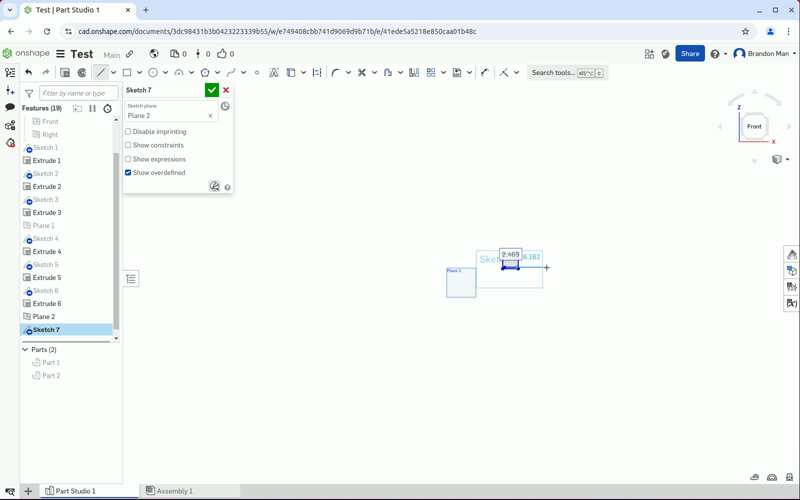
mouse_move(516, 255)
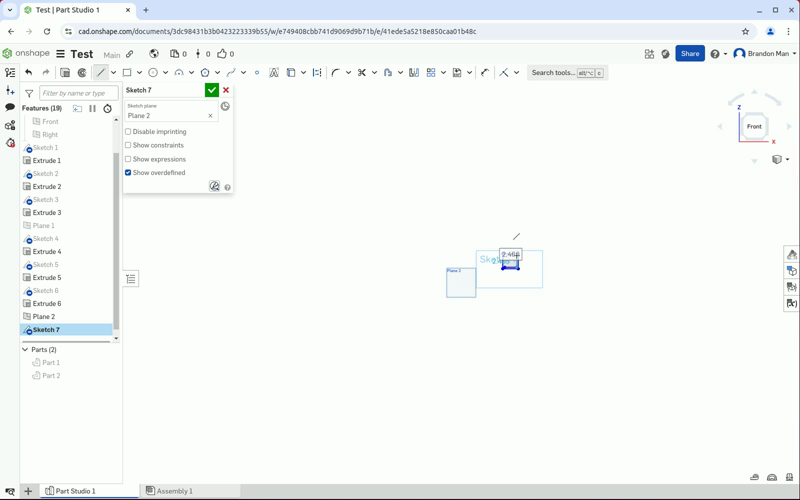
scroll(6)
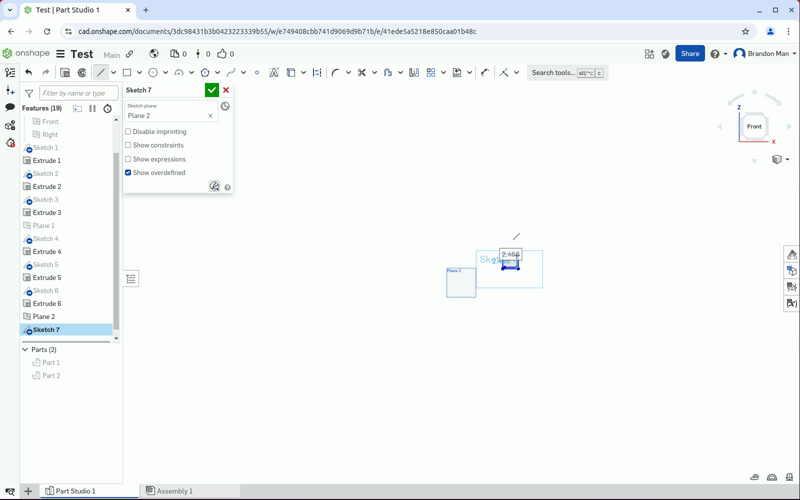
scroll(6)
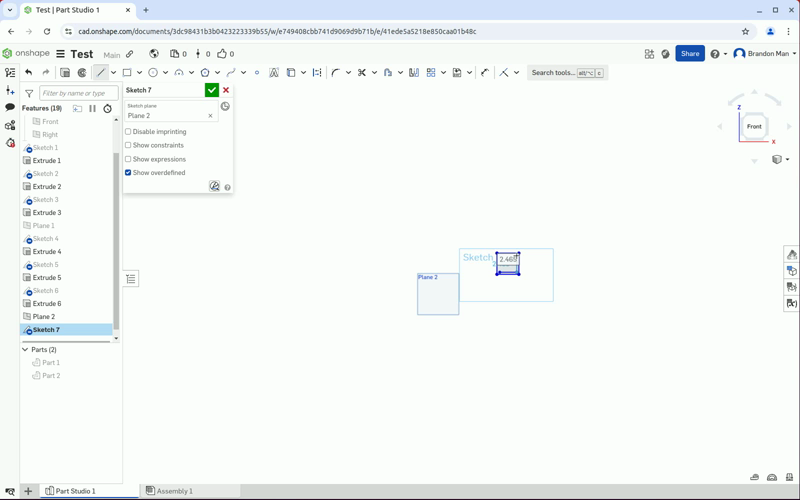
scroll(6)
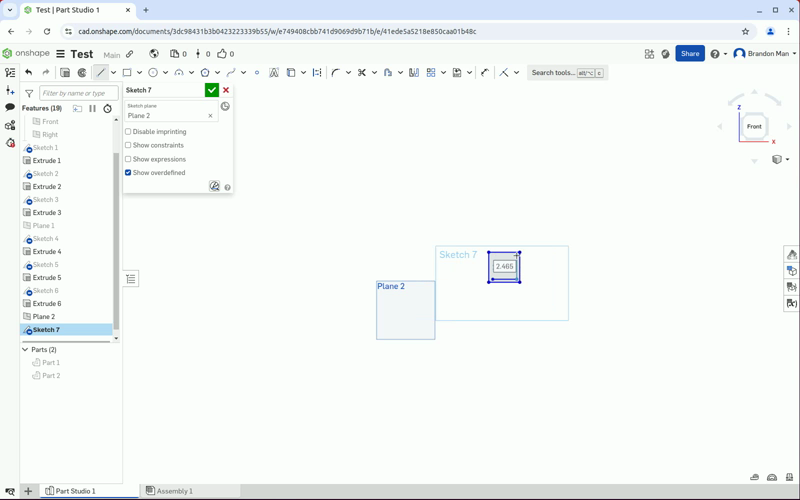
scroll(6)
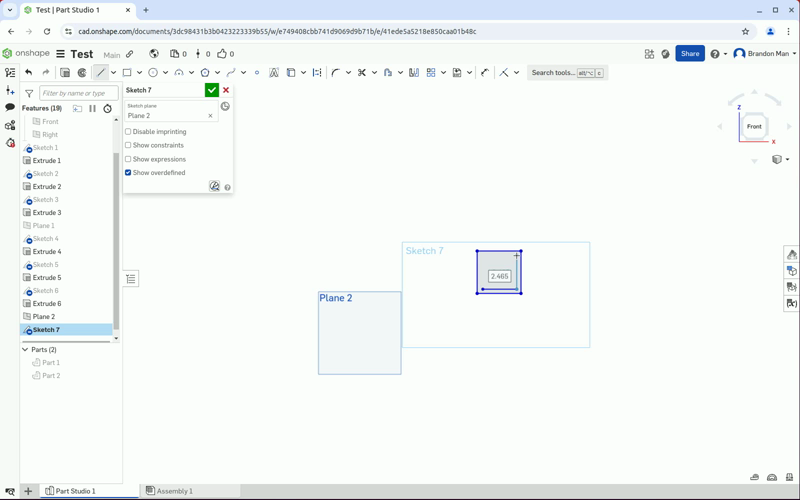
scroll(6)
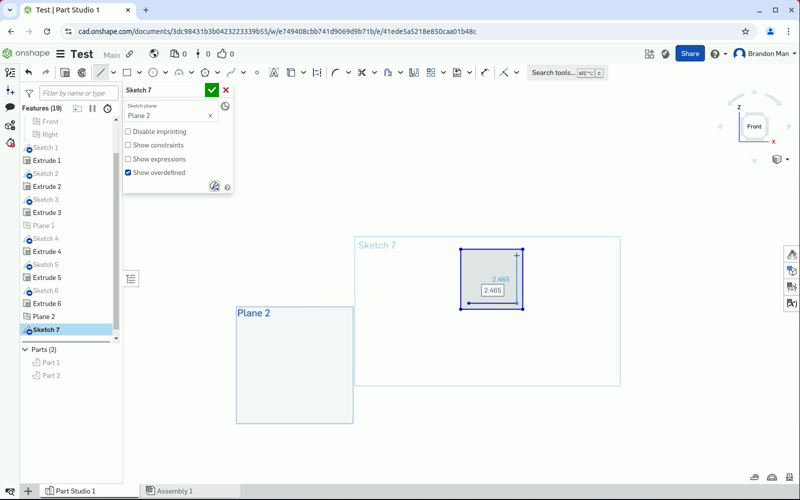
scroll(6)
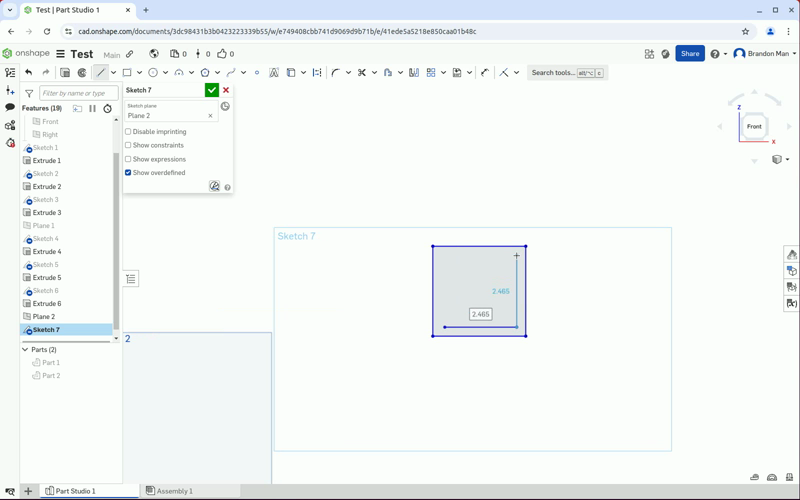
scroll(6)
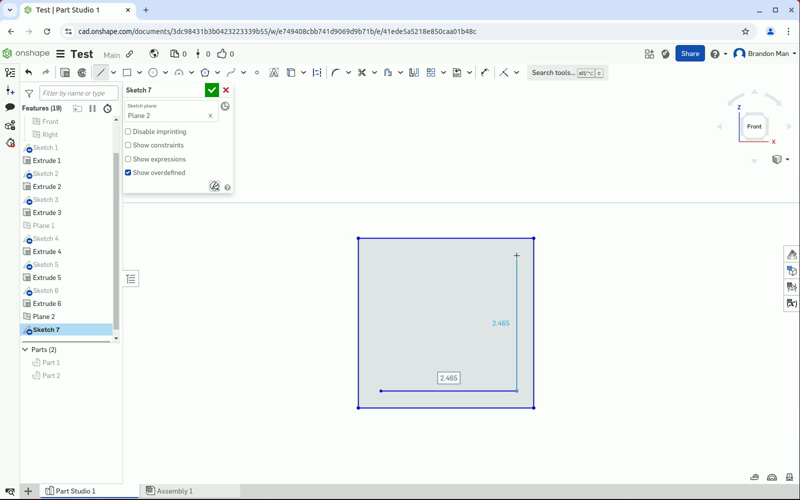
click(516, 255)
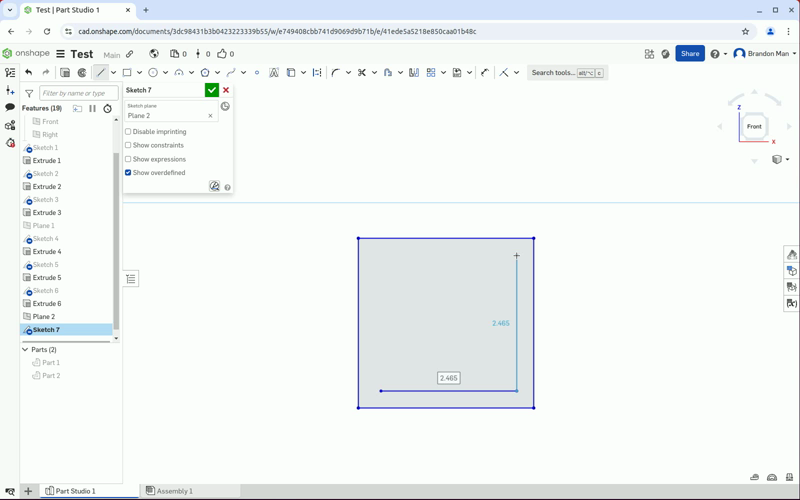
scroll(-6)
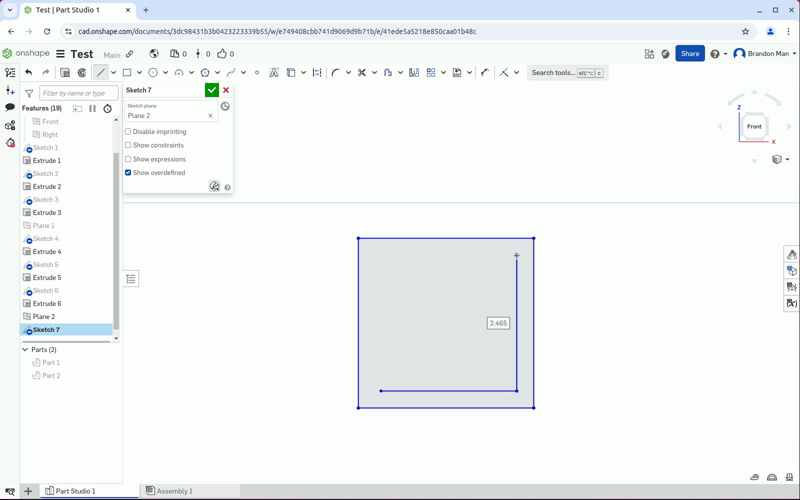
scroll(-6)
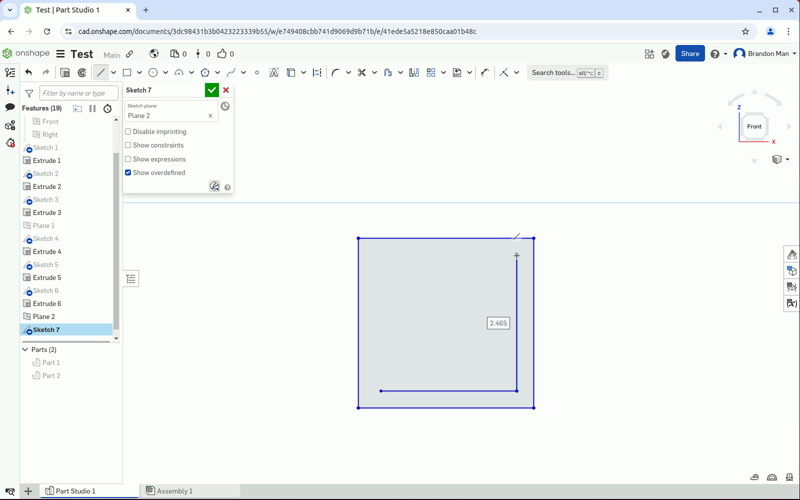
scroll(-6)
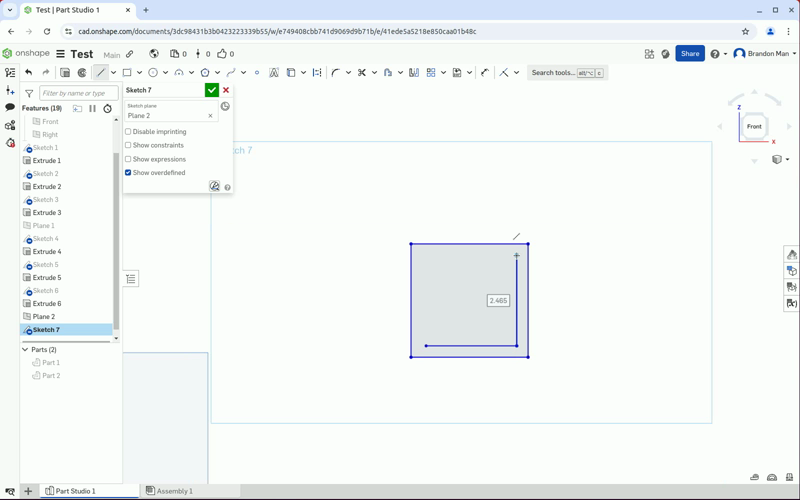
scroll(-6)
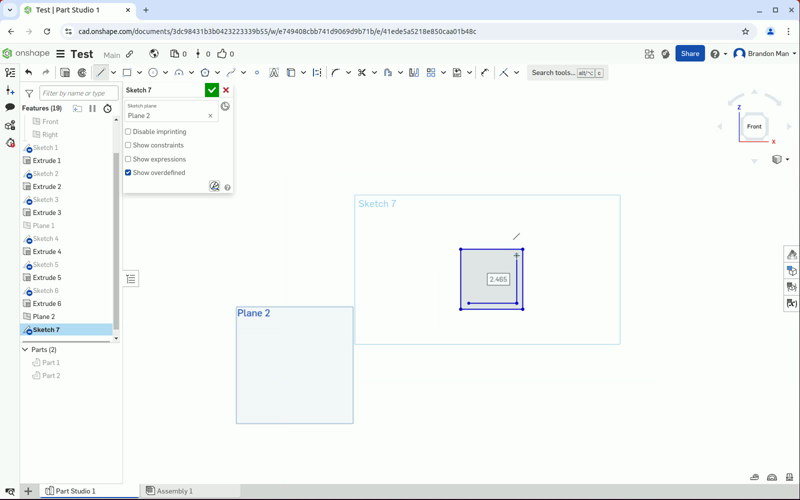
scroll(-6)
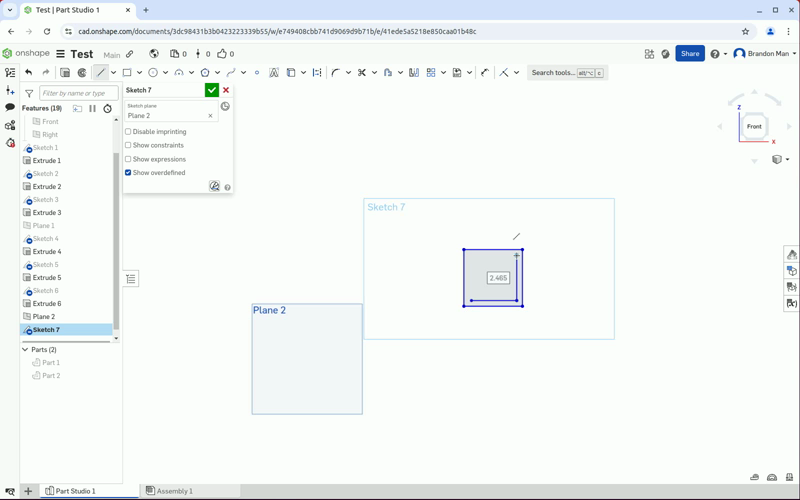
scroll(-6)
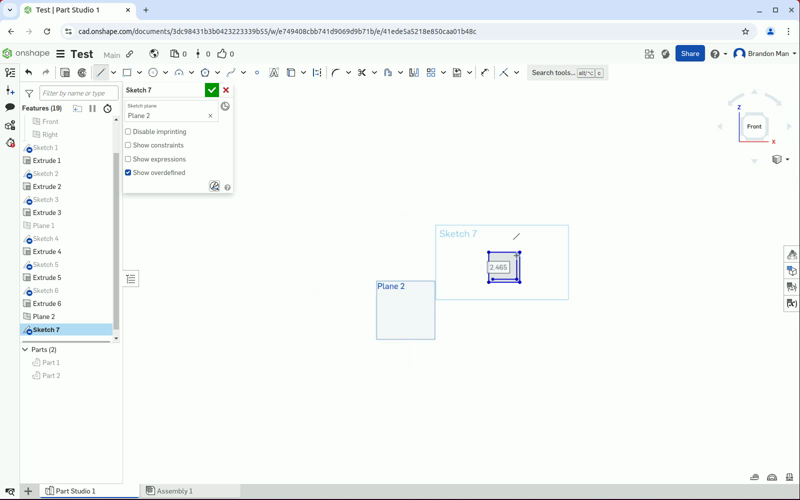
scroll(-6)
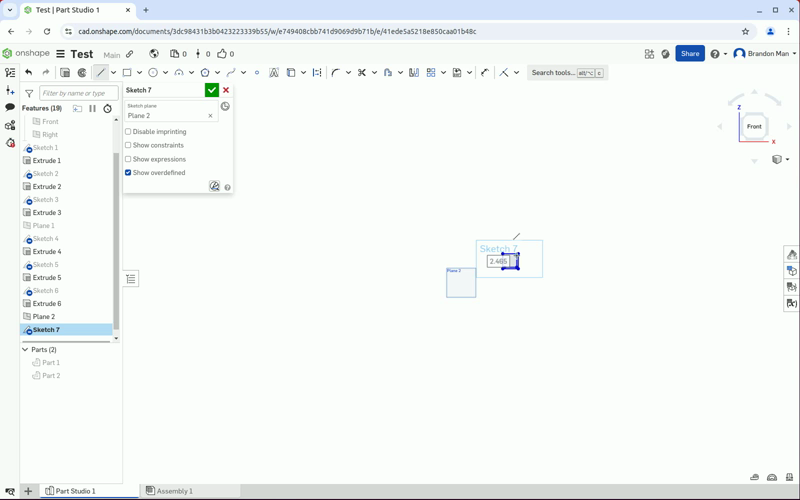
key_up(shift)
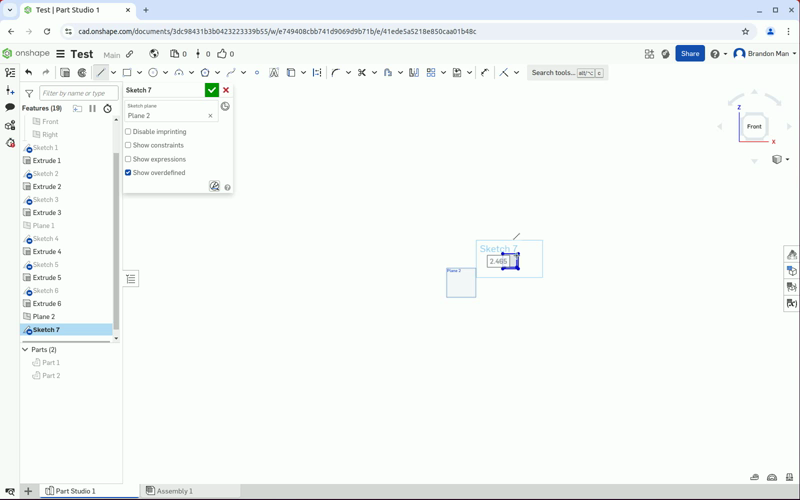
key_down(shift)
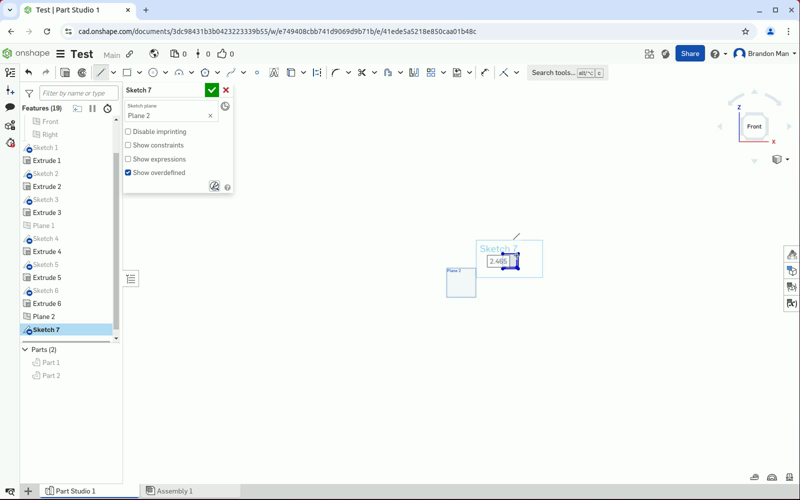
mouse_move(546, 255)
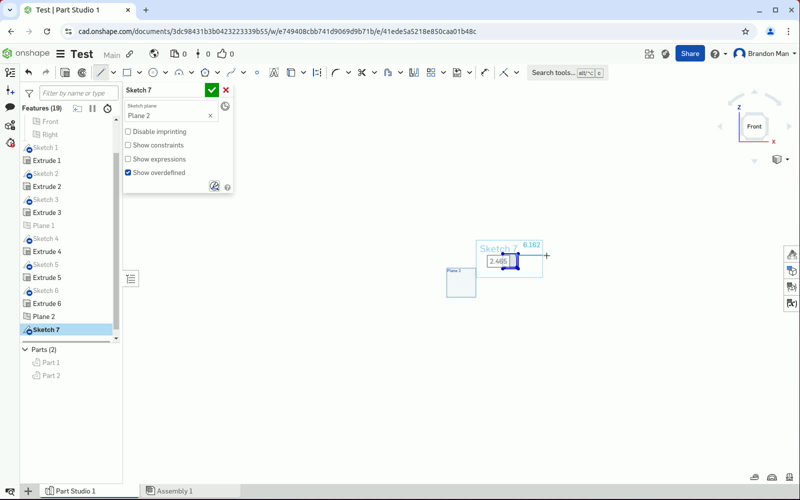
mouse_move(504, 255)
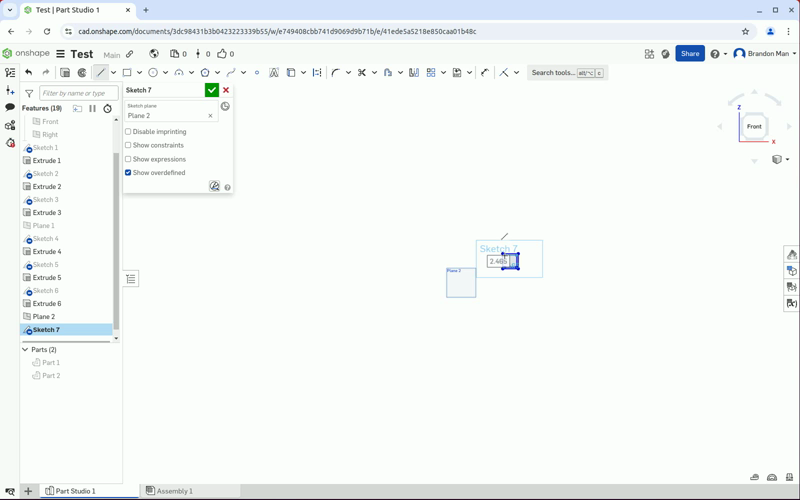
scroll(6)
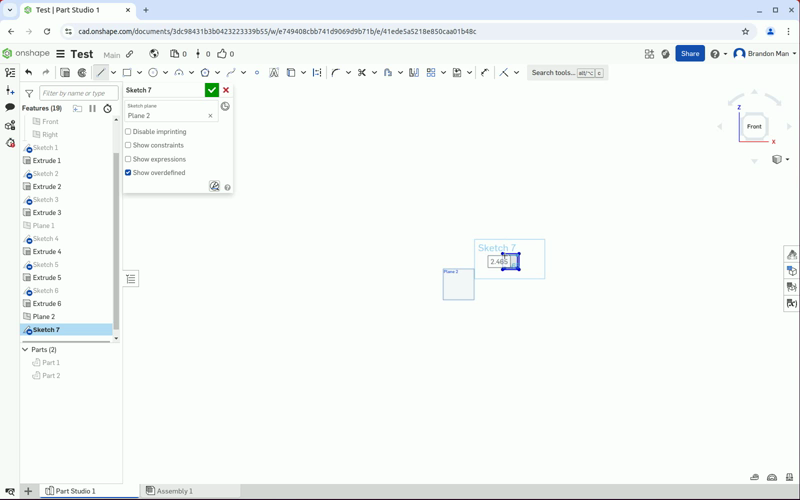
scroll(6)
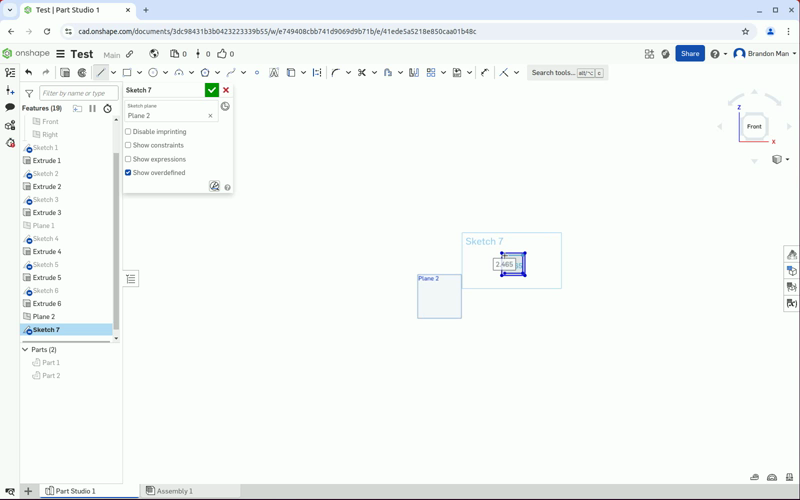
scroll(6)
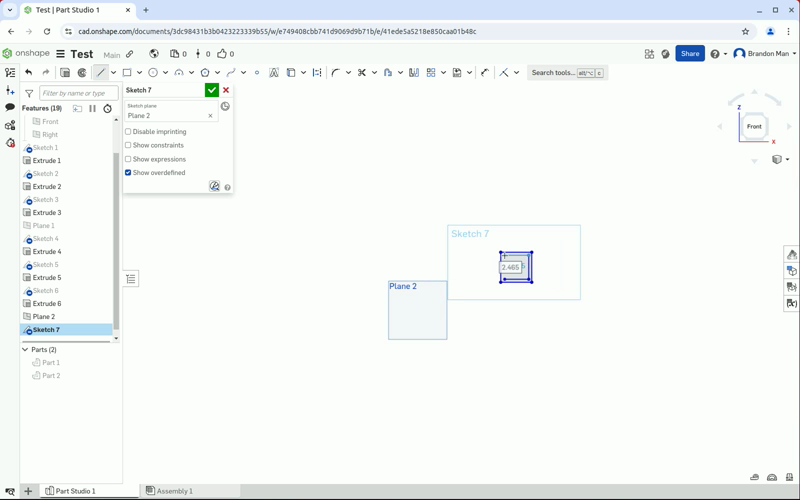
scroll(6)
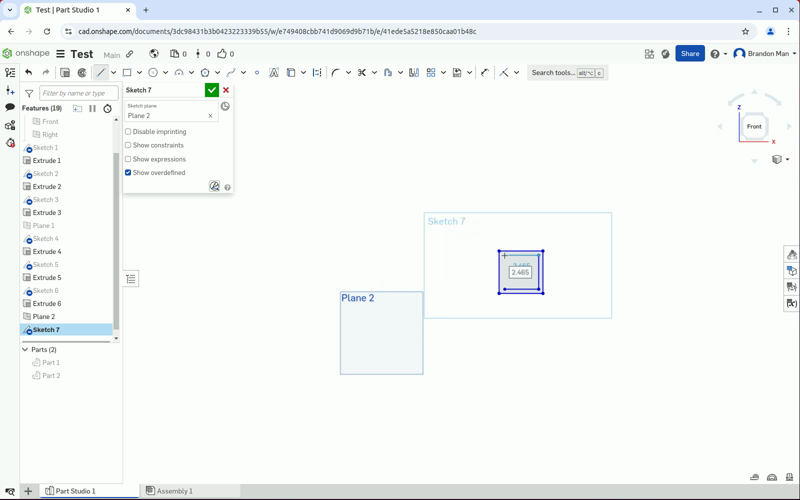
scroll(6)
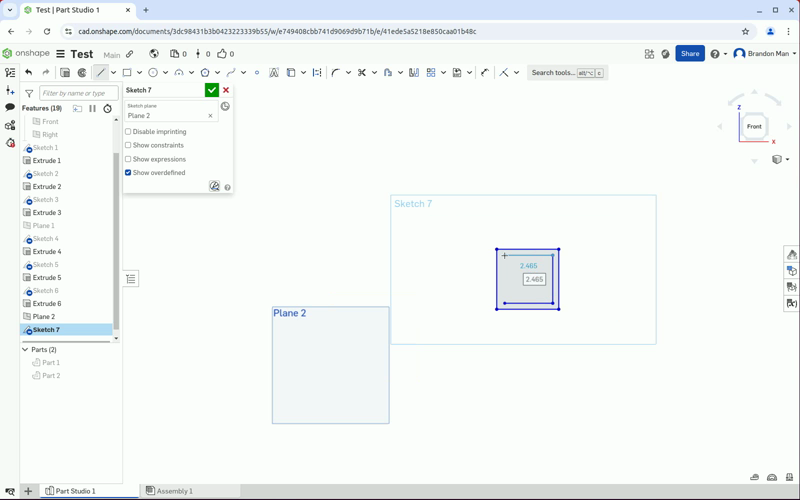
scroll(6)
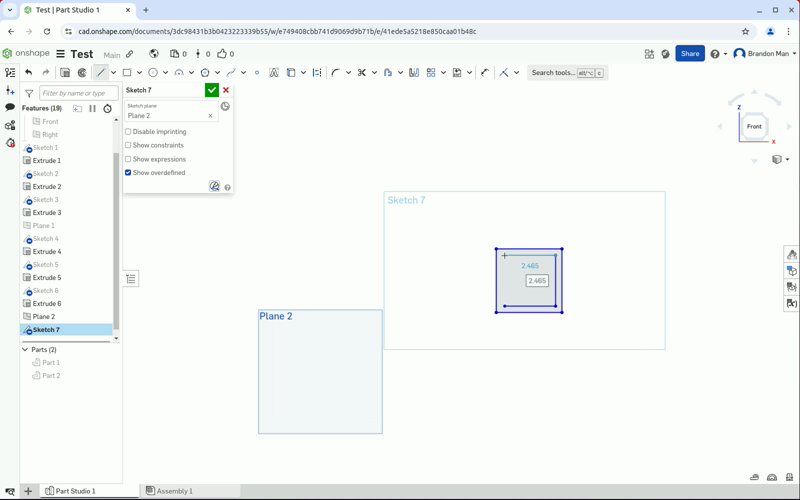
scroll(6)
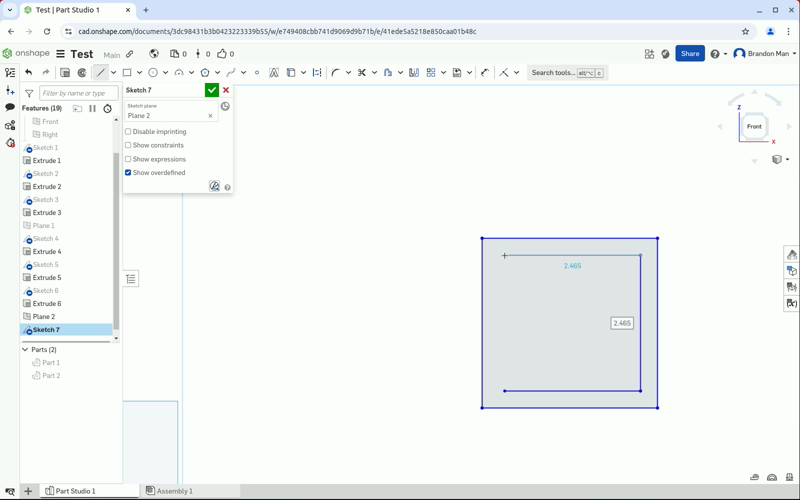
click(504, 255)
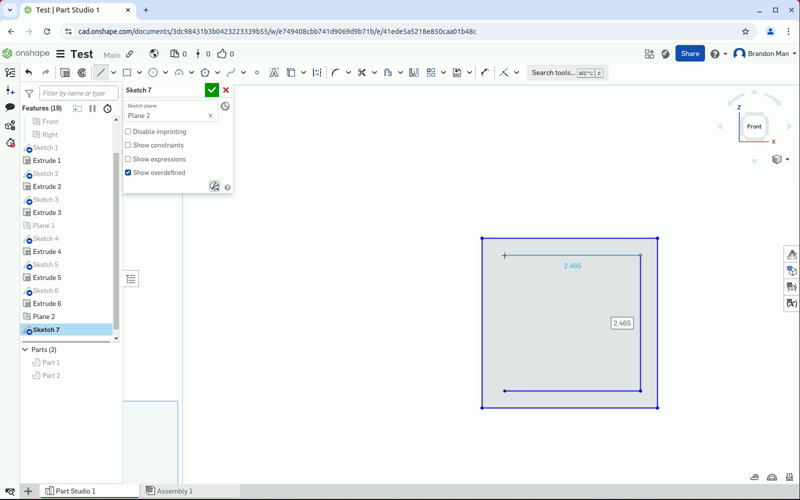
scroll(-6)
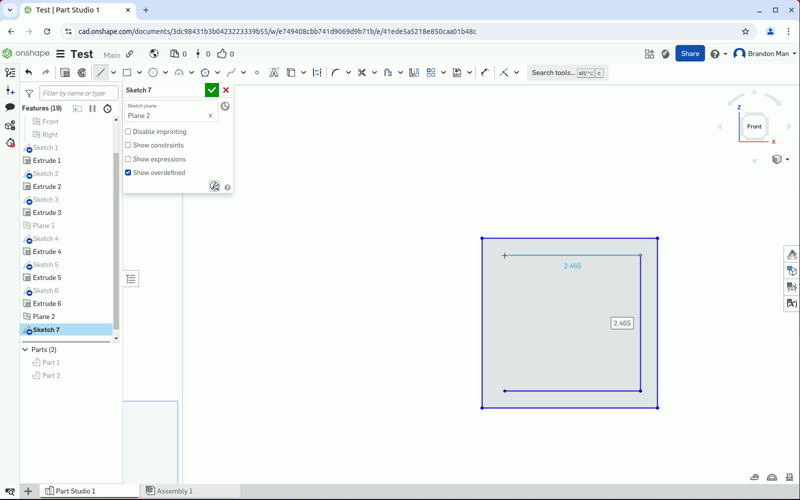
scroll(-6)
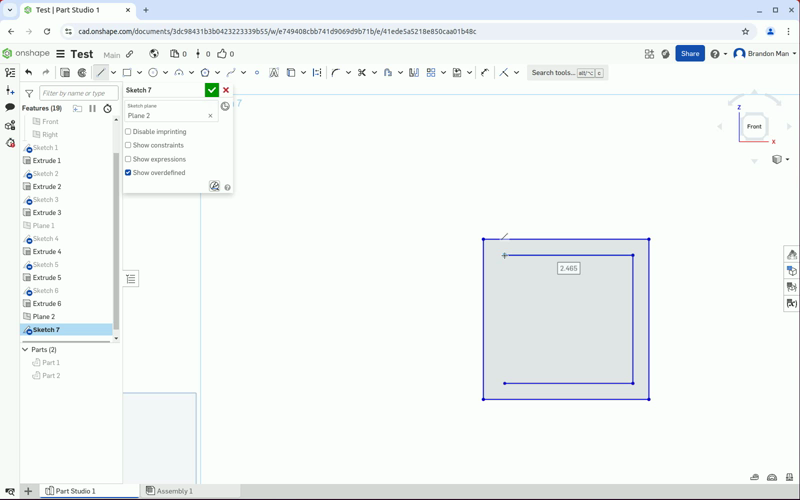
scroll(-6)
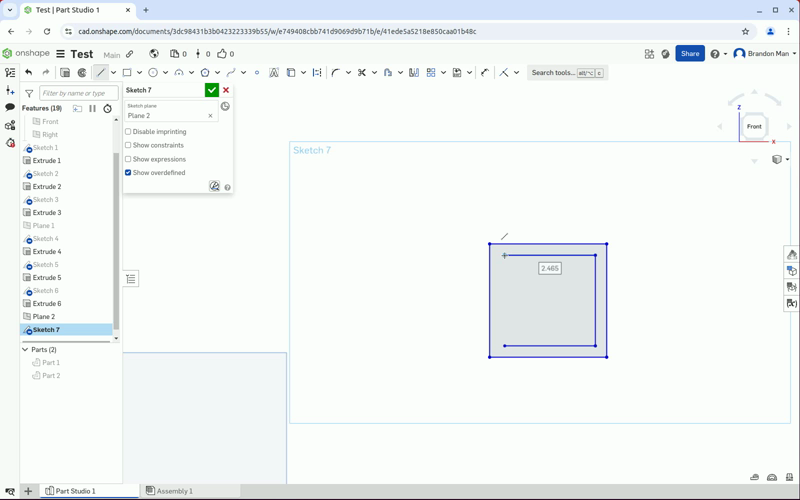
scroll(-6)
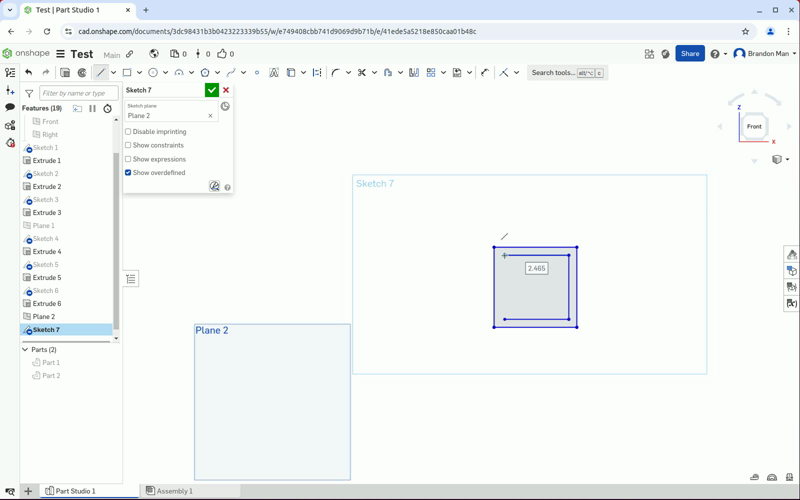
scroll(-6)
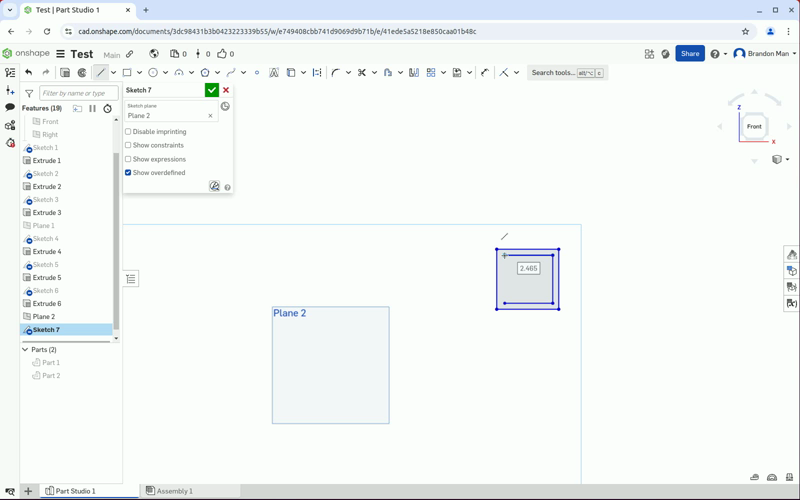
scroll(-6)
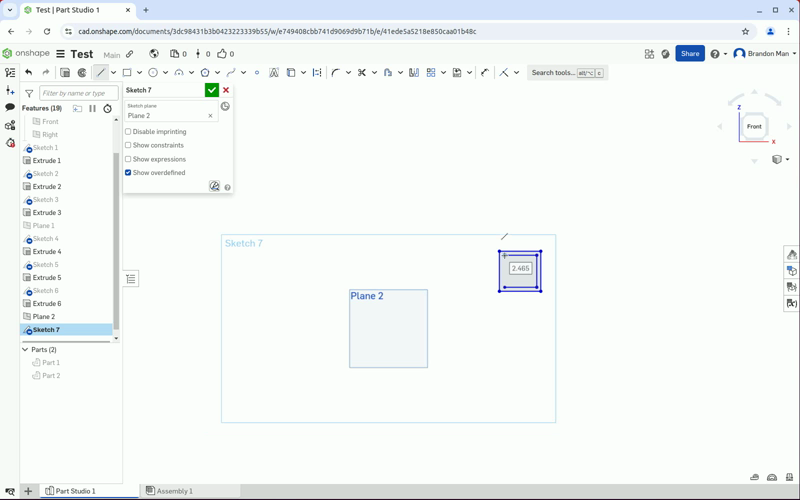
scroll(-6)
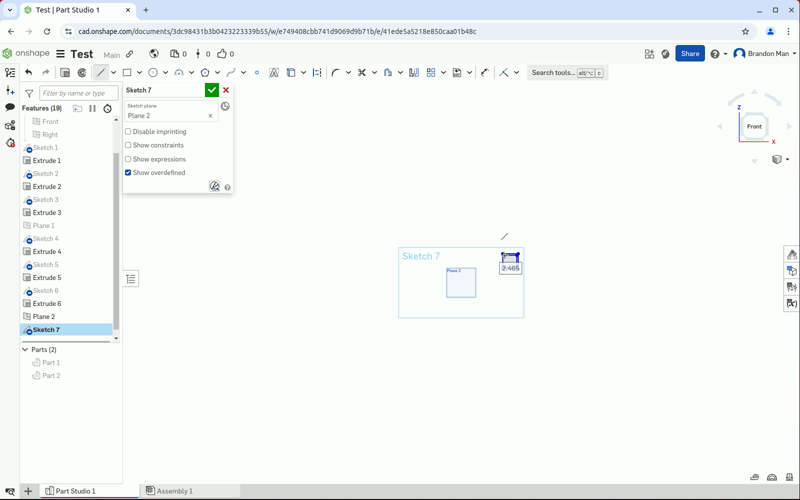
key_up(shift)
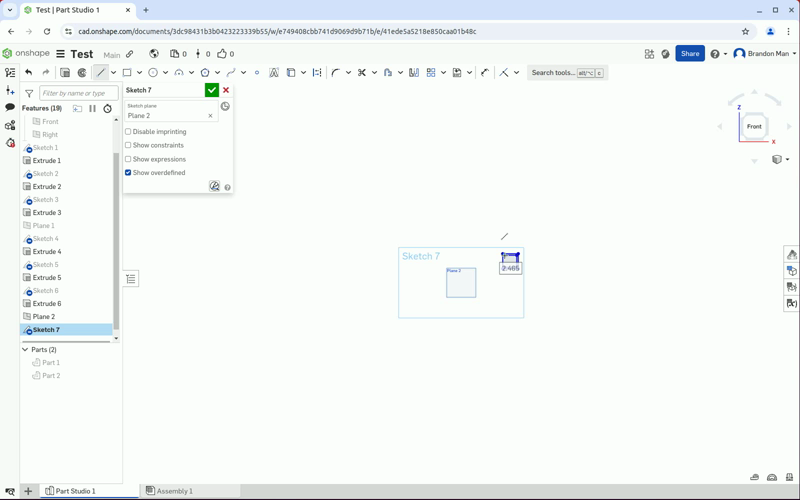
mouse_move(534, 255)
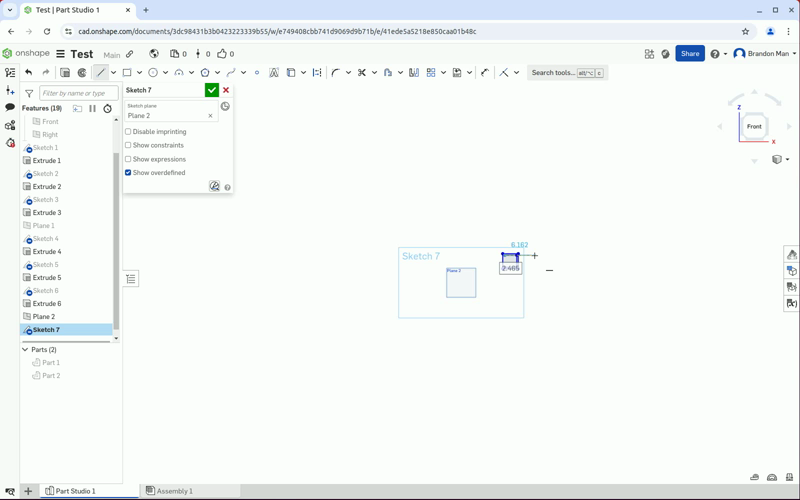
key_down(shift)
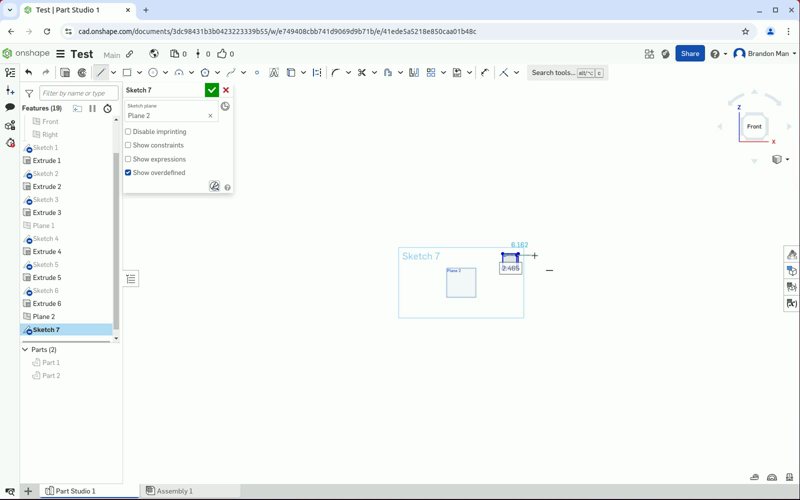
mouse_move(504, 267)
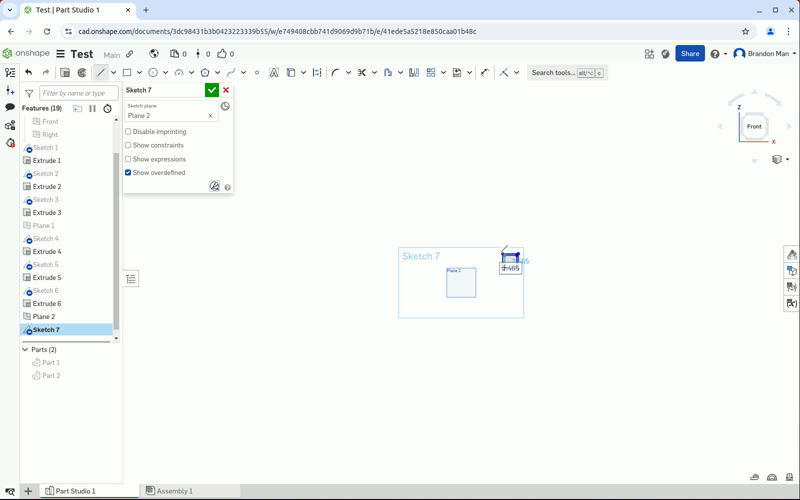
scroll(6)
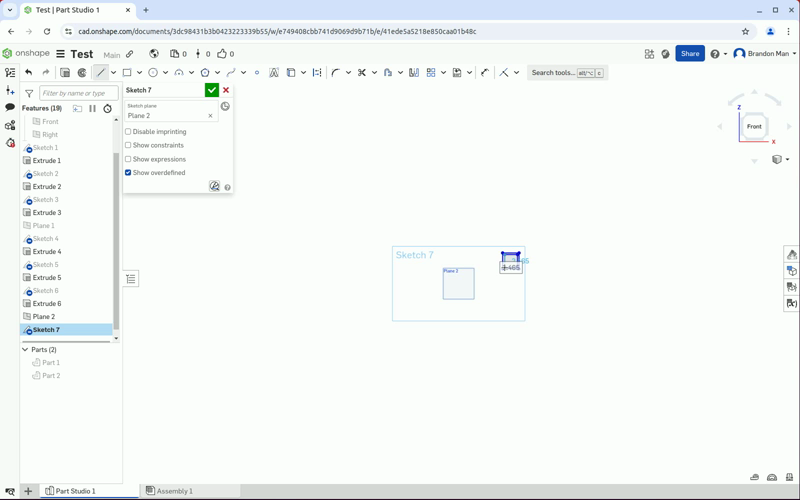
scroll(6)
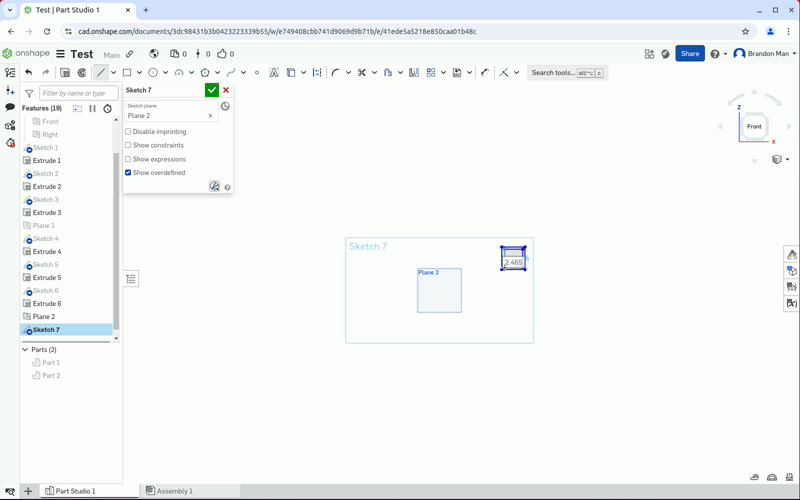
scroll(6)
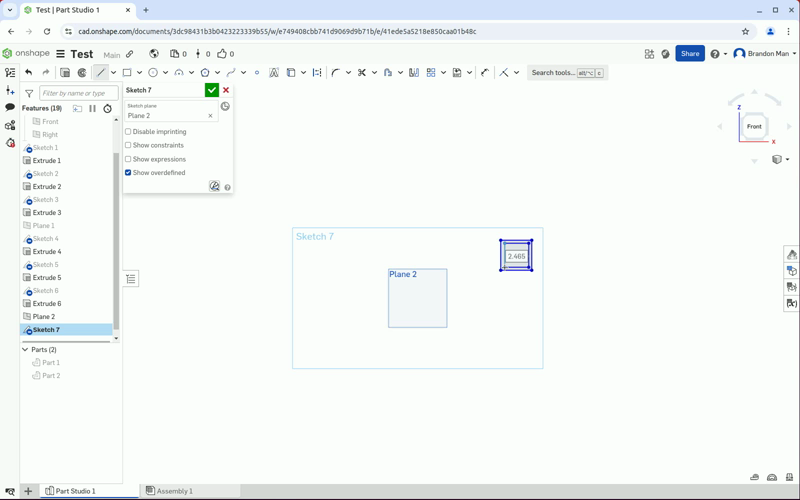
scroll(6)
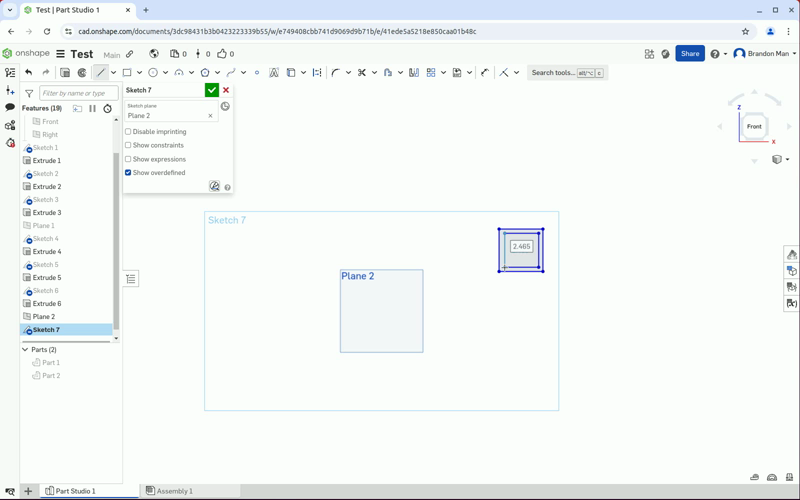
scroll(6)
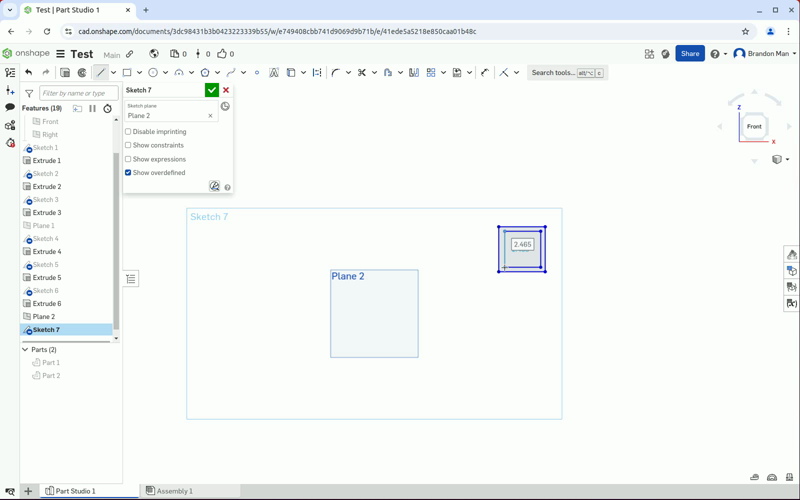
scroll(6)
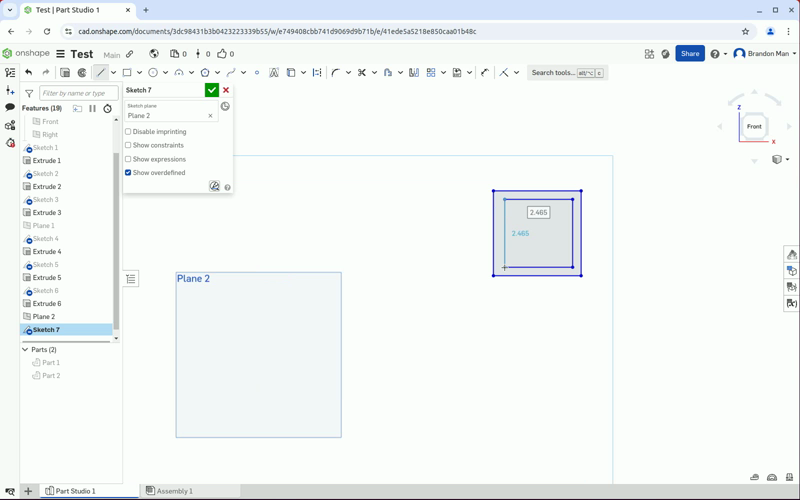
scroll(6)
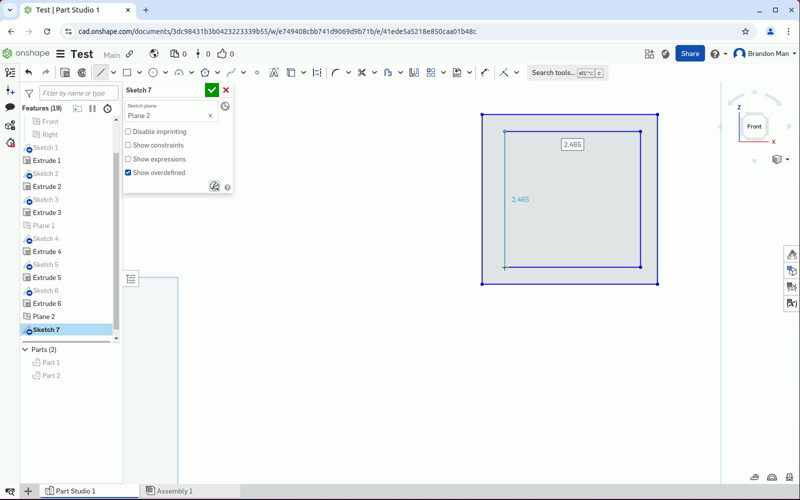
key_up(shift)
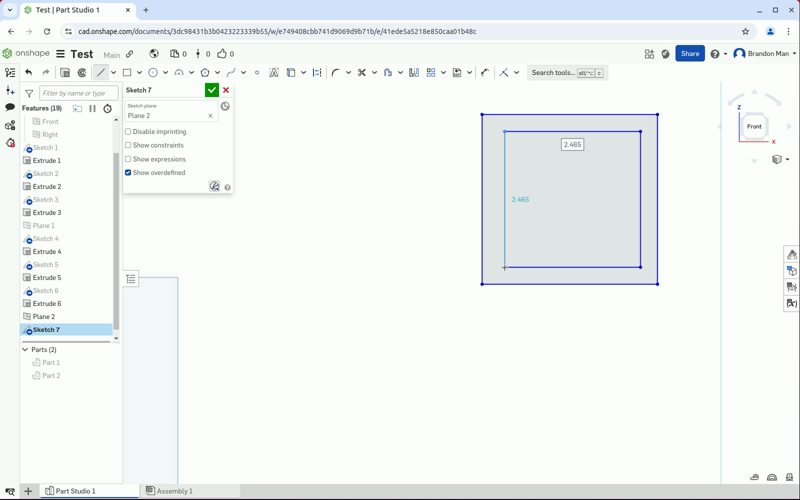
click(504, 267)
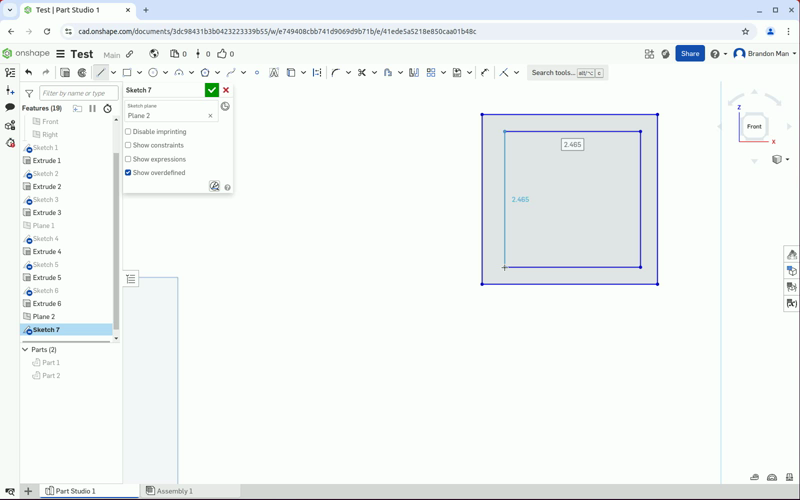
scroll(-6)
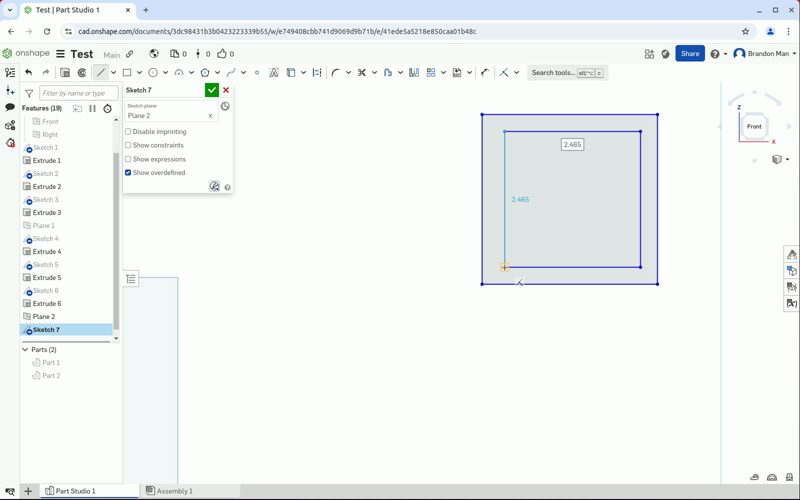
scroll(-6)
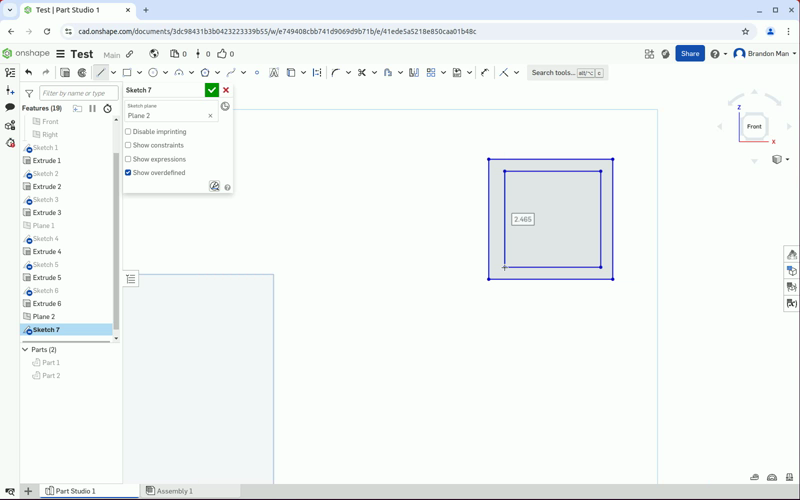
scroll(-6)
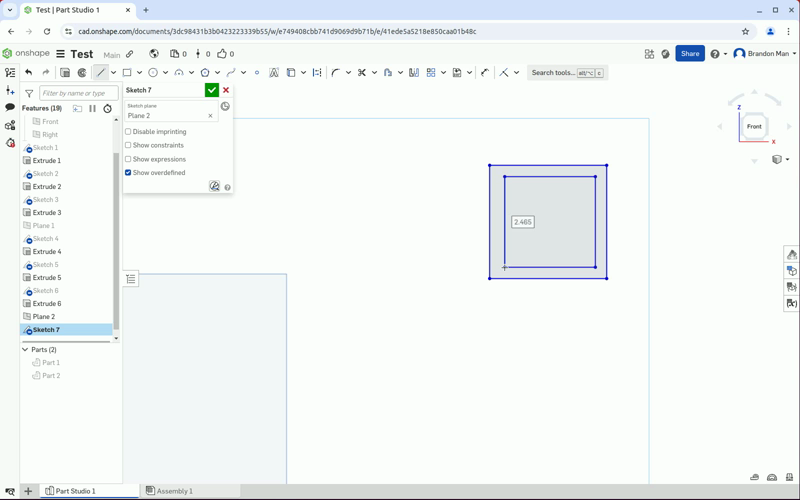
scroll(-6)
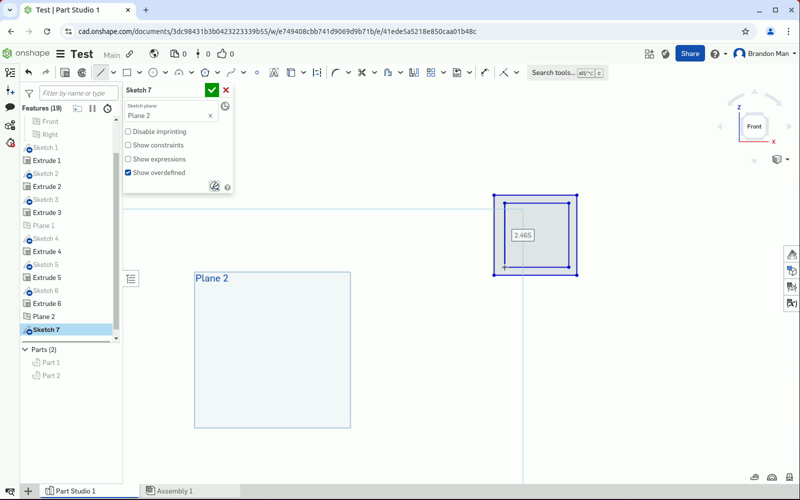
scroll(-6)
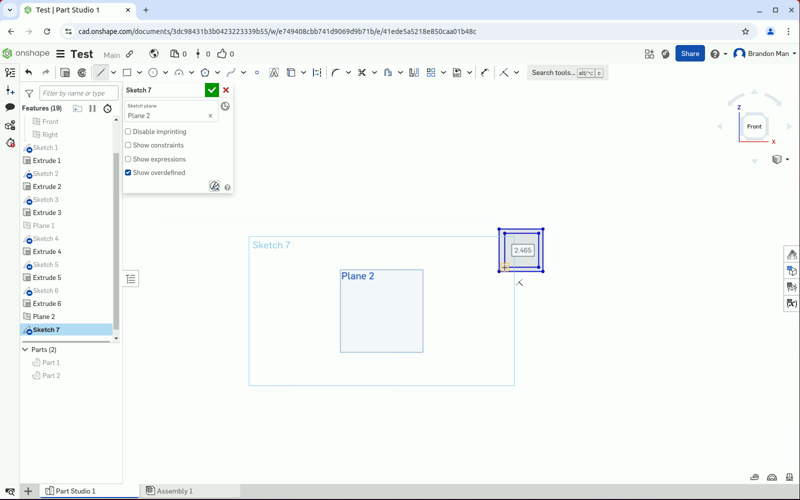
scroll(-6)
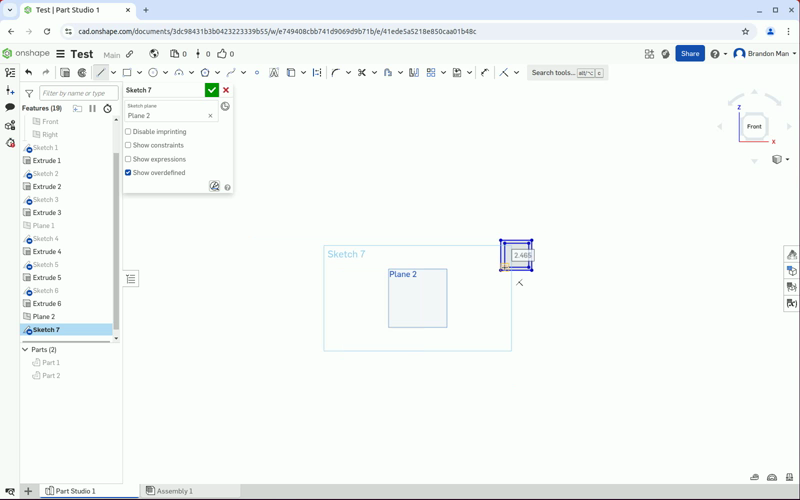
scroll(-6)
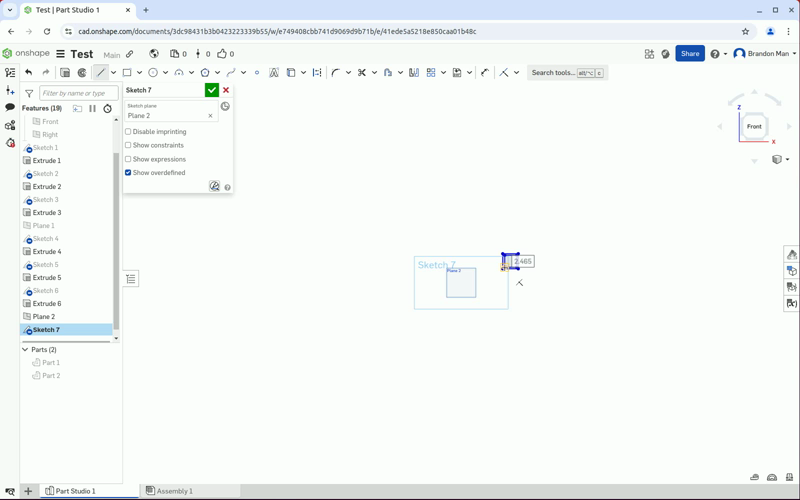
key(esc)
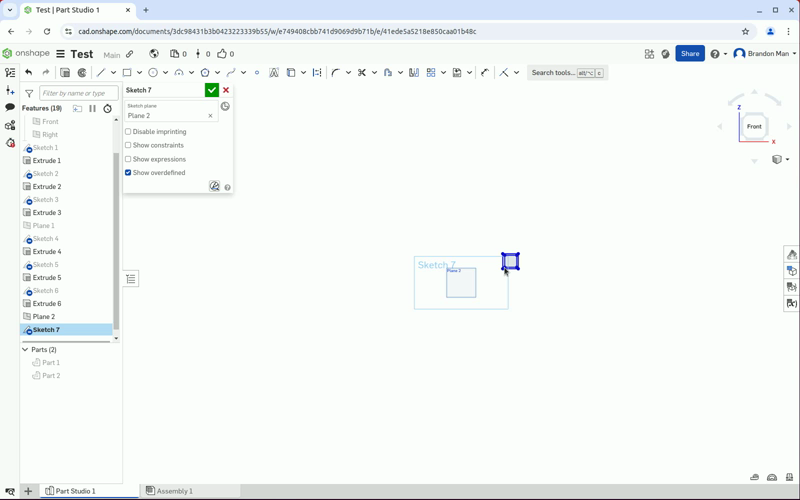
mouse_move(515, 254)
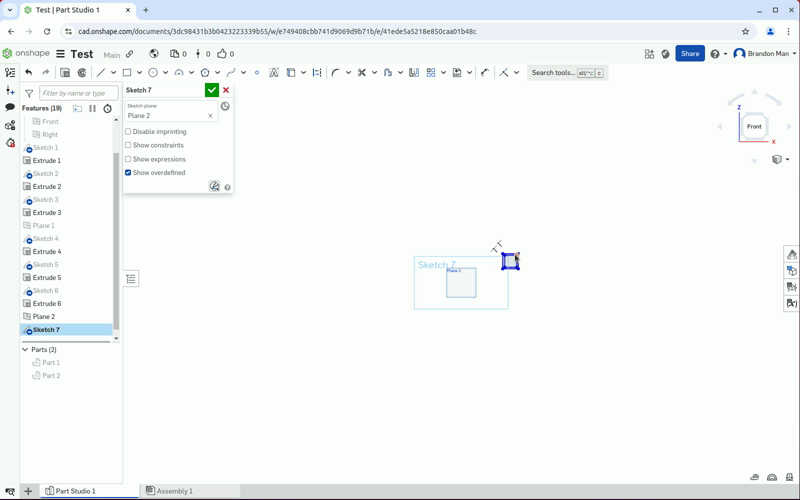
scroll(6)
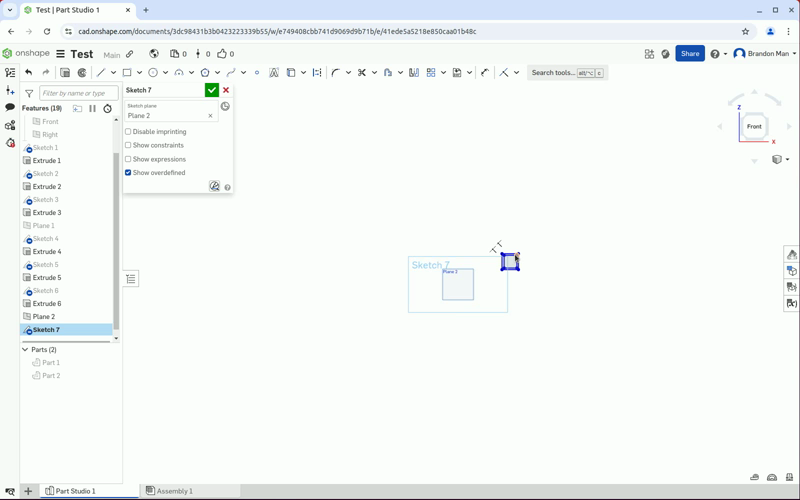
scroll(6)
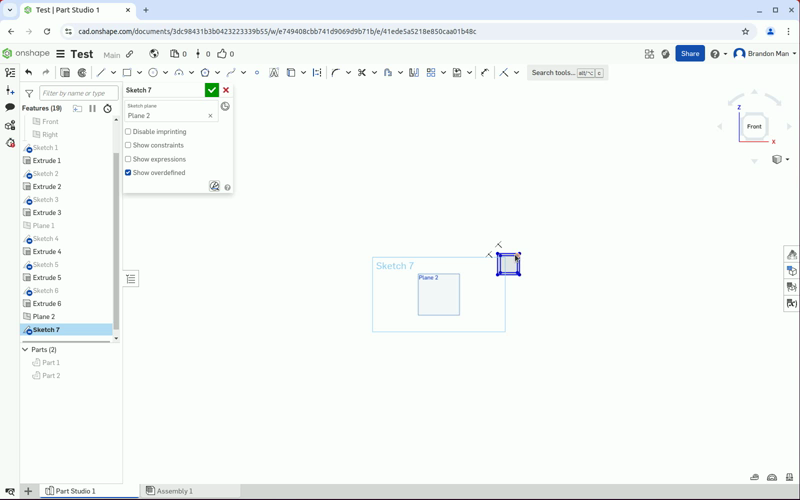
scroll(6)
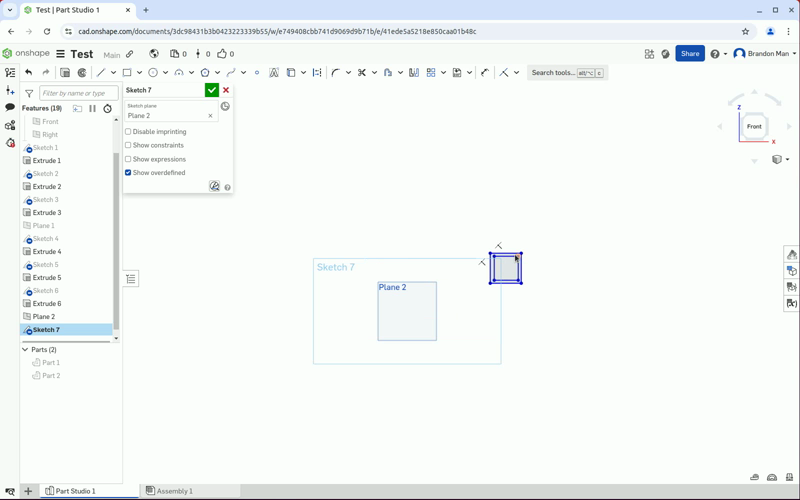
scroll(6)
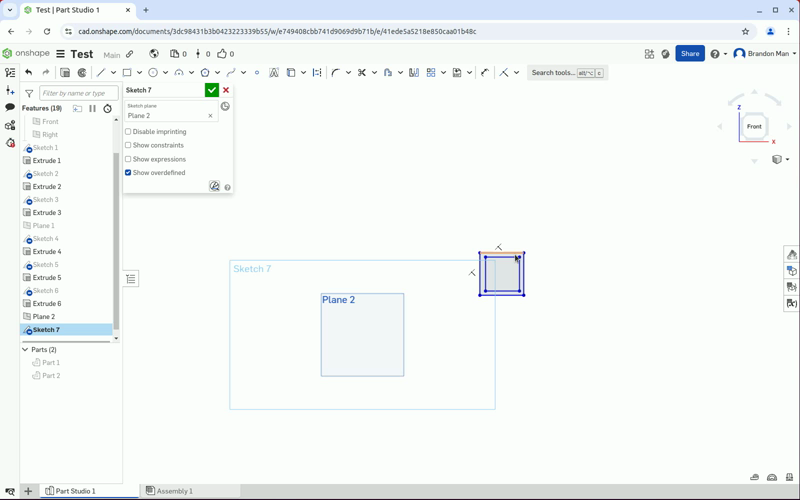
scroll(6)
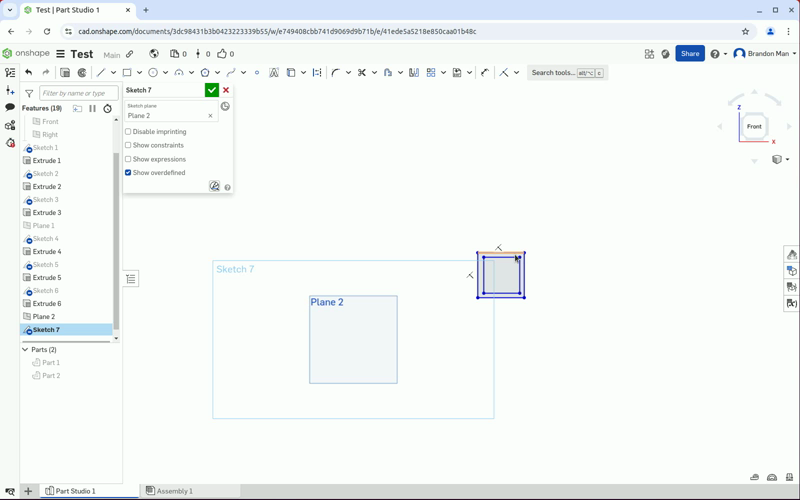
scroll(6)
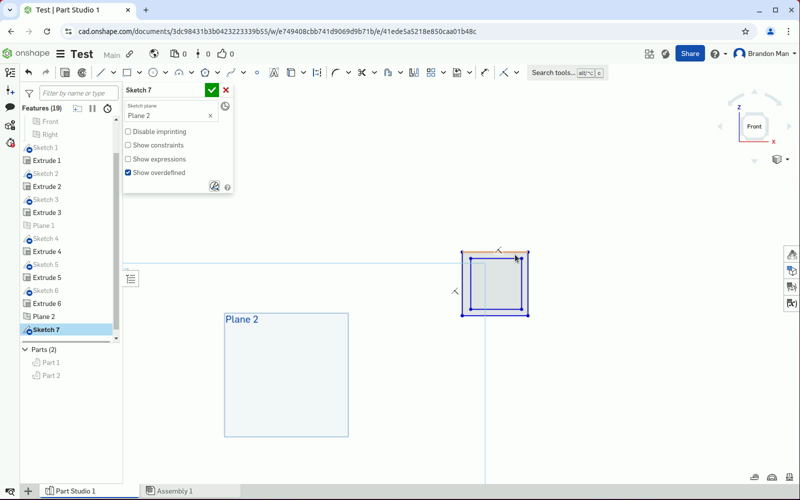
scroll(6)
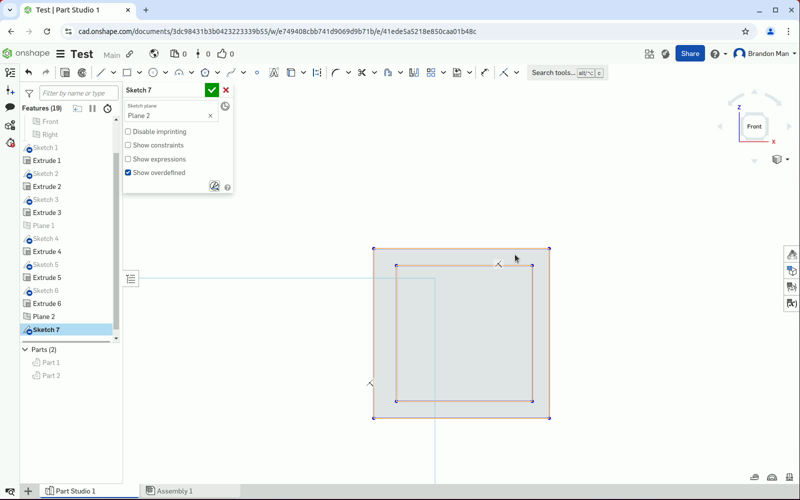
click(515, 254)
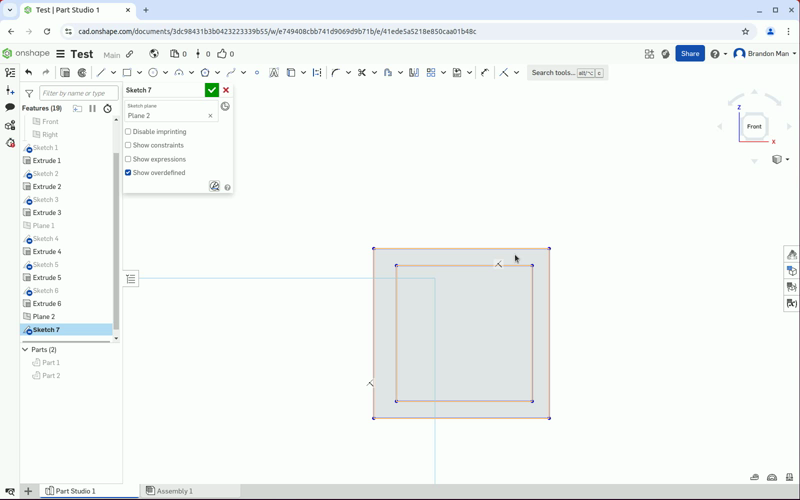
scroll(-6)
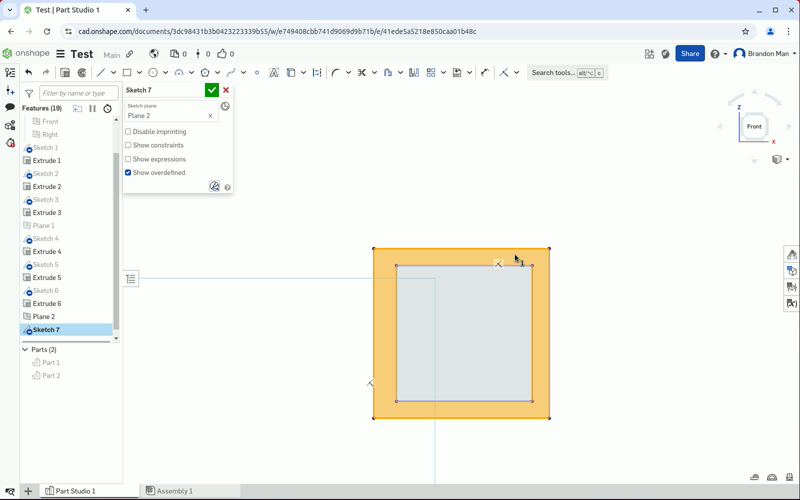
scroll(-6)
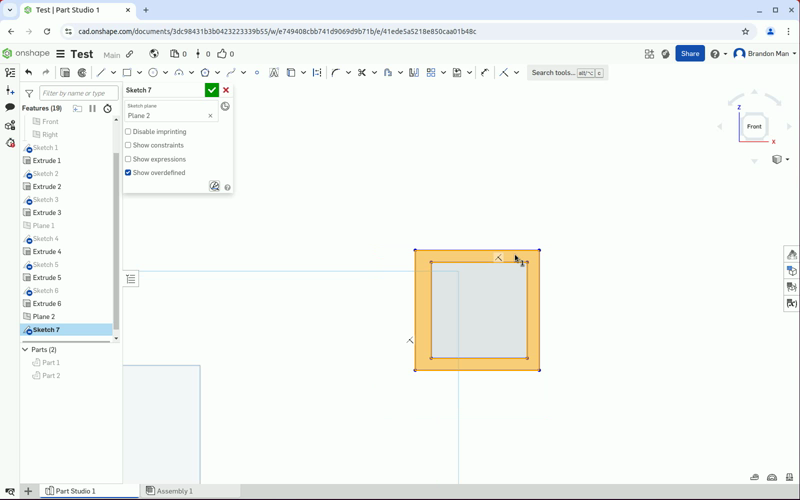
scroll(-6)
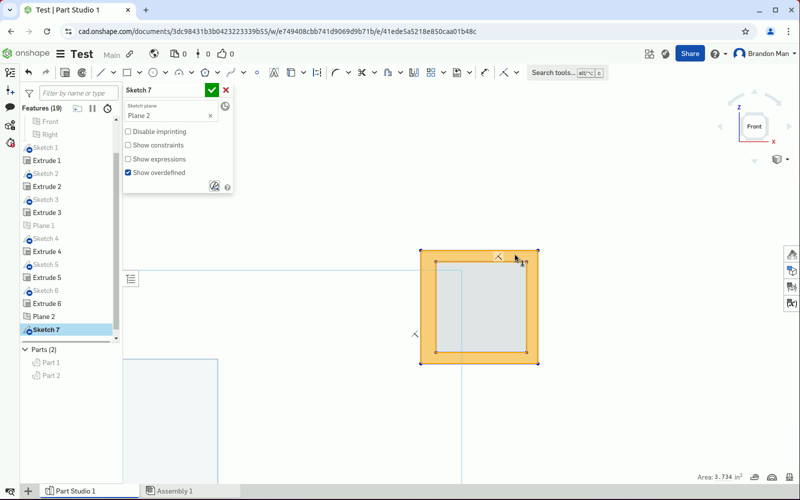
scroll(-6)
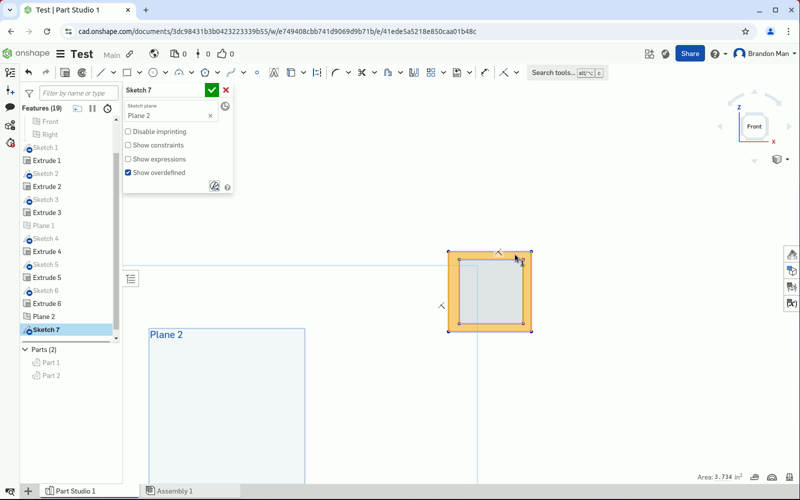
scroll(-6)
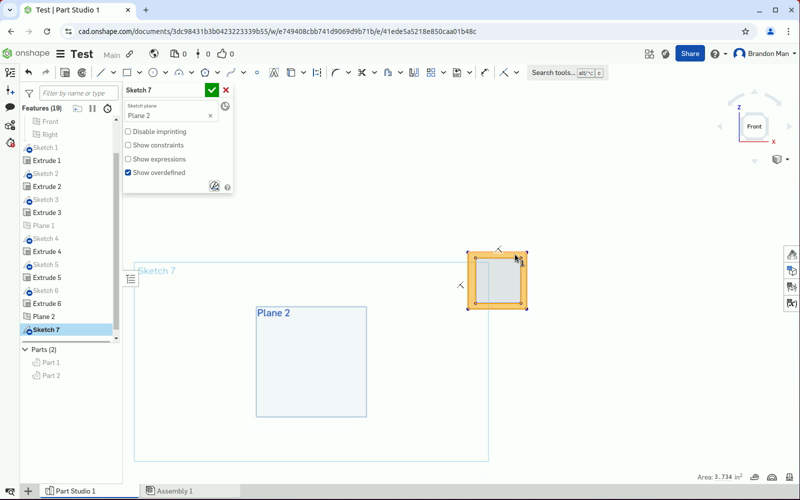
scroll(-6)
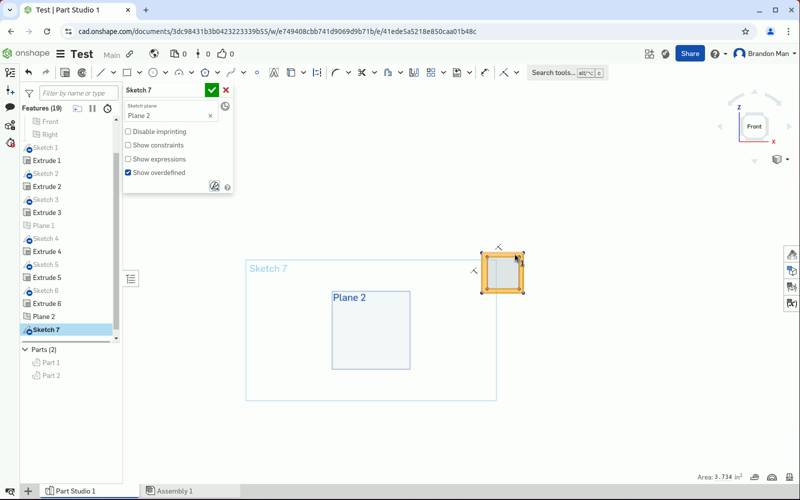
scroll(-6)
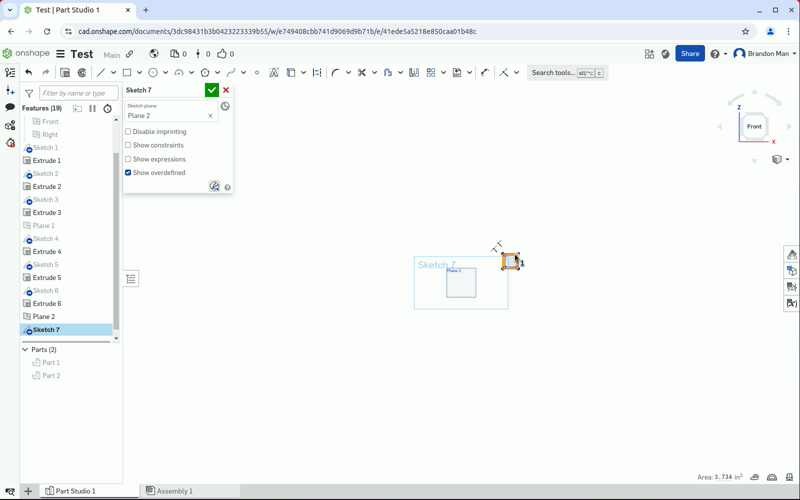
mouse_move(73, 352)
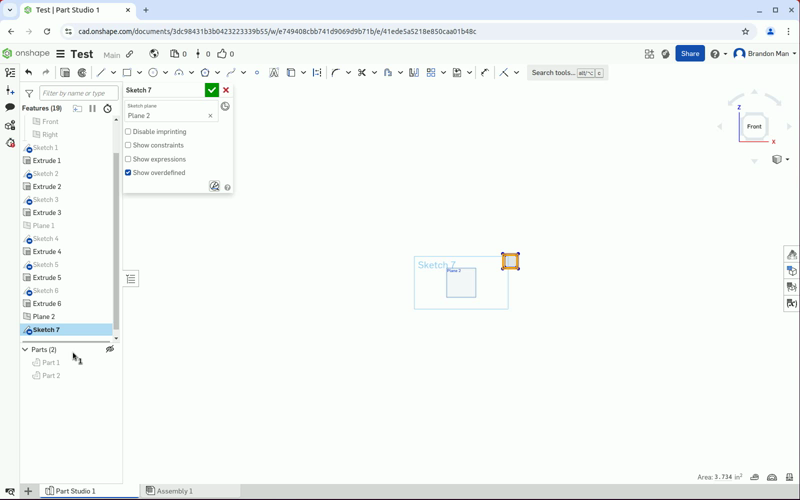
key(shift+y)
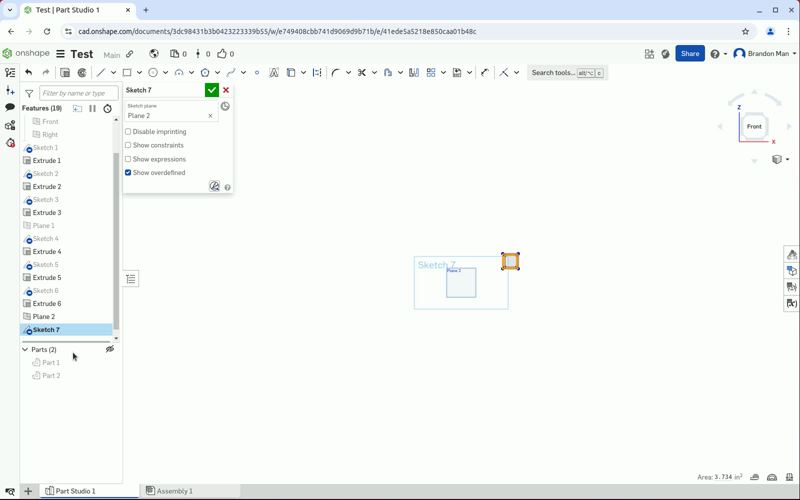
key(shift+e)
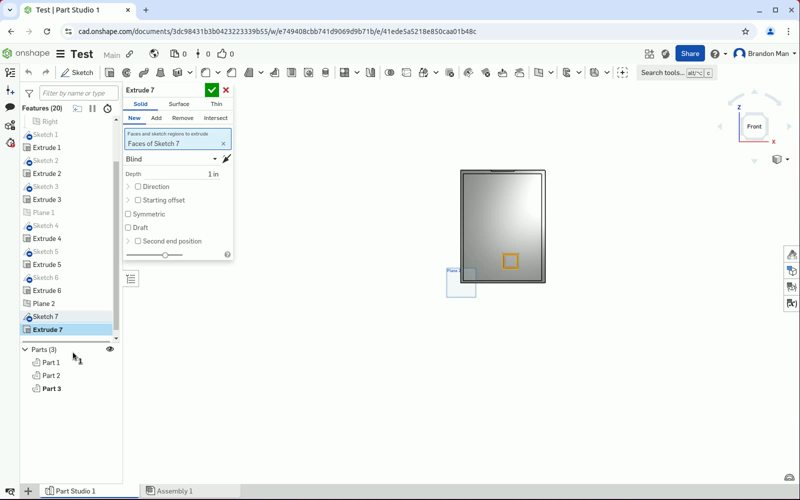
mouse_move(143, 106)
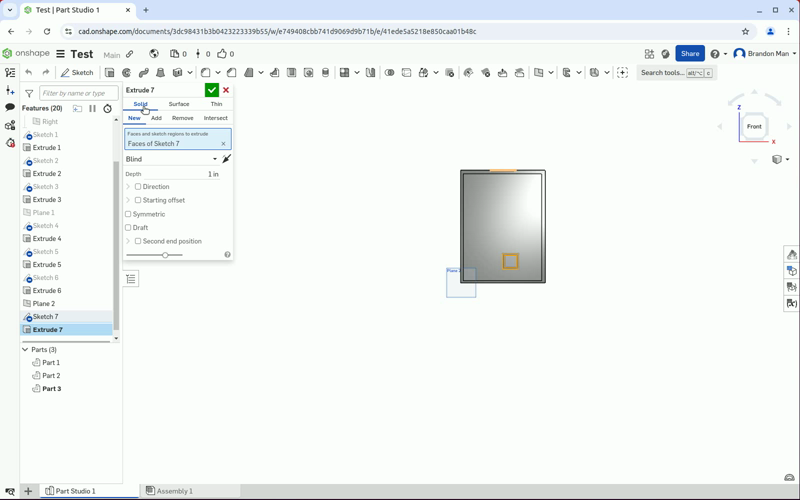
click(143, 106)
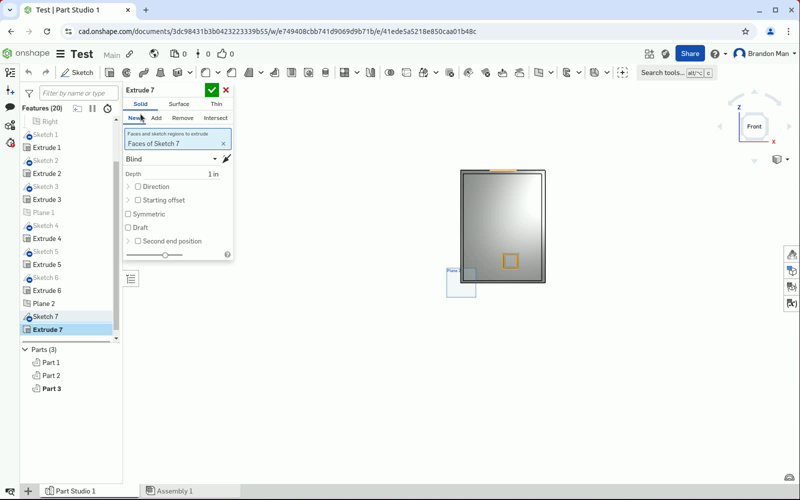
mouse_move(137, 120)
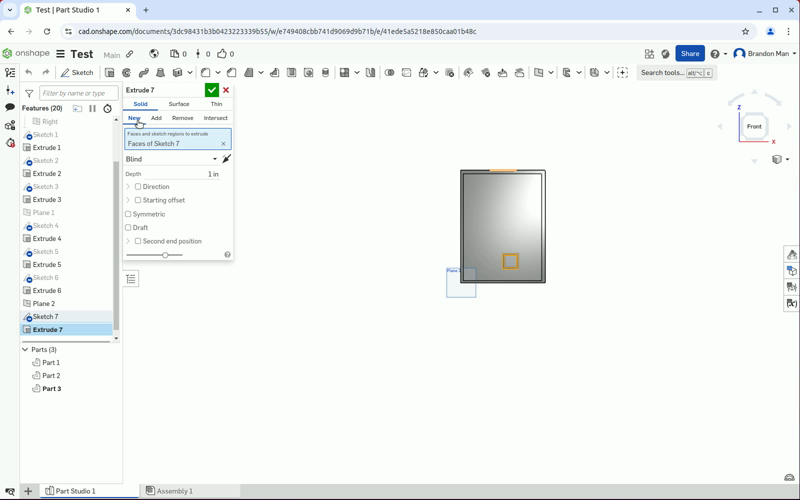
click(137, 120)
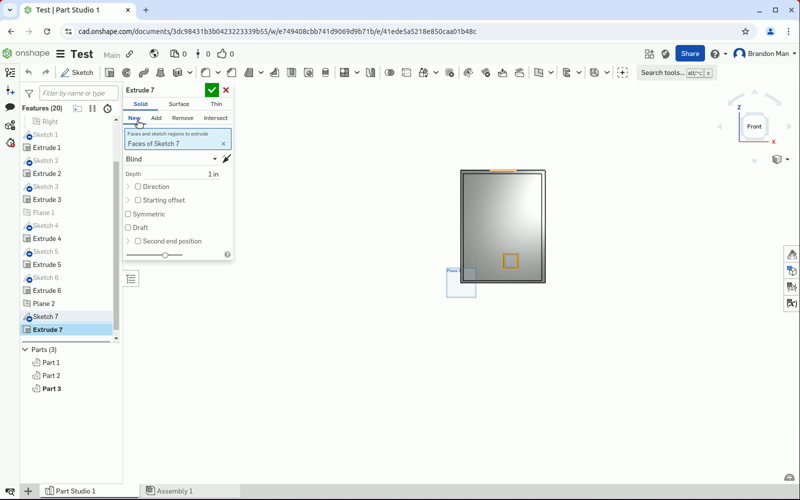
key(tab, 4)
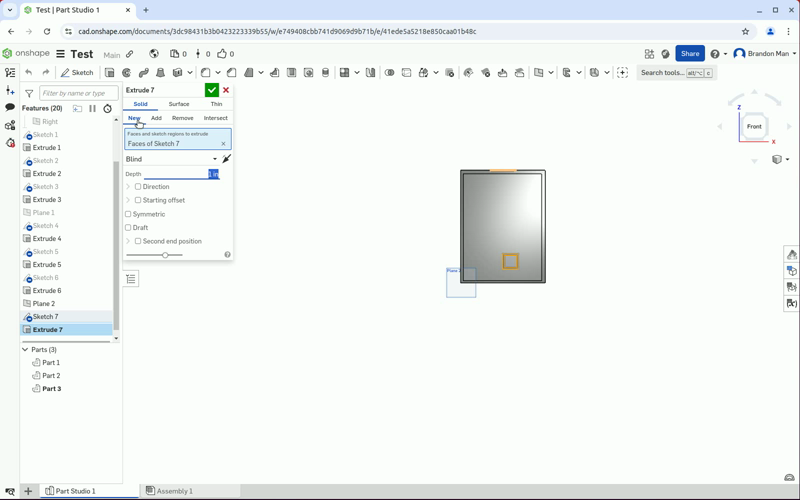
text(-11.554)
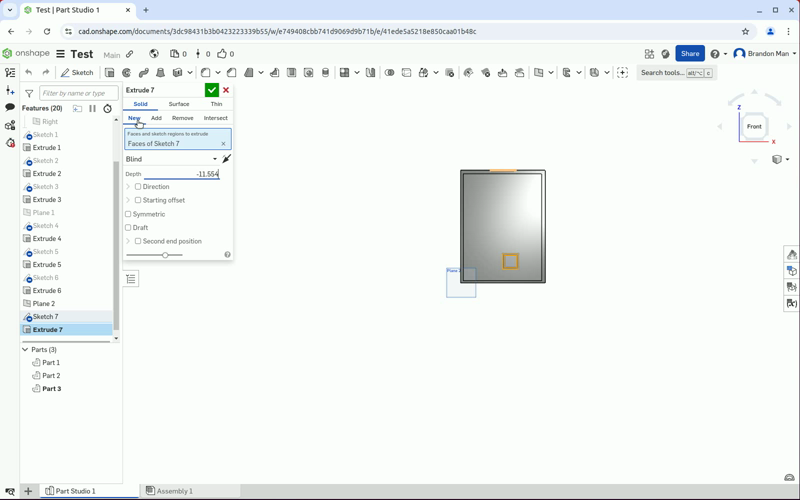
key(enter)
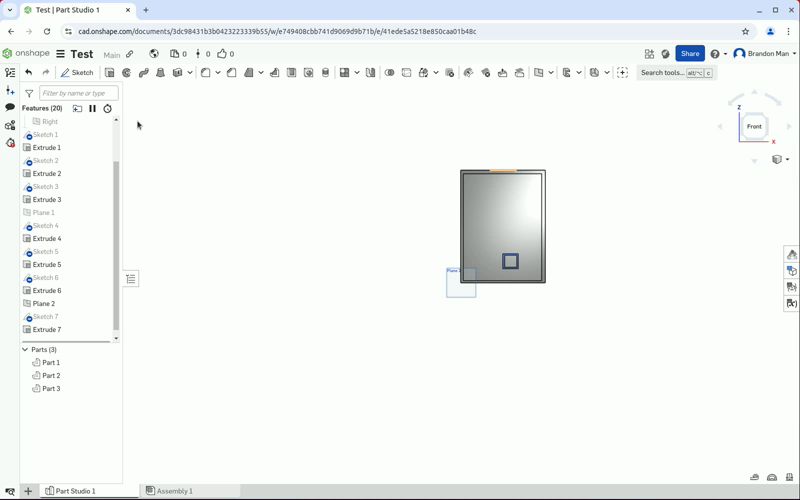
key(shift+h)
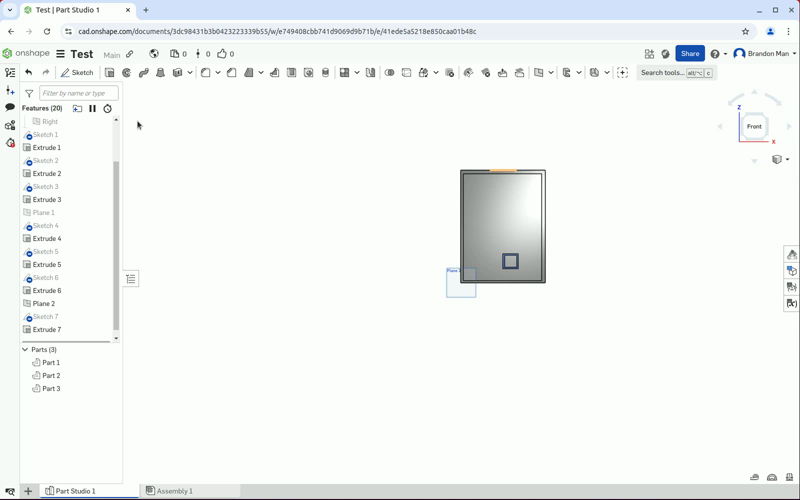
key(shift+h)
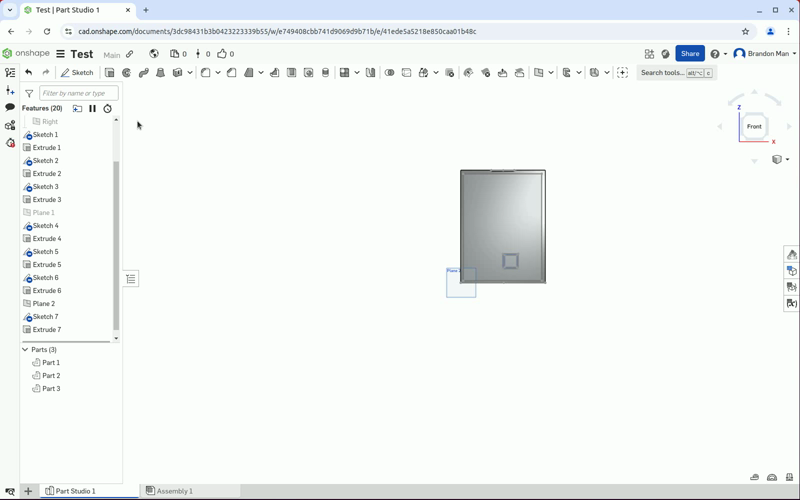
key(shift+7)
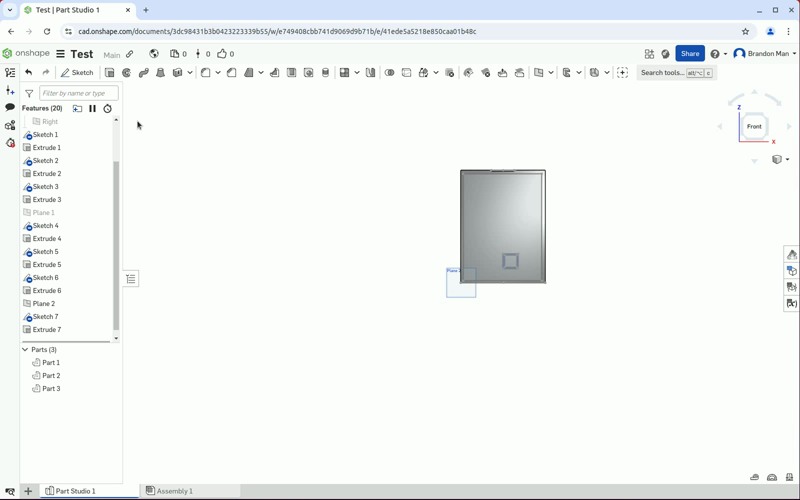
key(left, 2)
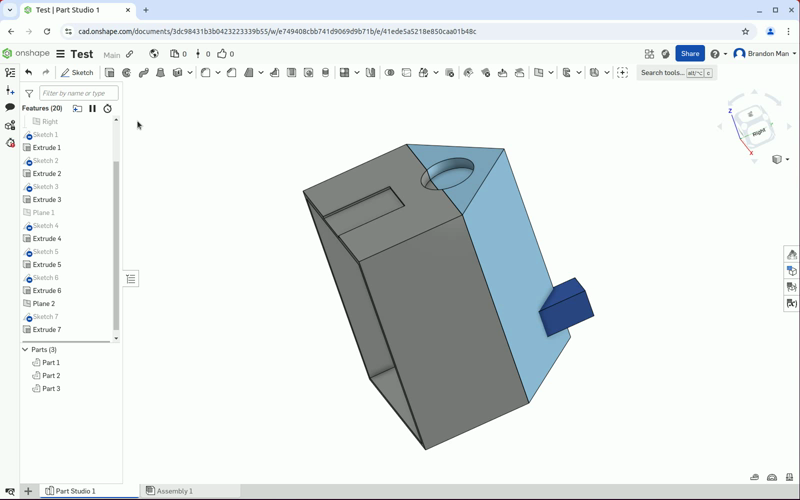
key(down, 2)
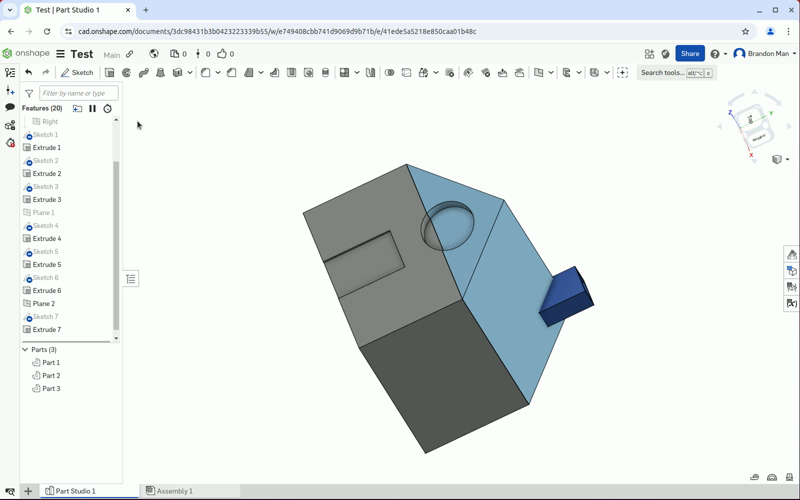
key(up, 2)
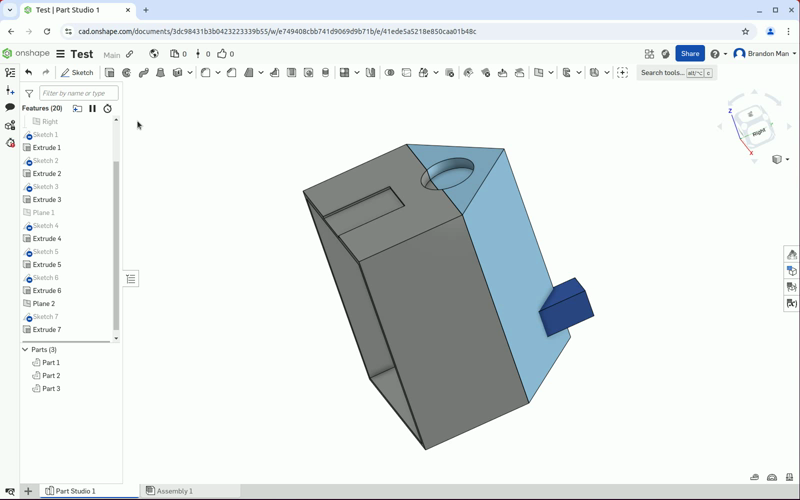
key(right, 2)
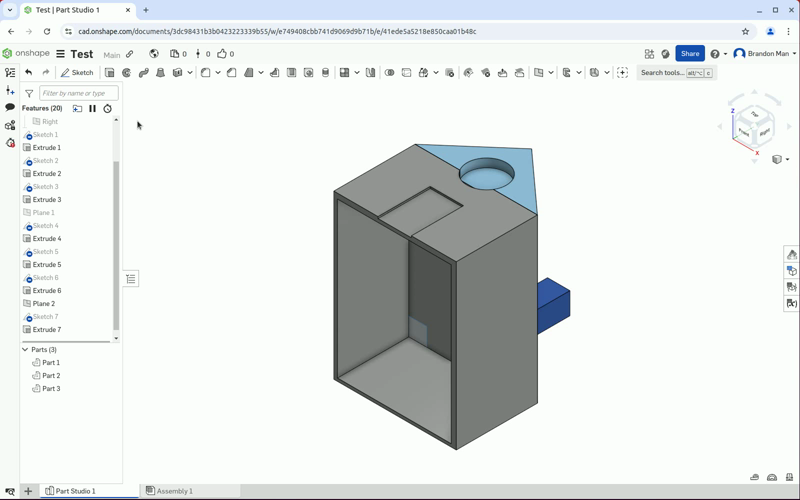
mouse_move(69, 137)
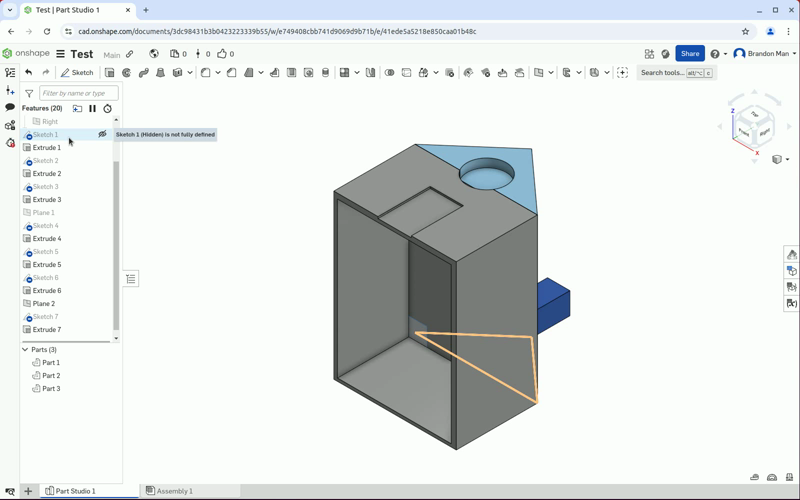
click(69, 137)